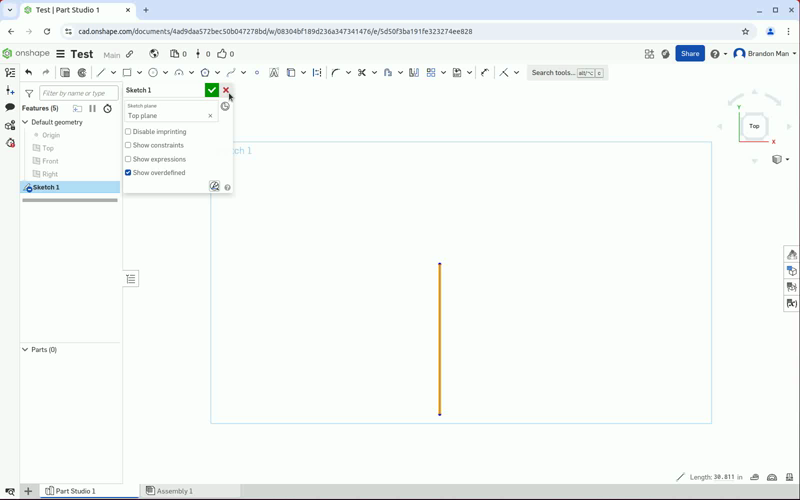
key(shift+h)
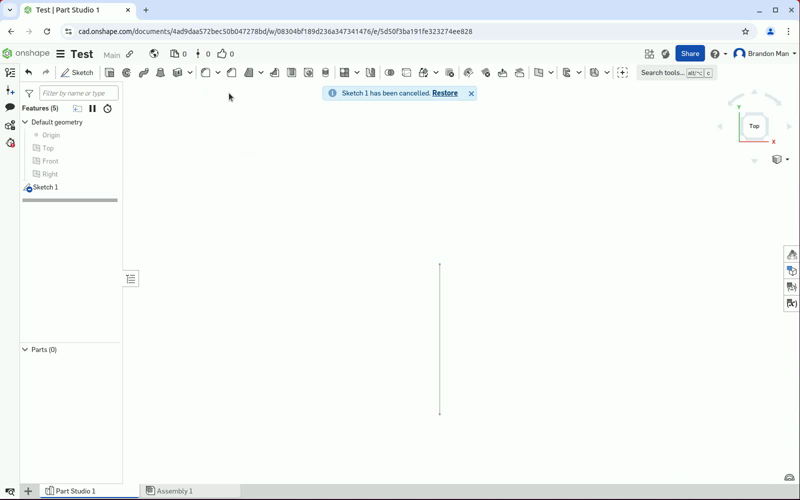
key(shift+s)
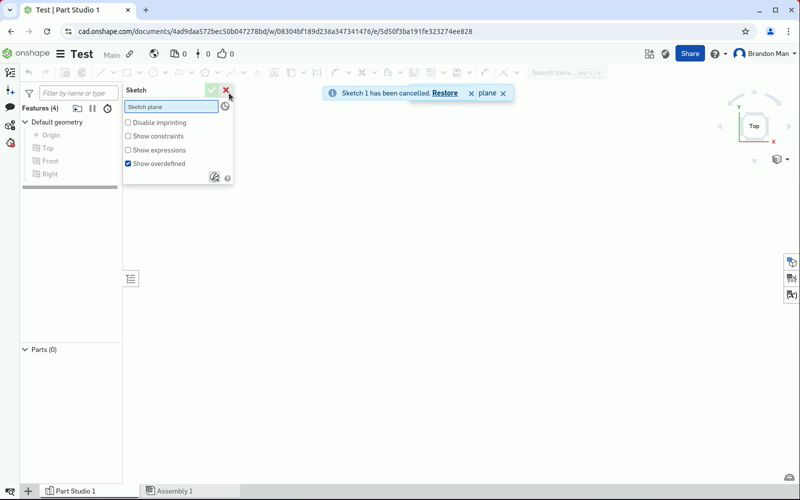
mouse_move(73, 150)
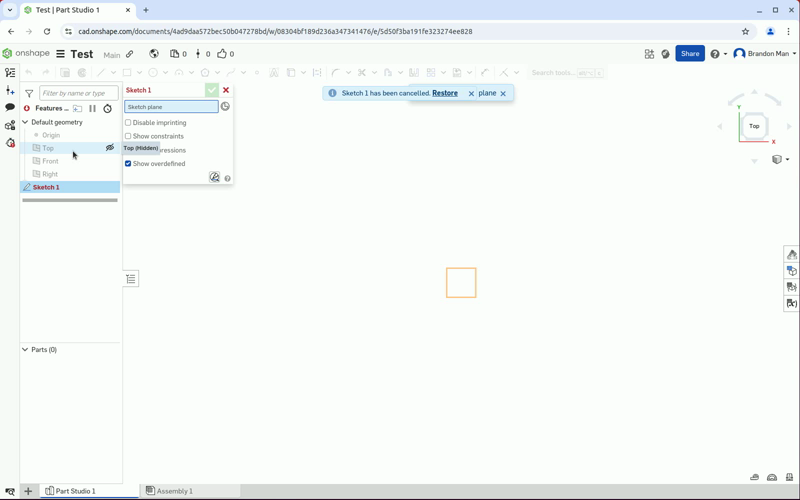
click(73, 150)
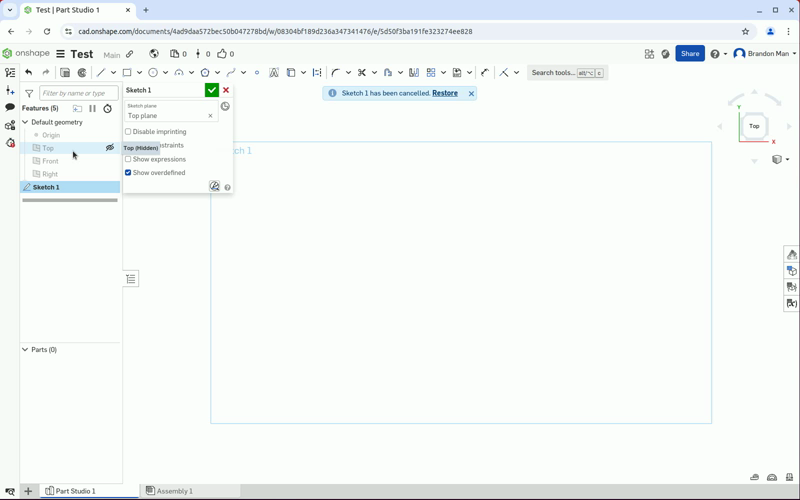
mouse_move(73, 352)
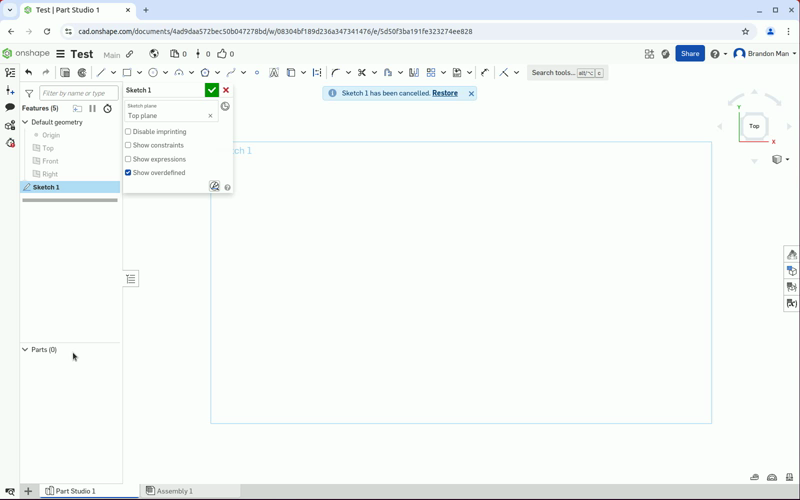
key(y)
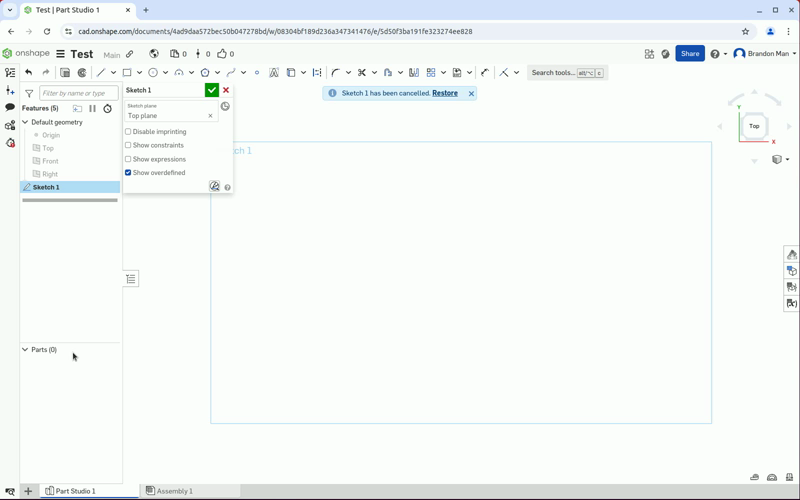
key(c)
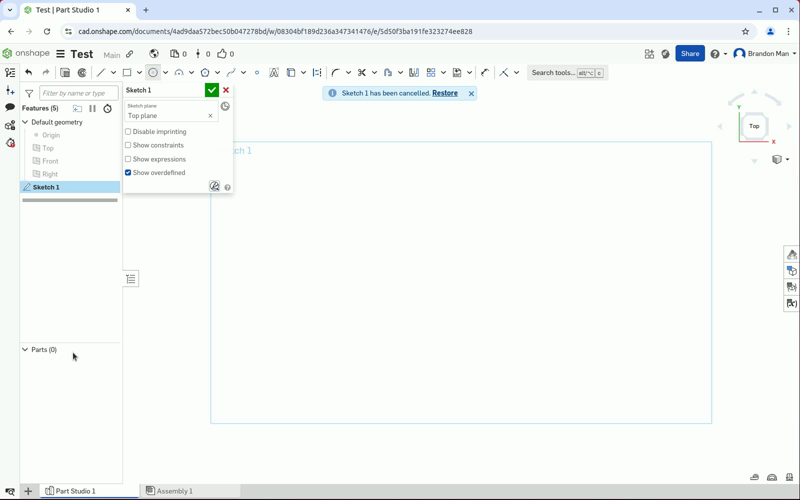
key_down(shift)
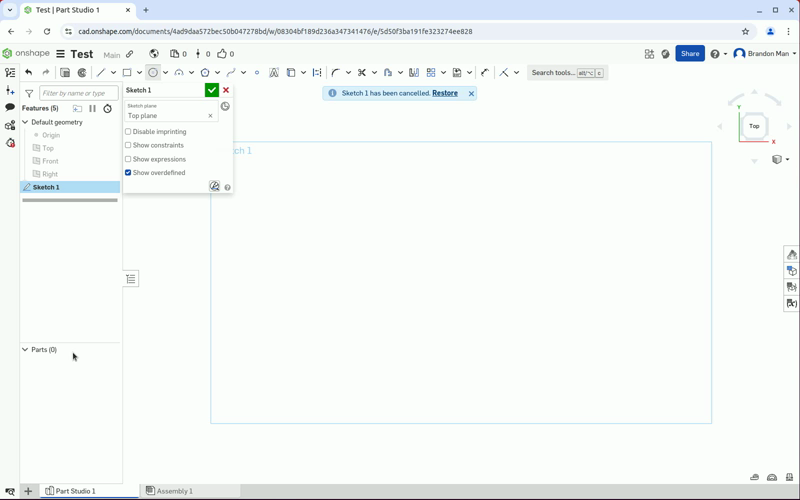
mouse_move(461, 282)
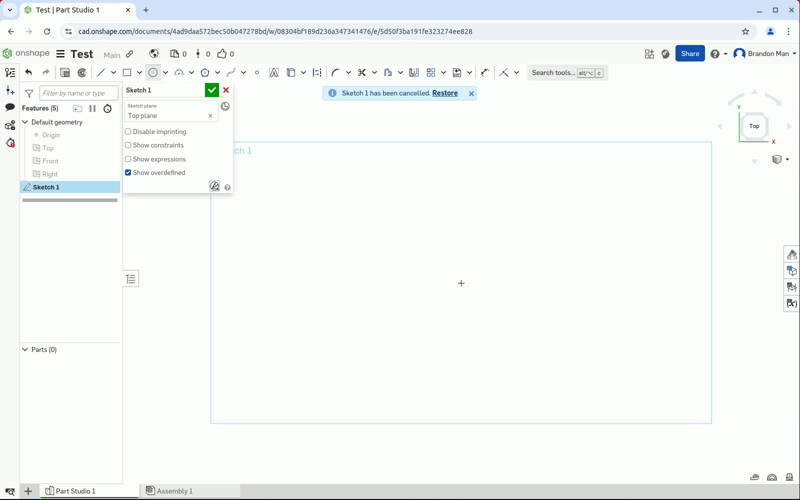
click(461, 282)
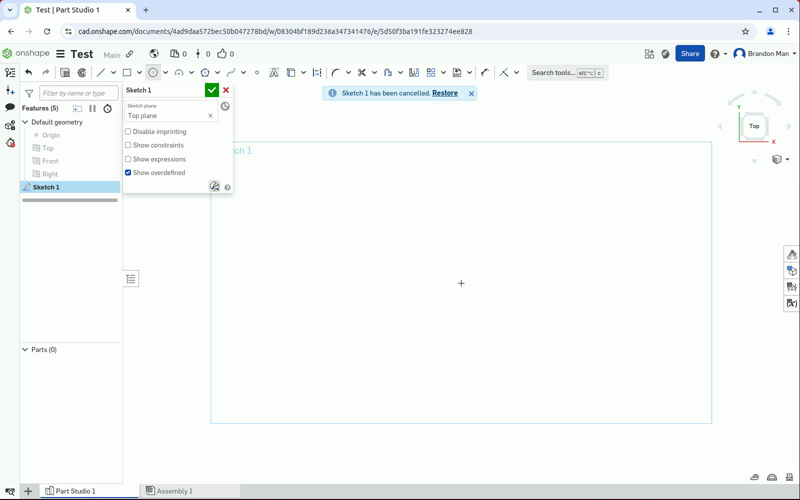
key_up(shift)
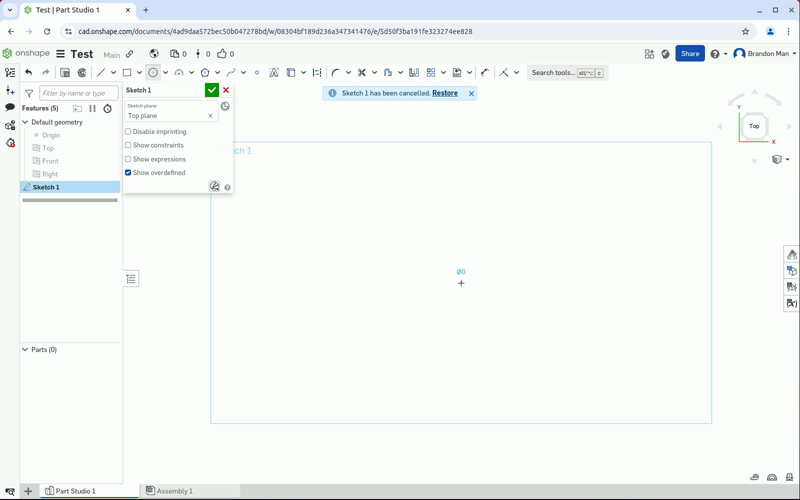
mouse_move(574, 282)
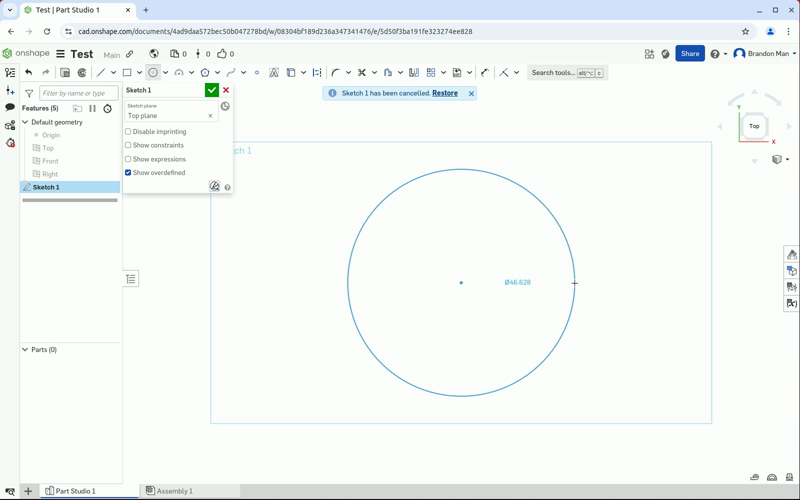
click(574, 282)
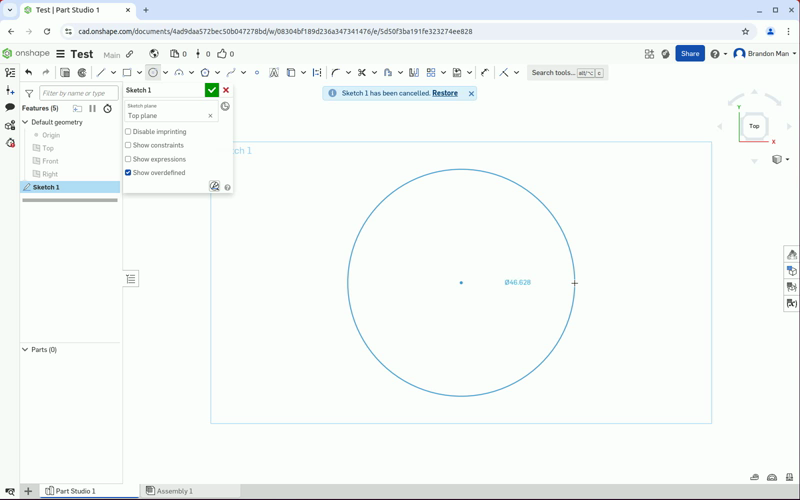
key(esc)
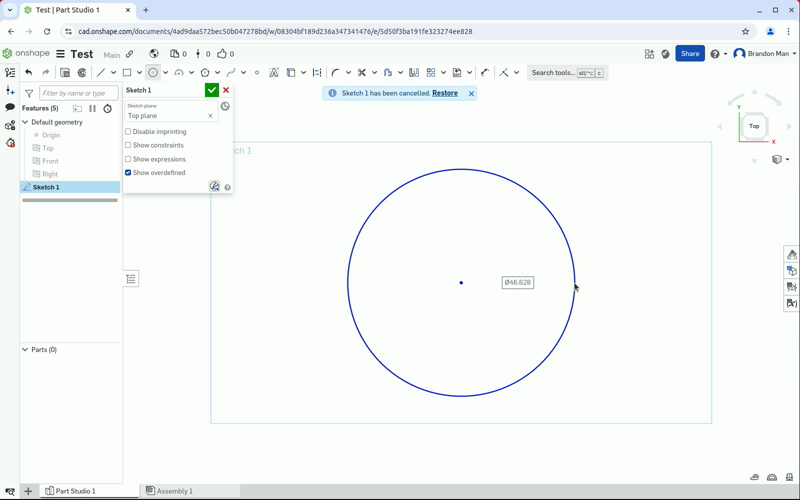
mouse_move(457, 224)
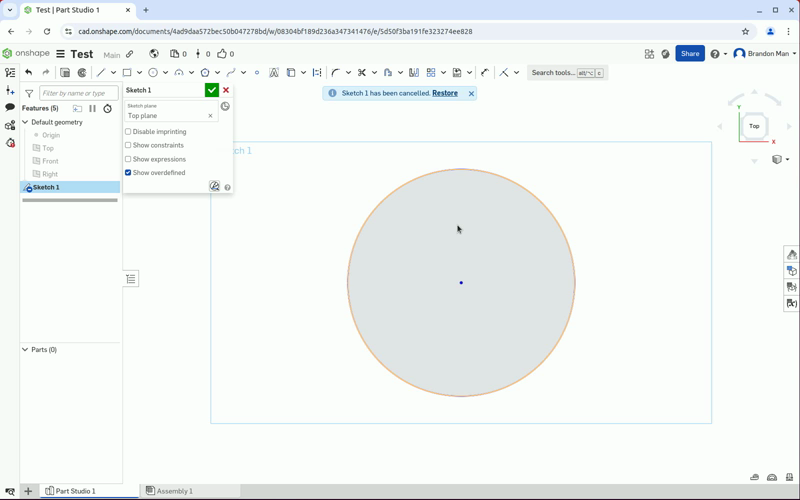
click(457, 224)
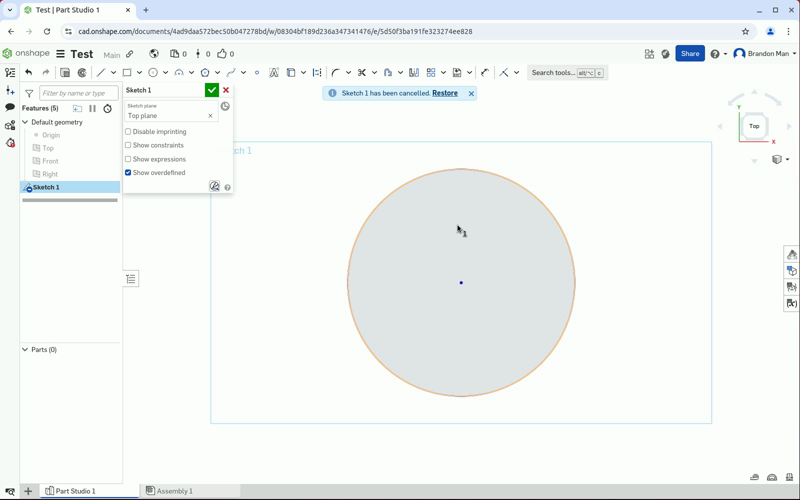
mouse_move(73, 352)
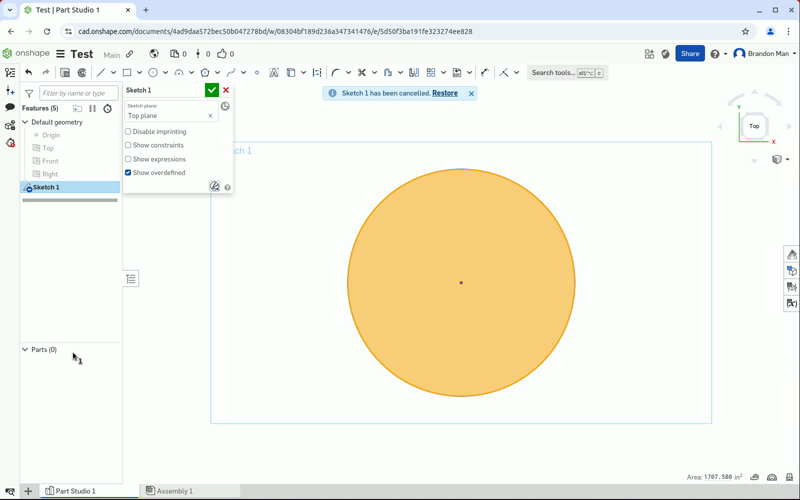
key(shift+y)
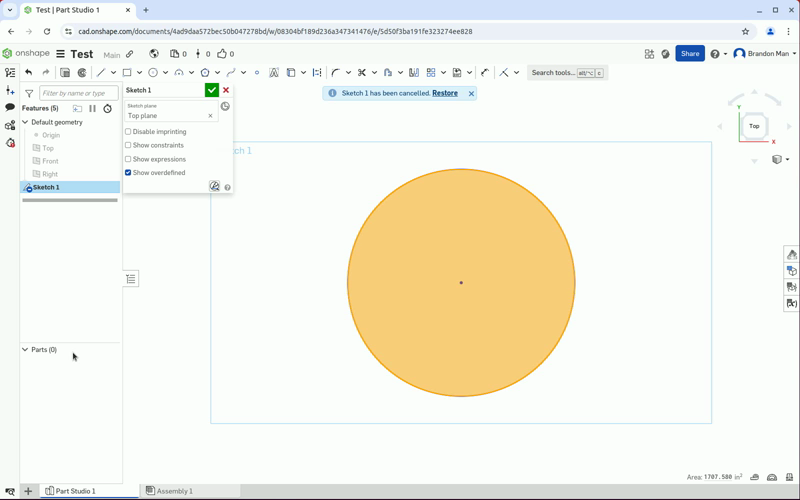
key(shift+e)
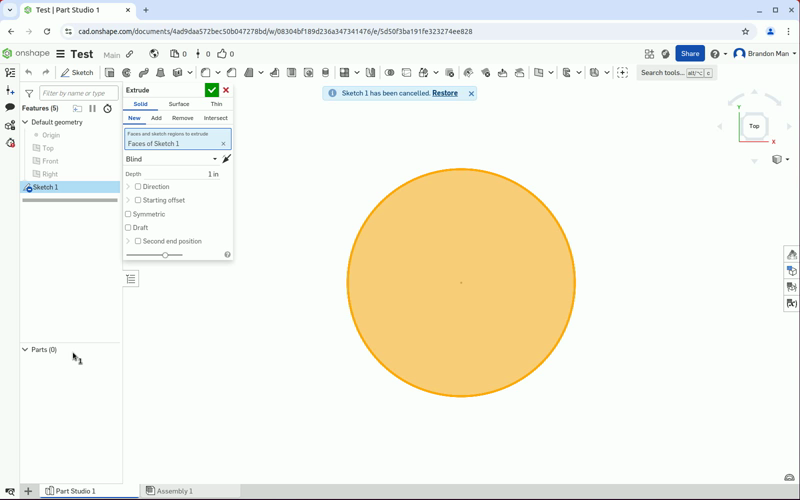
mouse_move(143, 106)
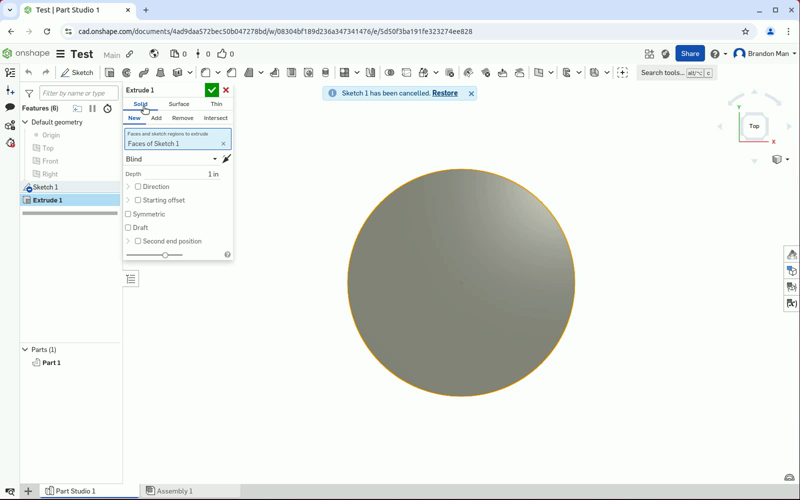
click(143, 106)
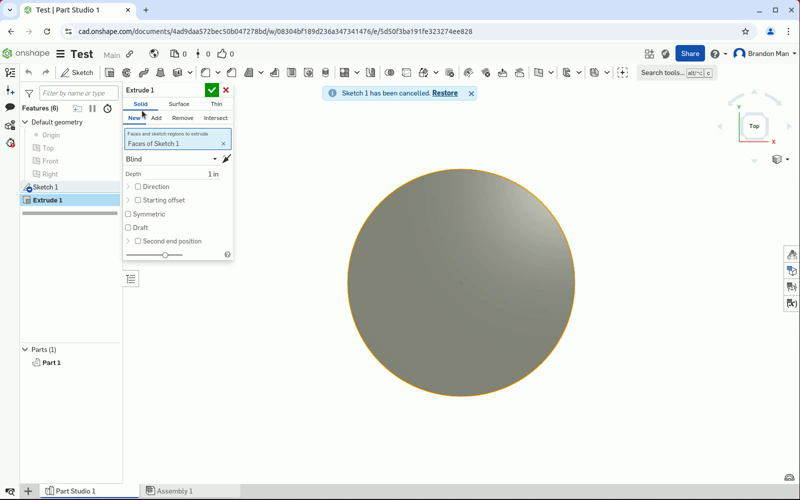
mouse_move(137, 120)
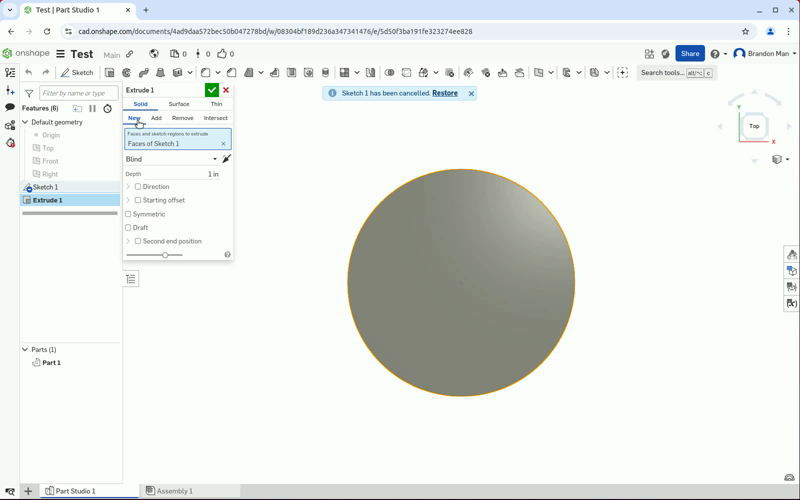
click(137, 120)
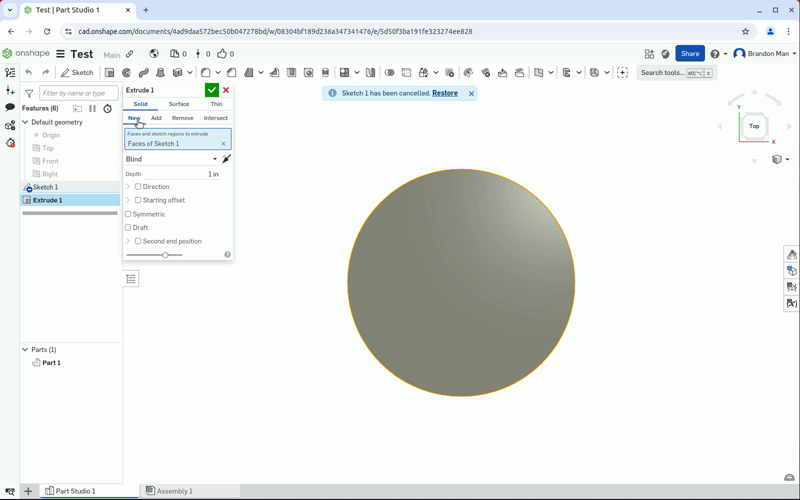
key(tab, 4)
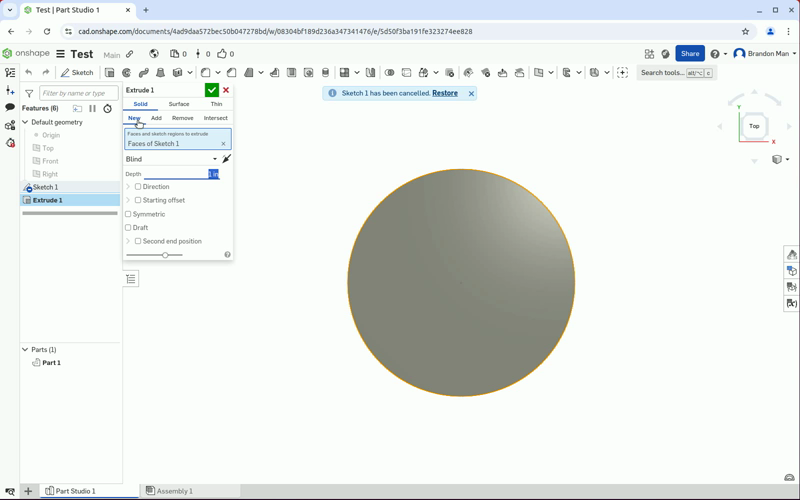
text(3.611)
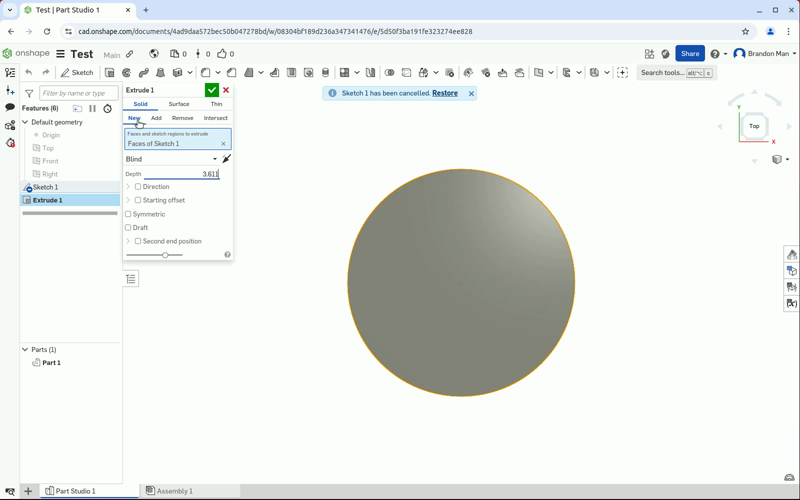
key(enter)
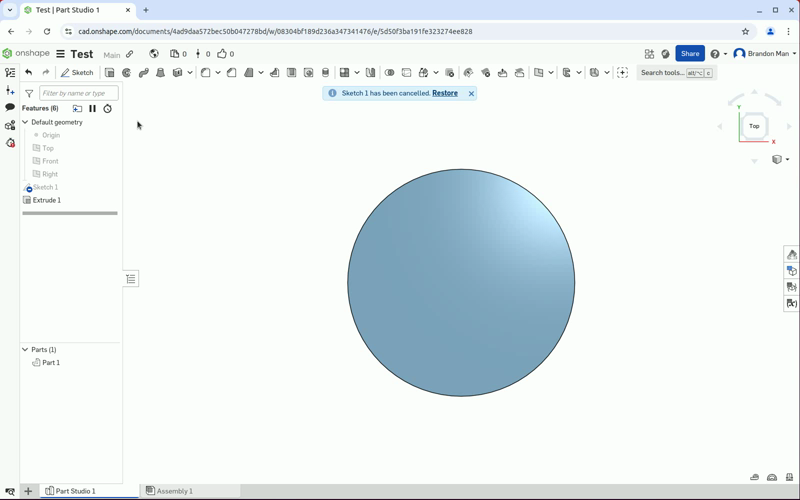
key(shift+h)
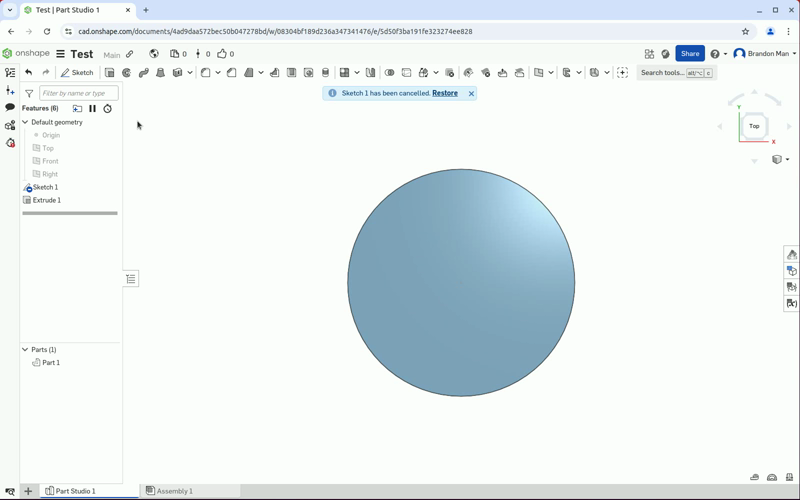
key(shift+h)
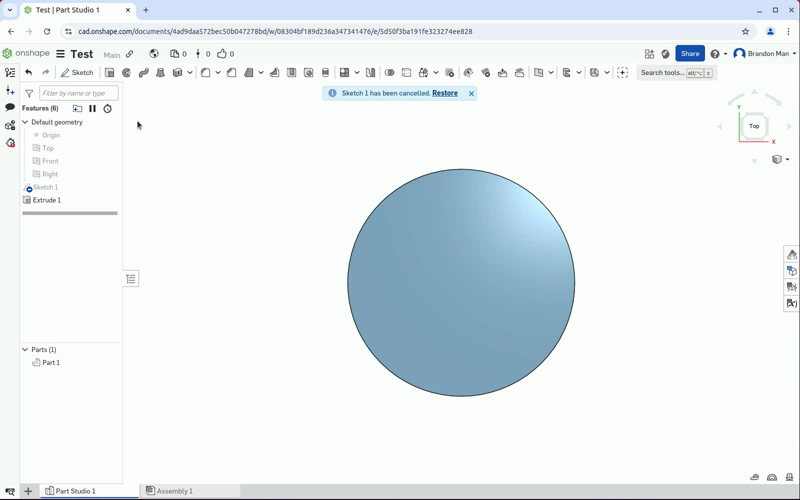
mouse_move(73, 189)
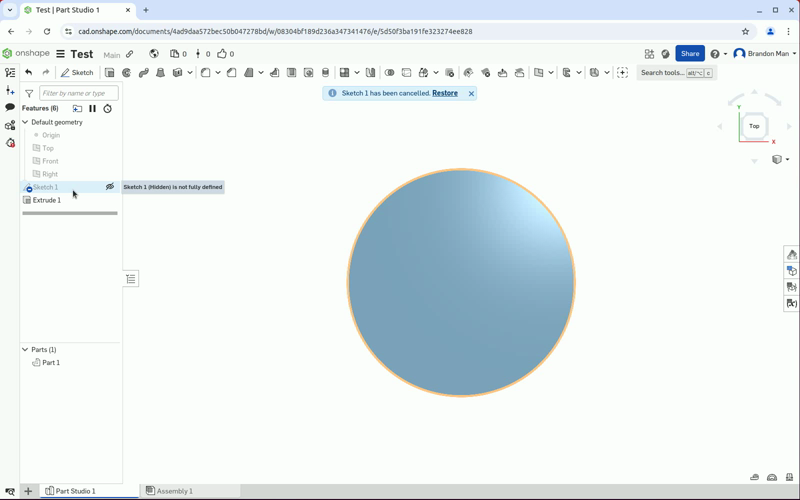
click(73, 189)
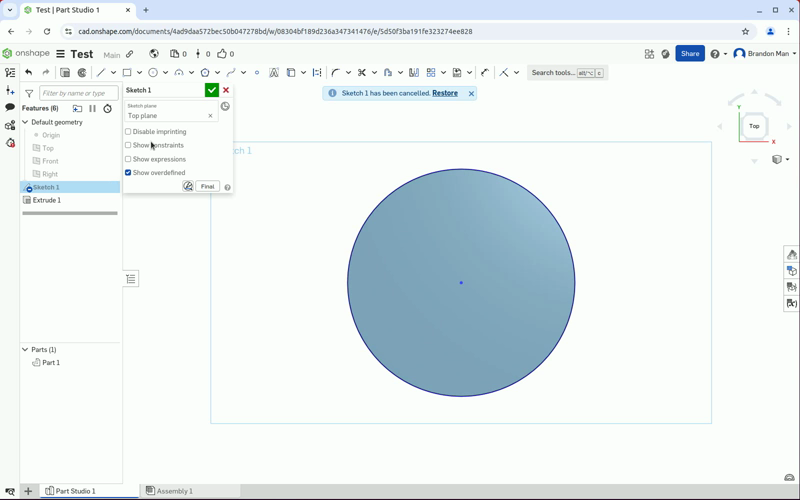
mouse_move(229, 92)
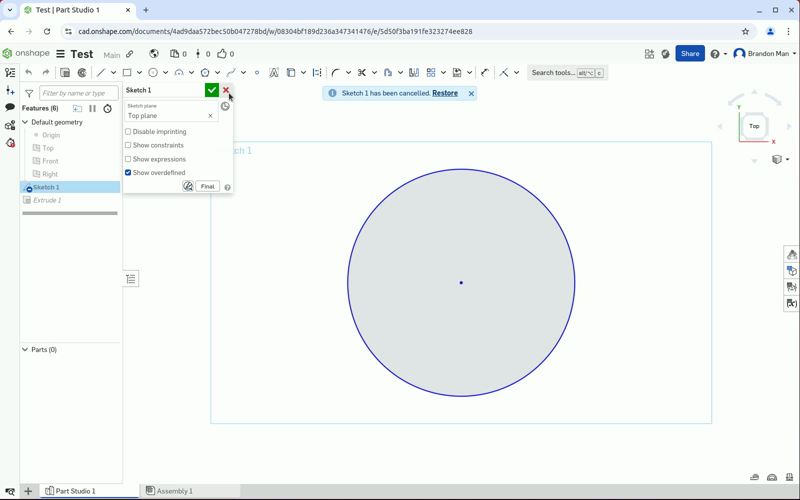
click(229, 92)
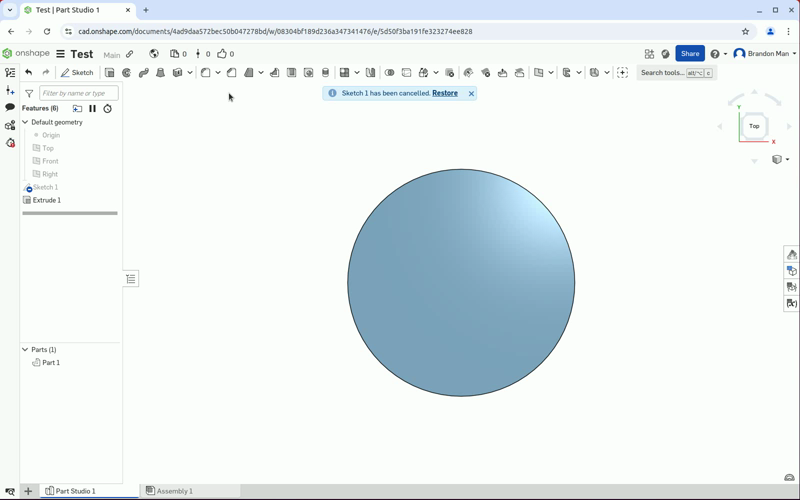
mouse_move(541, 75)
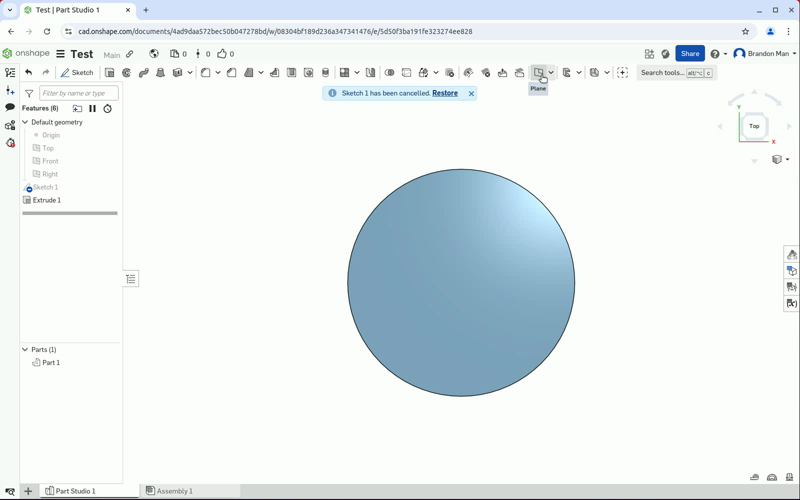
click(541, 75)
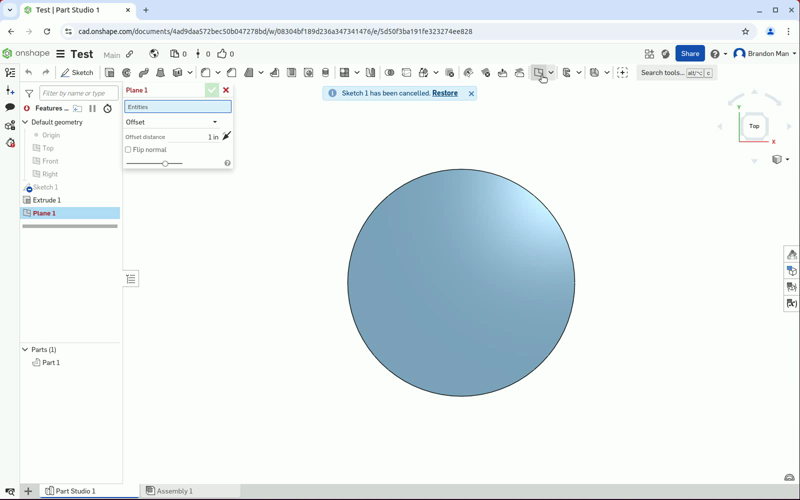
mouse_move(73, 150)
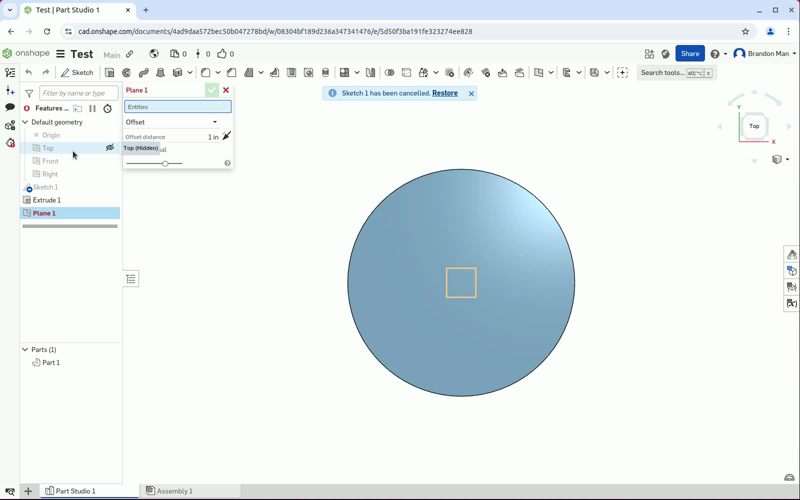
click(73, 150)
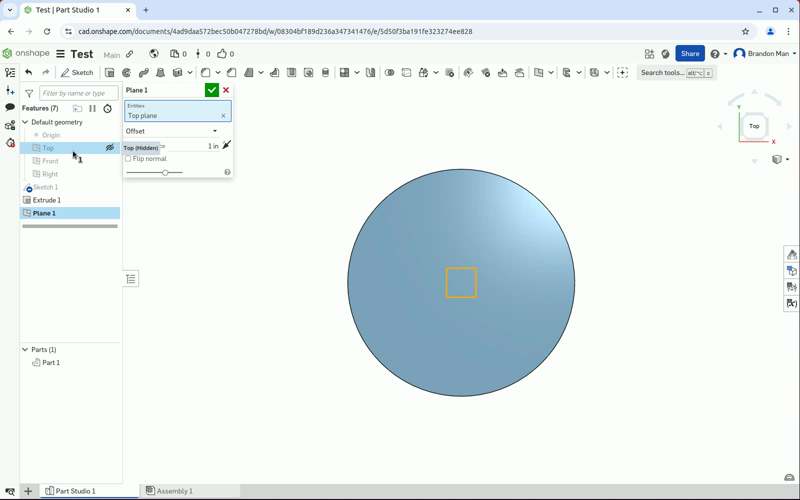
key(tab, 2)
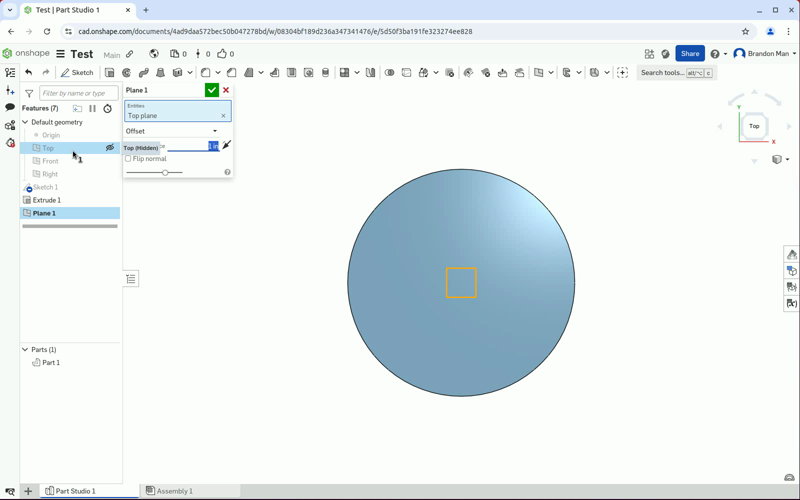
text(3.605)
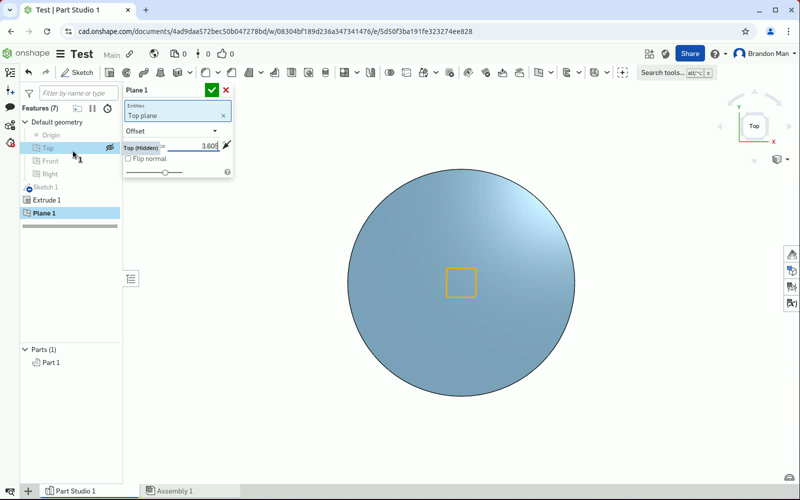
key(enter, 2)
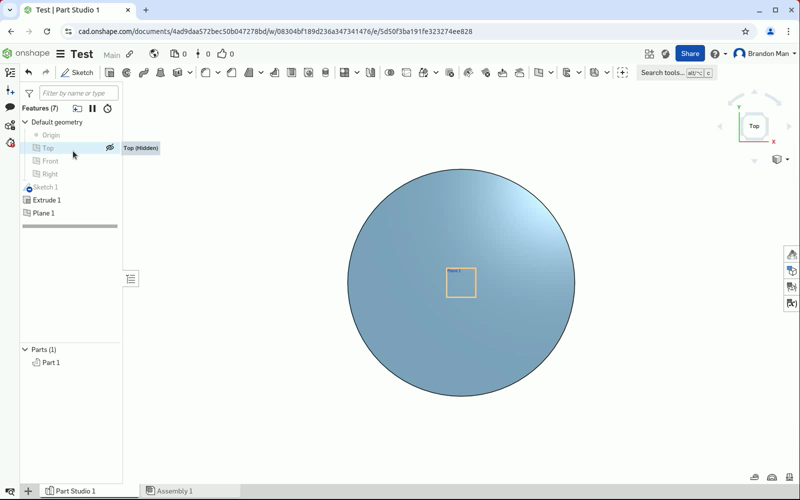
key(shift+s)
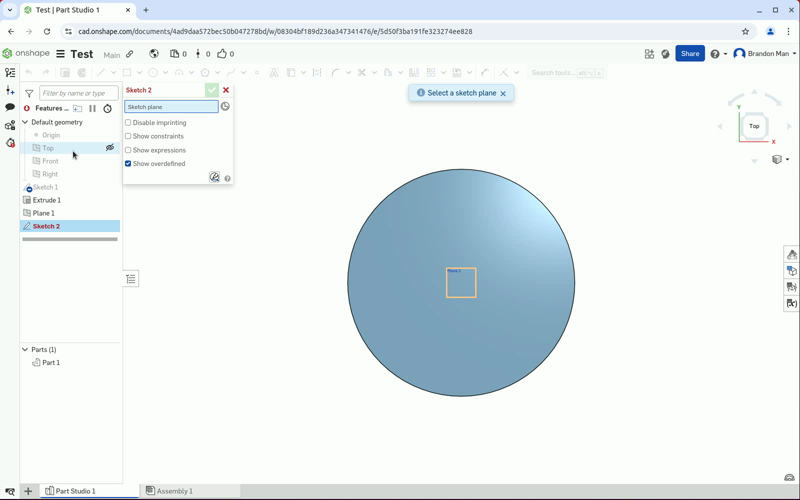
mouse_move(73, 215)
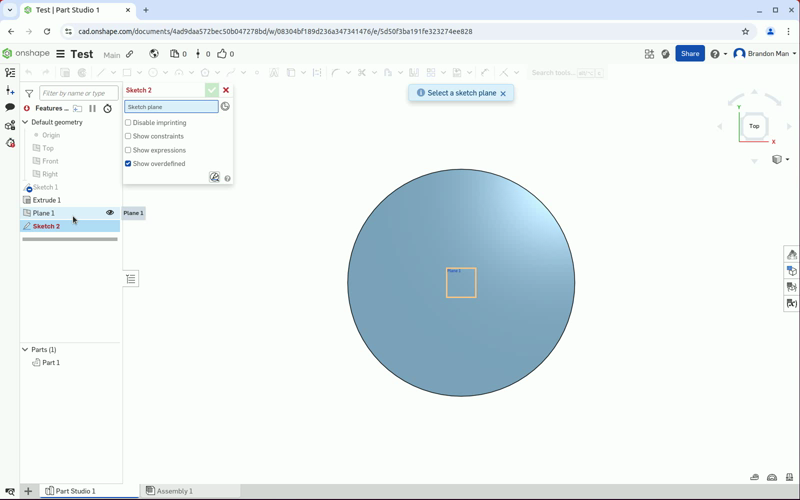
click(73, 215)
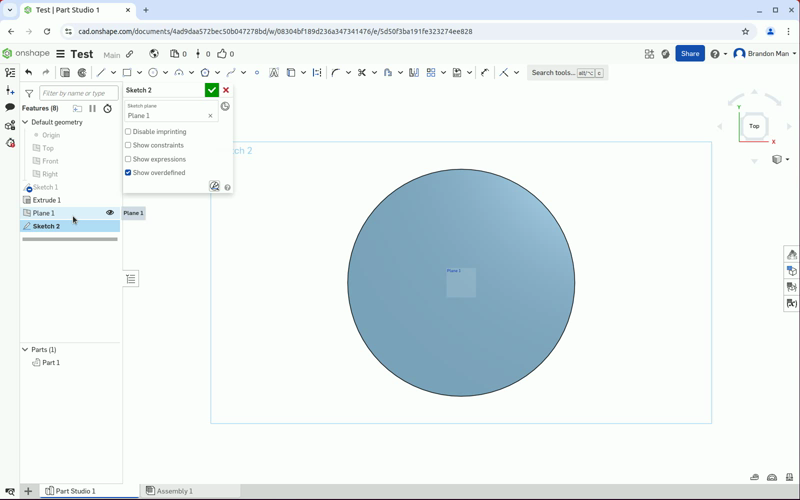
mouse_move(73, 352)
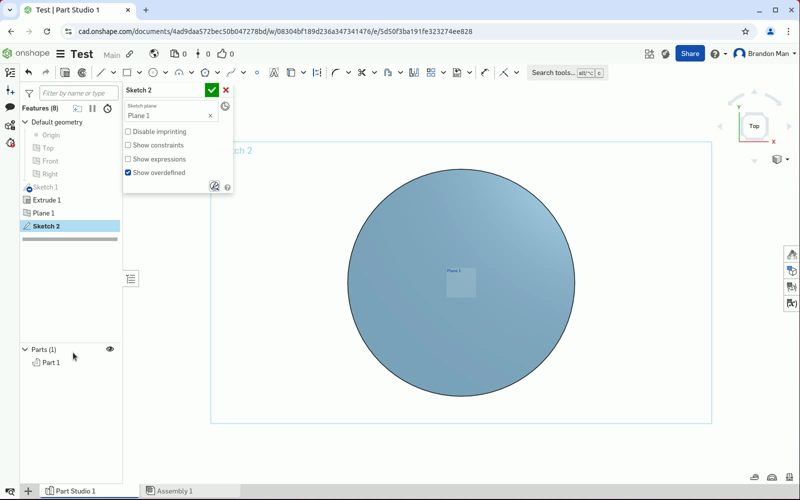
key(y)
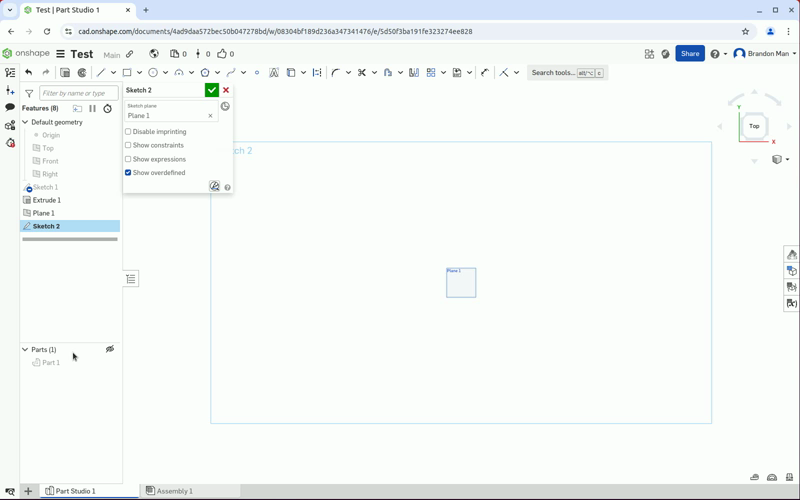
key(c)
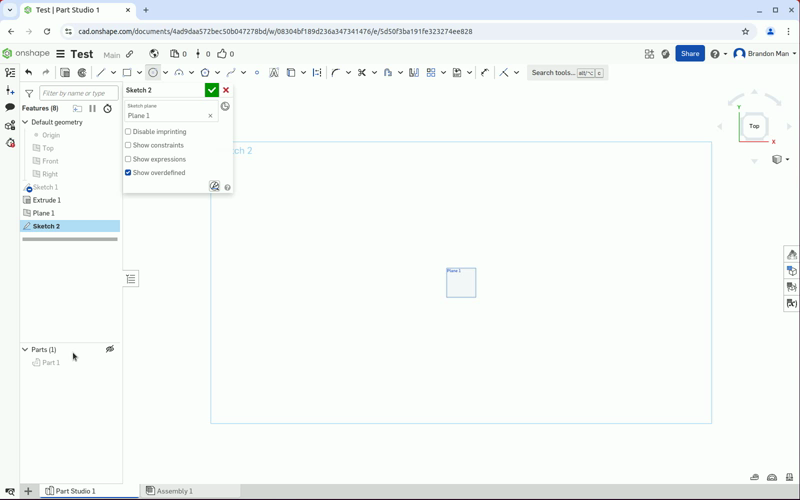
key_down(shift)
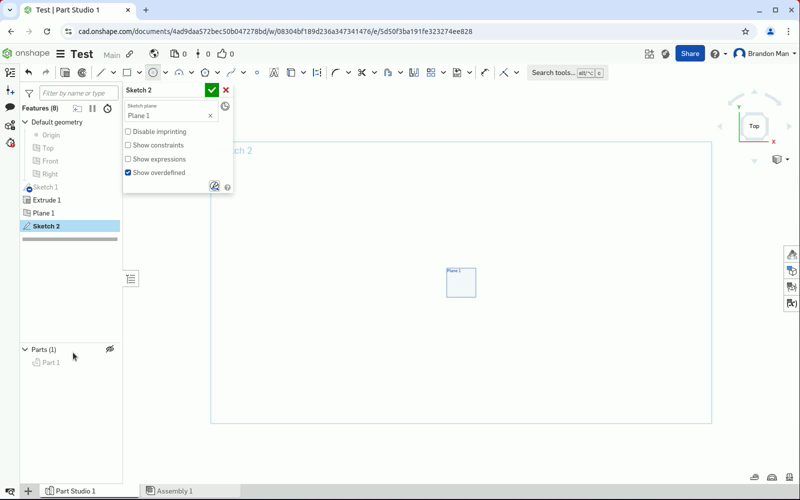
mouse_move(504, 326)
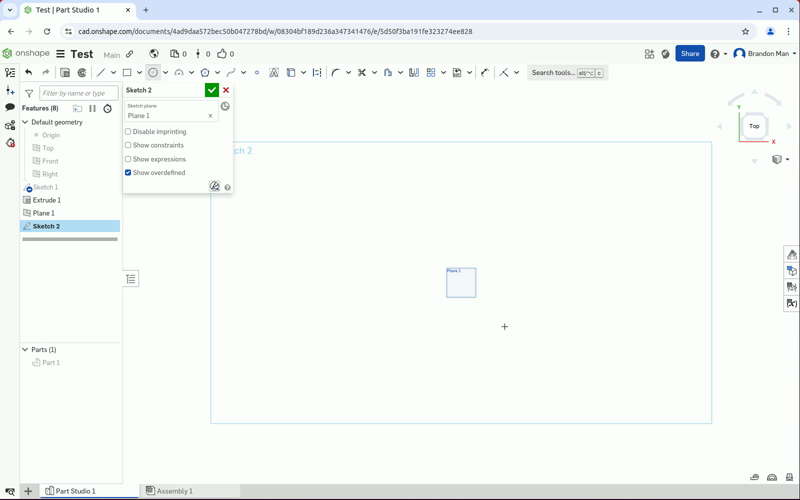
click(504, 326)
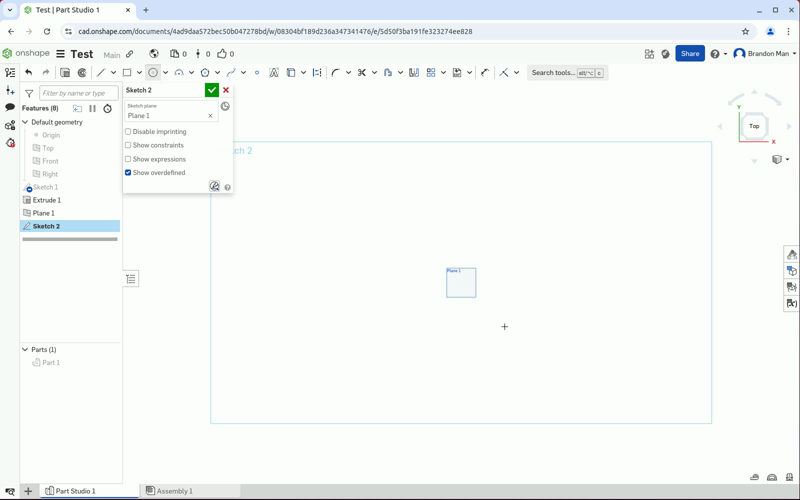
key_up(shift)
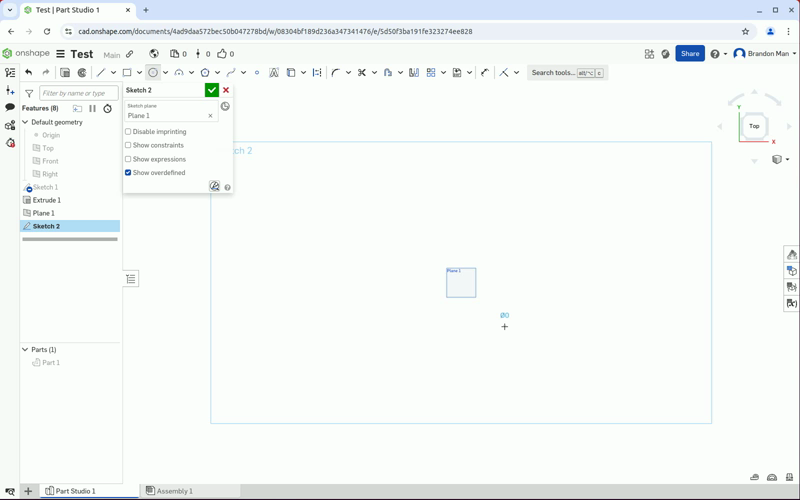
mouse_move(507, 326)
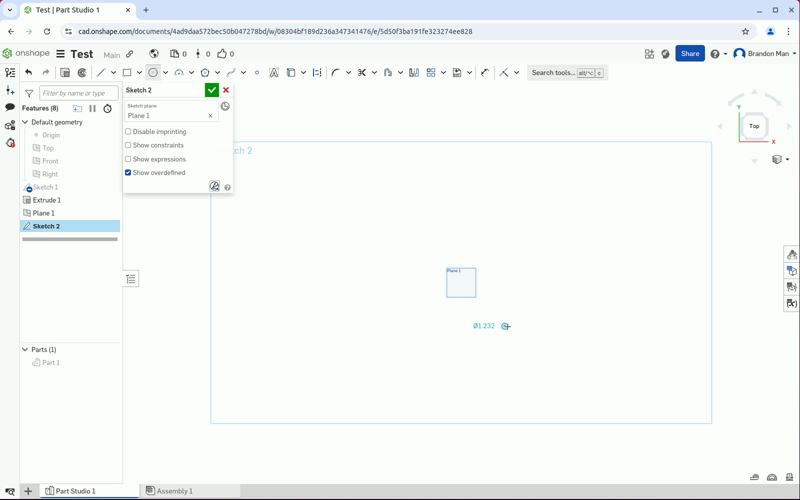
click(507, 326)
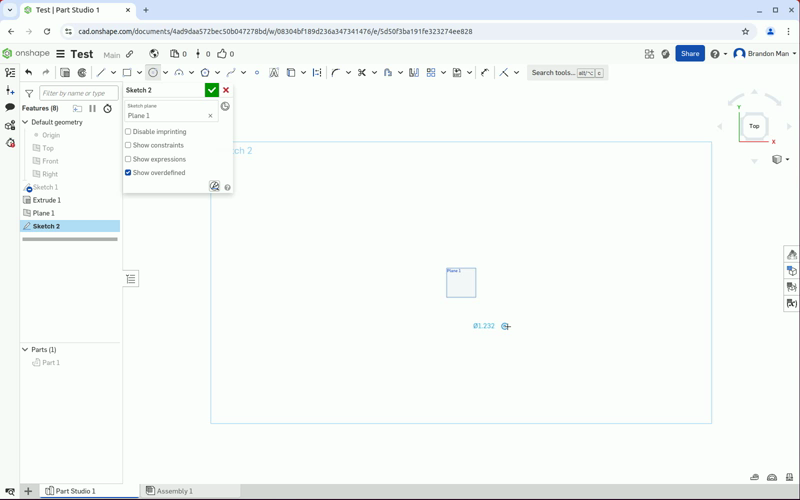
key(esc)
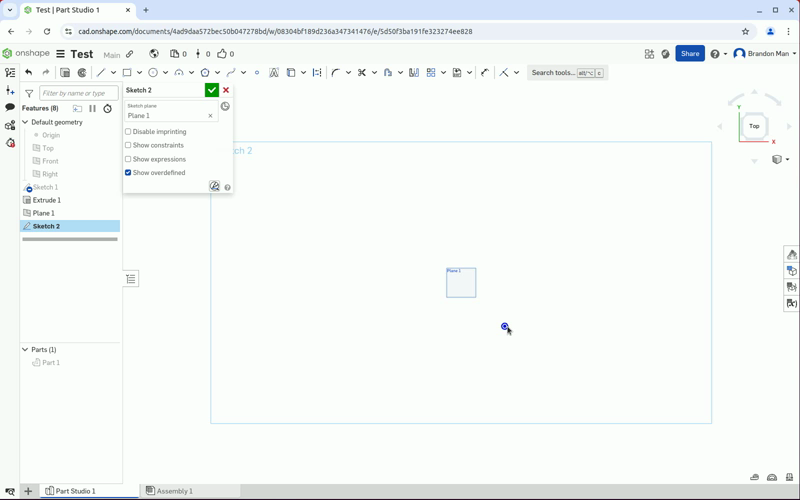
mouse_move(502, 324)
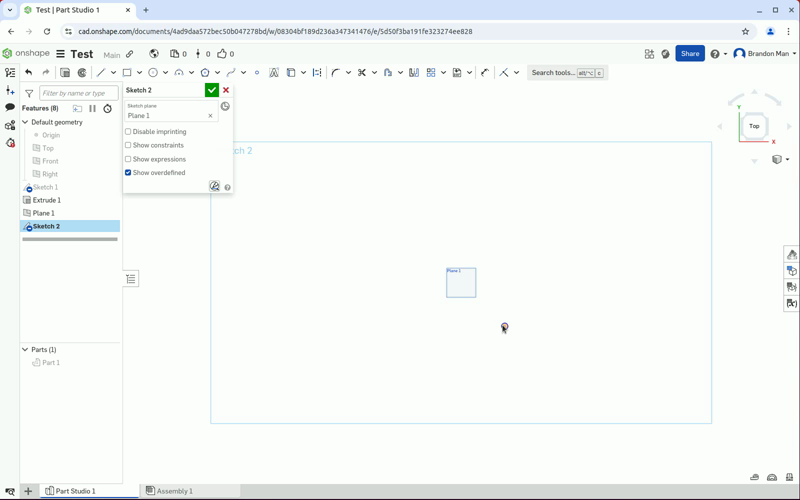
scroll(6)
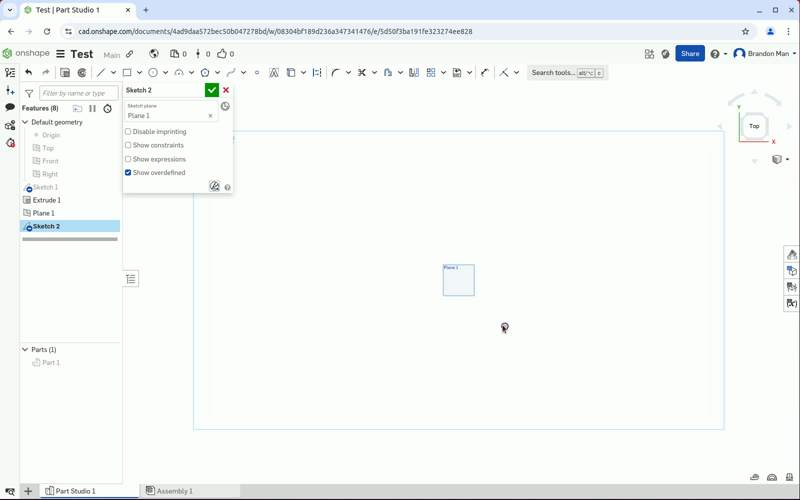
scroll(6)
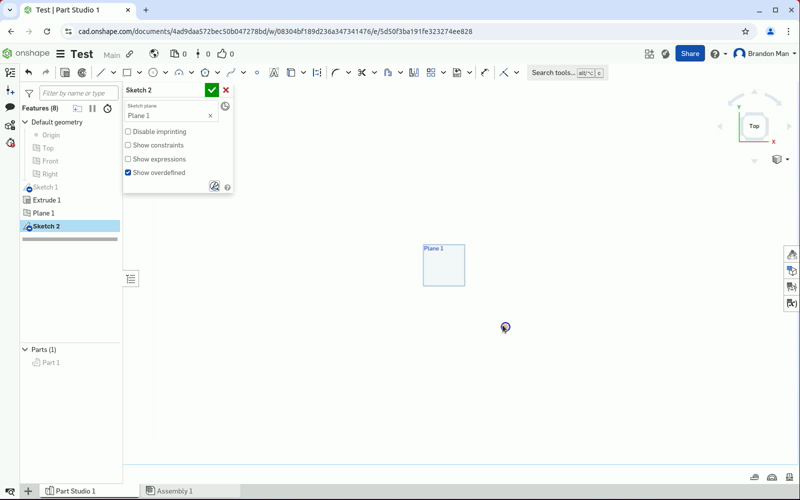
scroll(6)
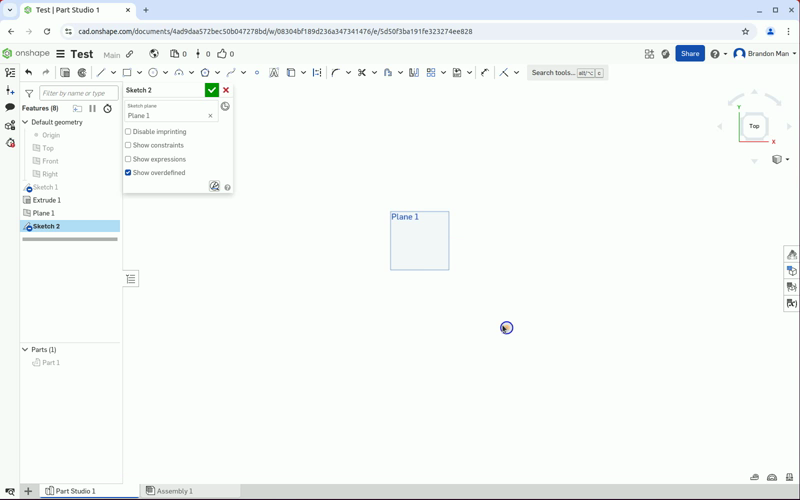
scroll(6)
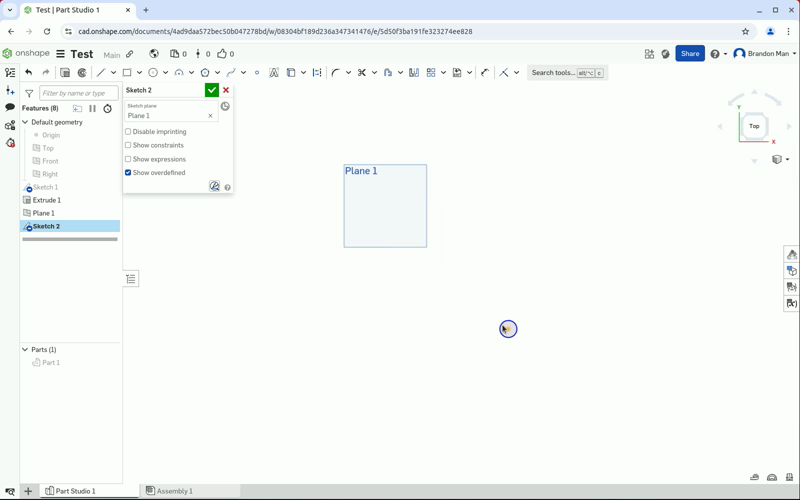
scroll(6)
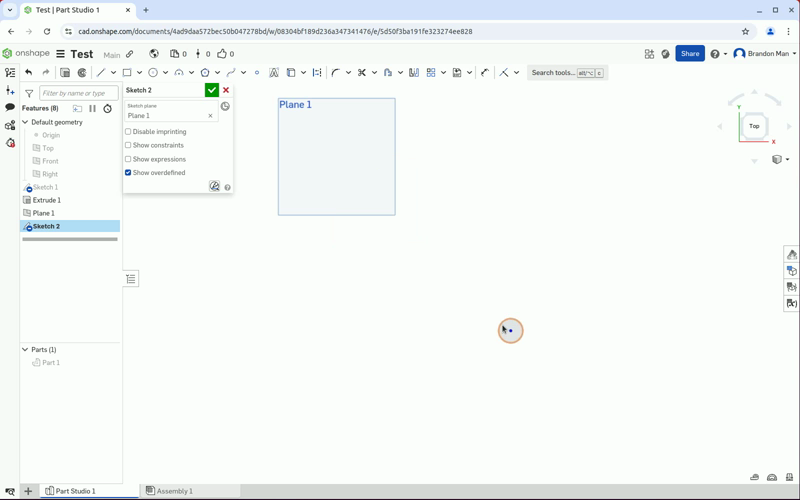
scroll(6)
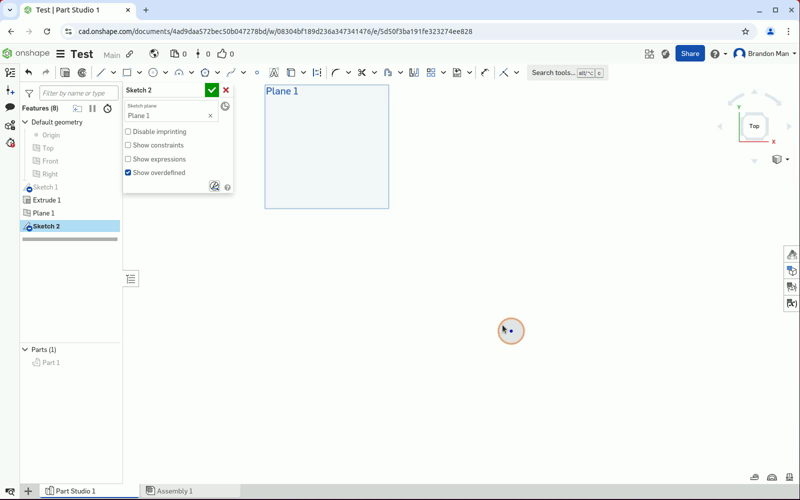
scroll(6)
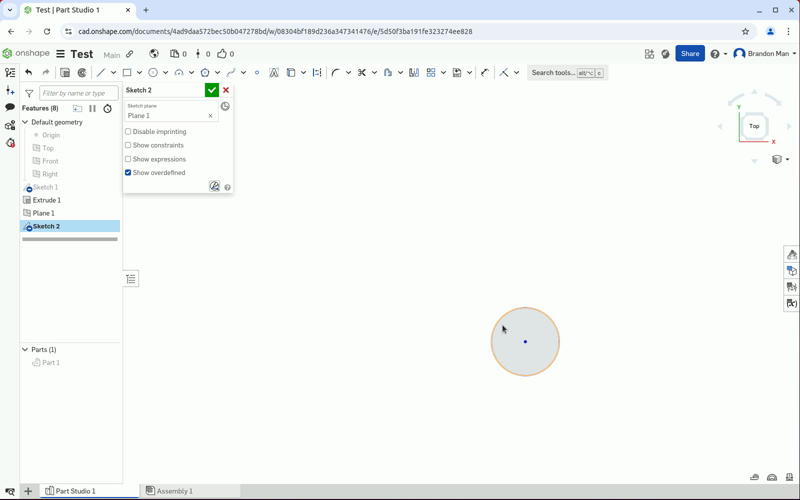
click(502, 324)
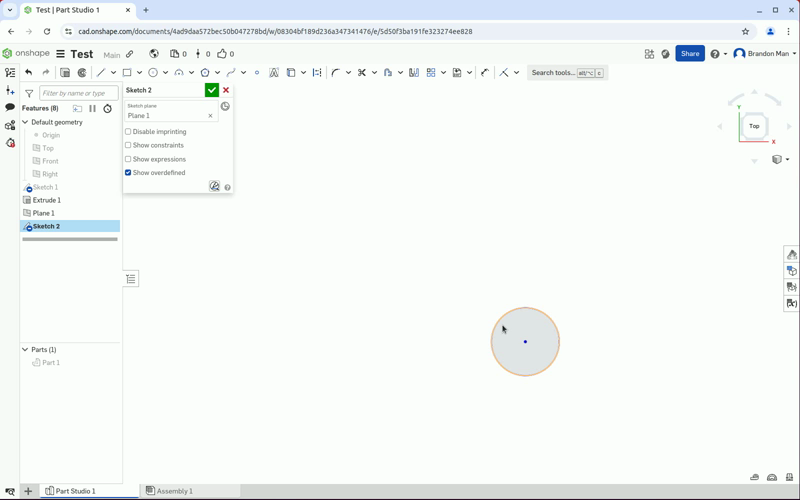
scroll(-6)
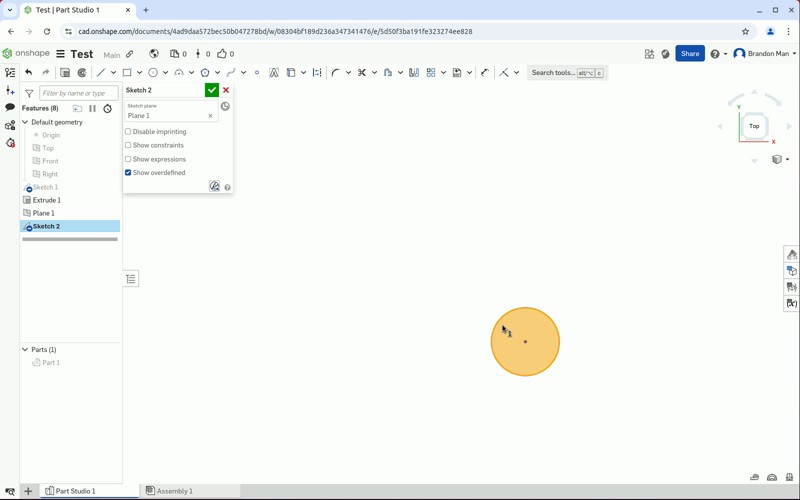
scroll(-6)
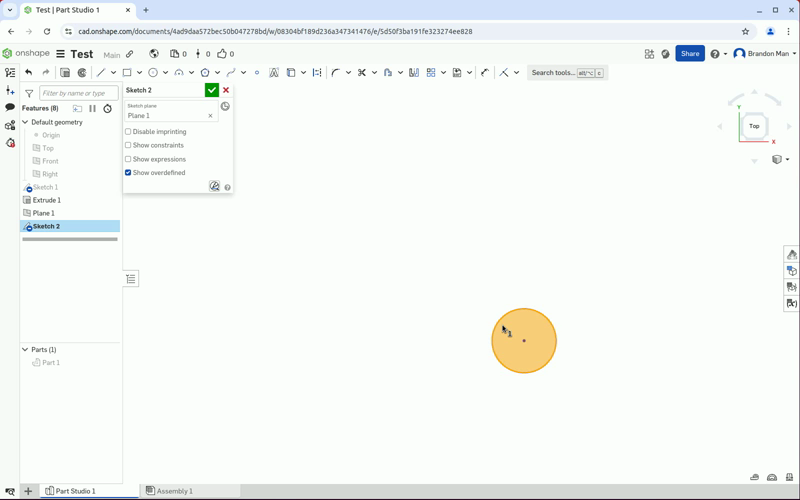
scroll(-6)
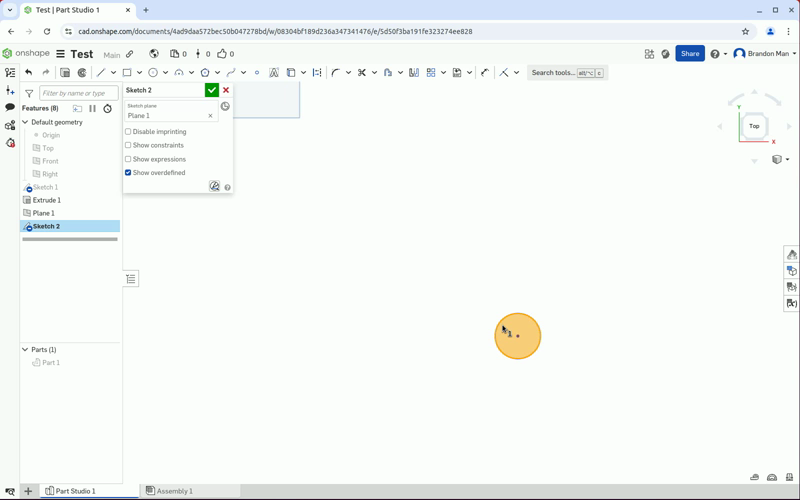
scroll(-6)
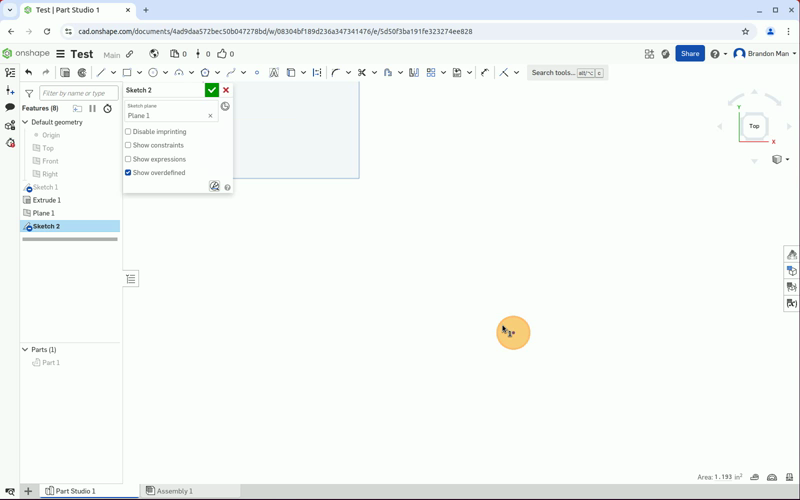
scroll(-6)
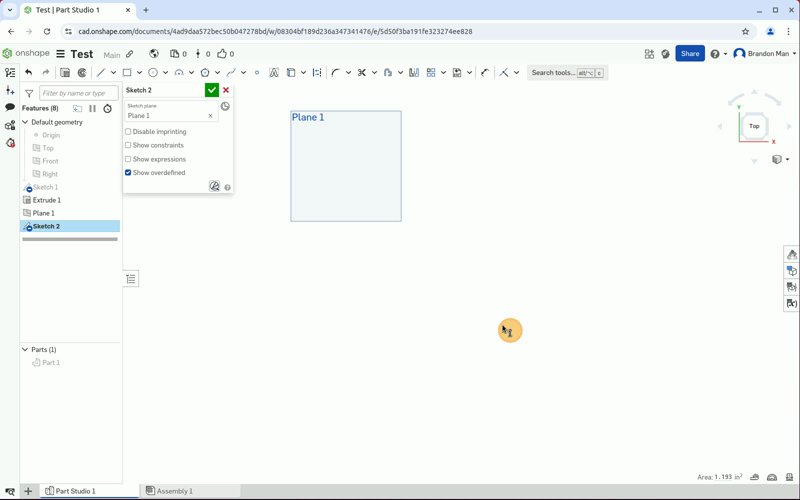
scroll(-6)
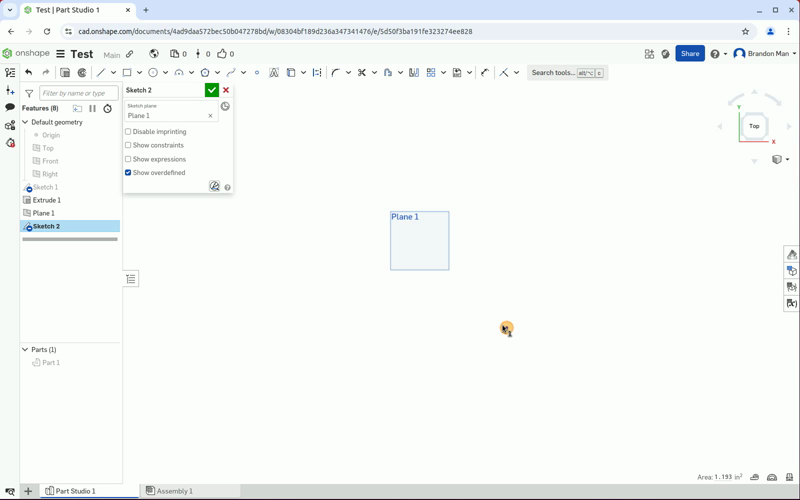
scroll(-6)
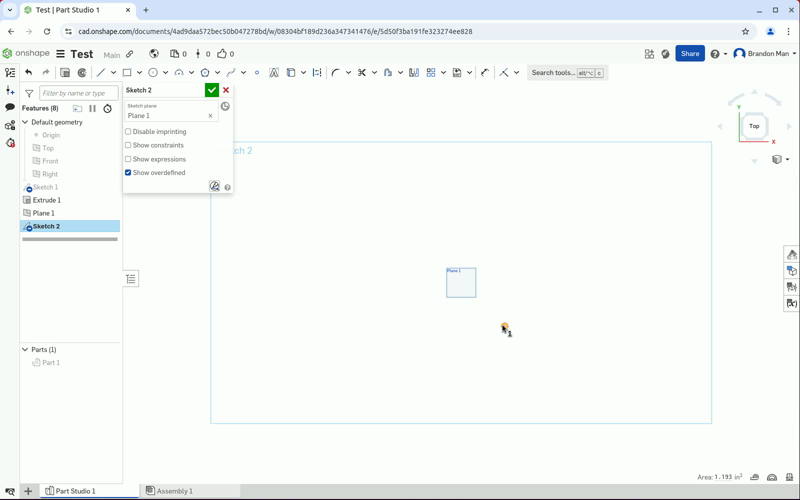
mouse_move(73, 352)
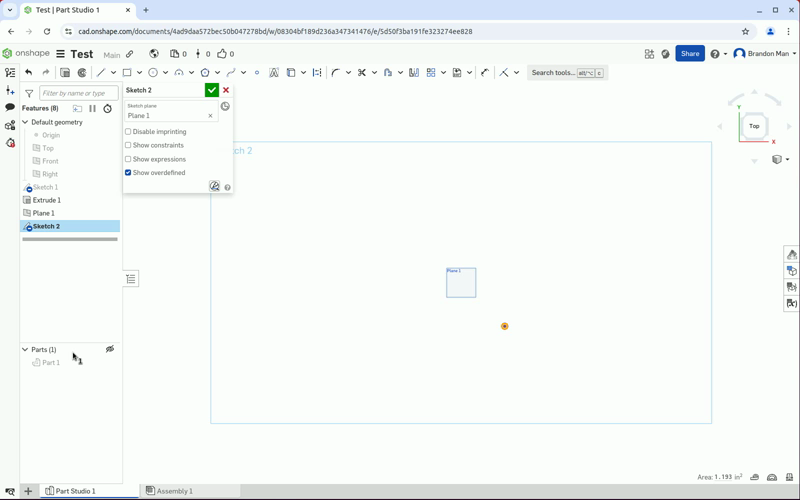
key(shift+y)
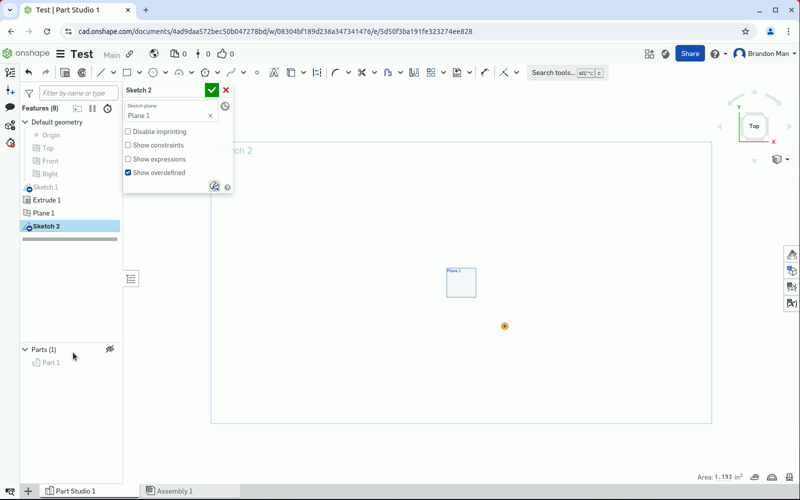
key(shift+e)
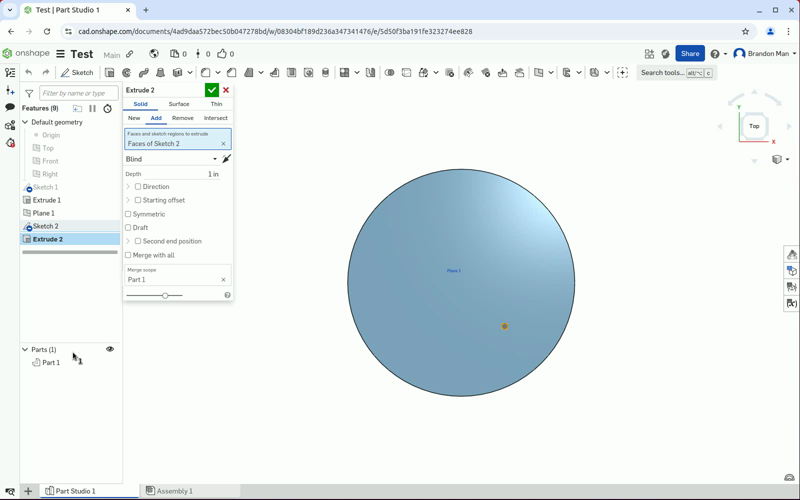
mouse_move(143, 106)
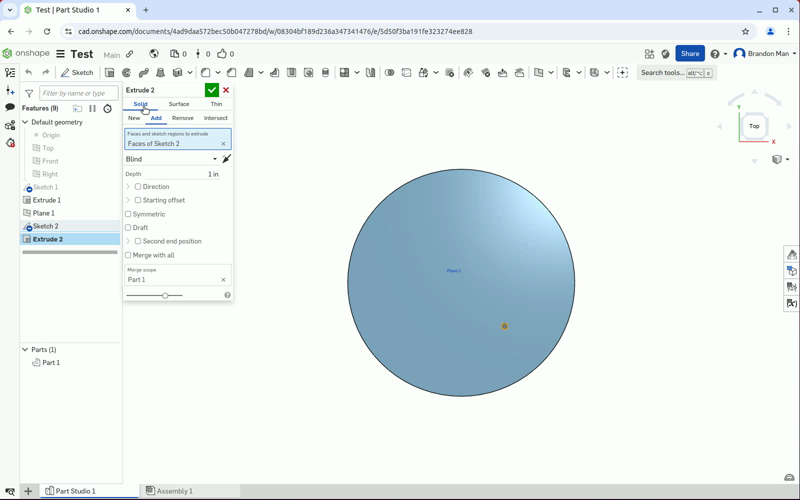
click(143, 106)
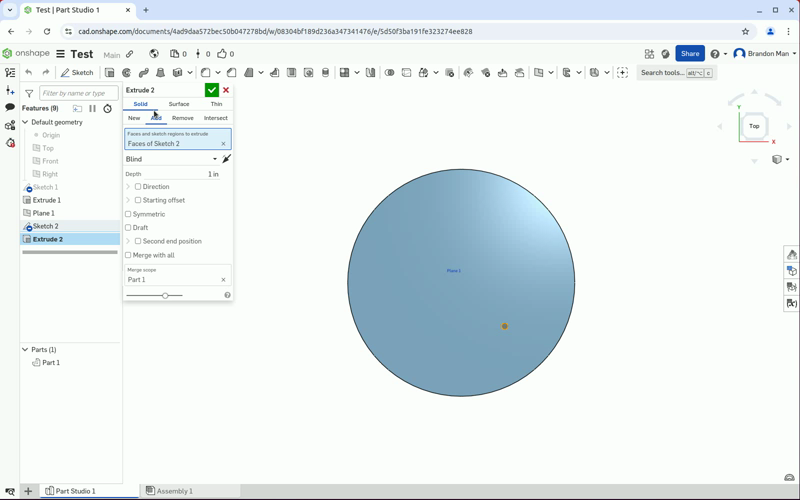
mouse_move(186, 120)
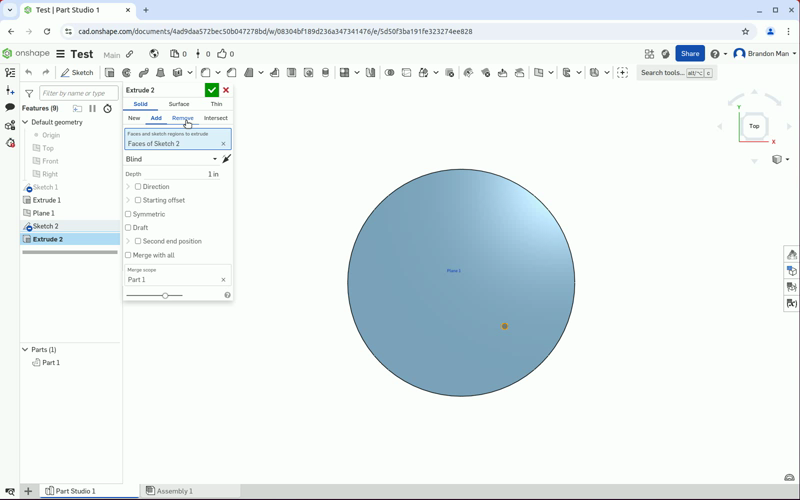
click(186, 120)
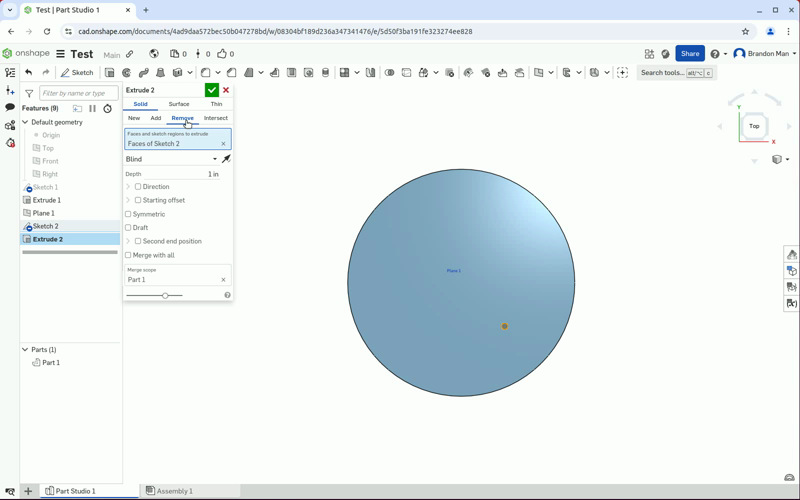
key(tab, 4)
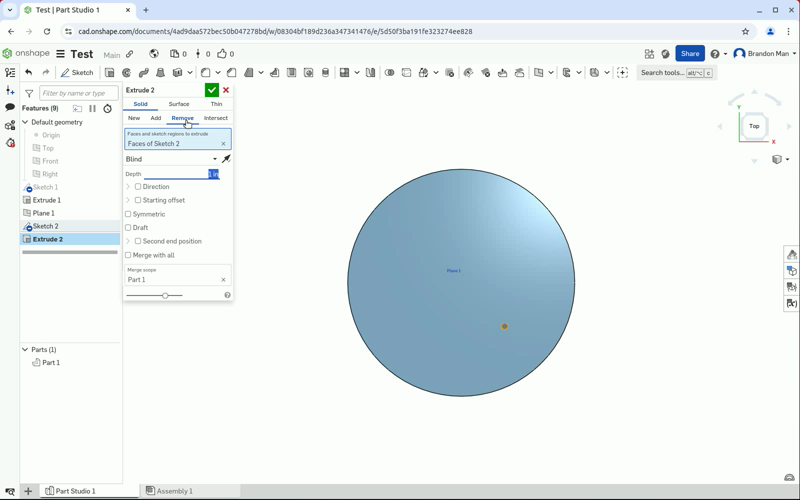
text(3.611)
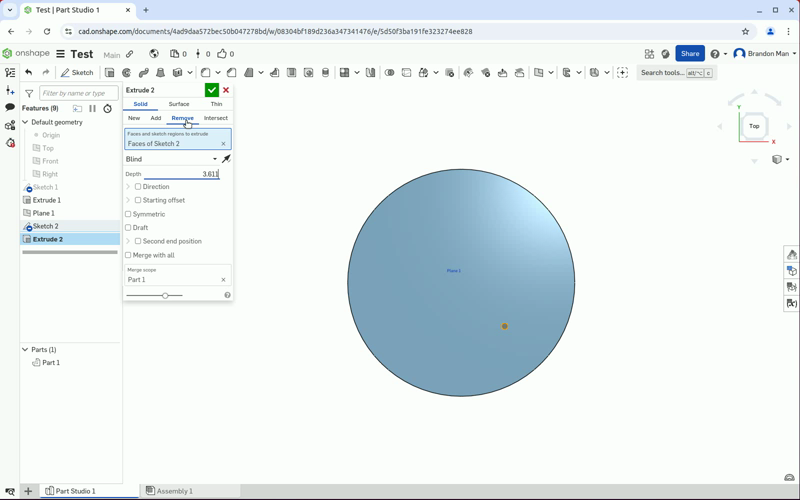
key(tab, 6)
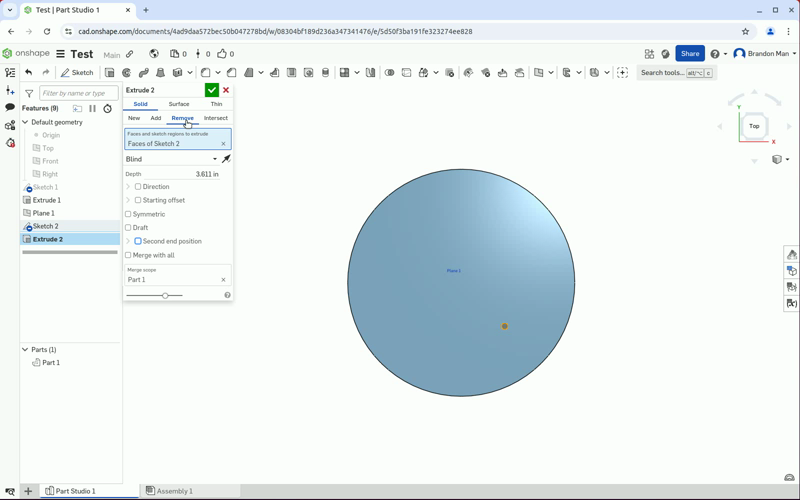
key(space)
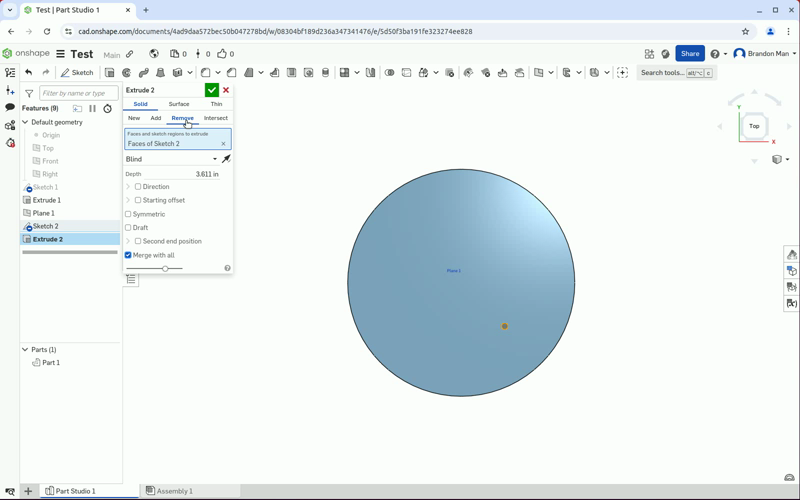
key(enter)
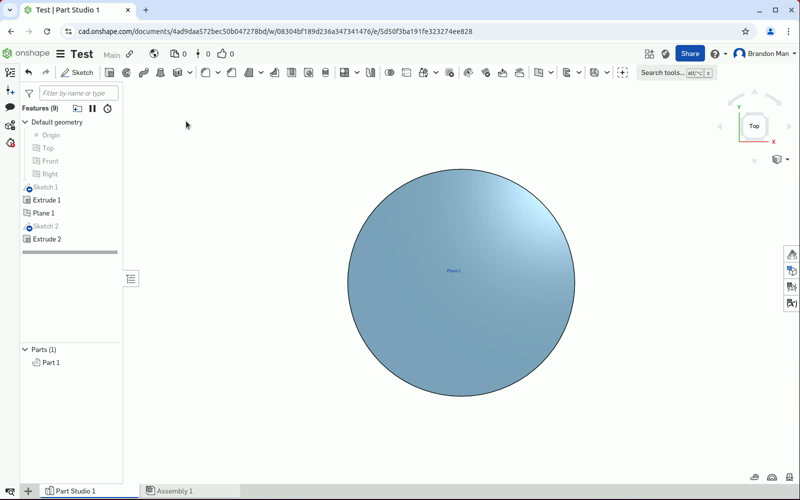
key(shift+h)
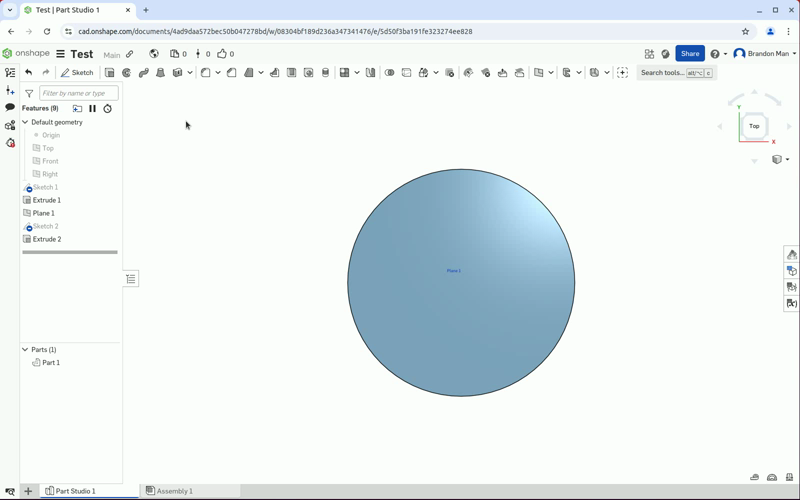
key(shift+h)
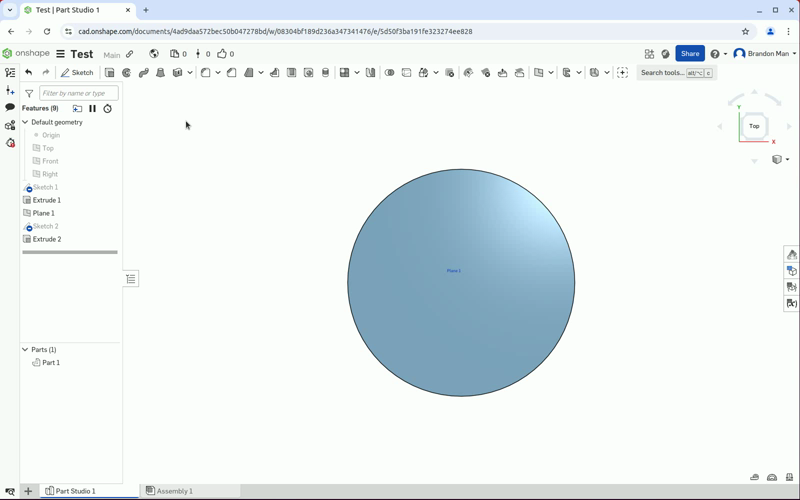
mouse_move(73, 189)
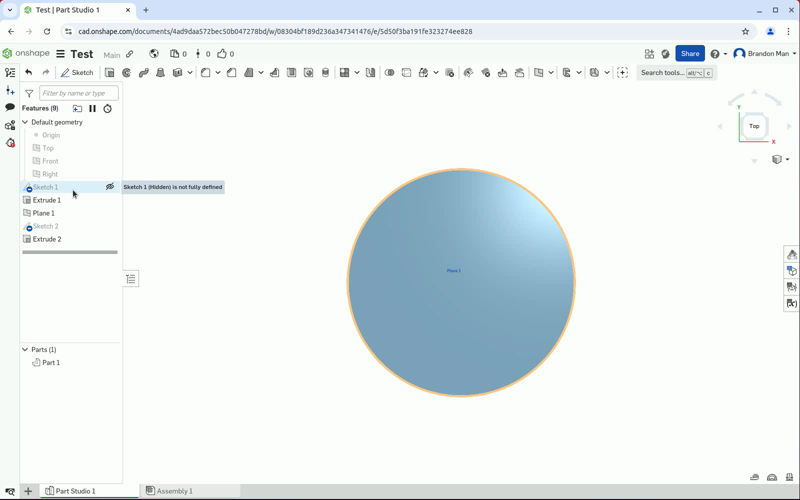
click(73, 189)
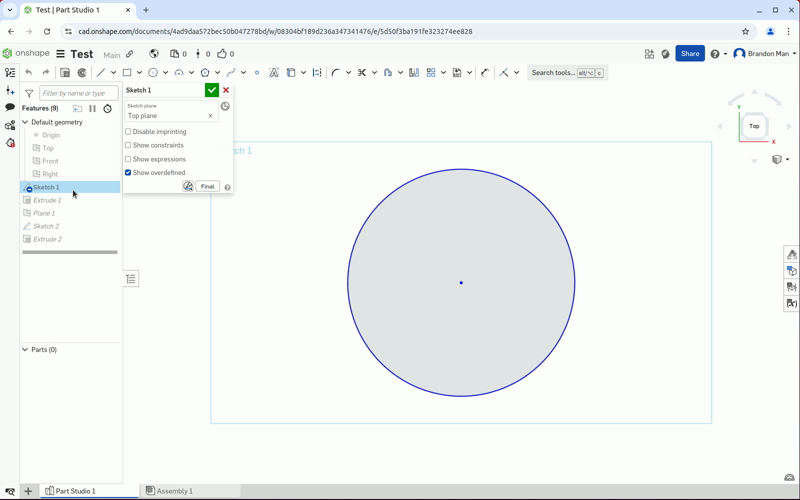
mouse_move(229, 92)
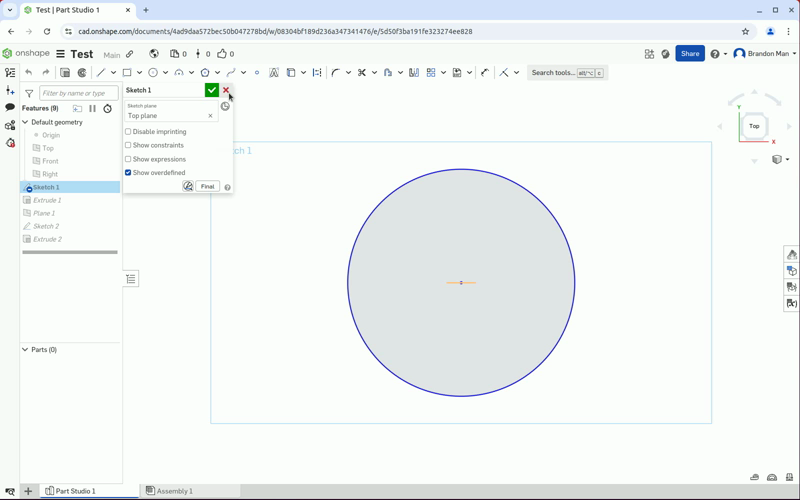
click(229, 92)
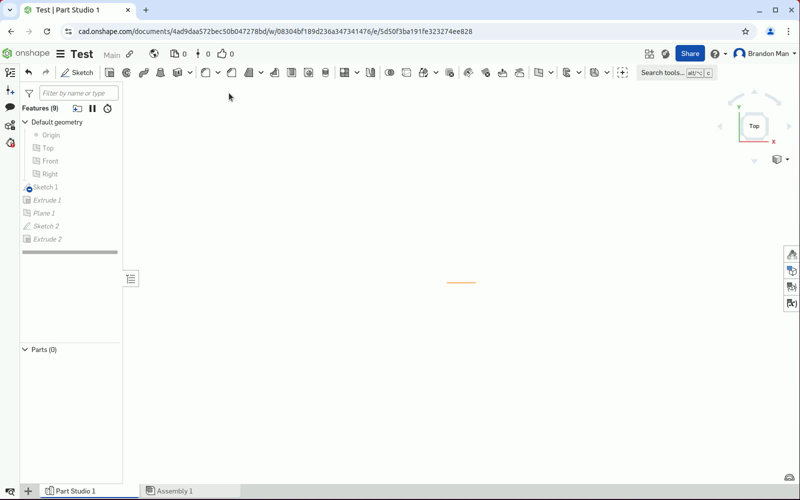
key(shift+s)
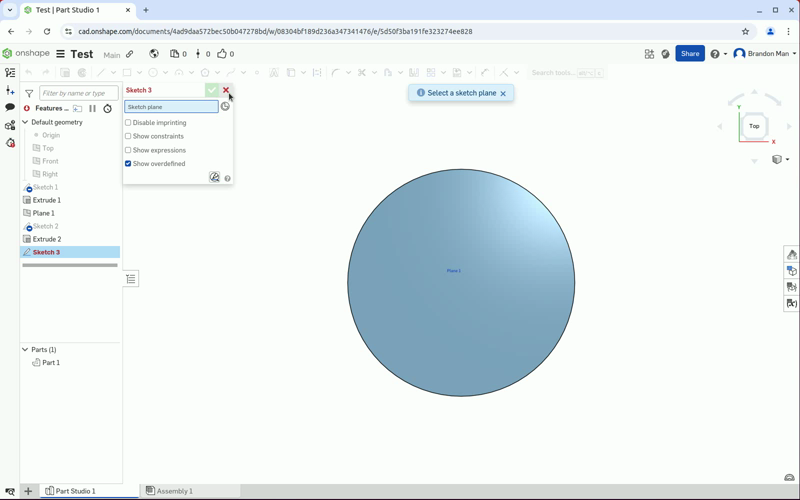
mouse_move(73, 215)
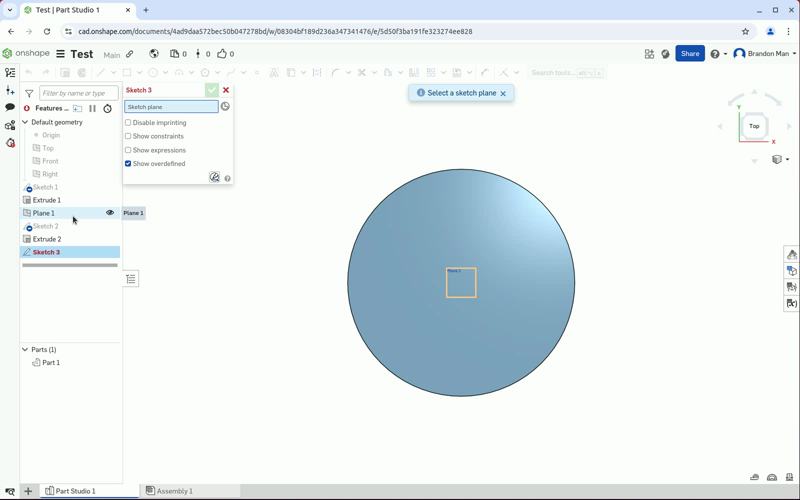
click(73, 215)
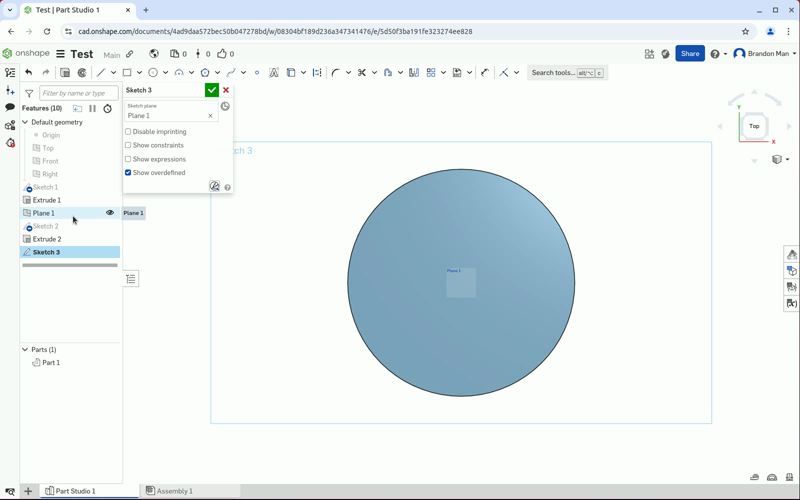
mouse_move(73, 352)
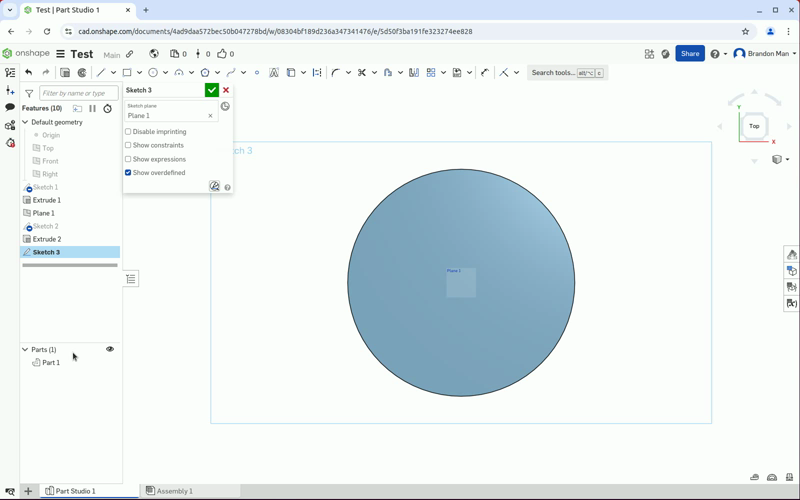
key(y)
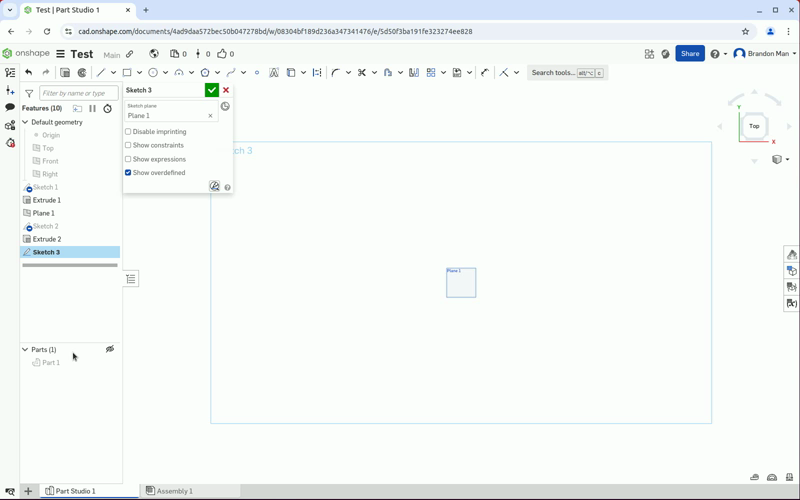
key(c)
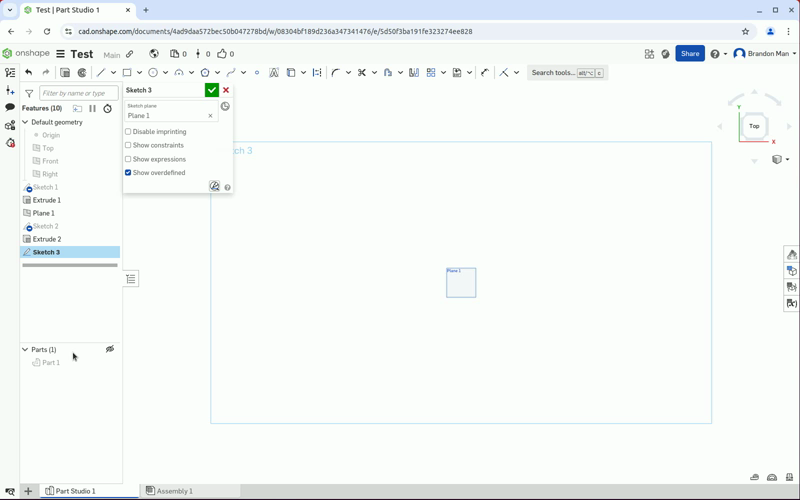
key_down(shift)
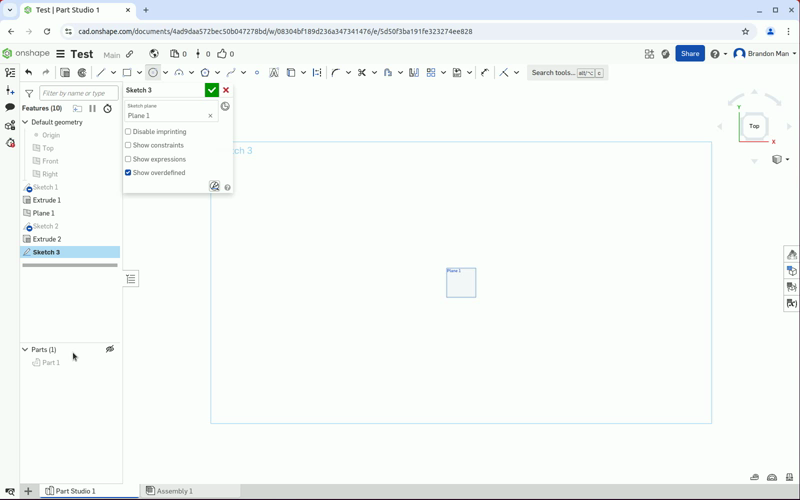
mouse_move(418, 239)
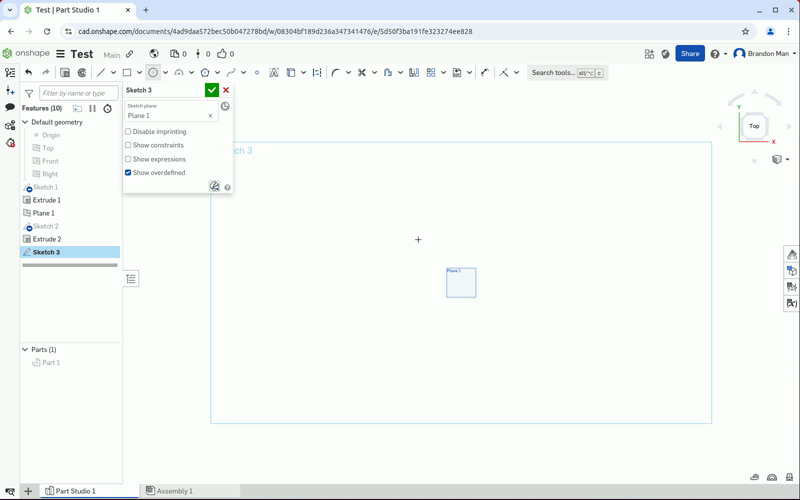
click(418, 239)
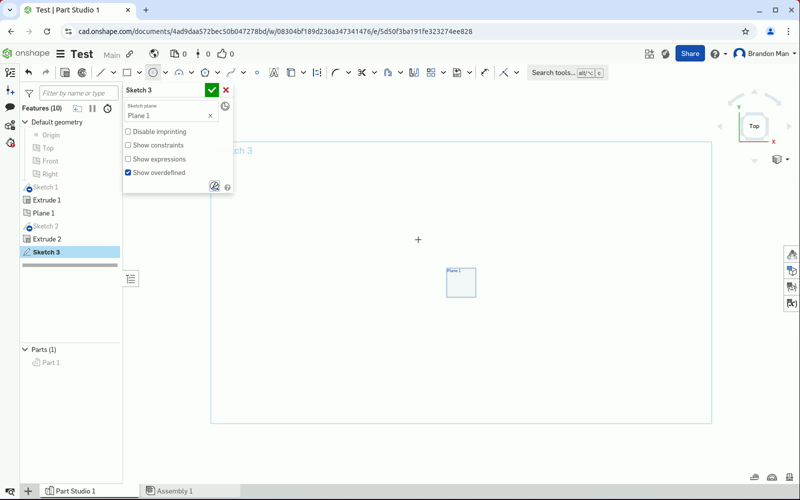
key_up(shift)
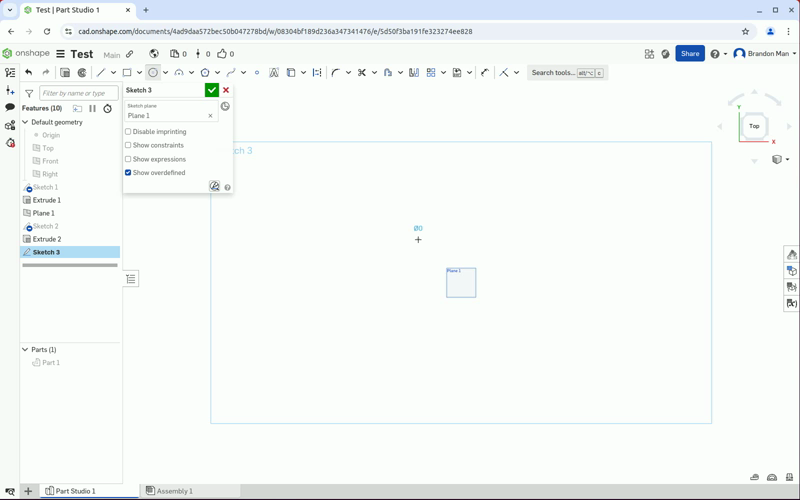
mouse_move(422, 239)
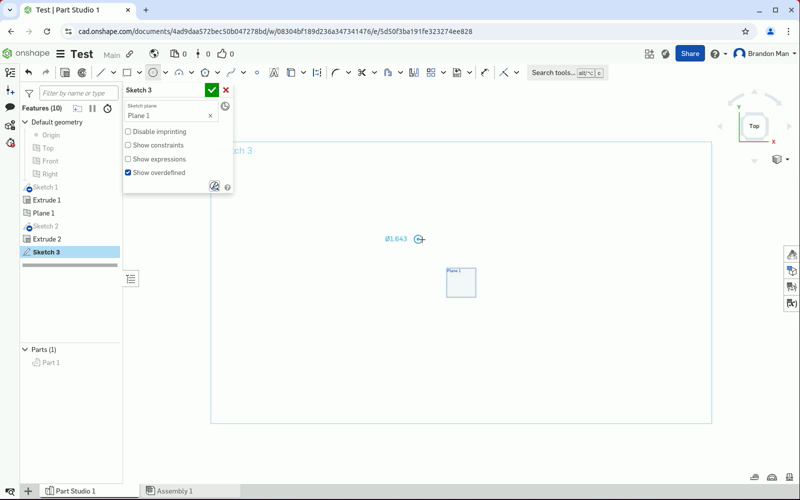
click(422, 239)
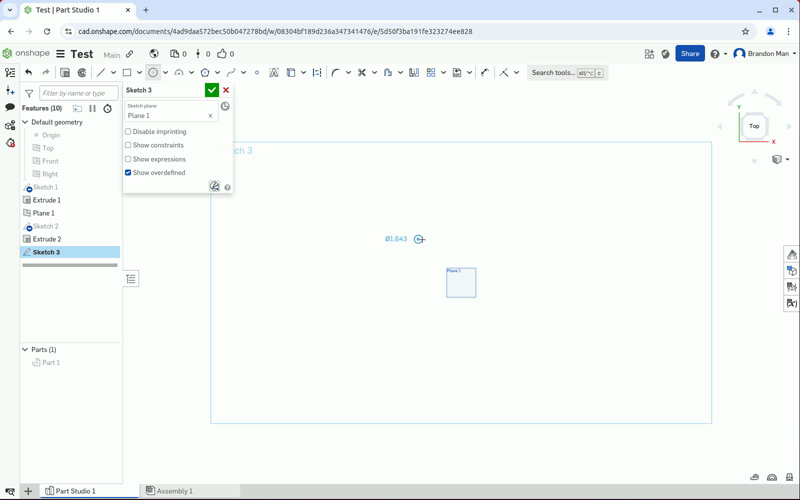
key(esc)
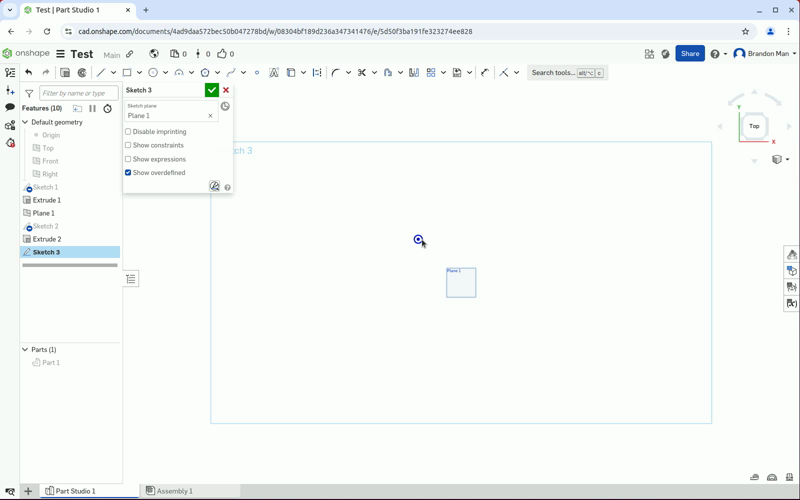
mouse_move(418, 242)
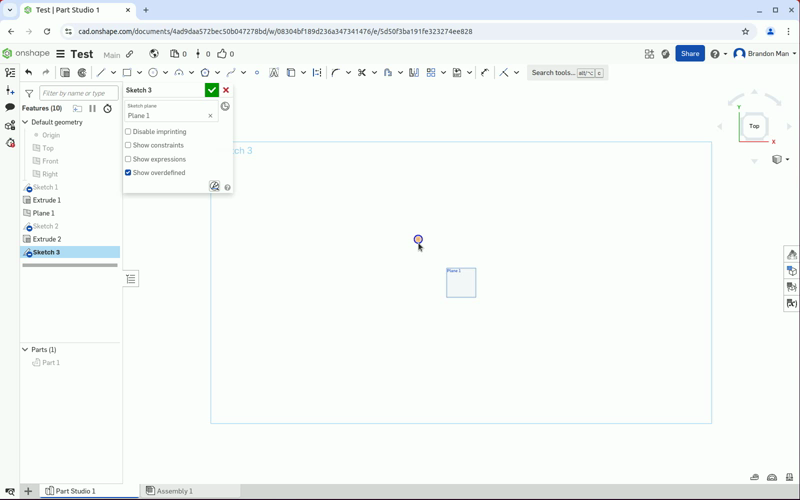
scroll(6)
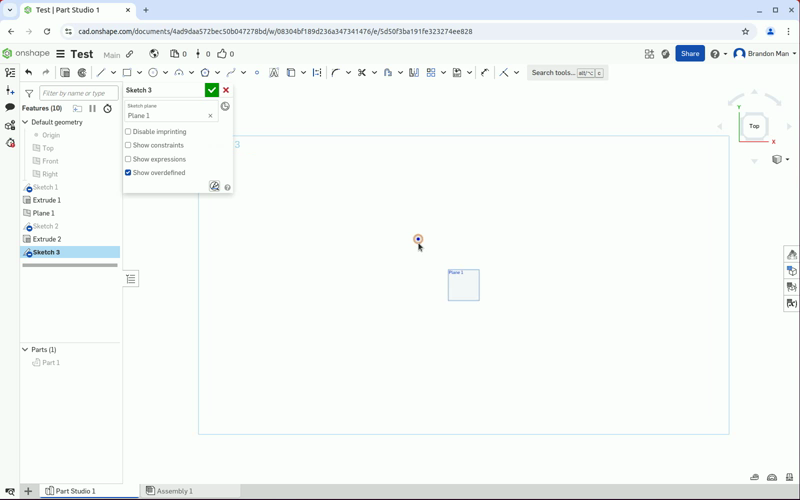
scroll(6)
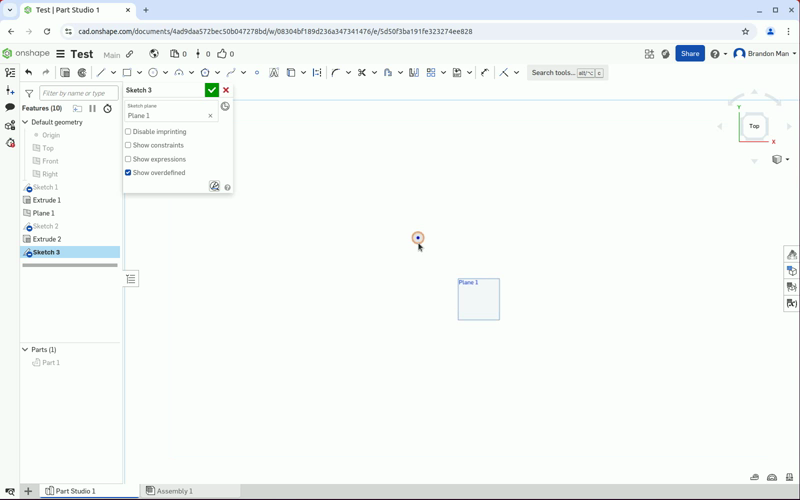
scroll(6)
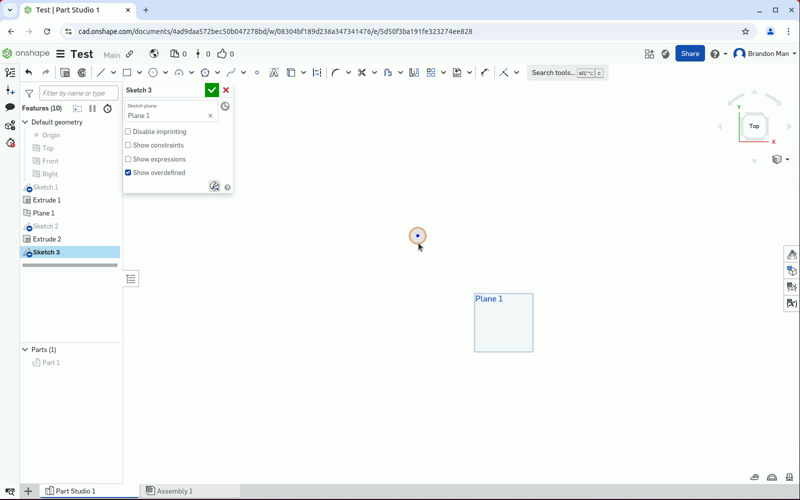
scroll(6)
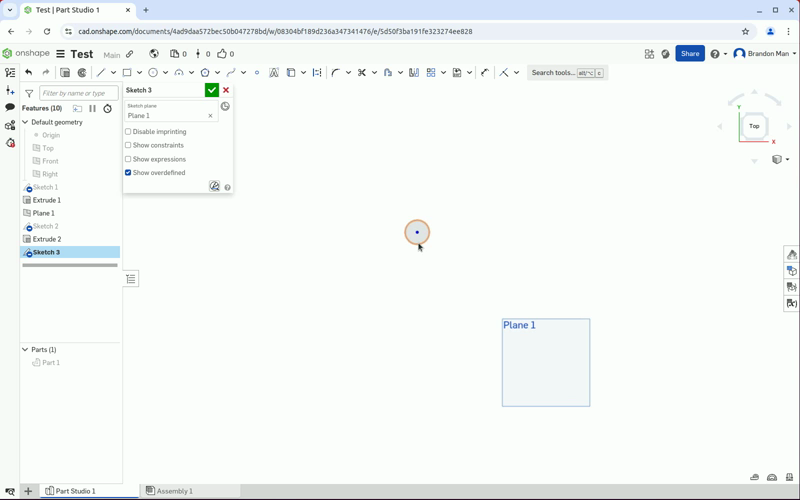
scroll(6)
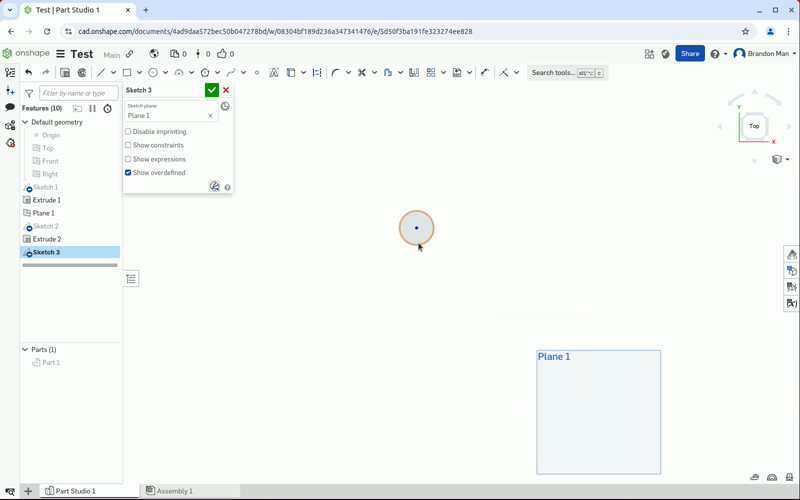
scroll(6)
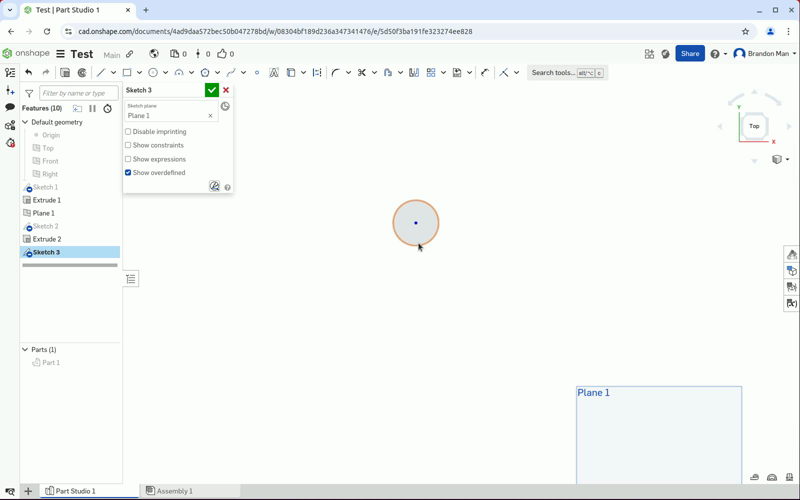
scroll(6)
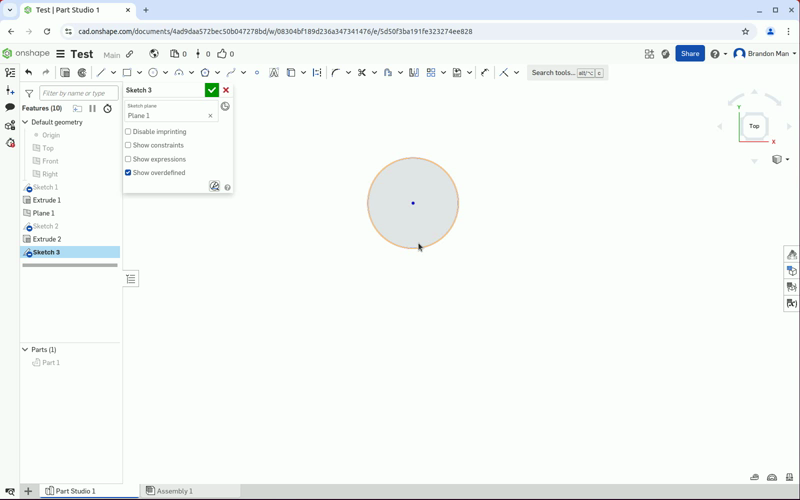
click(418, 242)
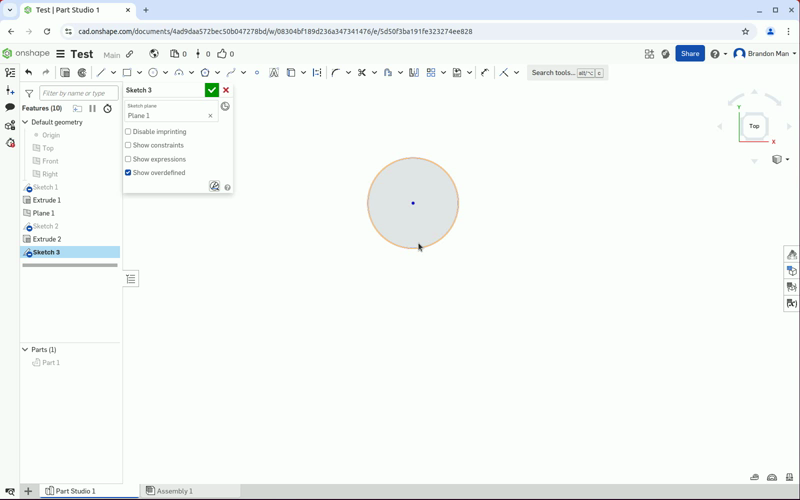
scroll(-6)
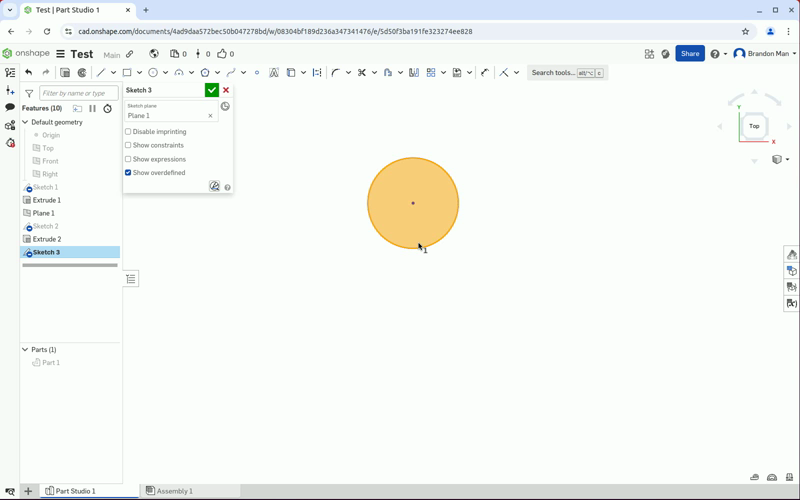
scroll(-6)
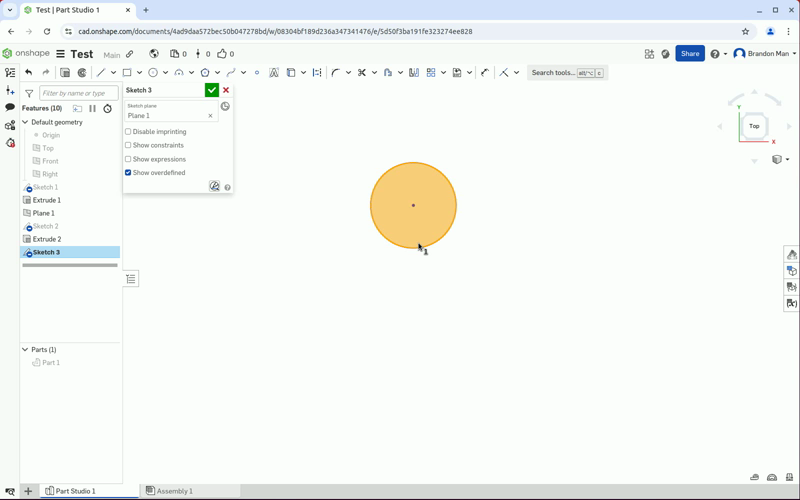
scroll(-6)
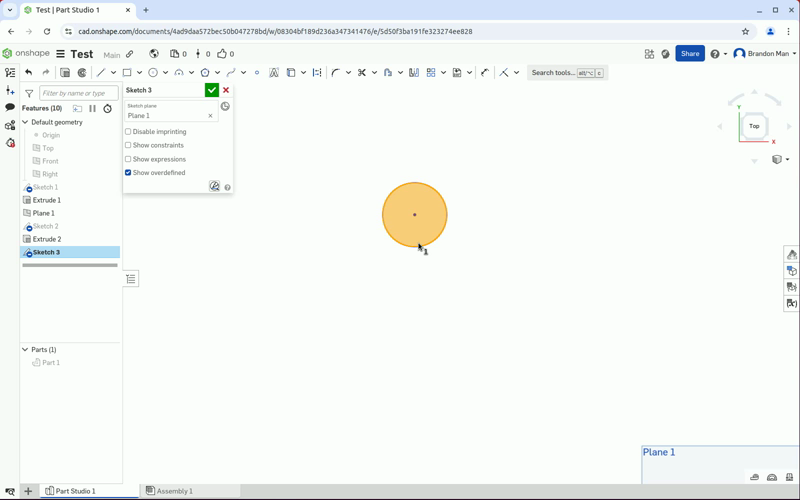
scroll(-6)
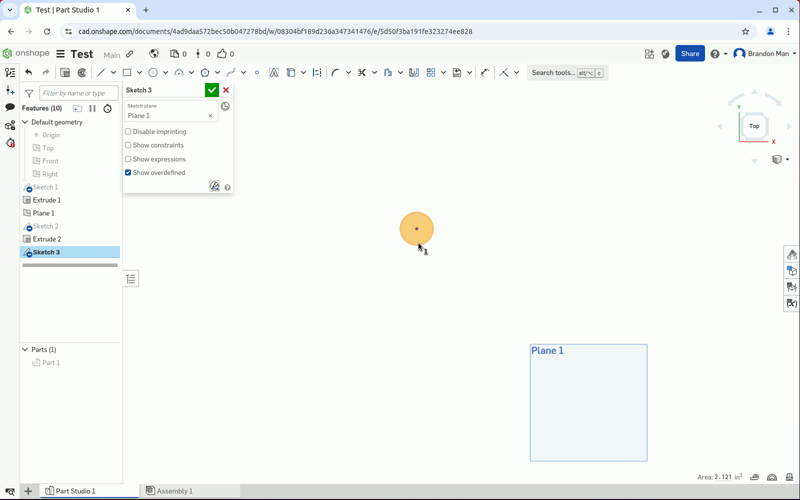
scroll(-6)
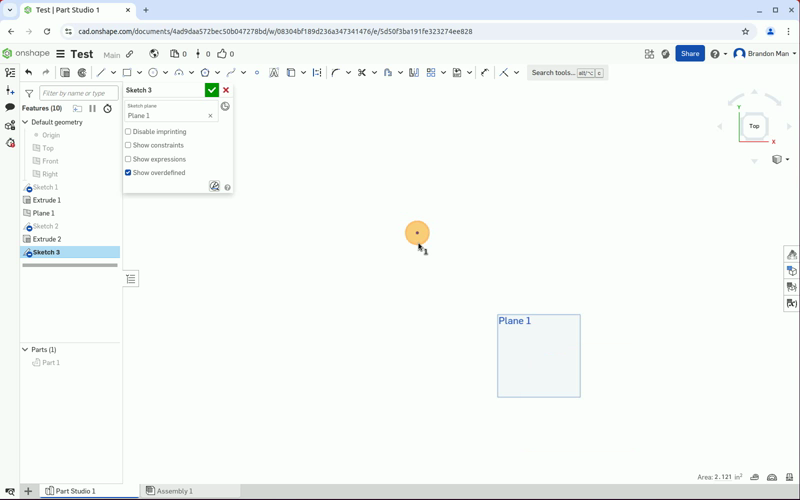
scroll(-6)
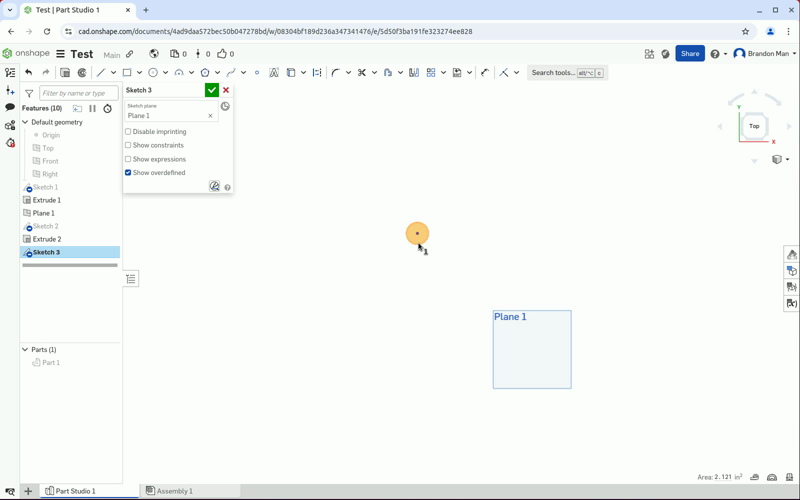
scroll(-6)
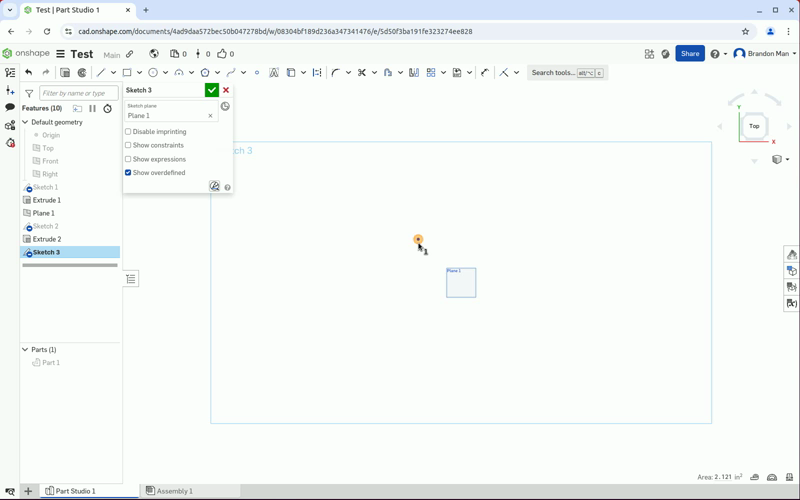
mouse_move(73, 352)
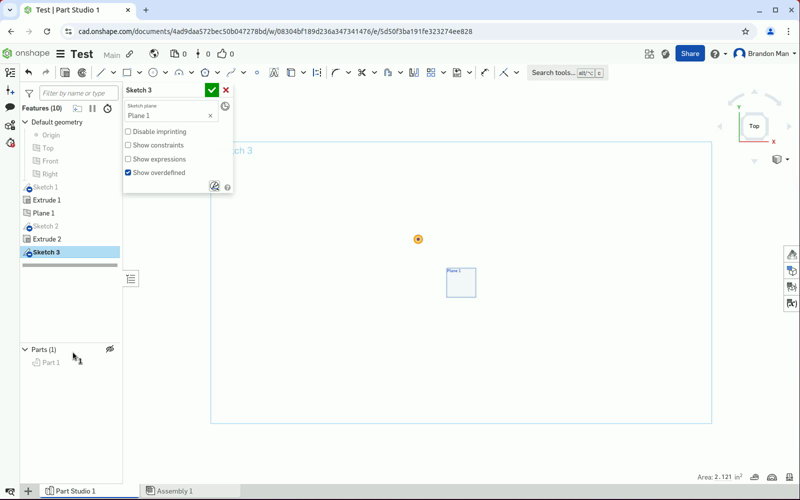
key(shift+y)
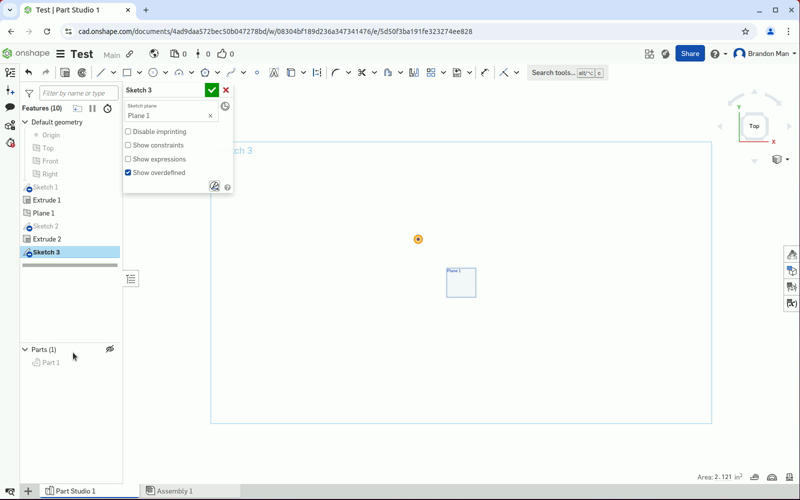
key(shift+e)
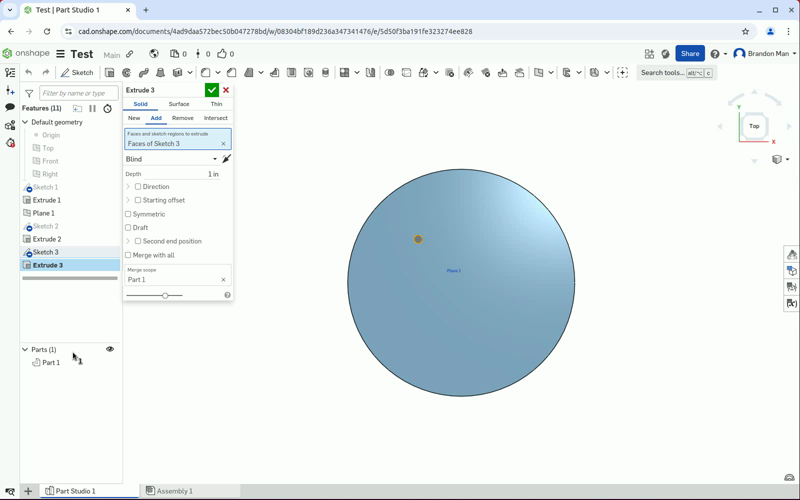
mouse_move(143, 106)
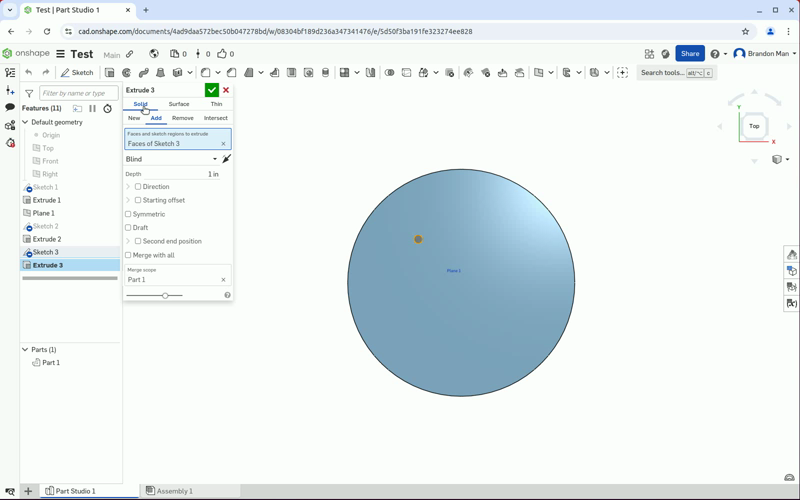
click(143, 106)
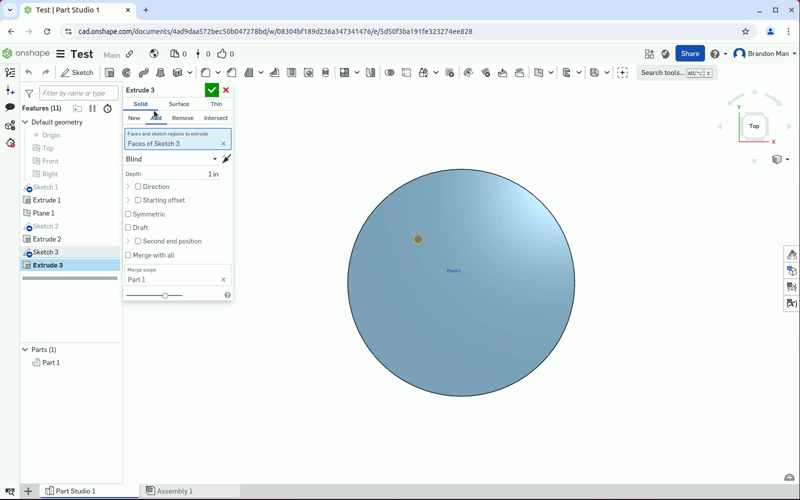
mouse_move(186, 120)
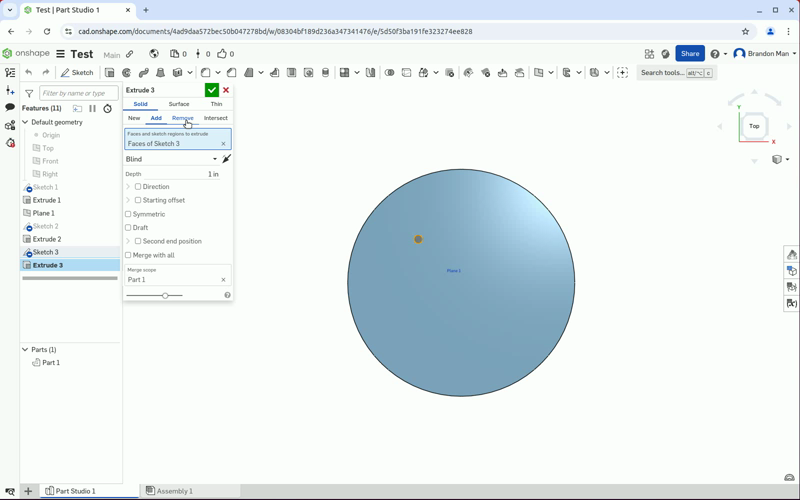
click(186, 120)
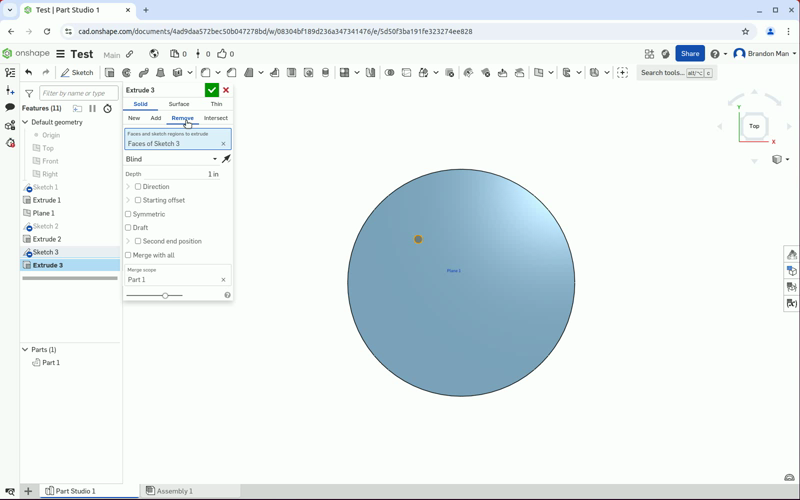
key(tab, 4)
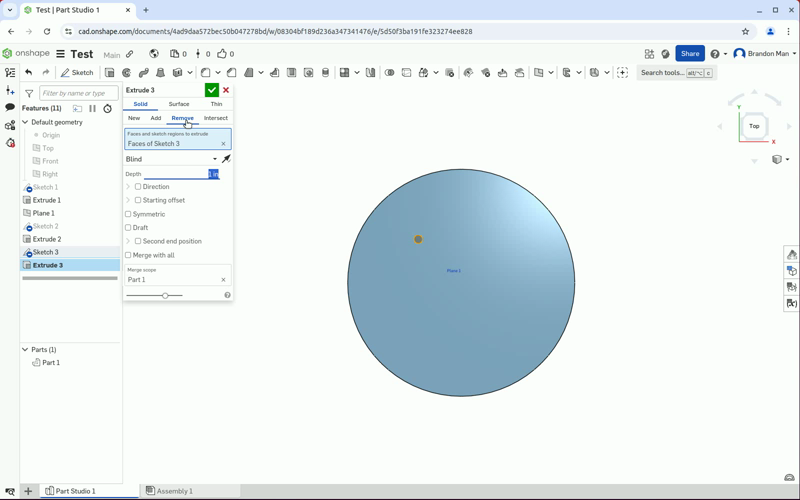
text(3.611)
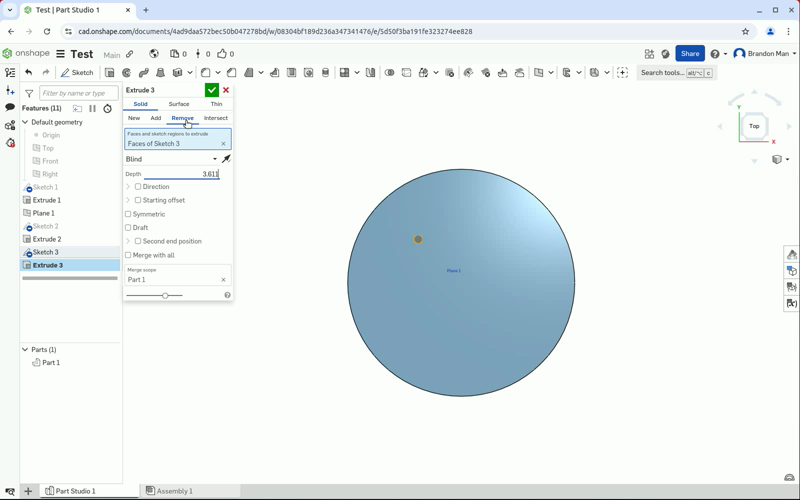
key(tab, 6)
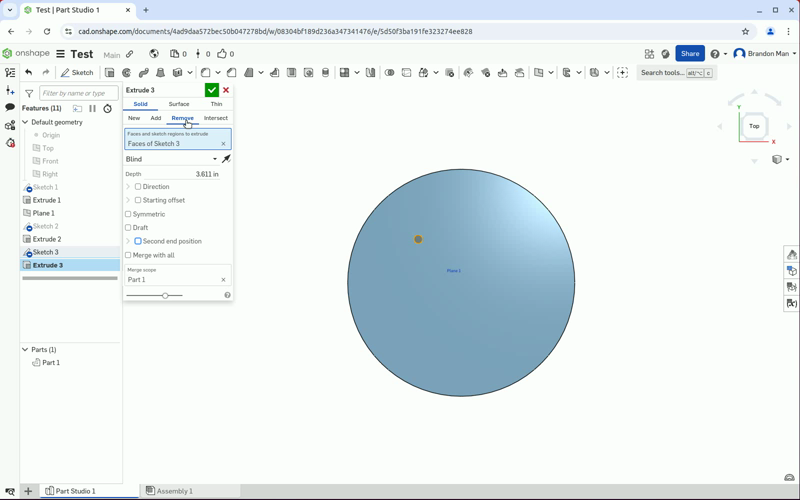
key(space)
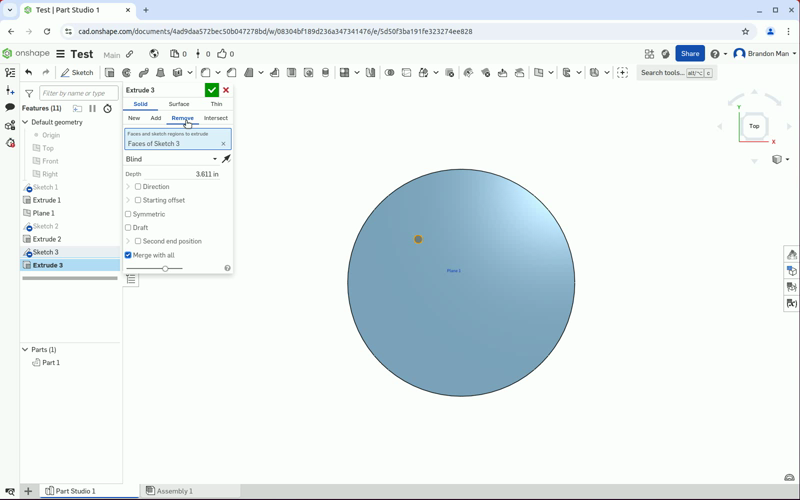
key(enter)
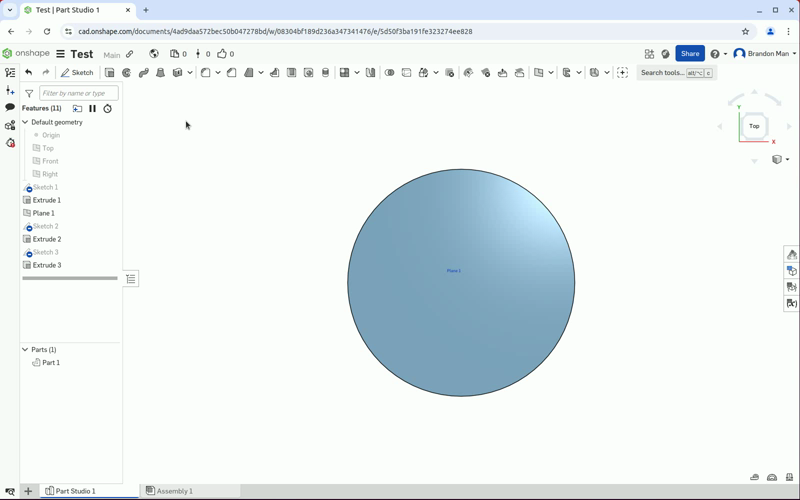
key(shift+h)
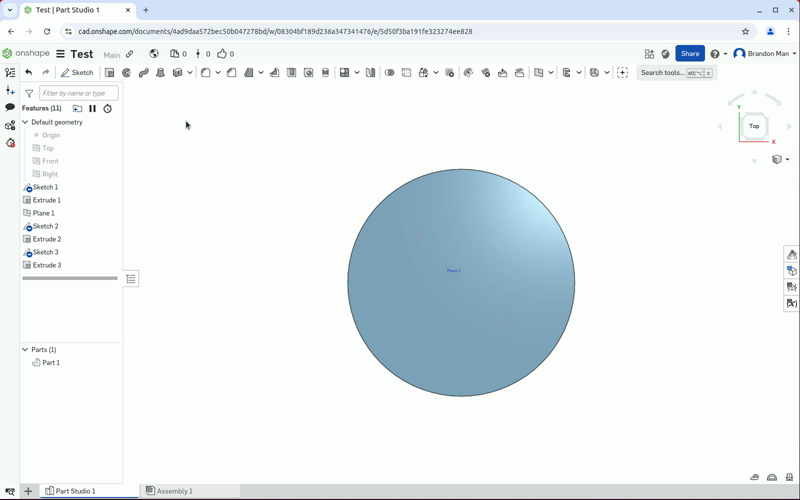
key(shift+h)
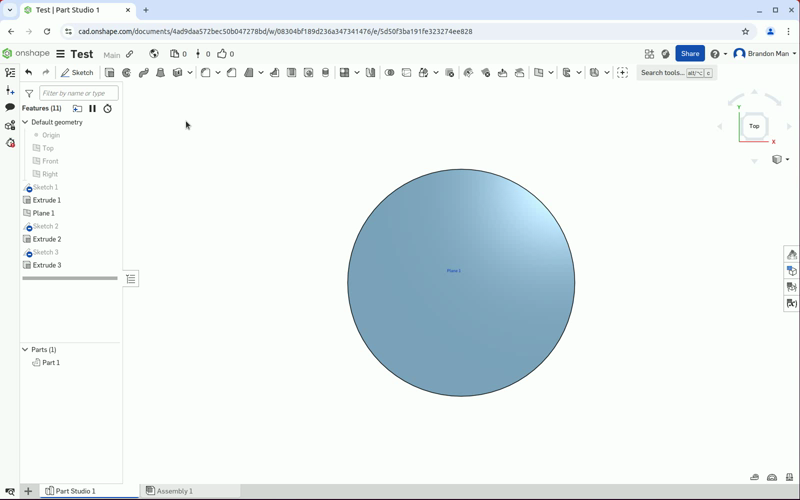
mouse_move(73, 189)
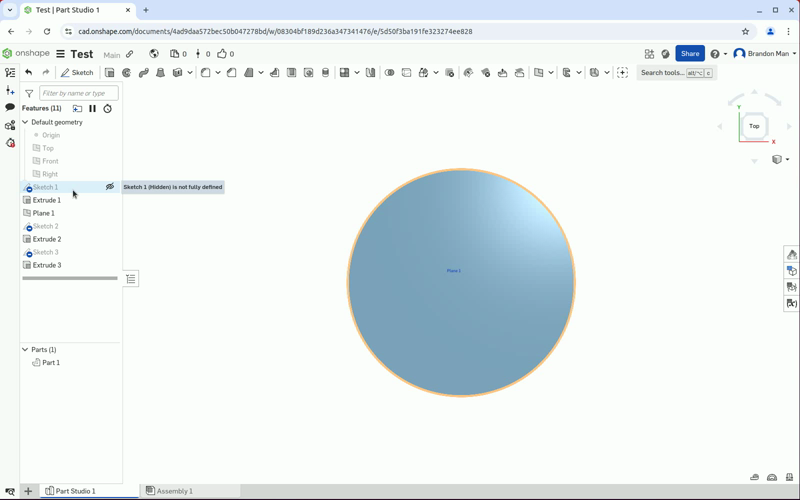
click(73, 189)
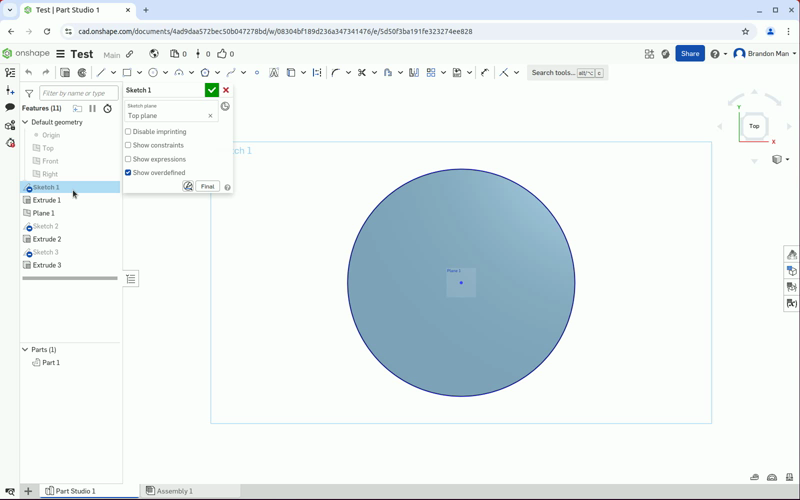
mouse_move(229, 92)
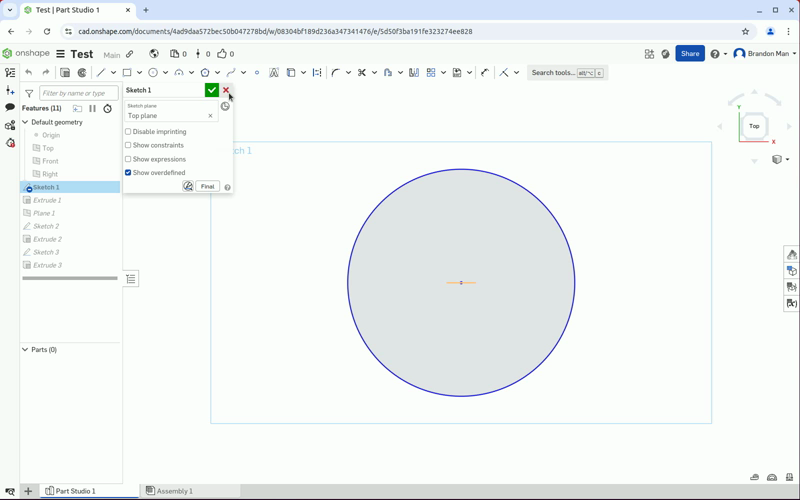
click(229, 92)
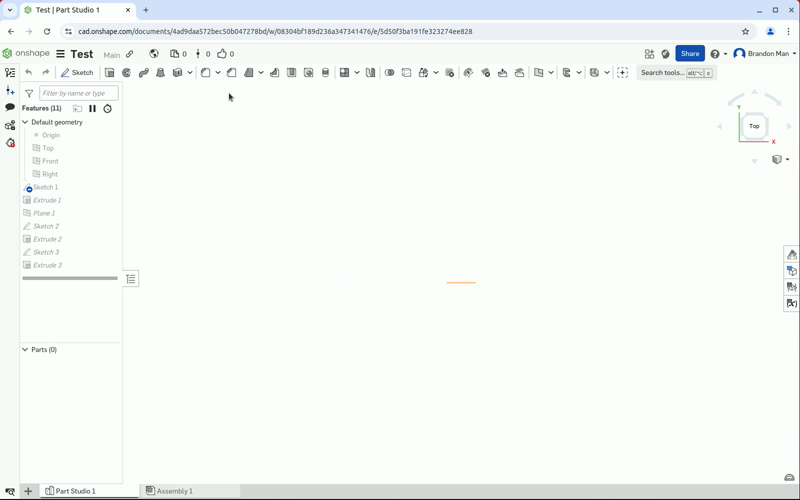
key(shift+s)
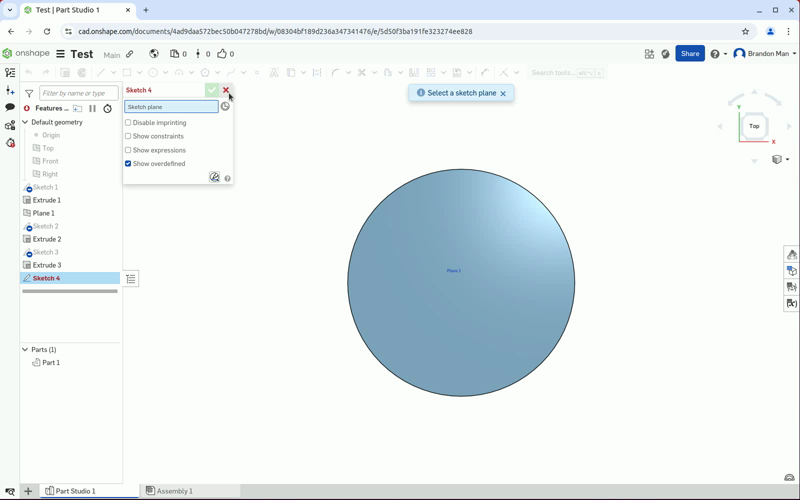
mouse_move(73, 215)
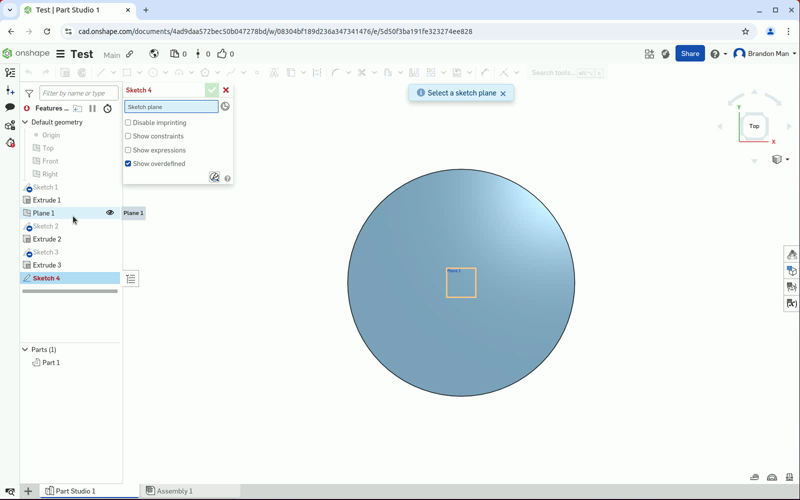
click(73, 215)
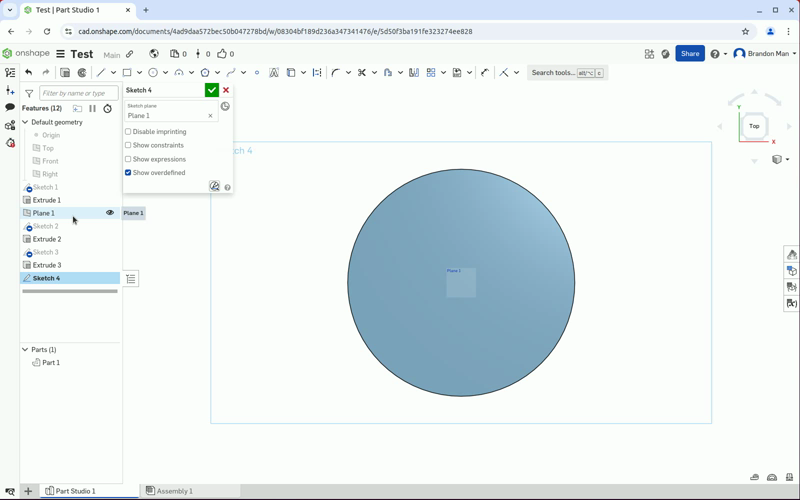
mouse_move(73, 352)
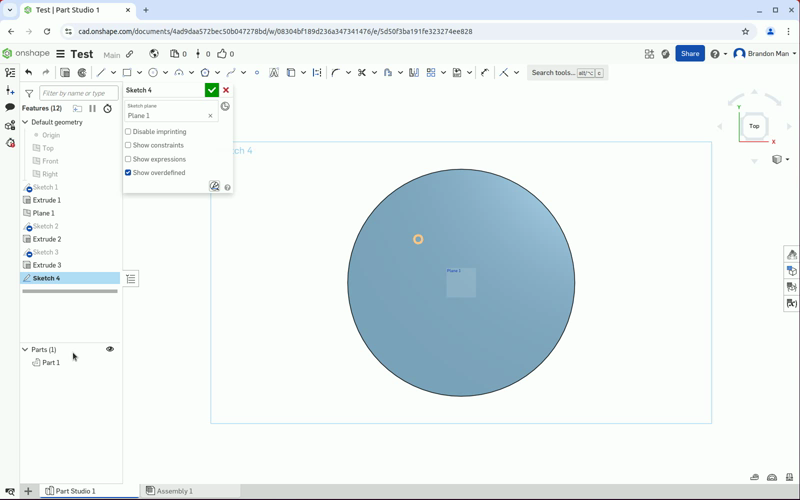
key(y)
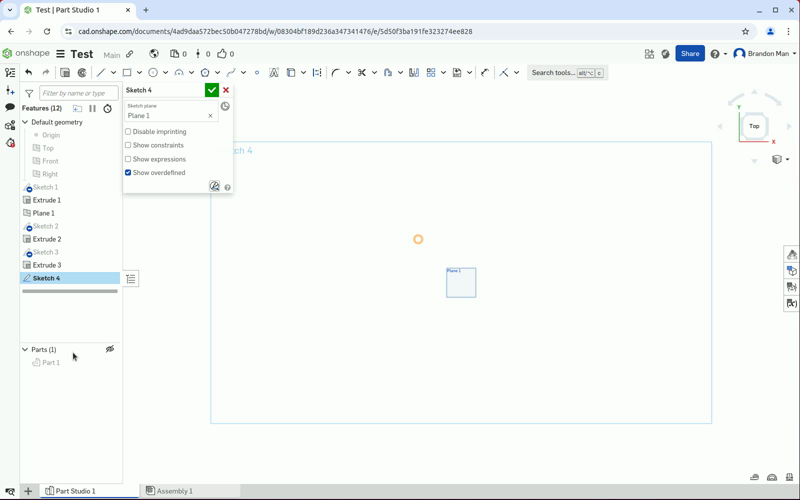
key(c)
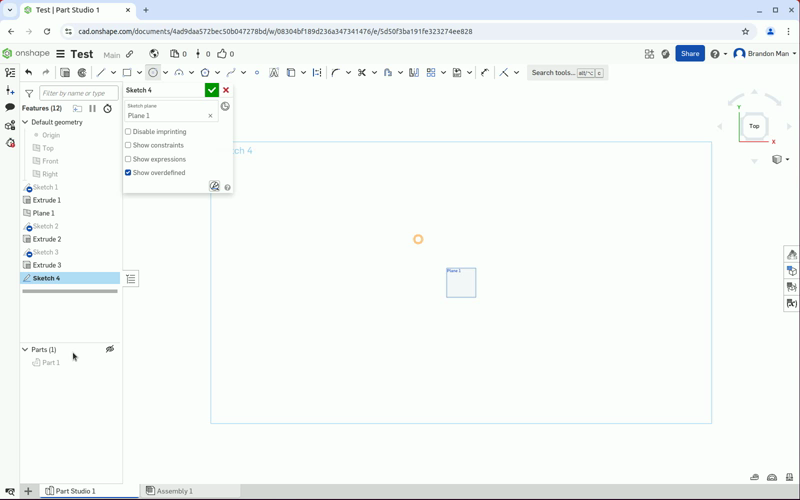
key_down(shift)
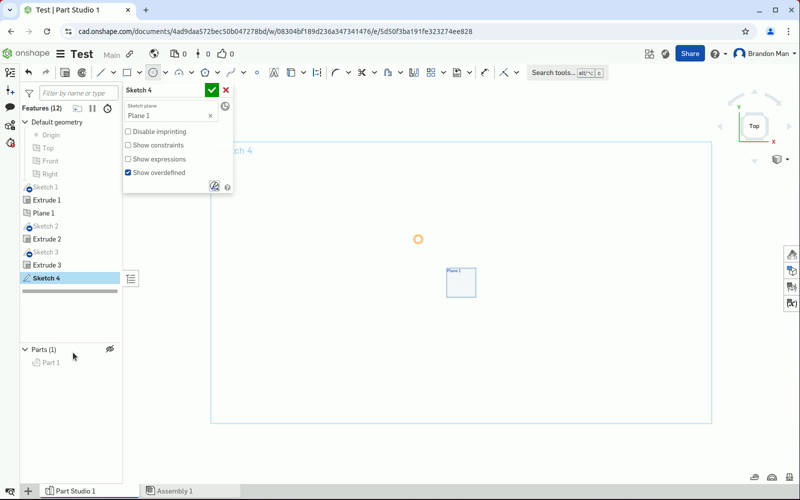
mouse_move(418, 326)
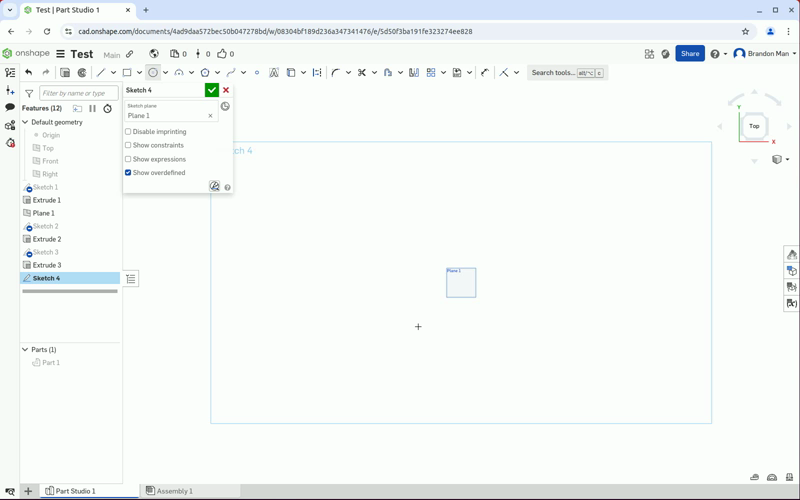
click(418, 326)
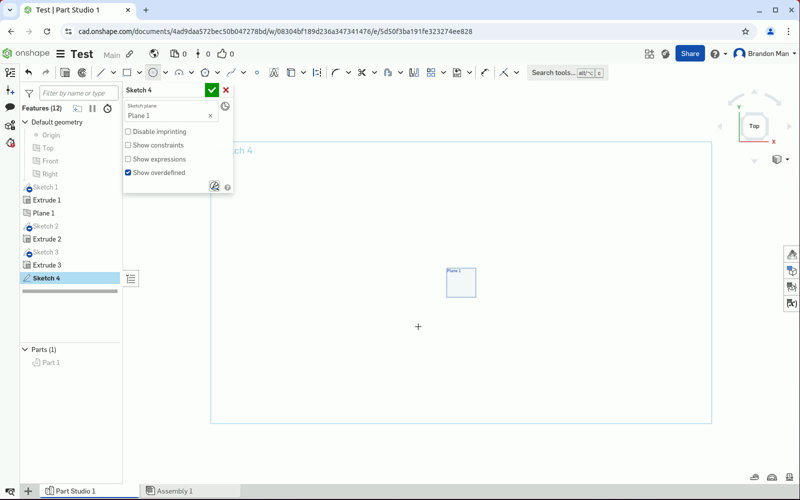
key_up(shift)
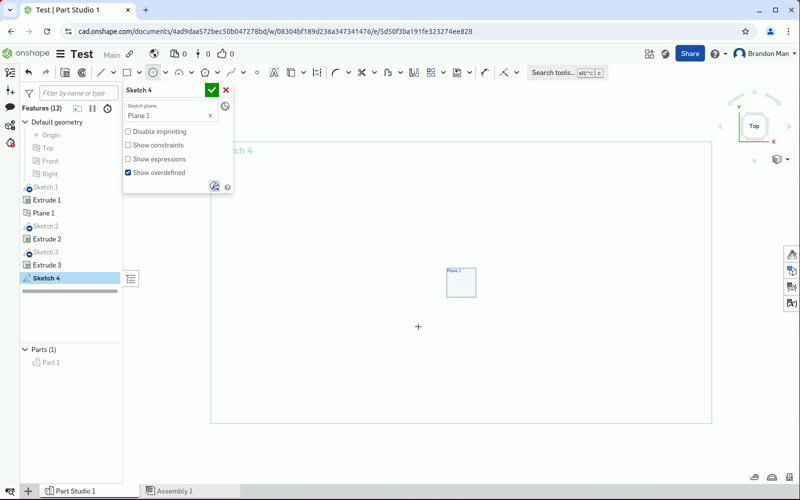
mouse_move(422, 326)
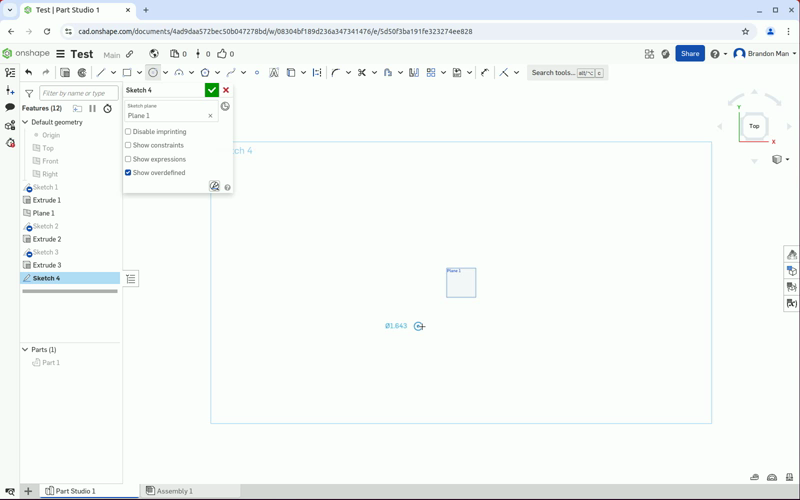
click(422, 326)
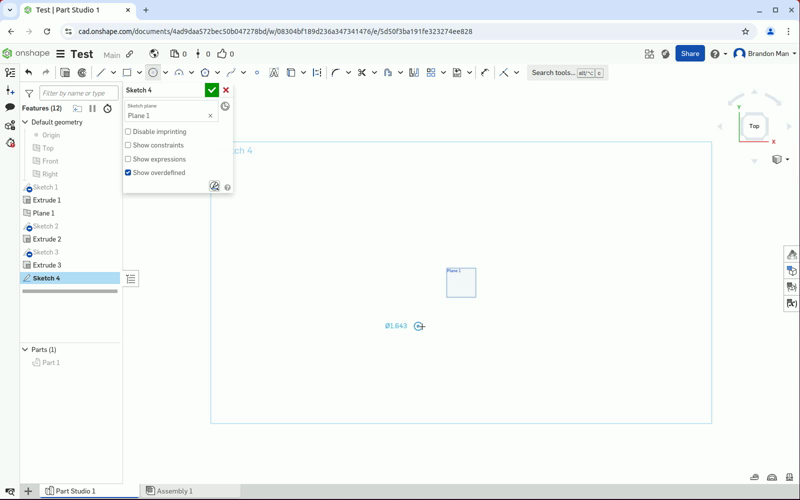
key(esc)
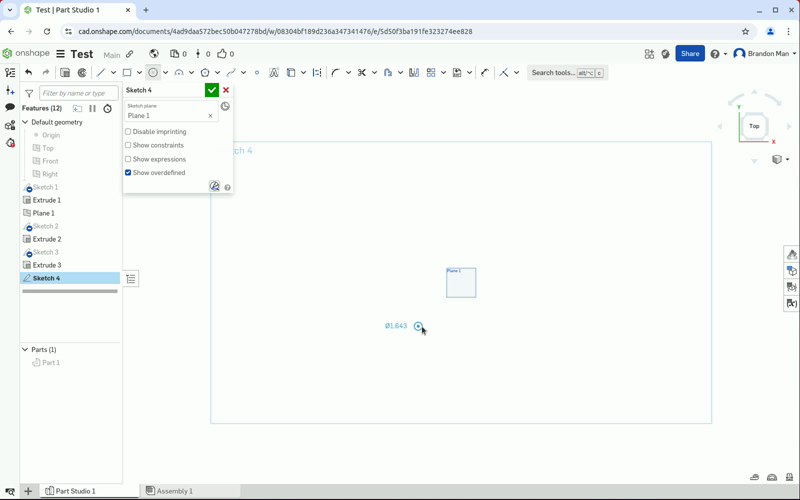
mouse_move(416, 328)
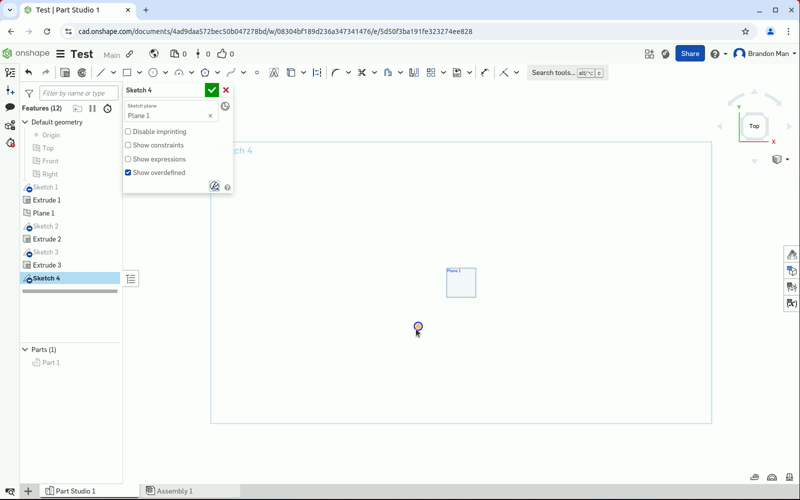
scroll(6)
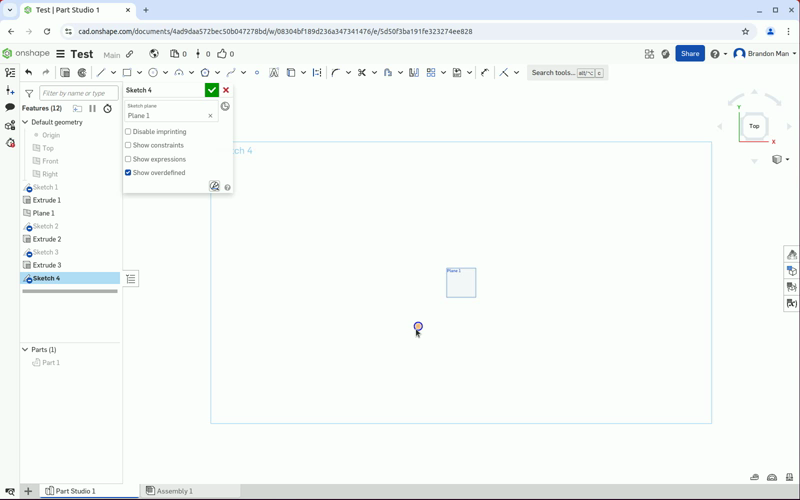
scroll(6)
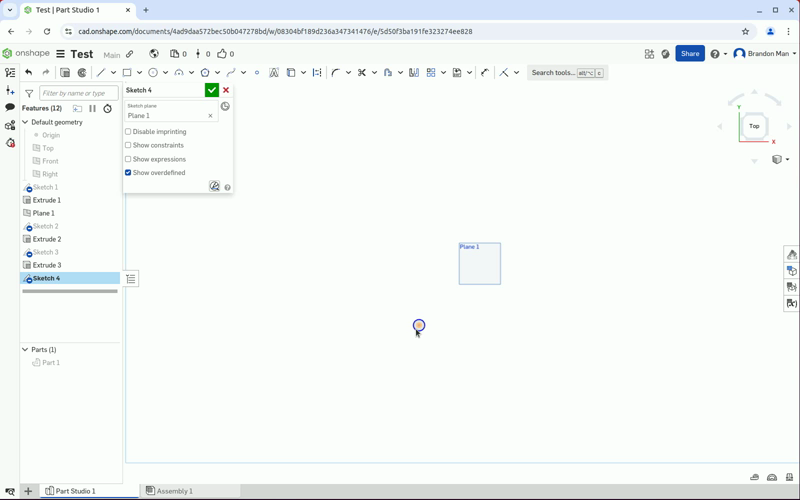
scroll(6)
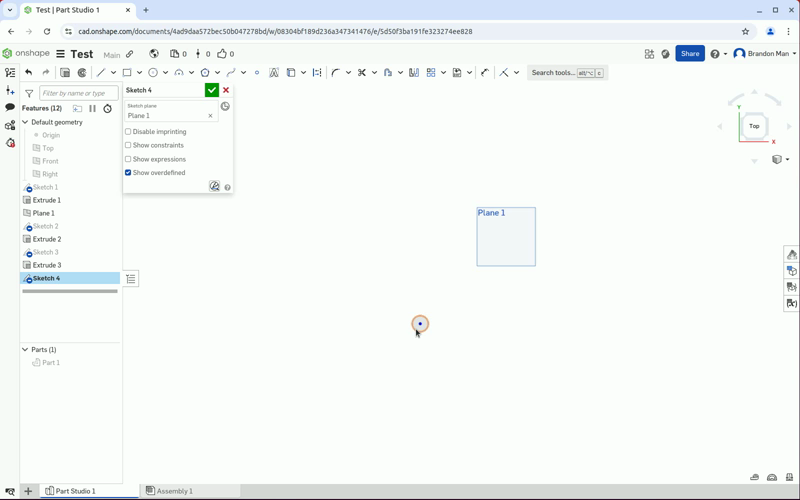
scroll(6)
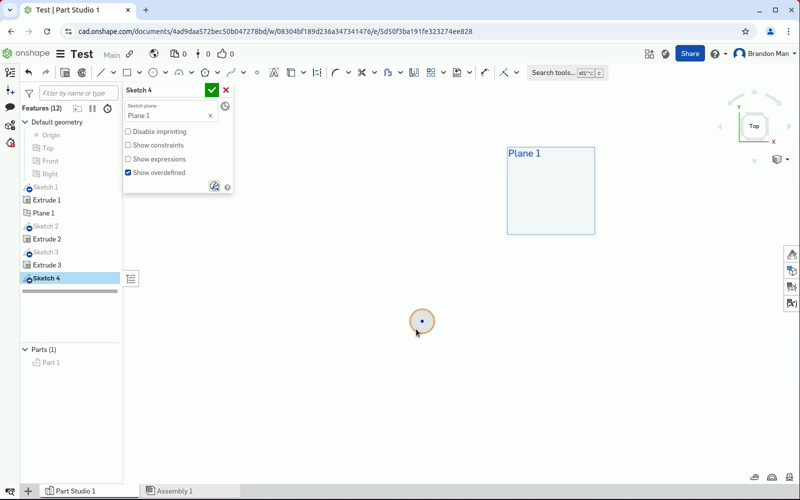
scroll(6)
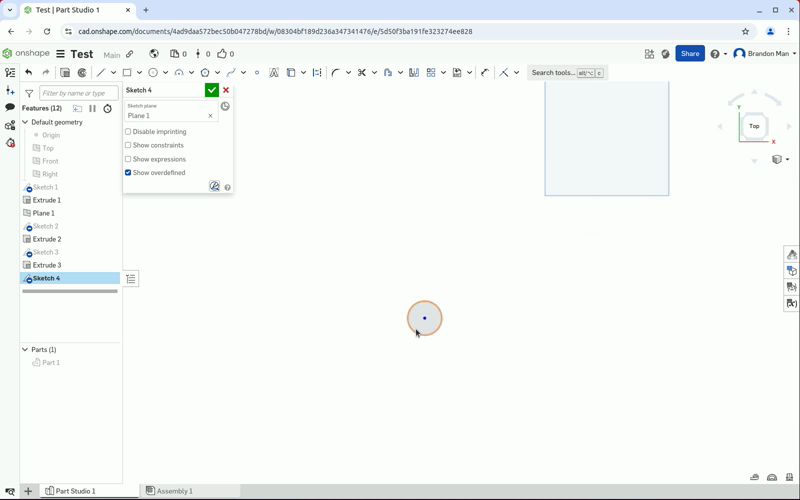
scroll(6)
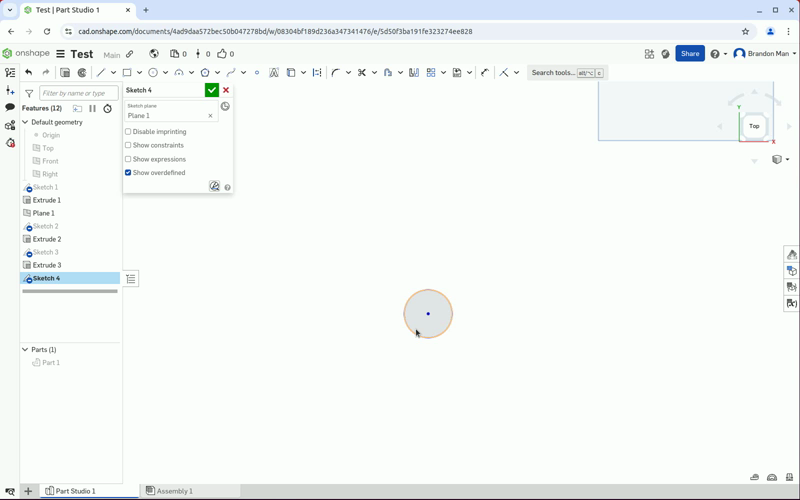
scroll(6)
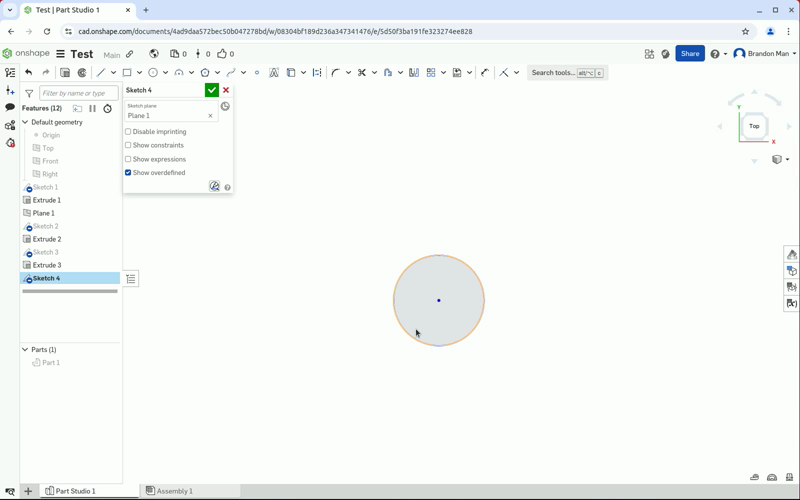
click(416, 328)
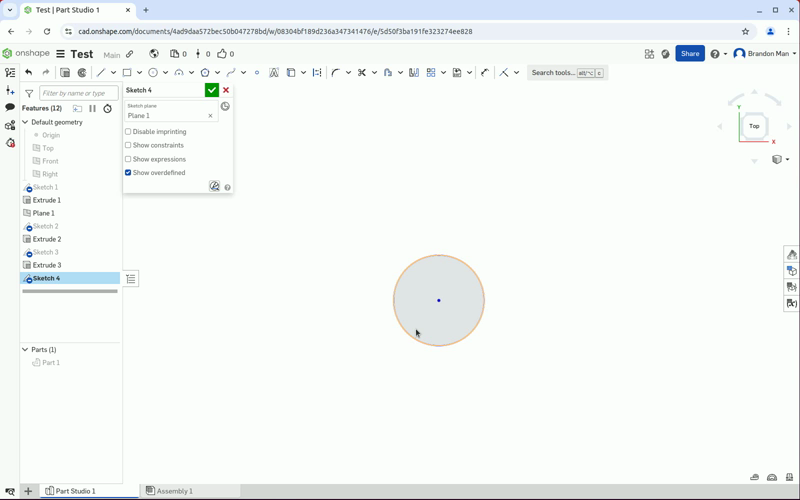
scroll(-6)
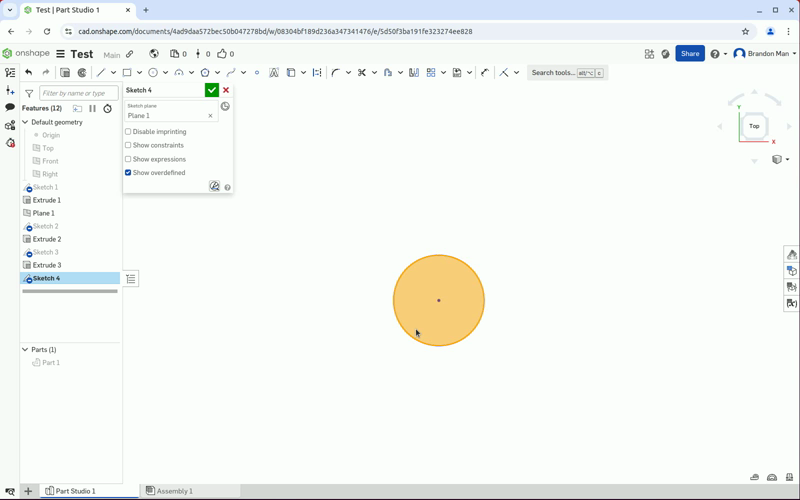
scroll(-6)
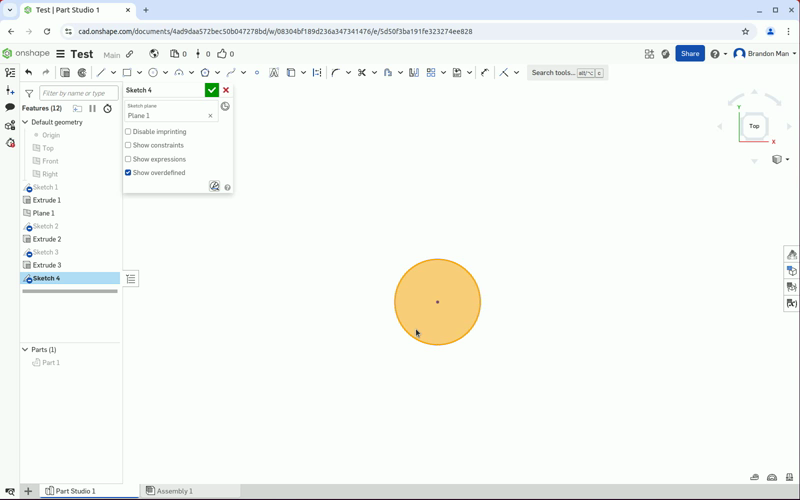
scroll(-6)
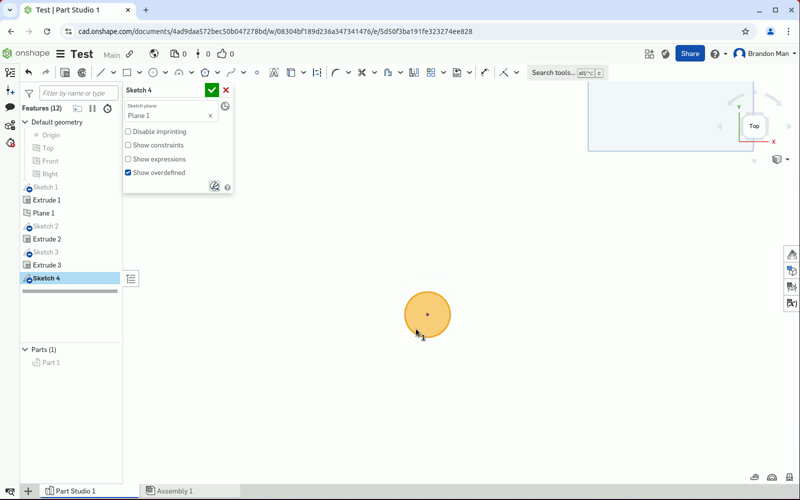
scroll(-6)
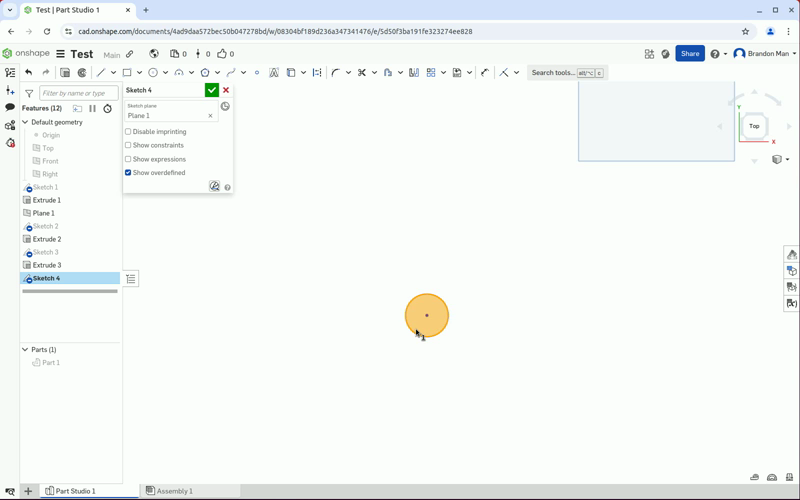
scroll(-6)
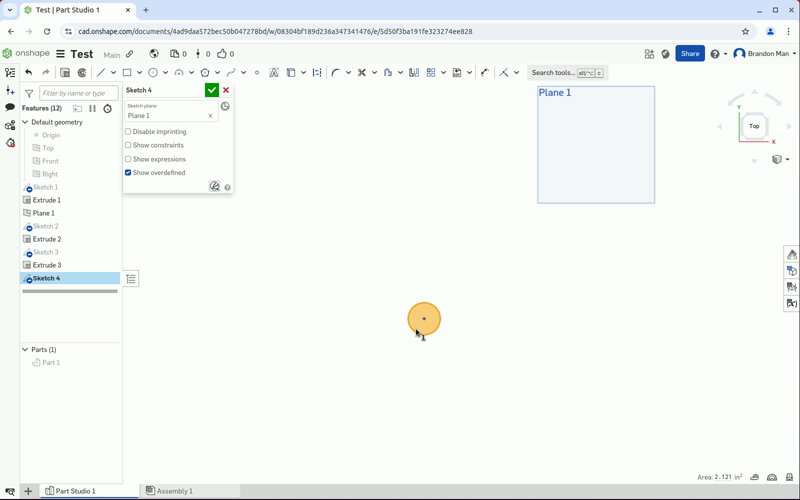
scroll(-6)
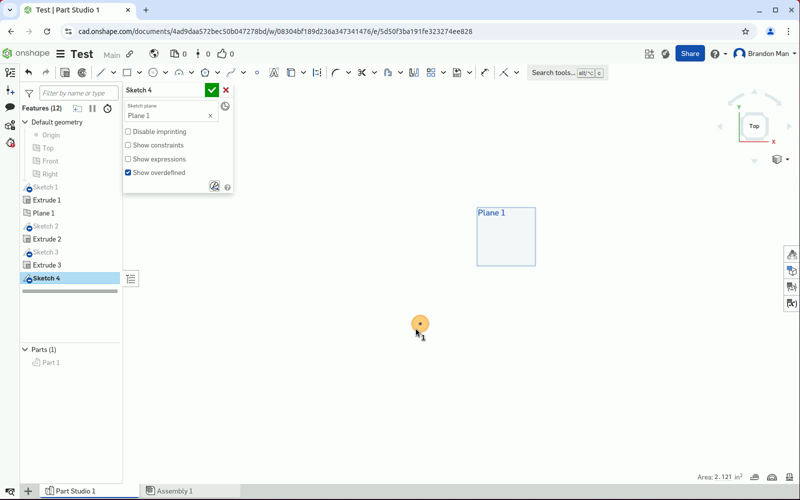
scroll(-6)
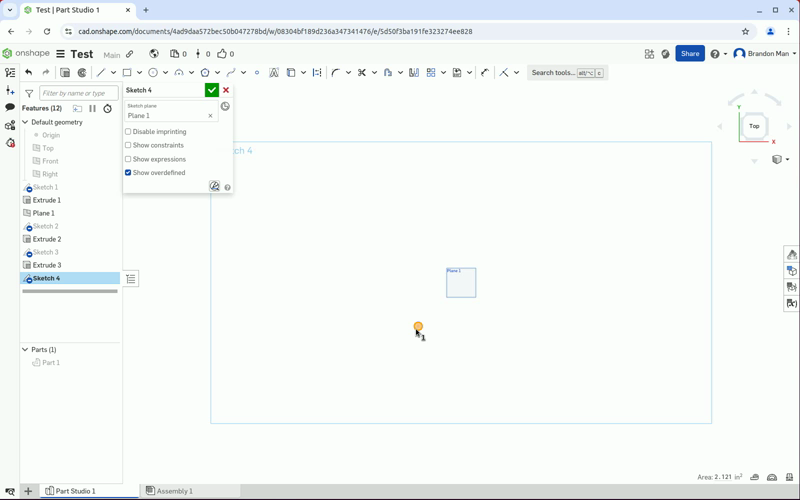
mouse_move(73, 352)
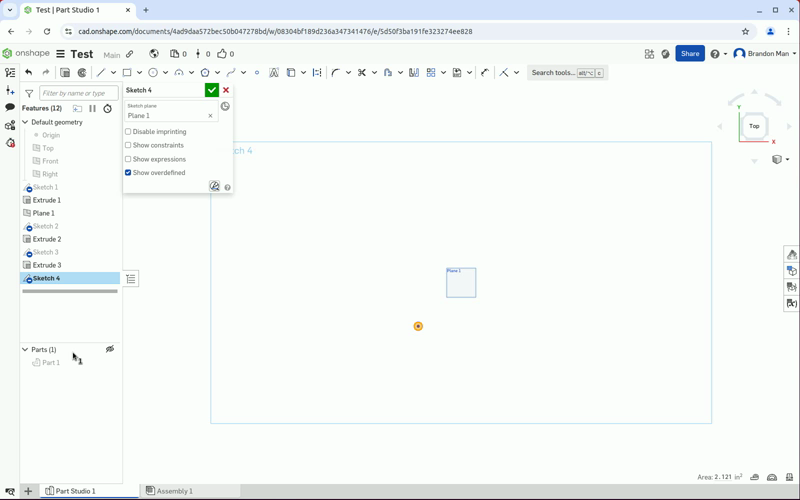
key(shift+y)
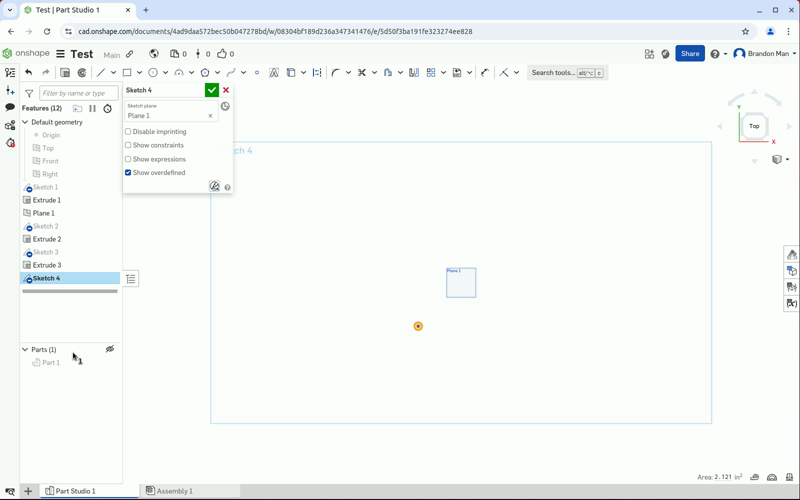
key(shift+e)
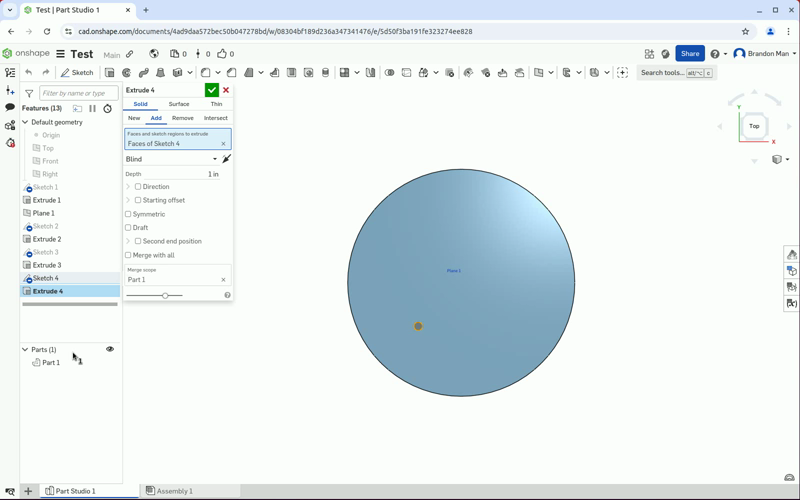
mouse_move(143, 106)
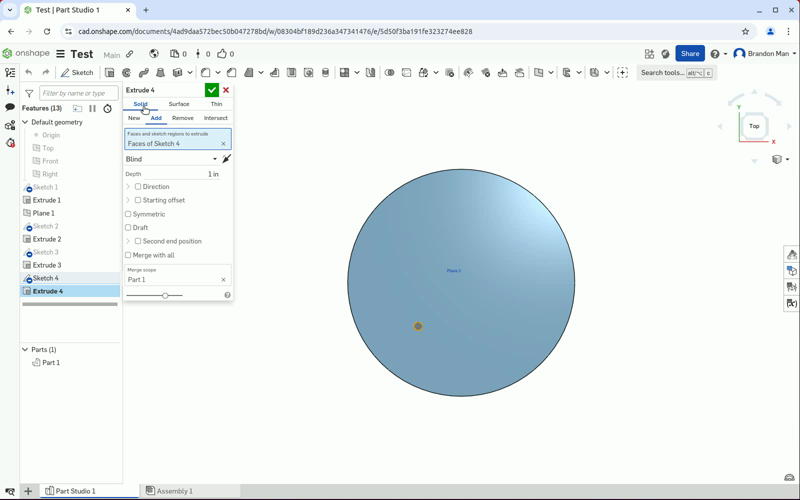
click(143, 106)
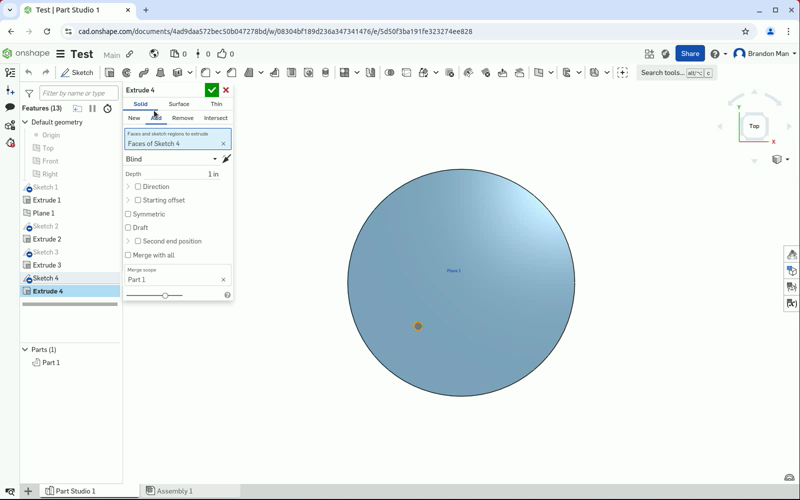
mouse_move(186, 120)
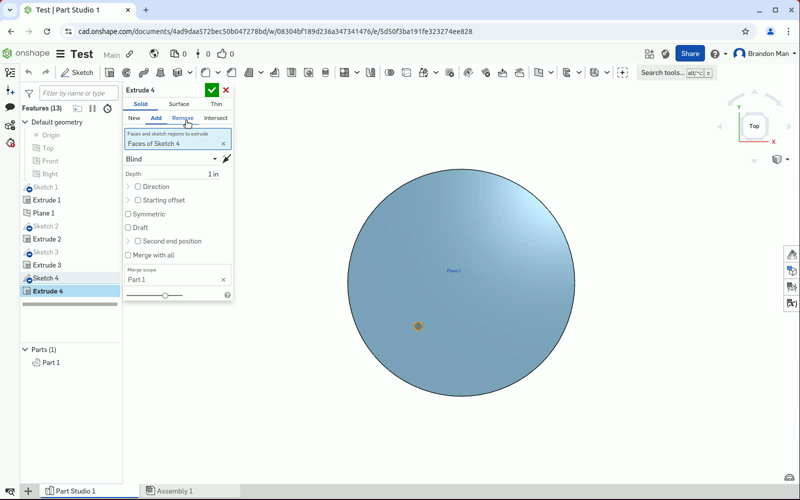
click(186, 120)
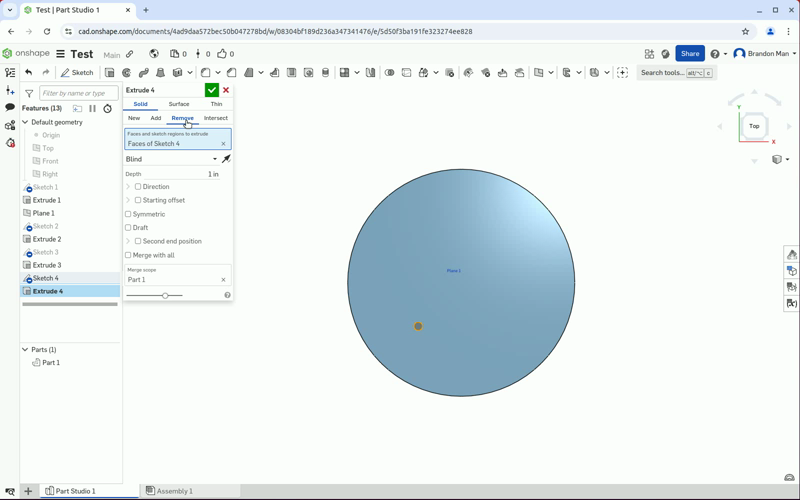
key(tab, 4)
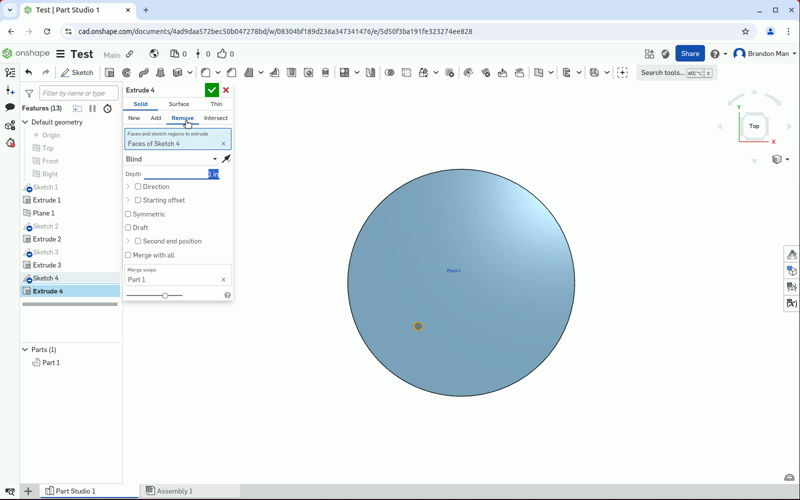
text(3.611)
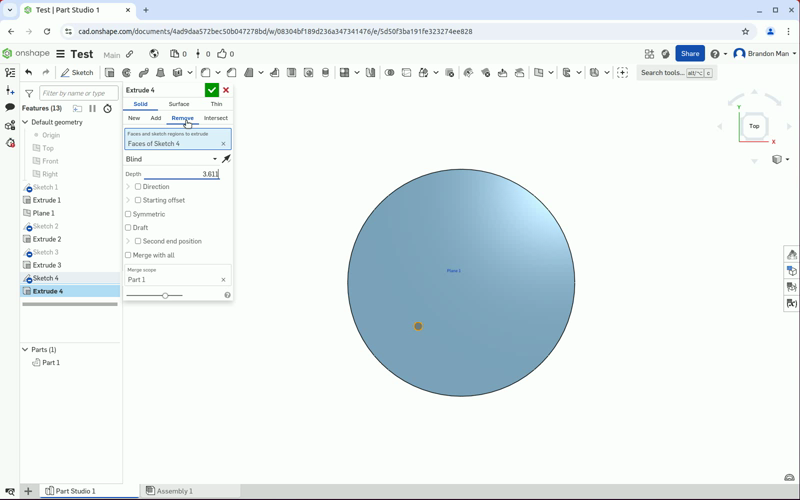
key(tab, 6)
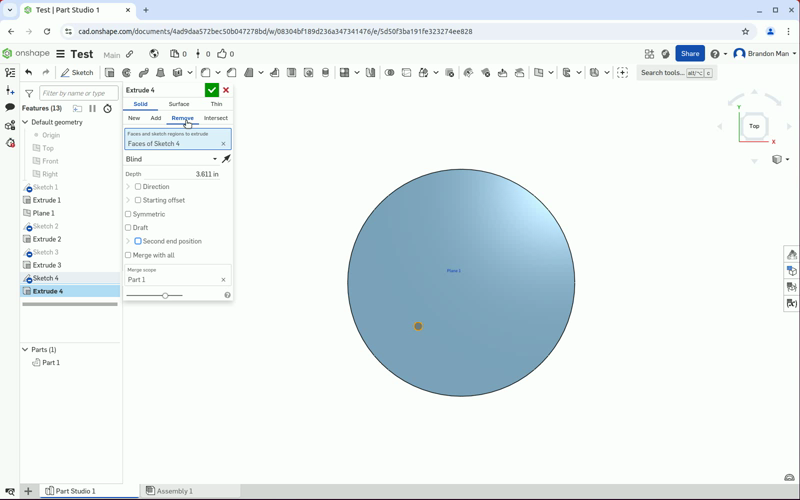
key(space)
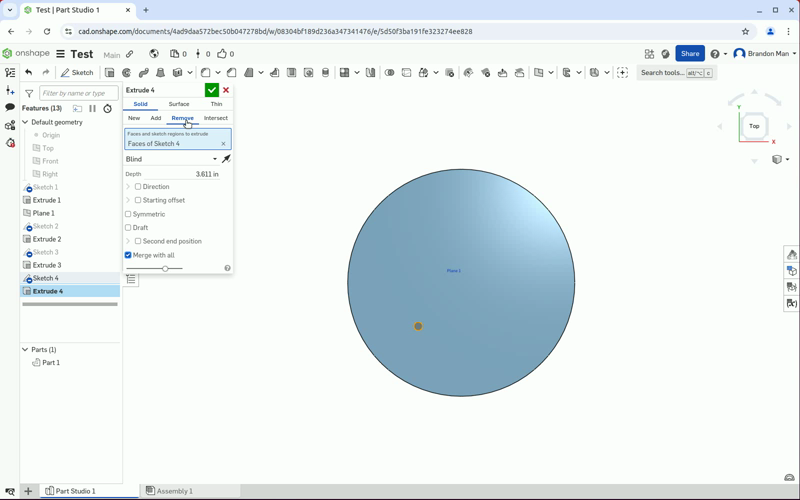
key(enter)
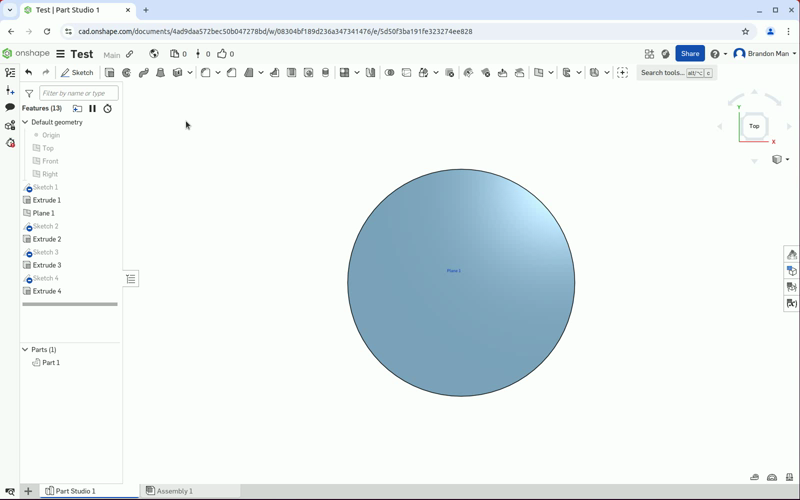
key(shift+h)
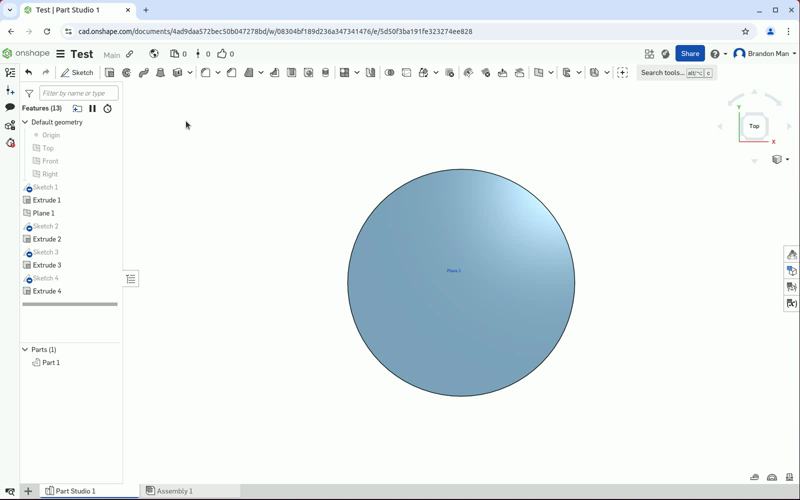
key(shift+h)
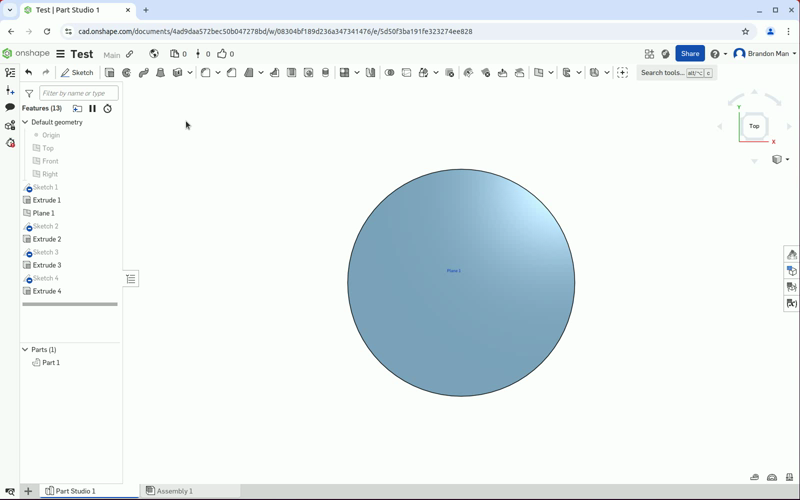
mouse_move(73, 189)
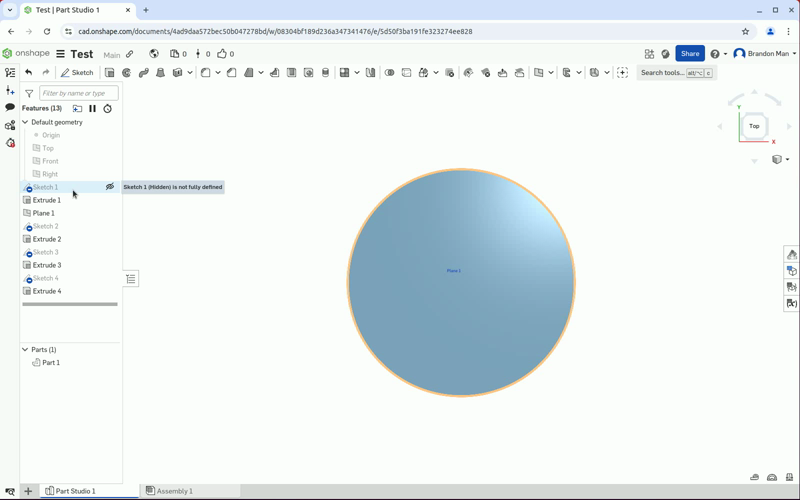
click(73, 189)
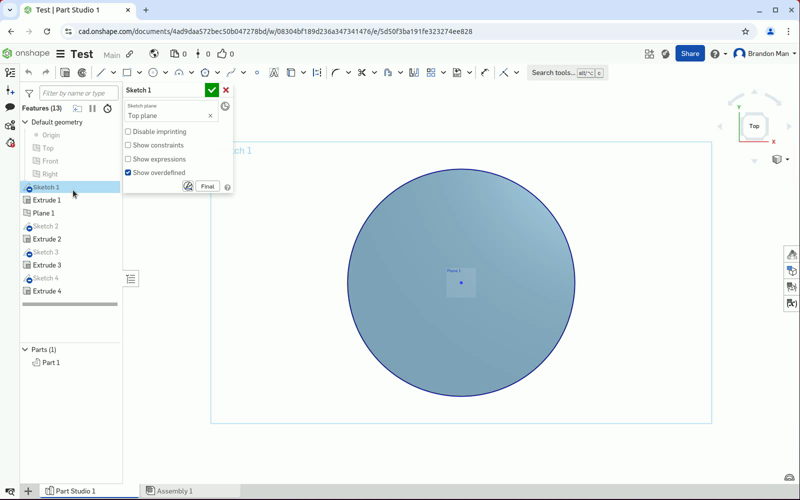
mouse_move(229, 92)
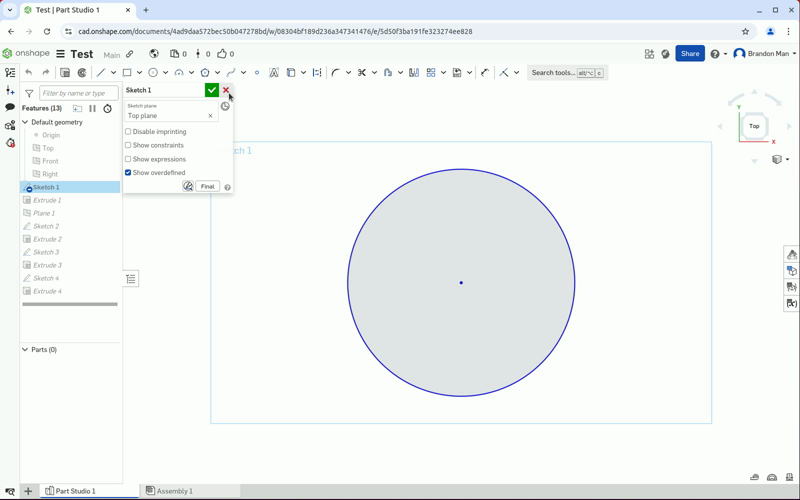
click(229, 92)
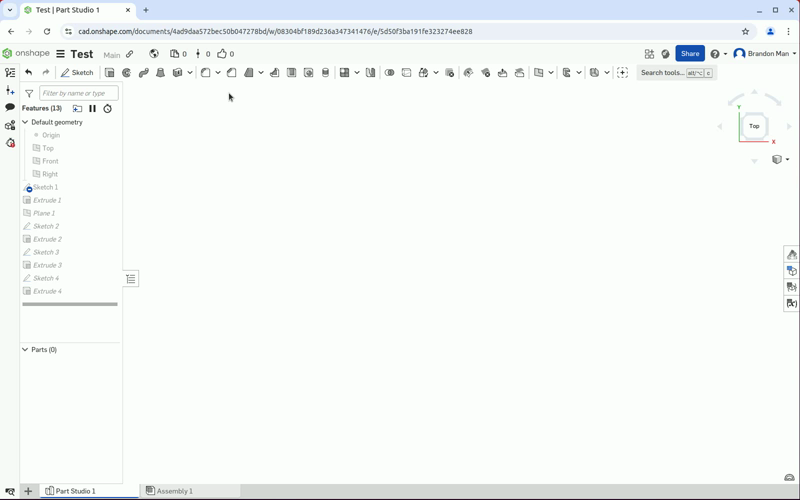
key(shift+s)
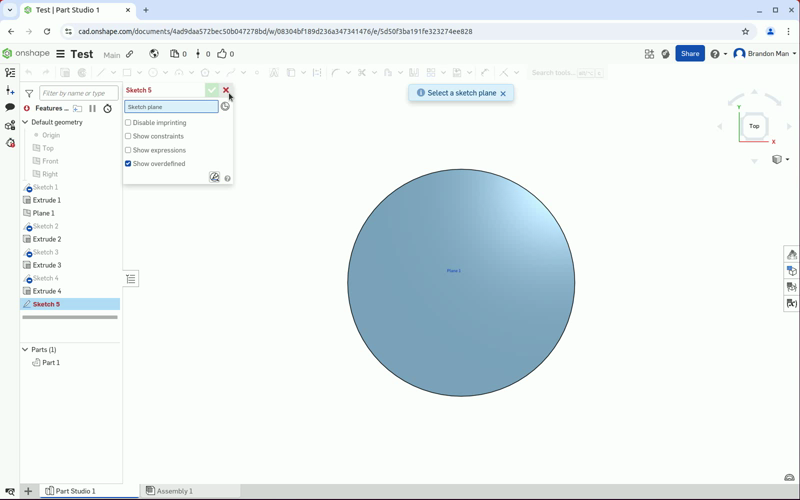
mouse_move(73, 215)
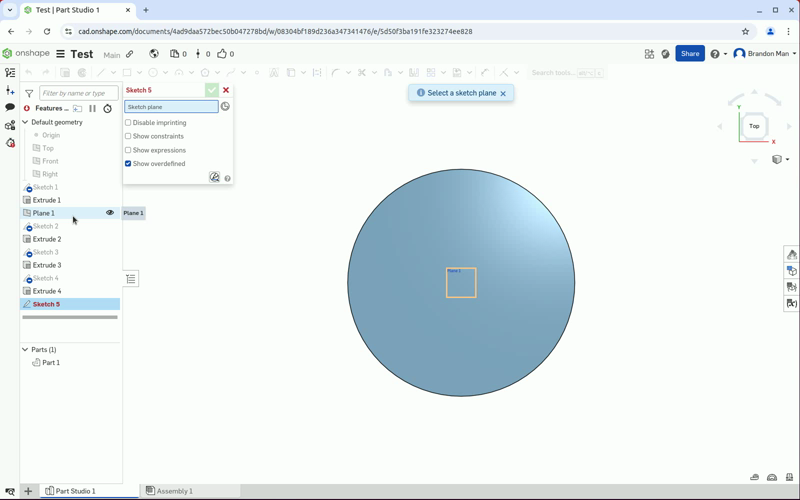
click(73, 215)
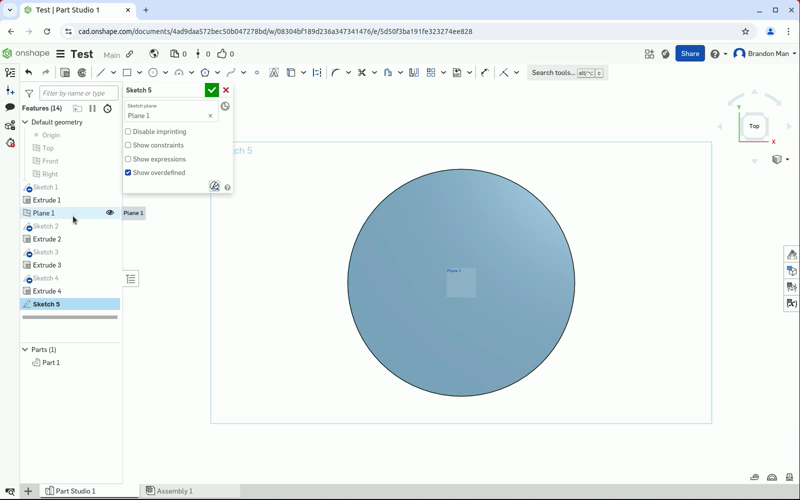
mouse_move(73, 352)
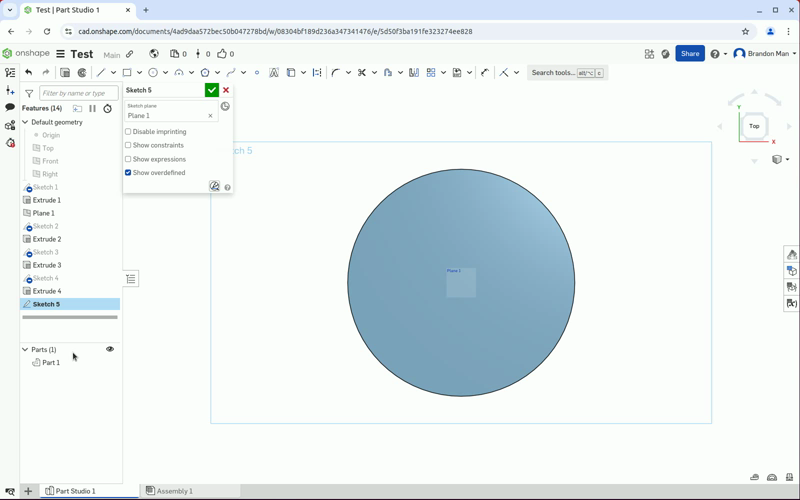
key(y)
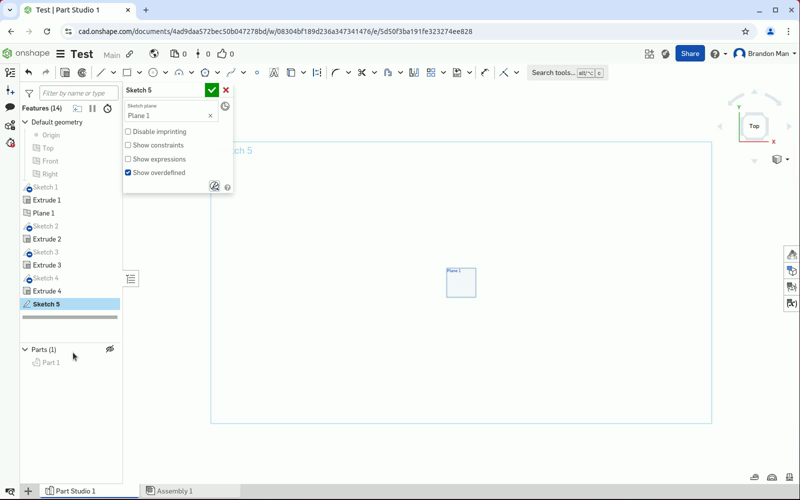
key(c)
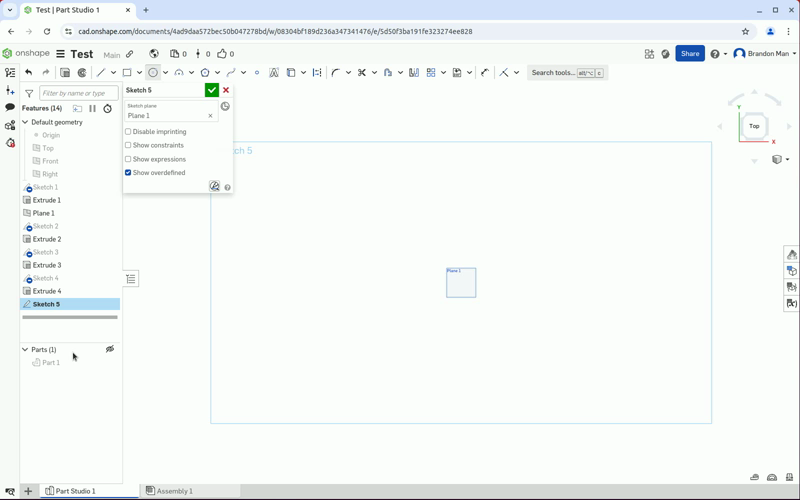
key_down(shift)
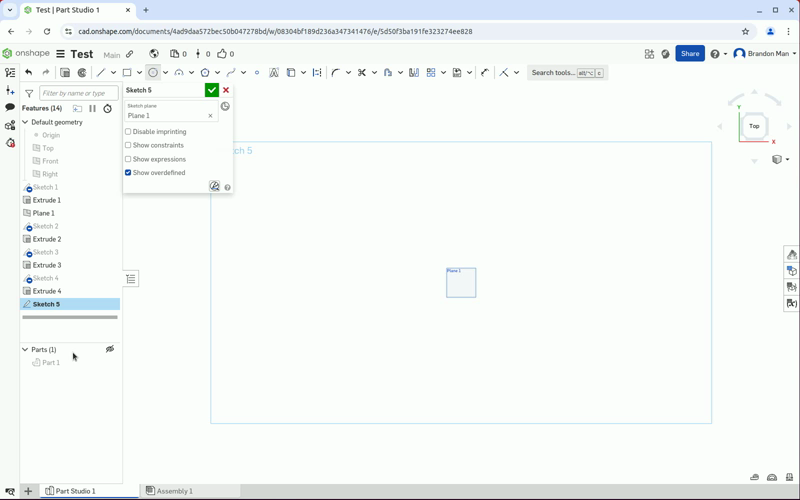
mouse_move(504, 239)
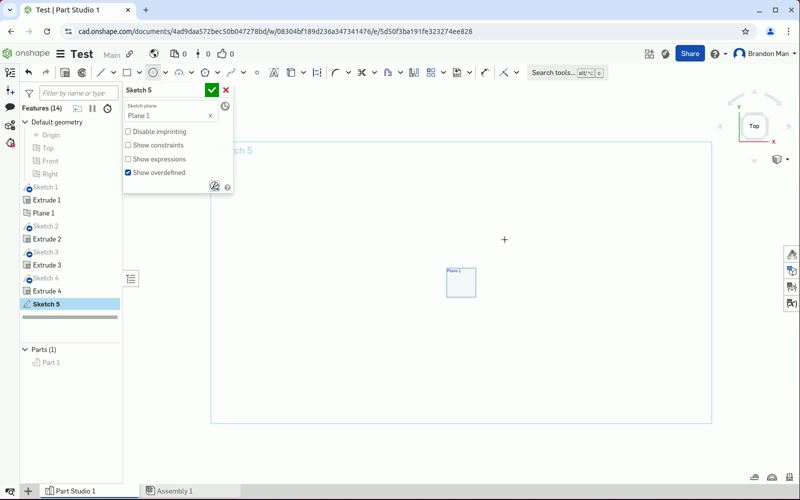
click(504, 239)
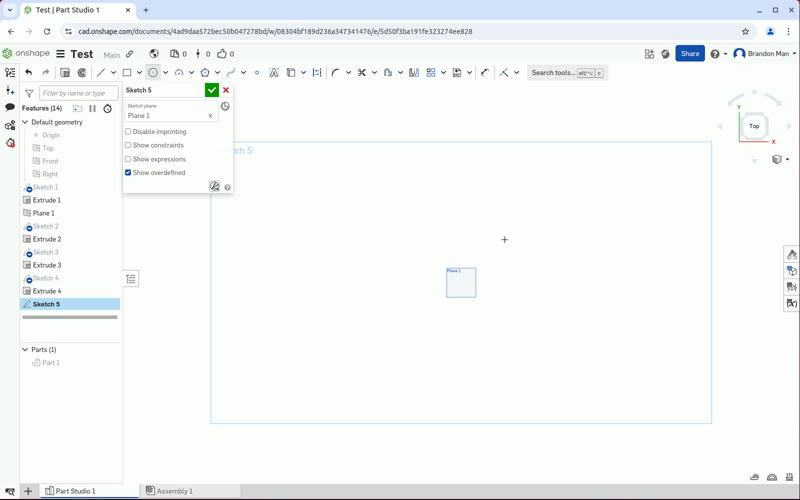
key_up(shift)
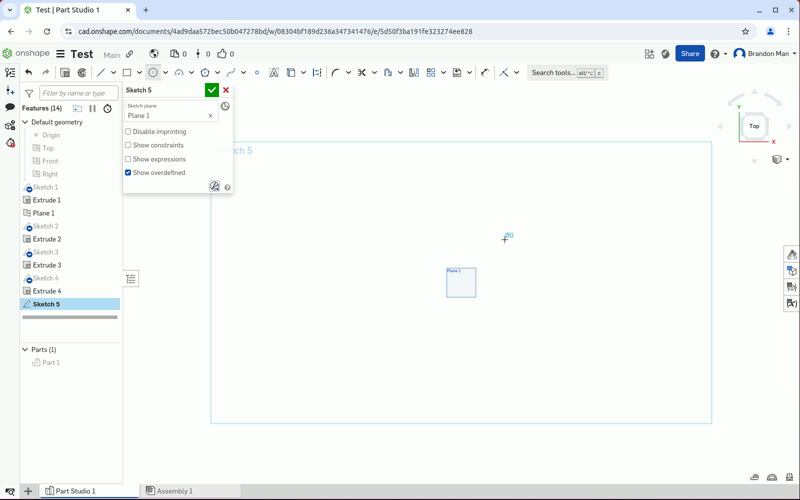
mouse_move(508, 239)
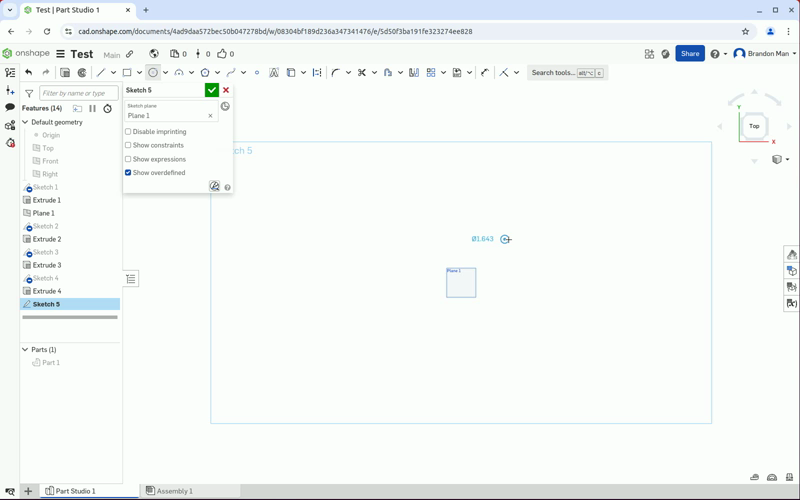
click(508, 239)
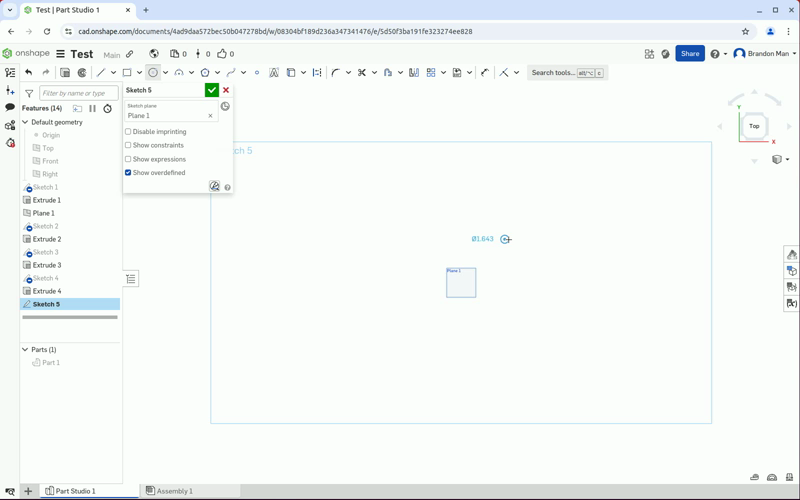
key(esc)
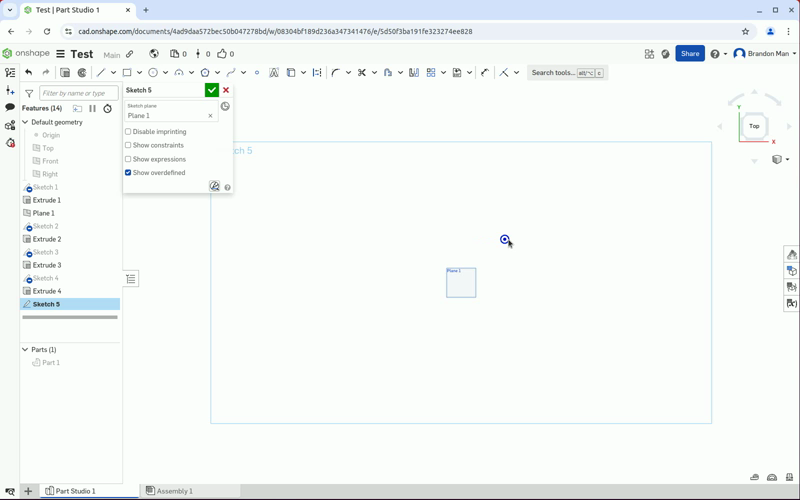
mouse_move(504, 240)
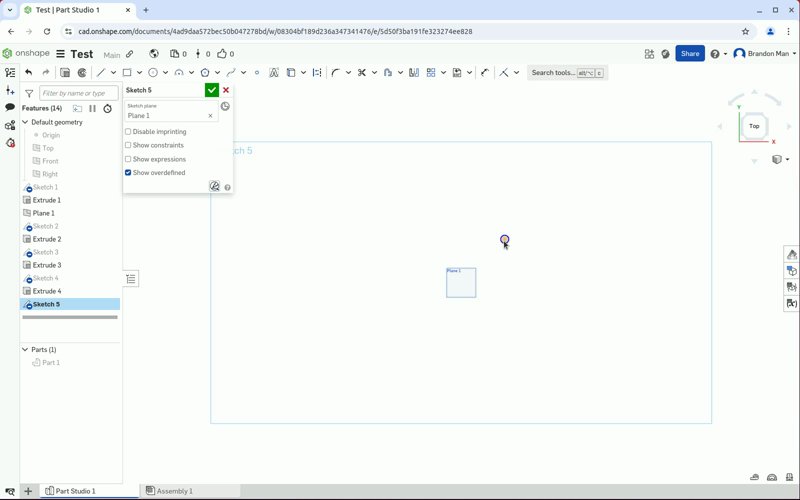
scroll(6)
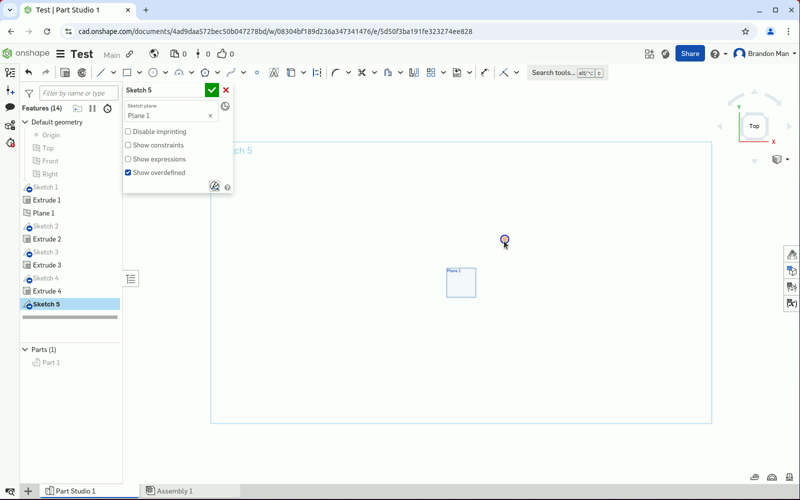
scroll(6)
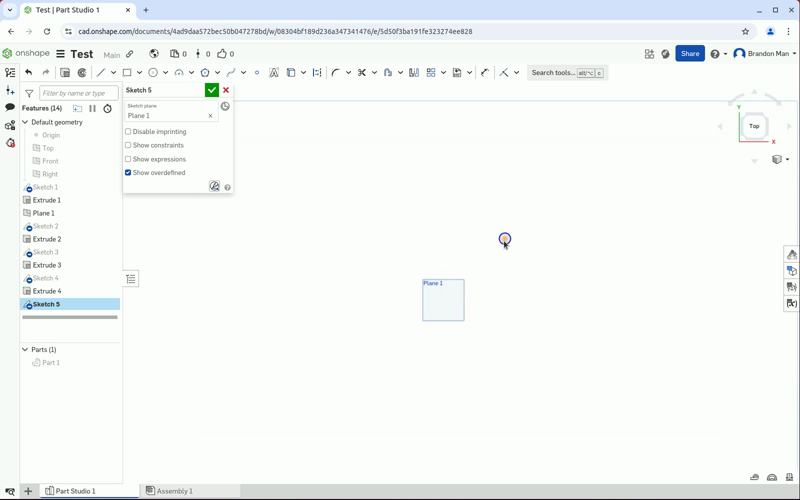
scroll(6)
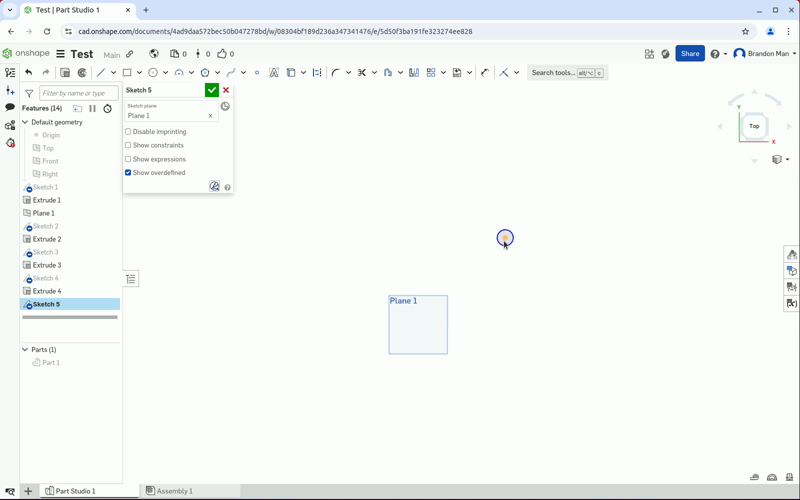
scroll(6)
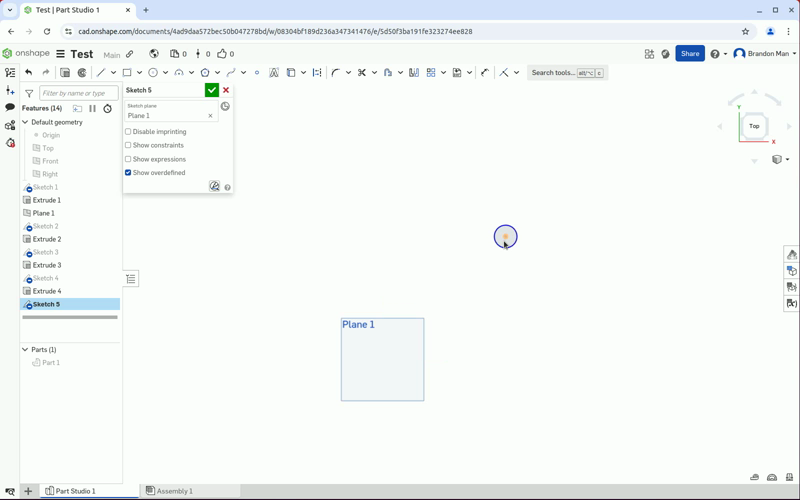
scroll(6)
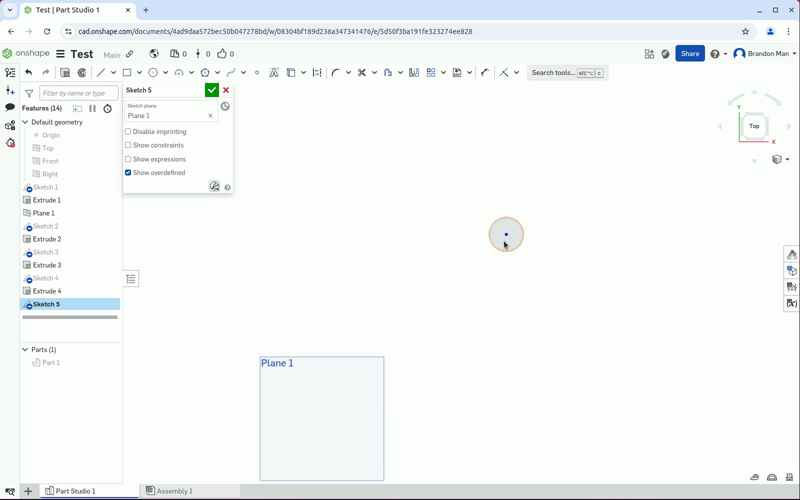
scroll(6)
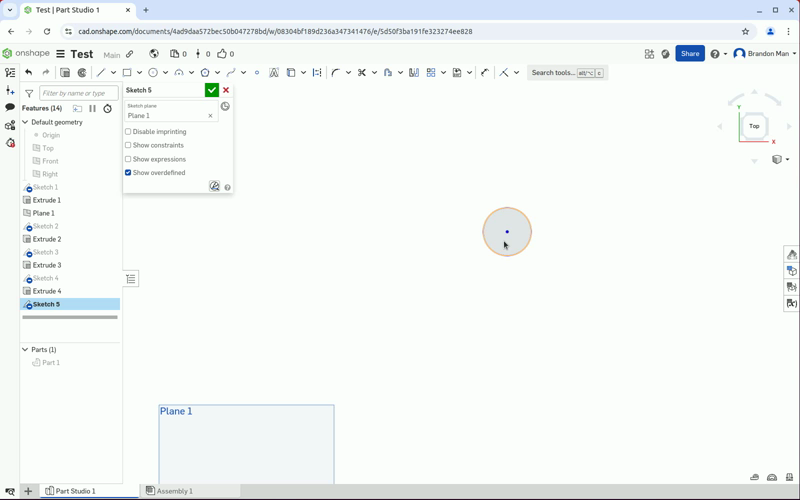
scroll(6)
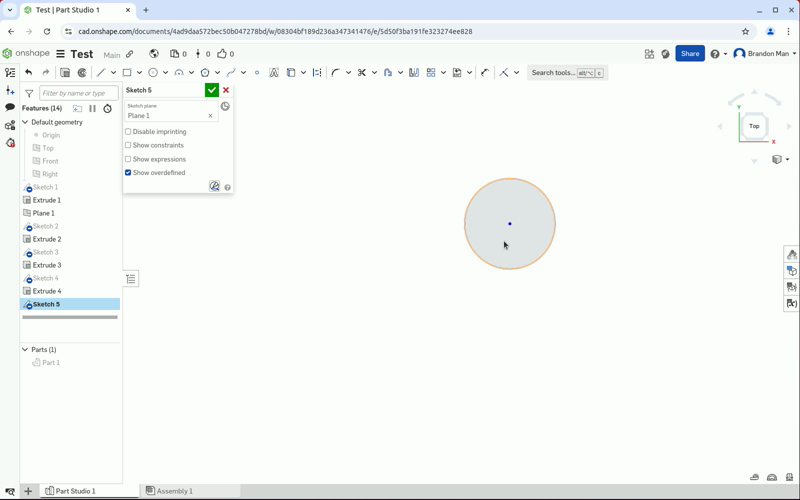
click(504, 240)
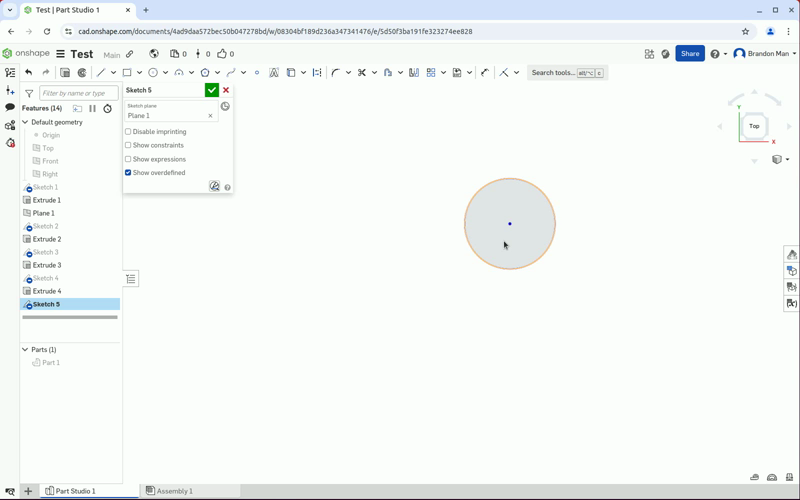
scroll(-6)
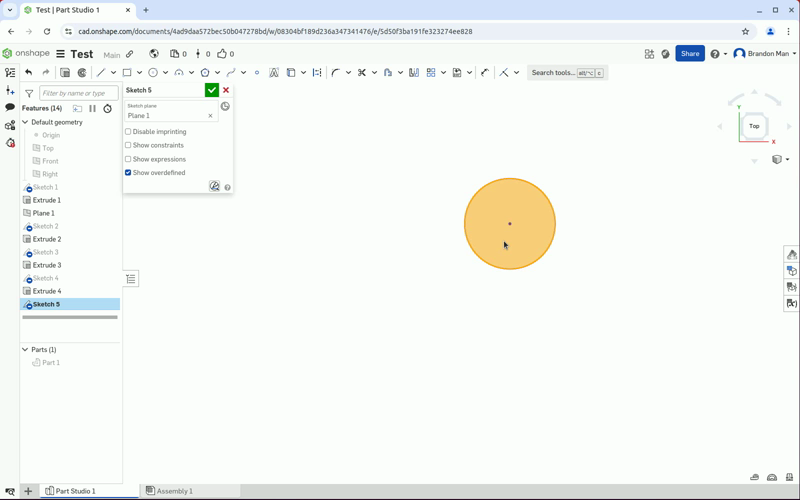
scroll(-6)
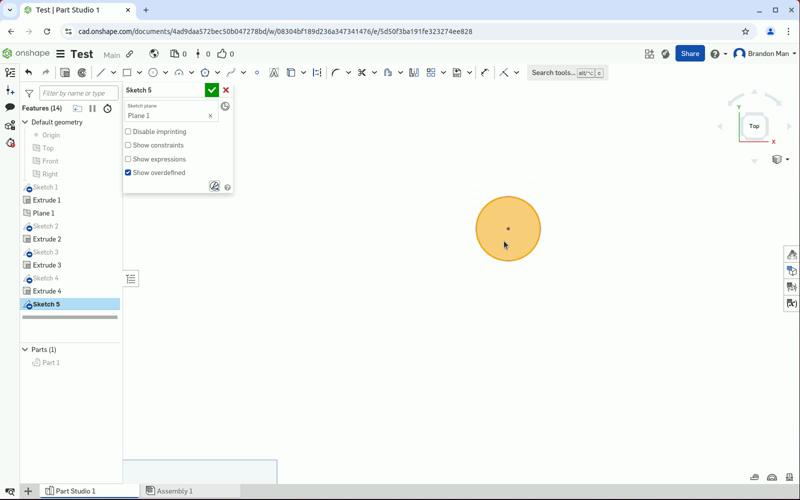
scroll(-6)
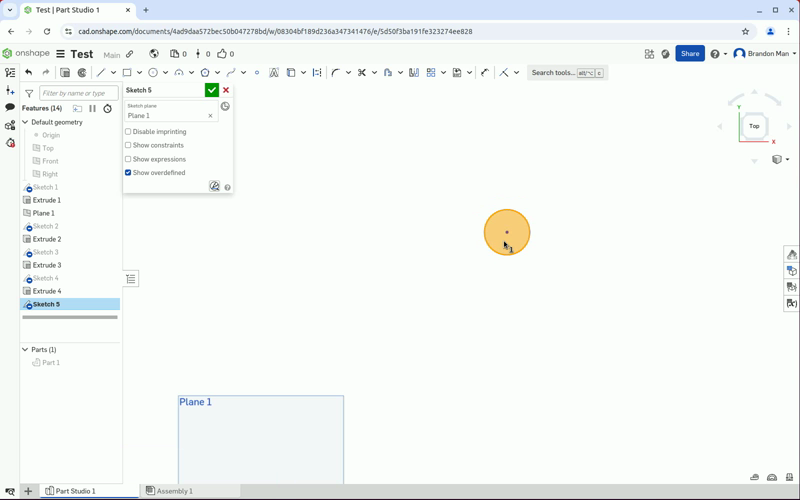
scroll(-6)
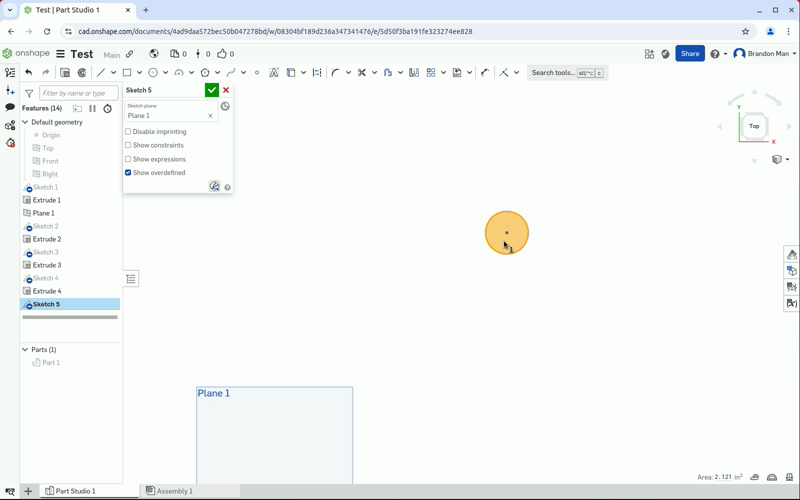
scroll(-6)
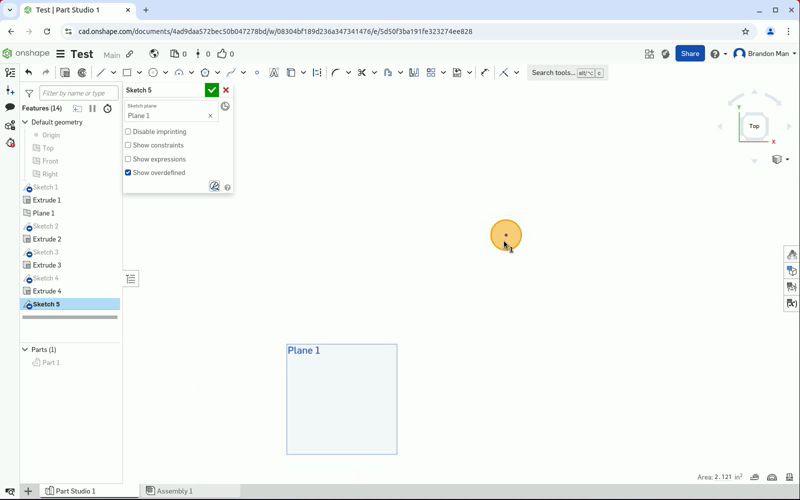
scroll(-6)
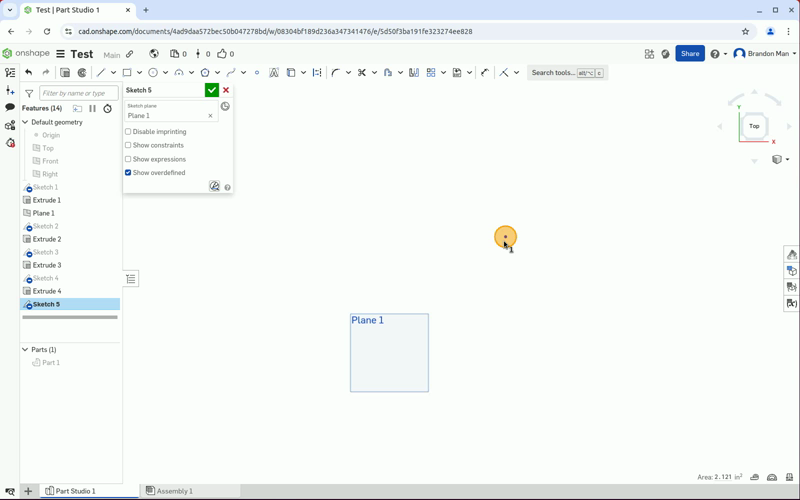
scroll(-6)
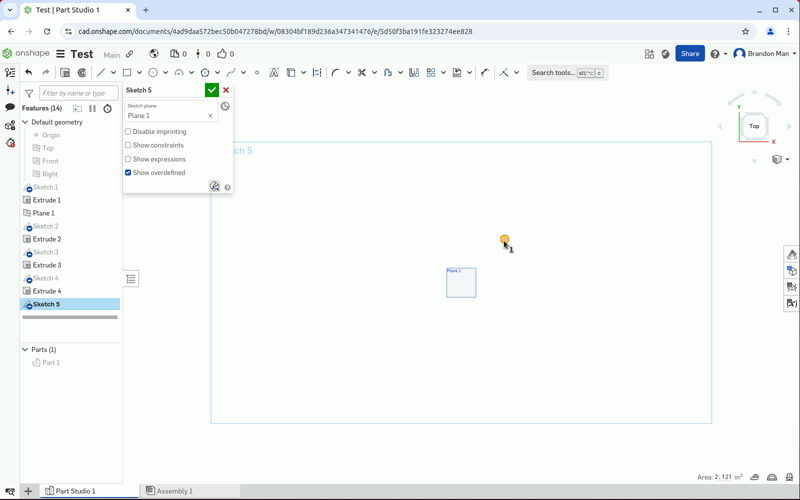
mouse_move(73, 352)
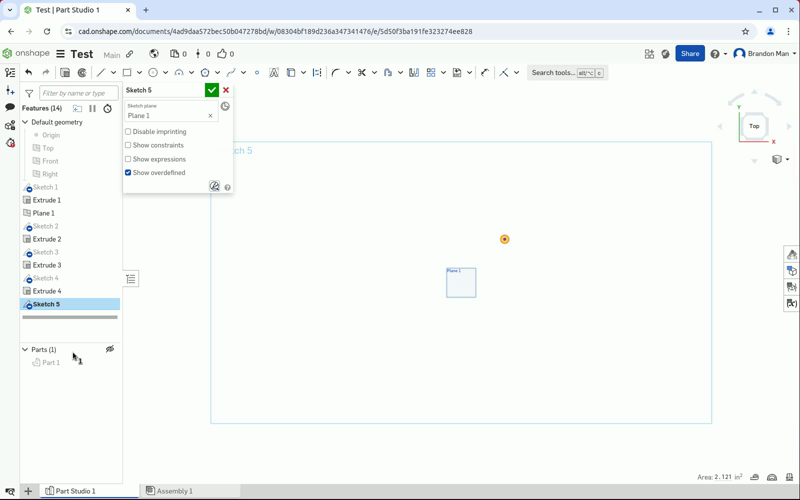
key(shift+y)
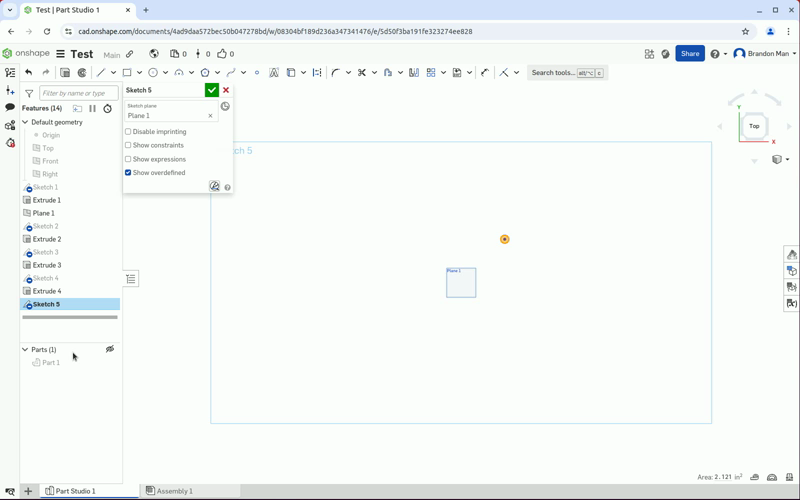
key(shift+e)
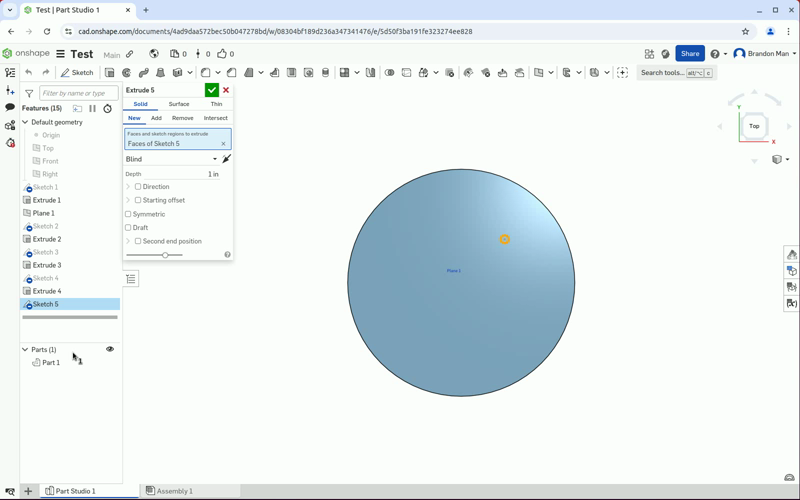
mouse_move(143, 106)
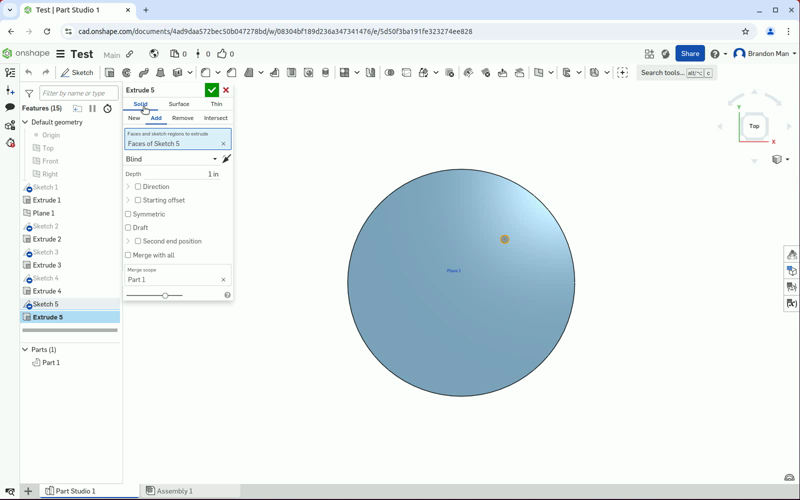
click(143, 106)
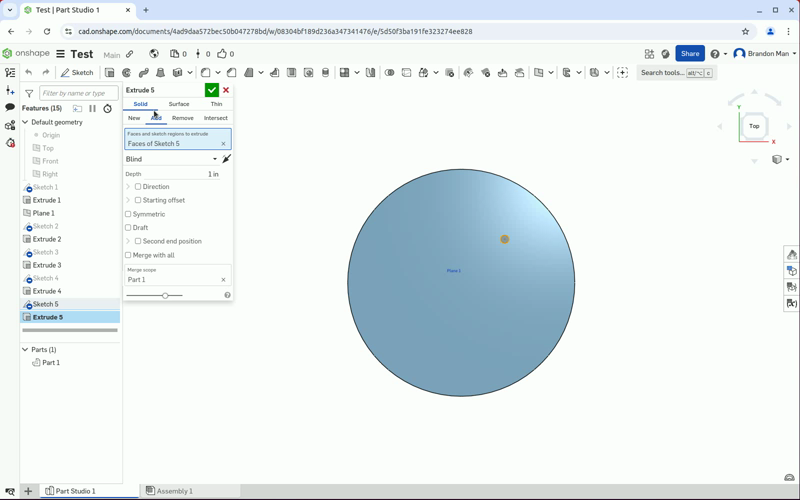
mouse_move(186, 120)
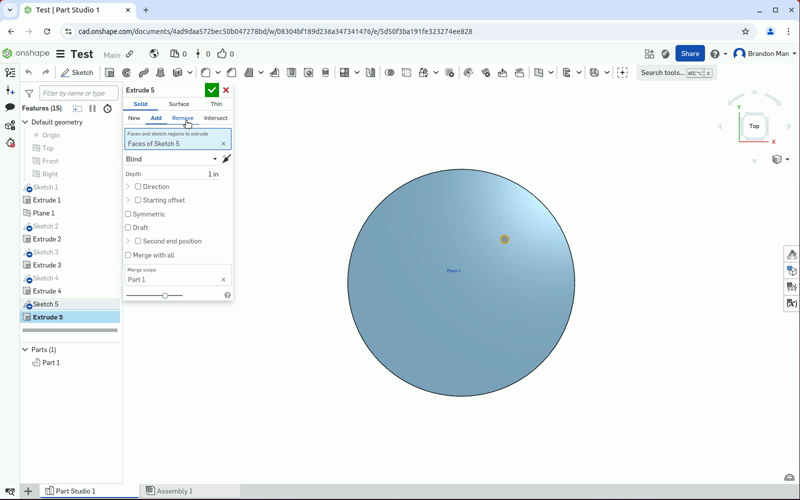
click(186, 120)
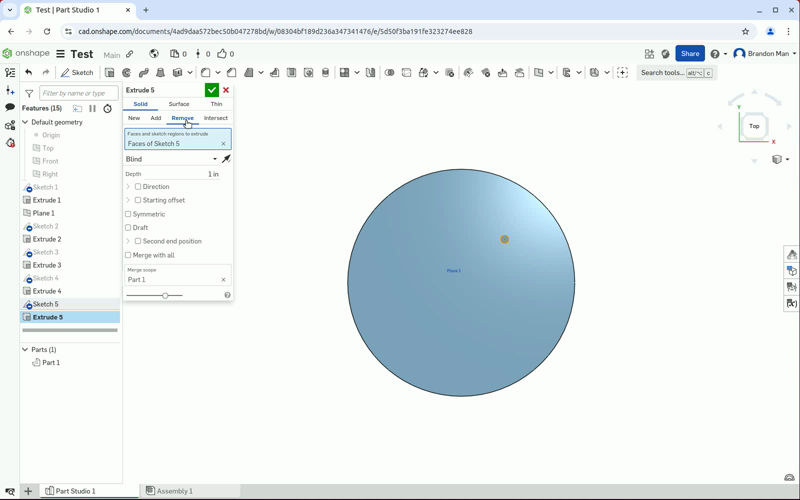
key(tab, 4)
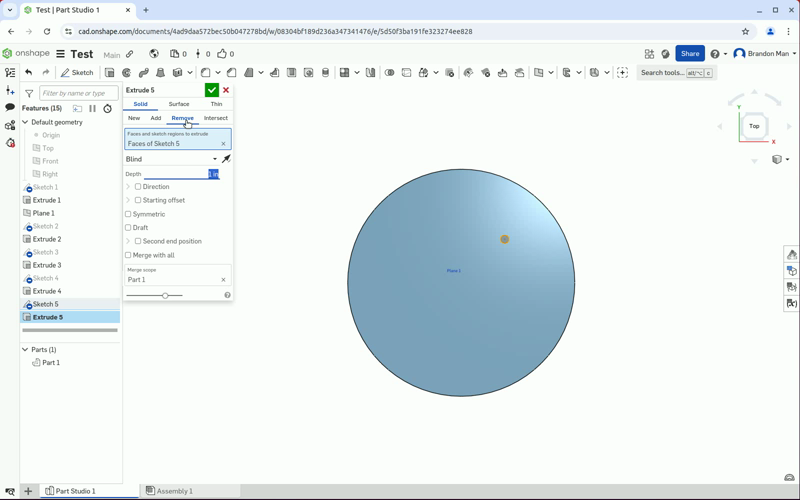
text(3.611)
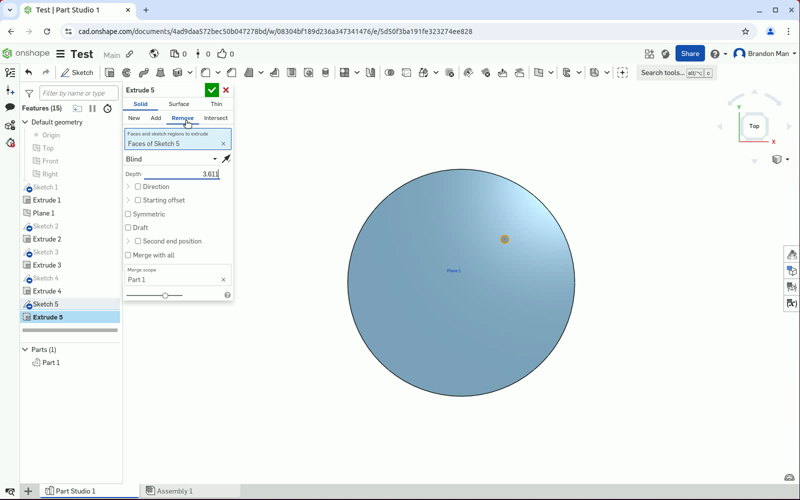
key(tab, 6)
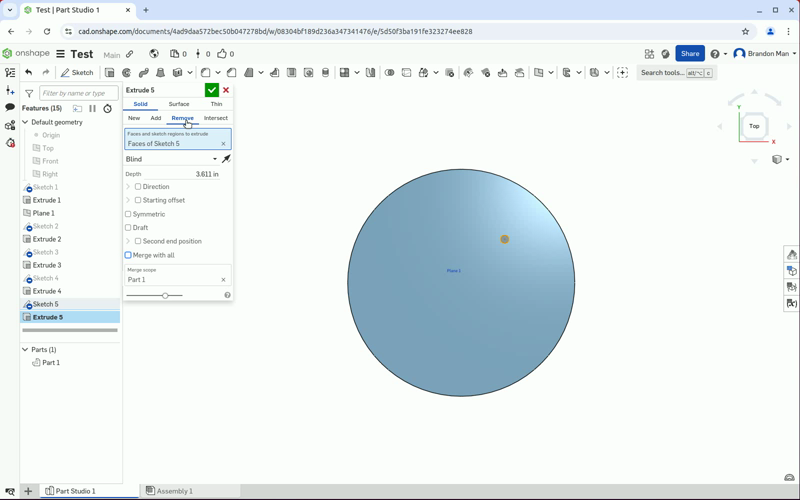
key(space)
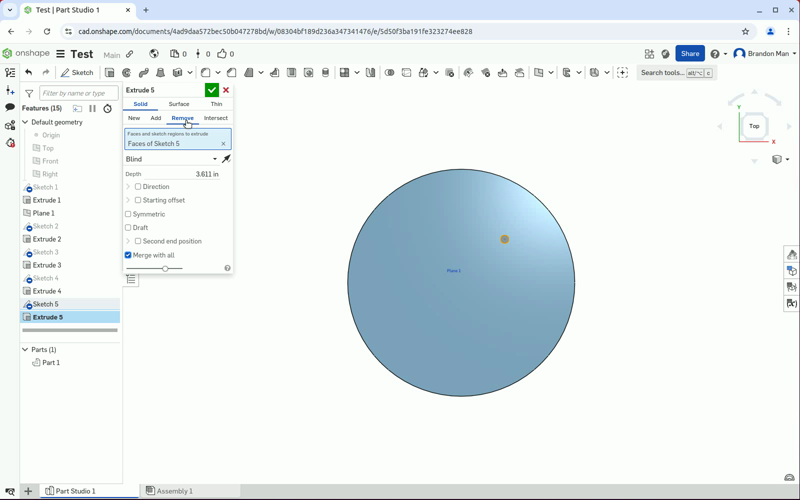
key(enter)
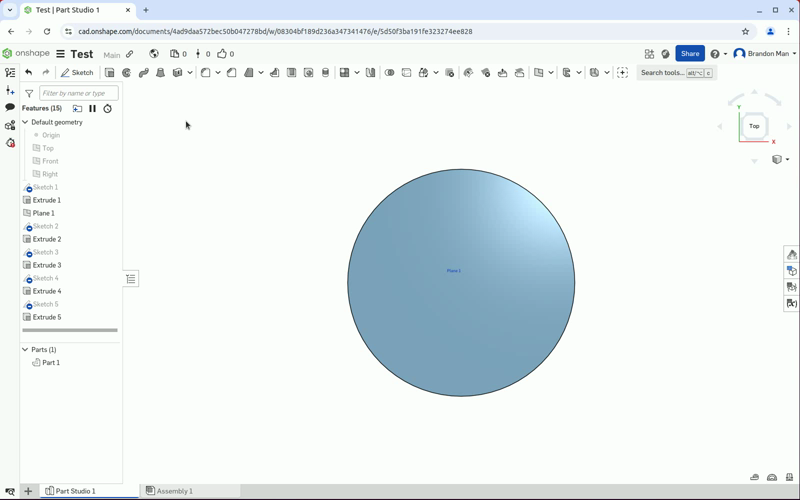
key(shift+h)
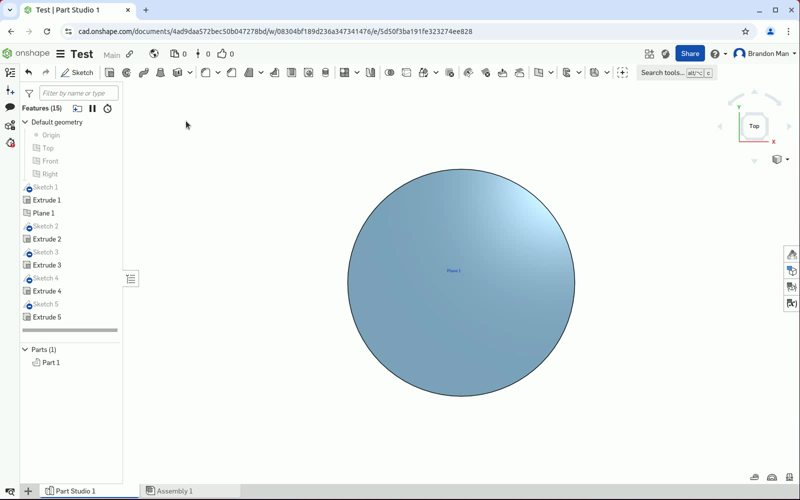
key(shift+h)
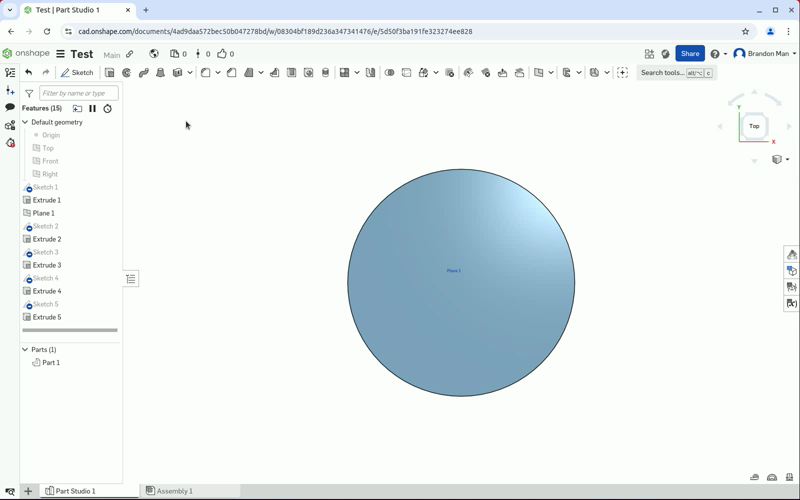
mouse_move(73, 189)
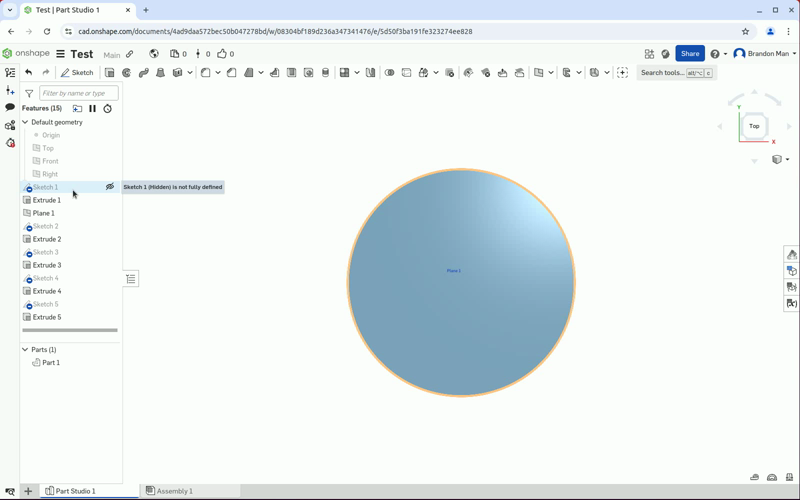
click(73, 189)
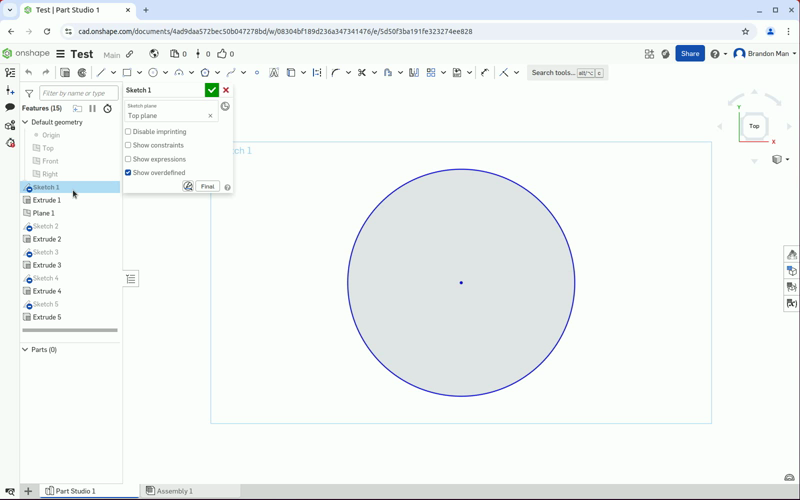
mouse_move(229, 92)
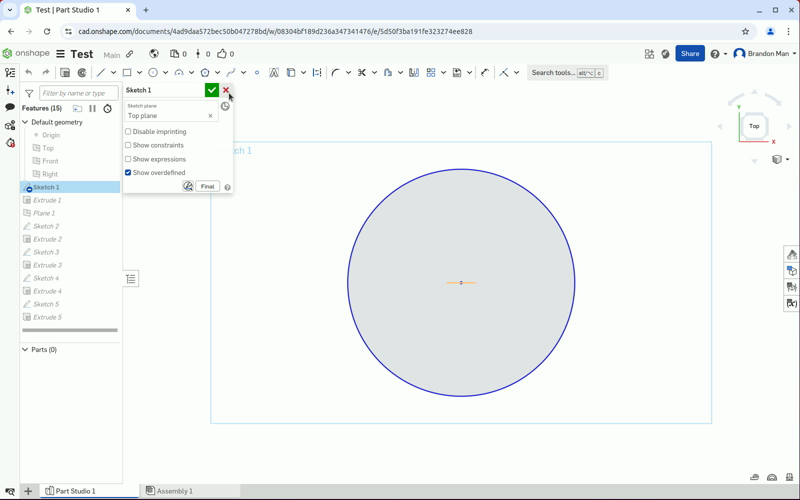
click(229, 92)
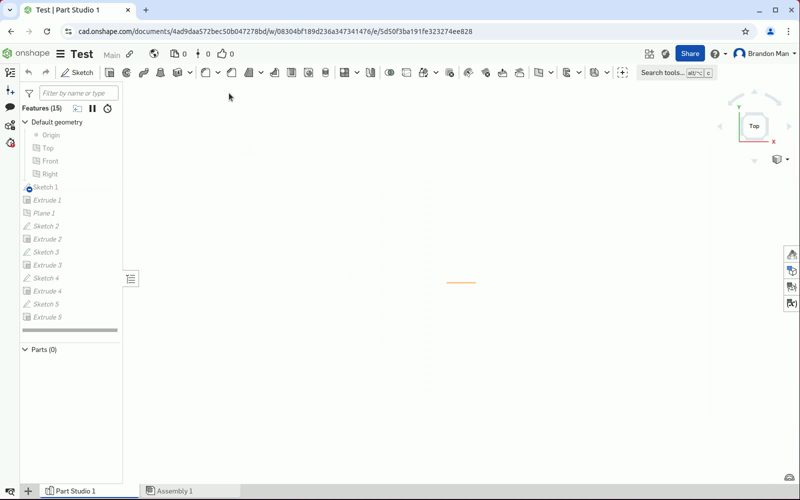
key(shift+s)
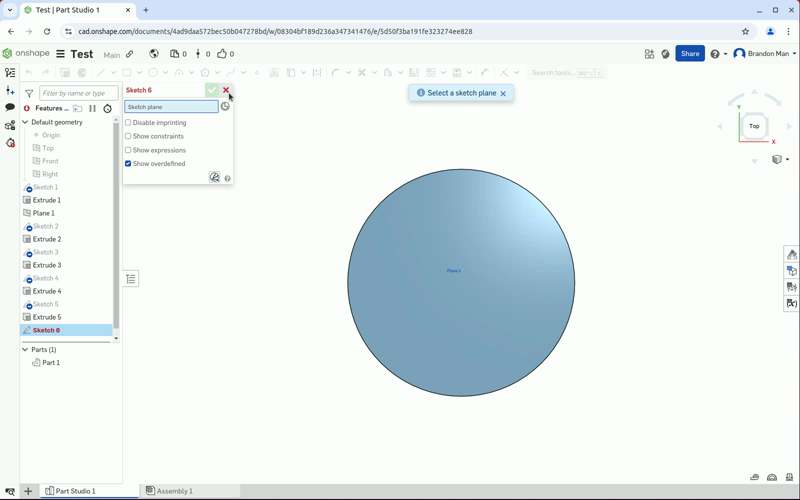
mouse_move(69, 215)
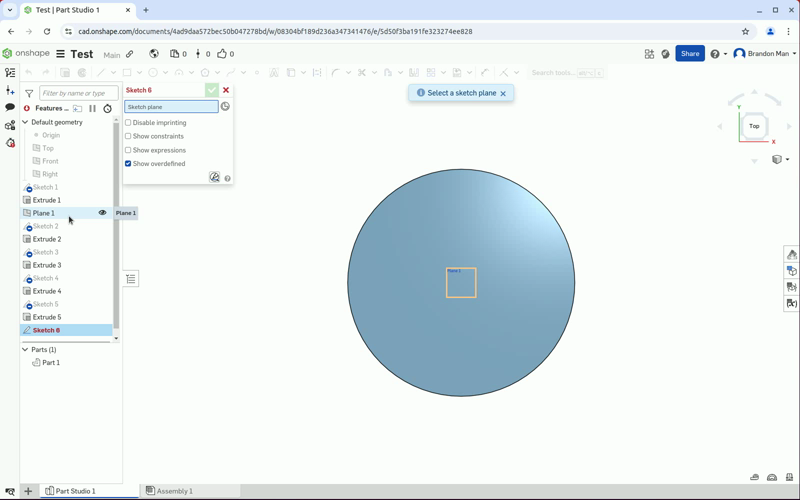
click(69, 215)
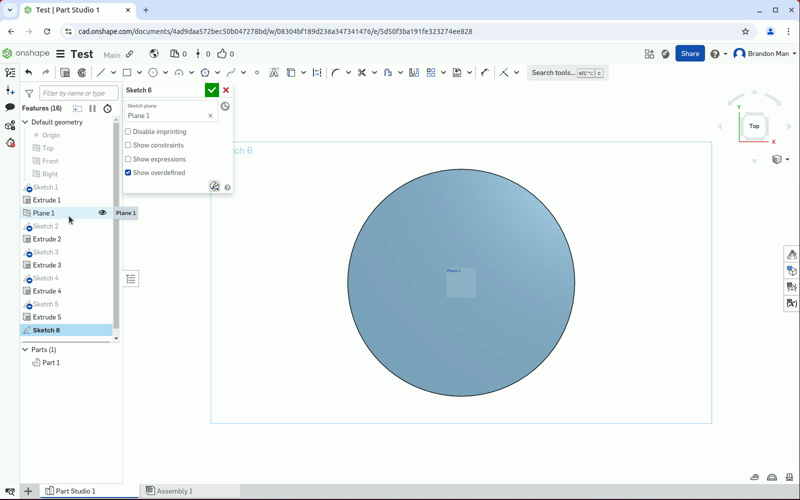
mouse_move(73, 352)
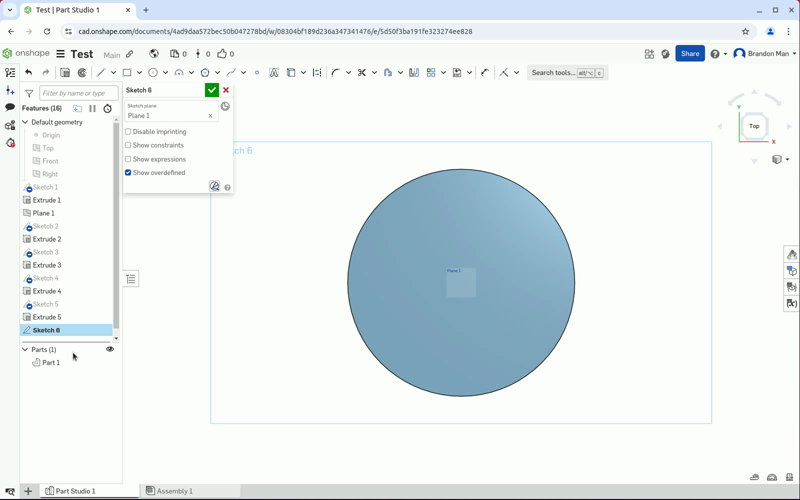
key(y)
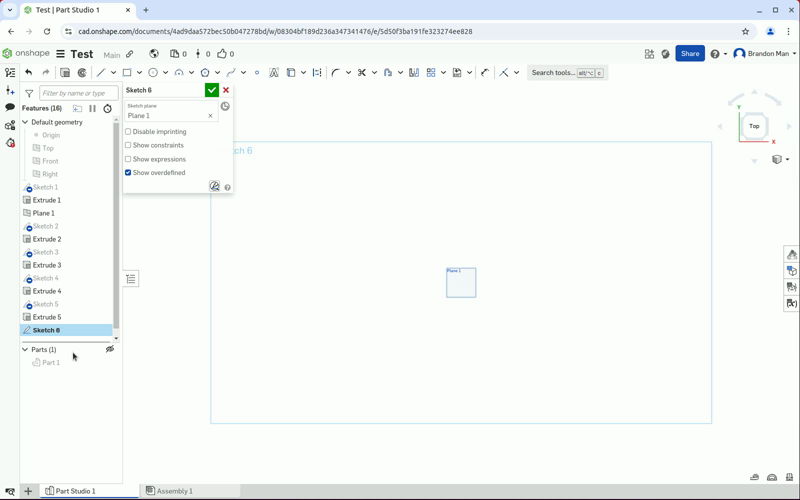
key(c)
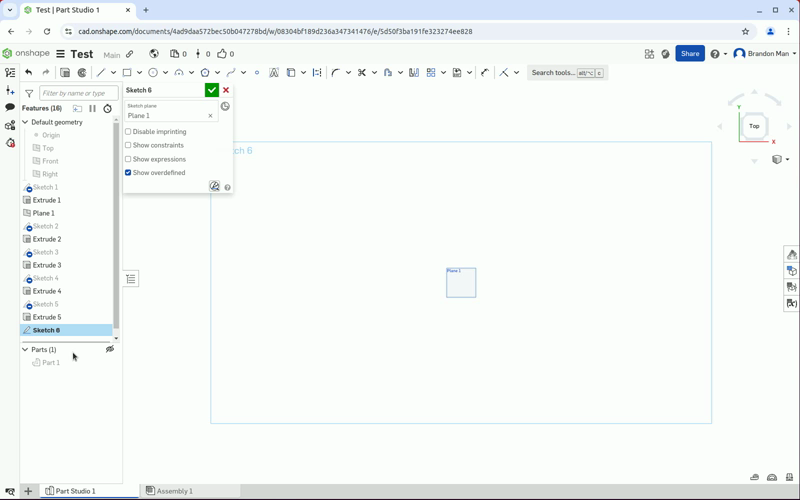
key_down(shift)
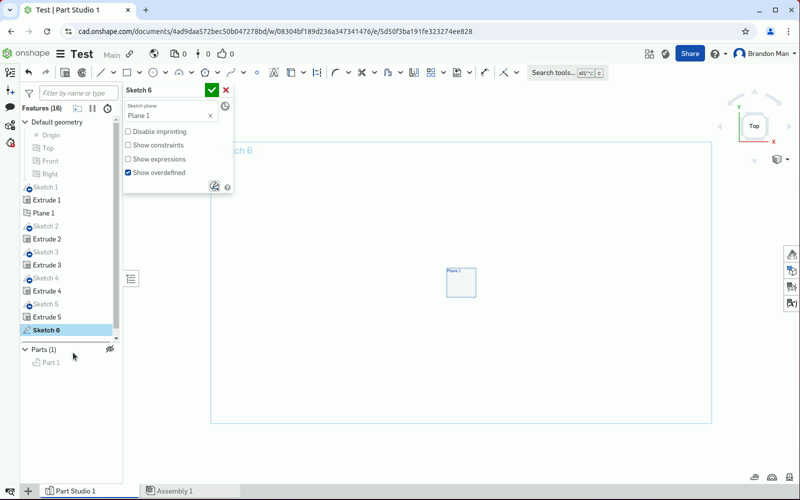
mouse_move(504, 239)
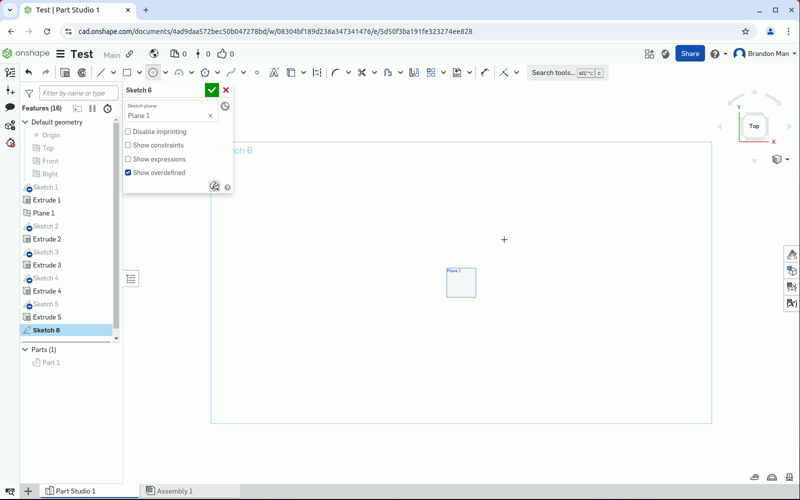
click(504, 239)
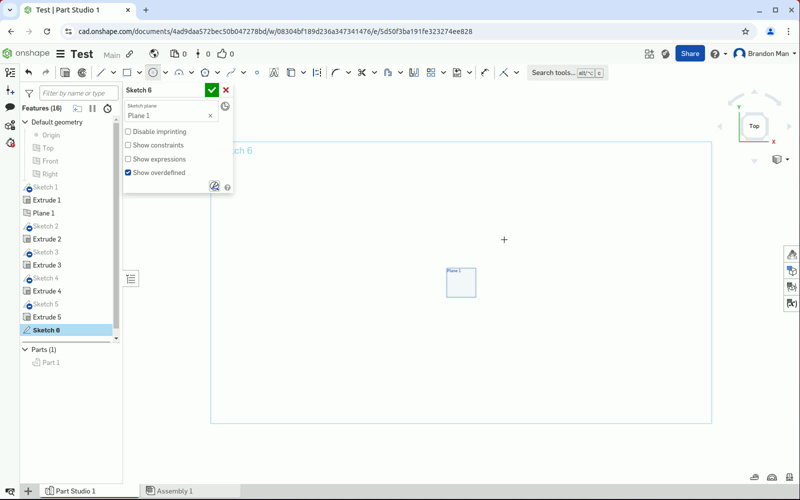
key_up(shift)
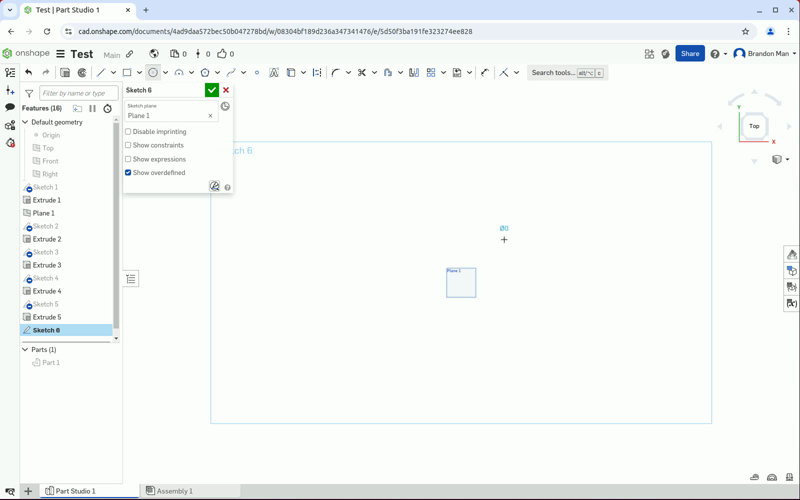
mouse_move(510, 239)
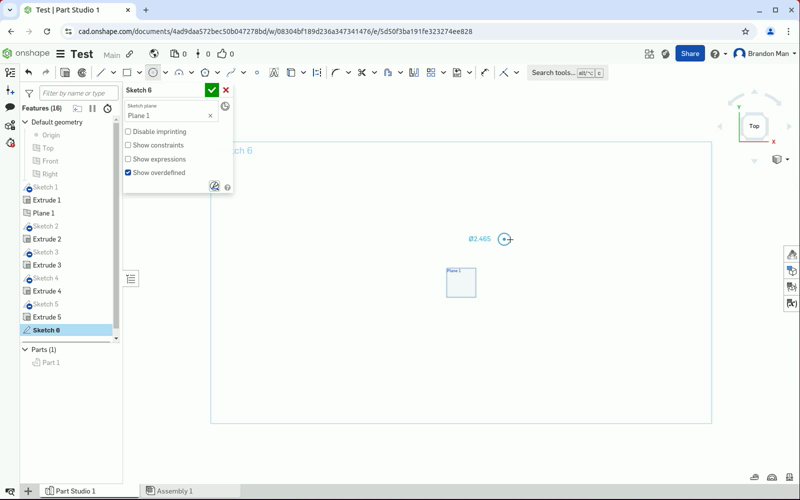
click(510, 239)
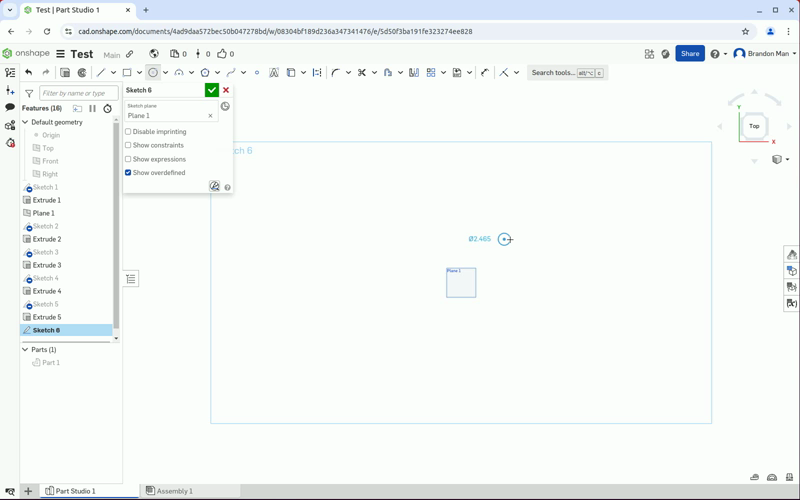
key(esc)
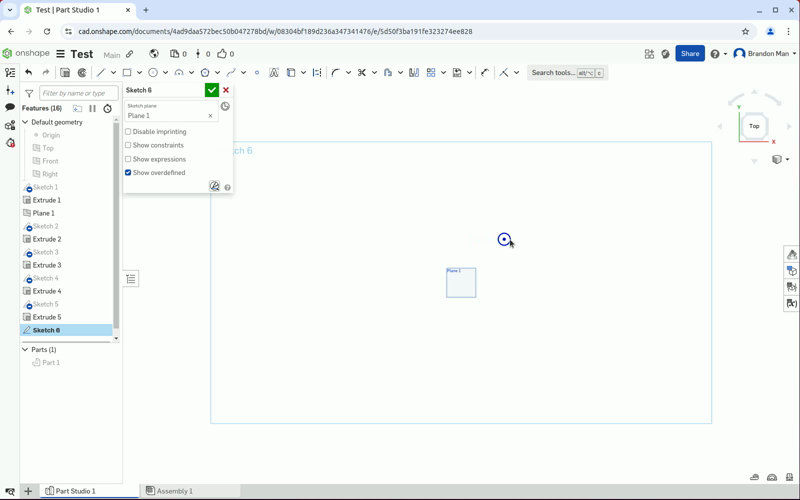
mouse_move(508, 240)
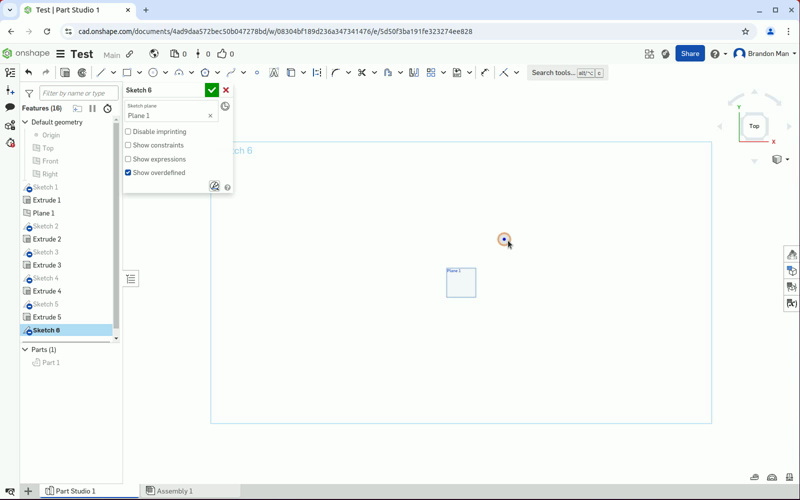
scroll(6)
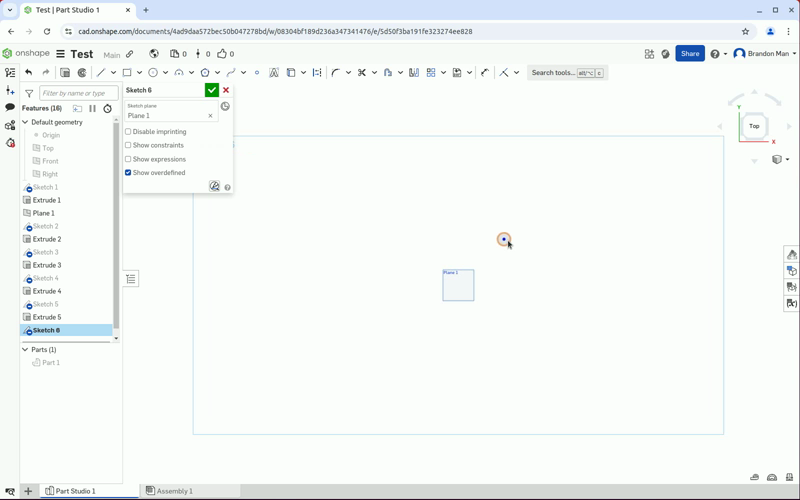
scroll(6)
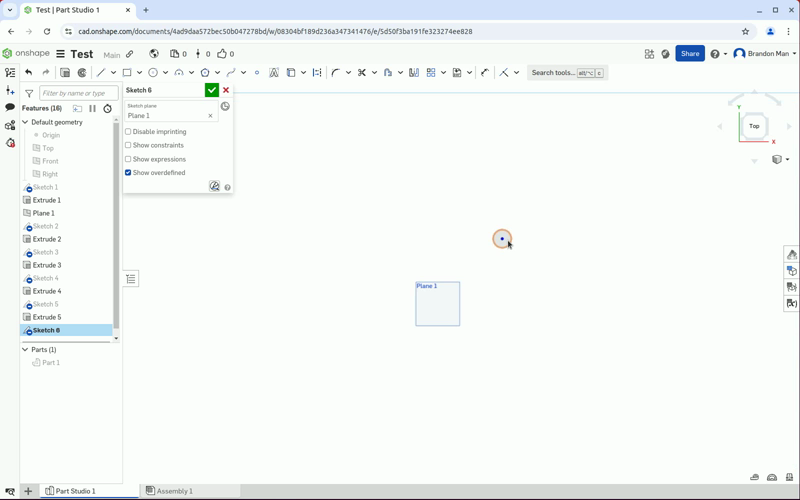
scroll(6)
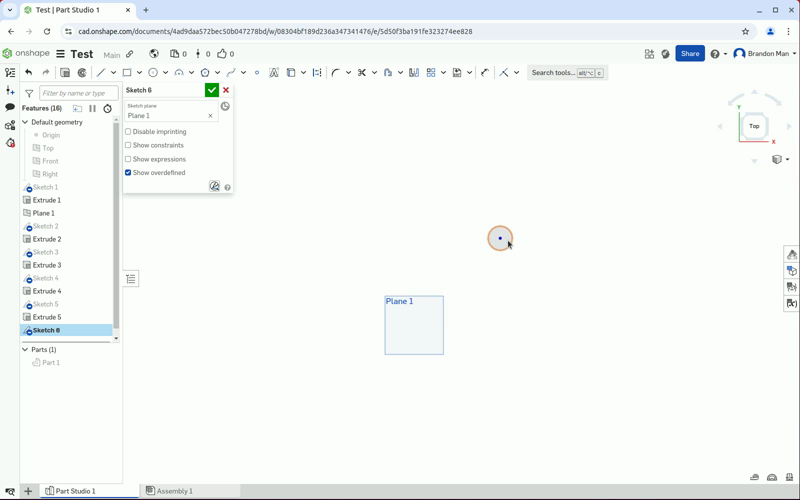
scroll(6)
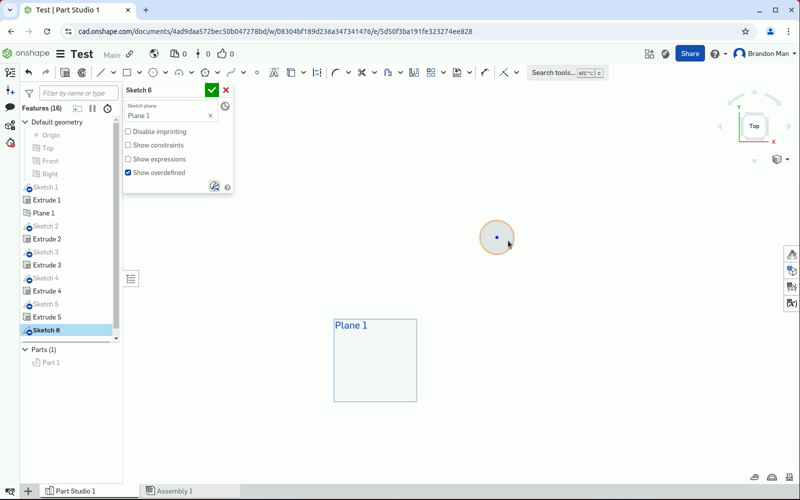
scroll(6)
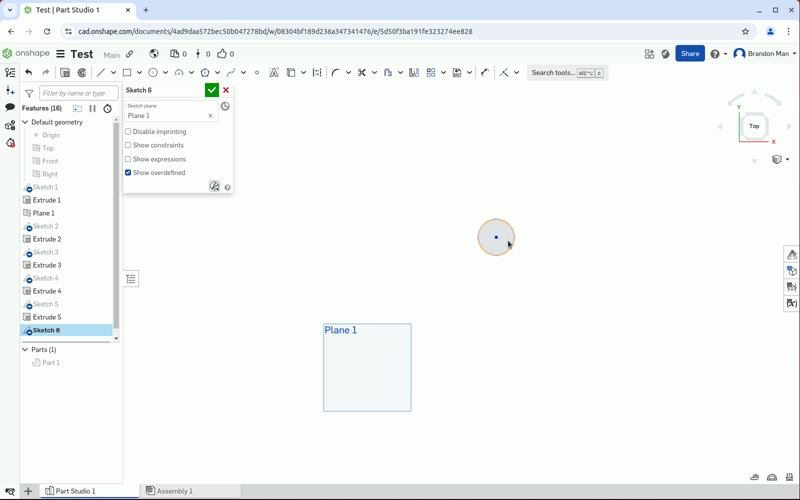
scroll(6)
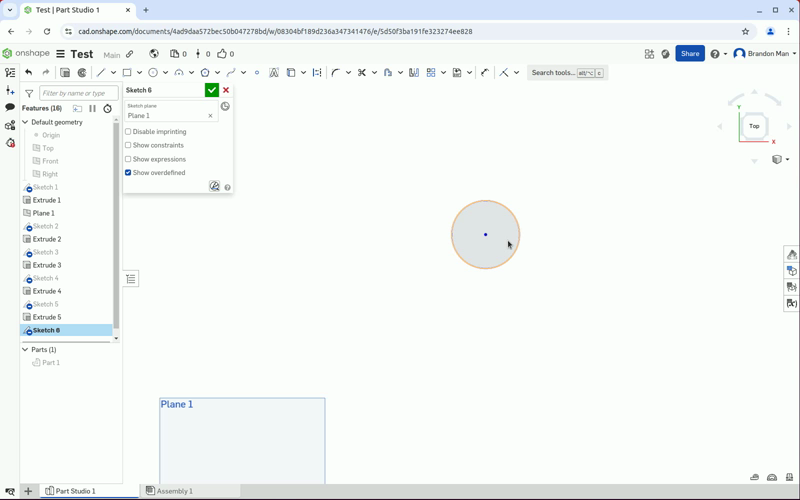
scroll(6)
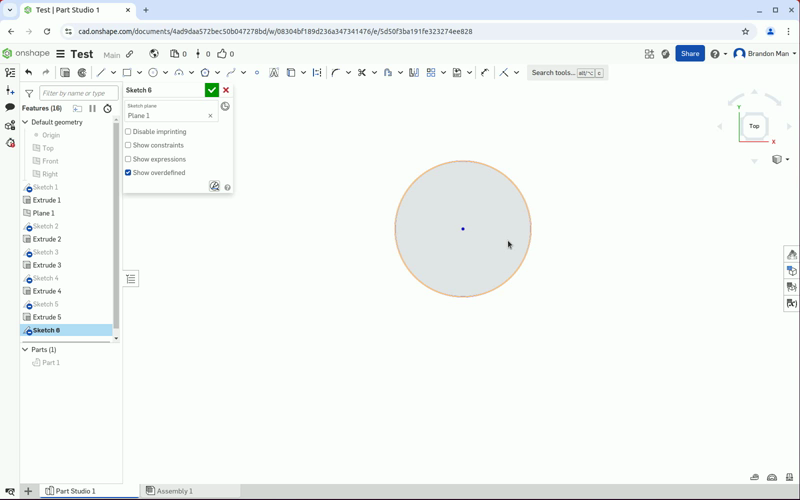
click(508, 240)
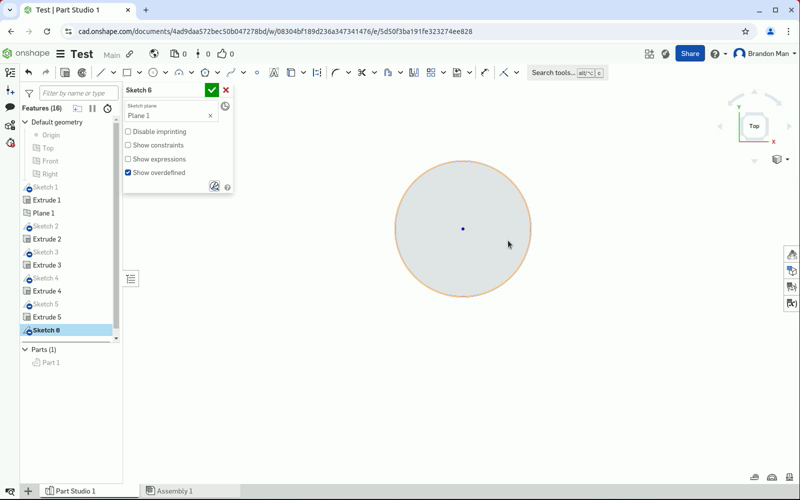
scroll(-6)
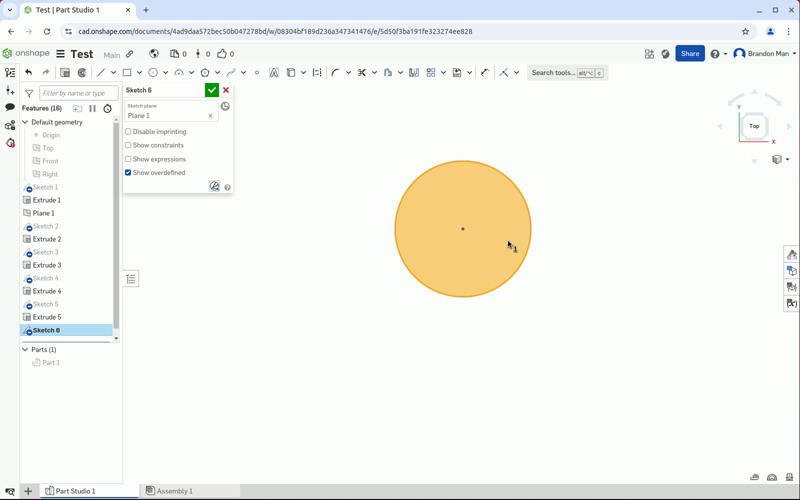
scroll(-6)
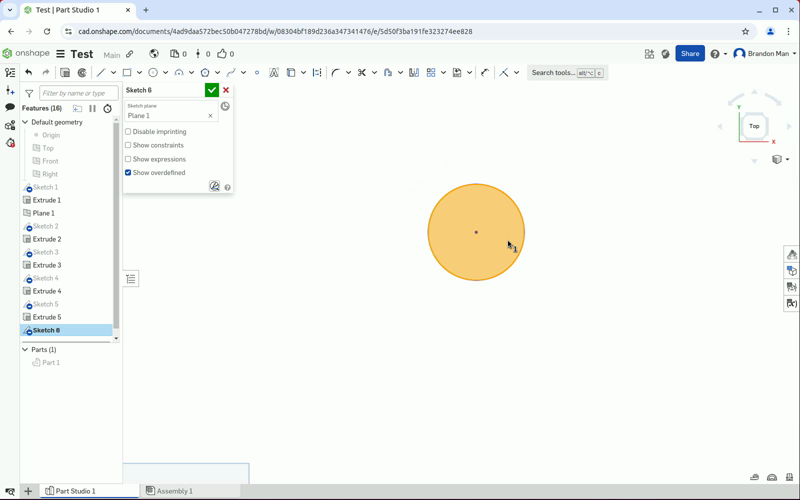
scroll(-6)
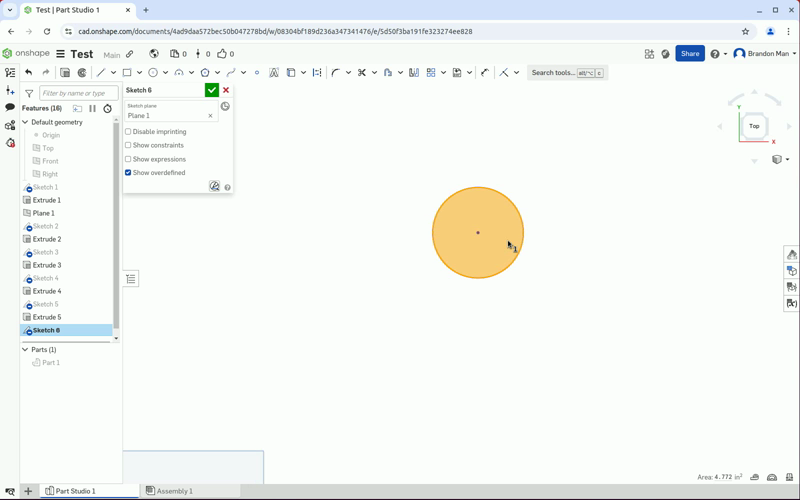
scroll(-6)
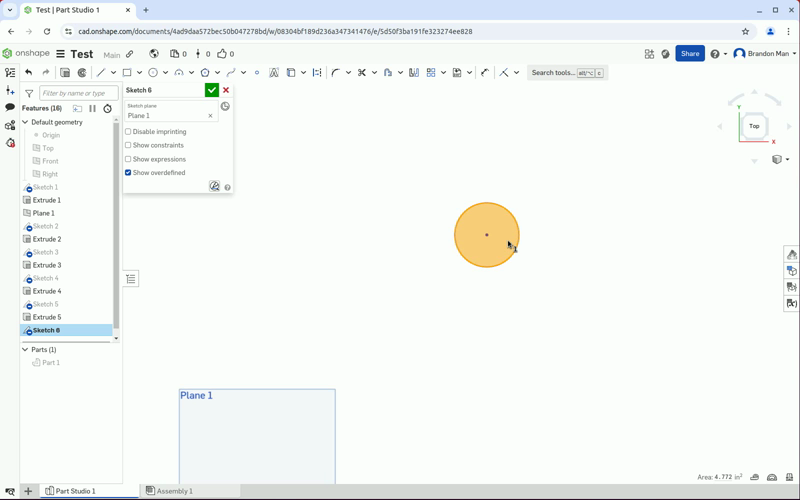
scroll(-6)
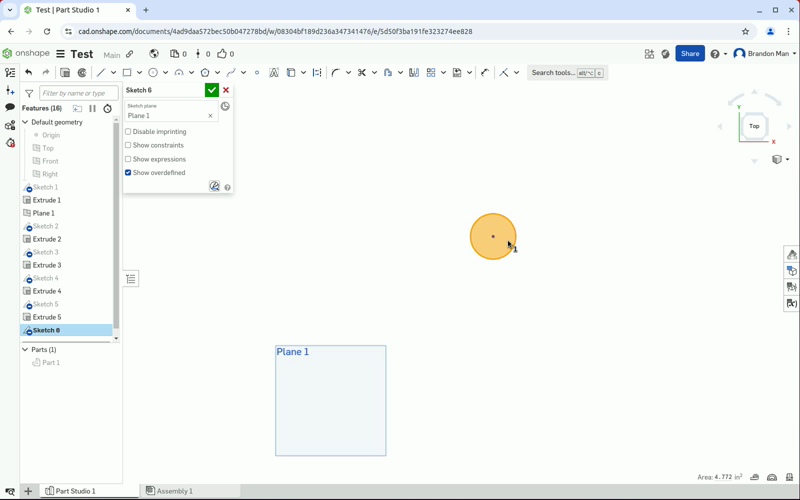
scroll(-6)
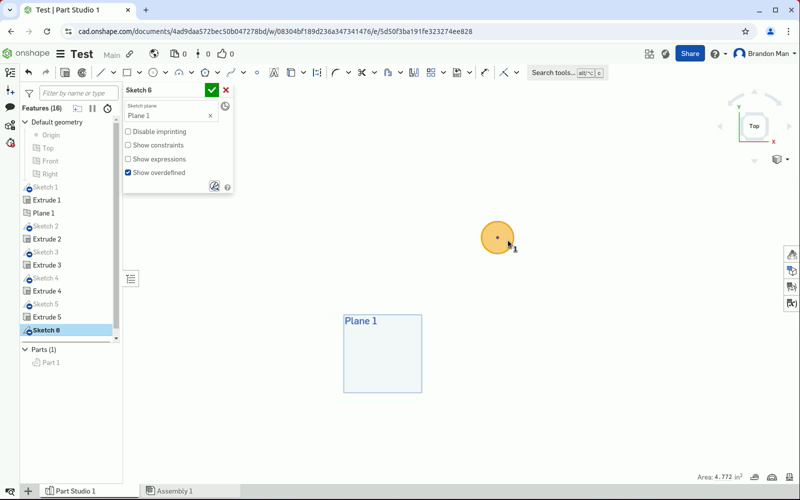
scroll(-6)
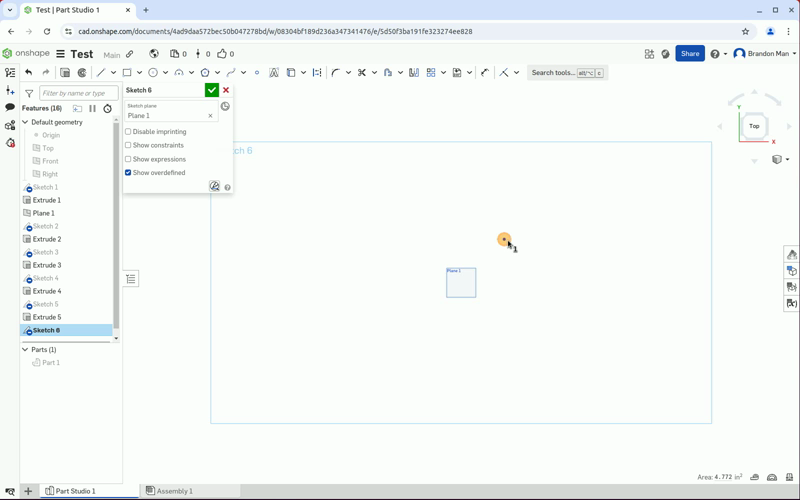
mouse_move(73, 352)
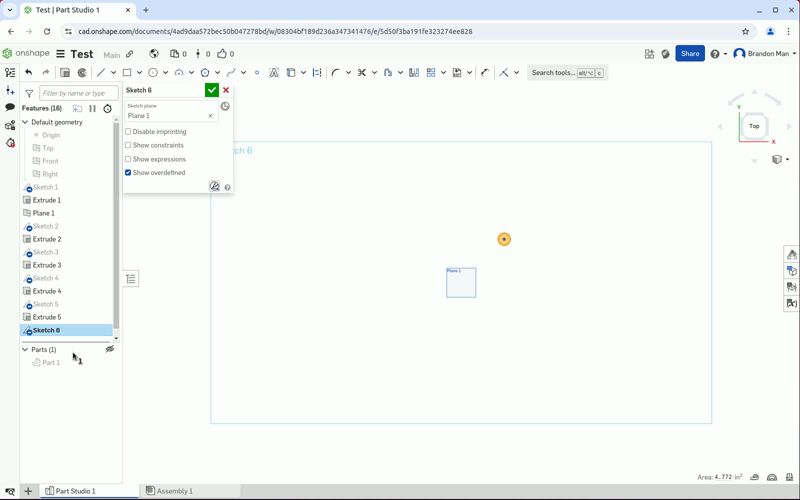
key(shift+y)
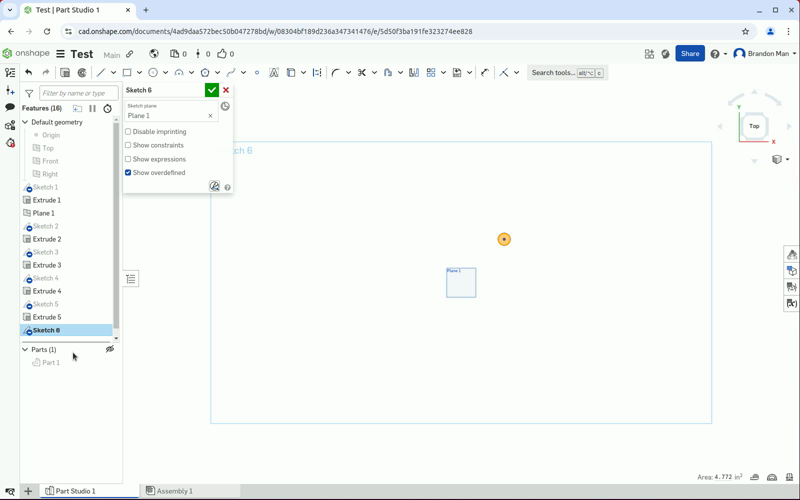
key(shift+e)
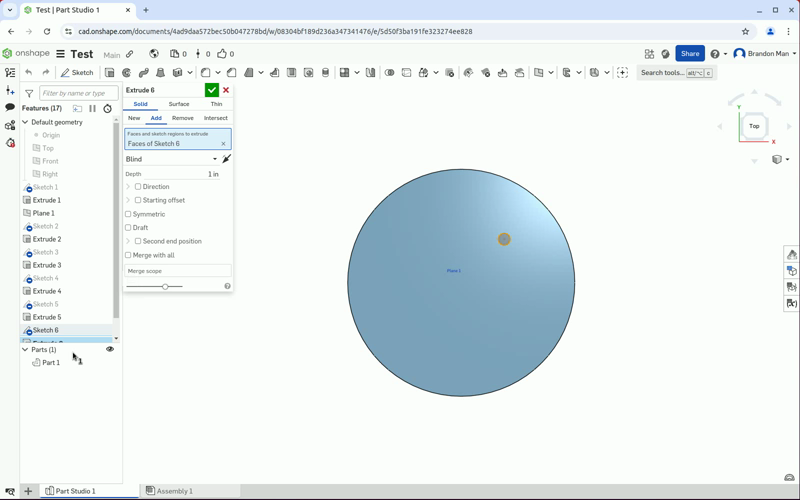
mouse_move(143, 106)
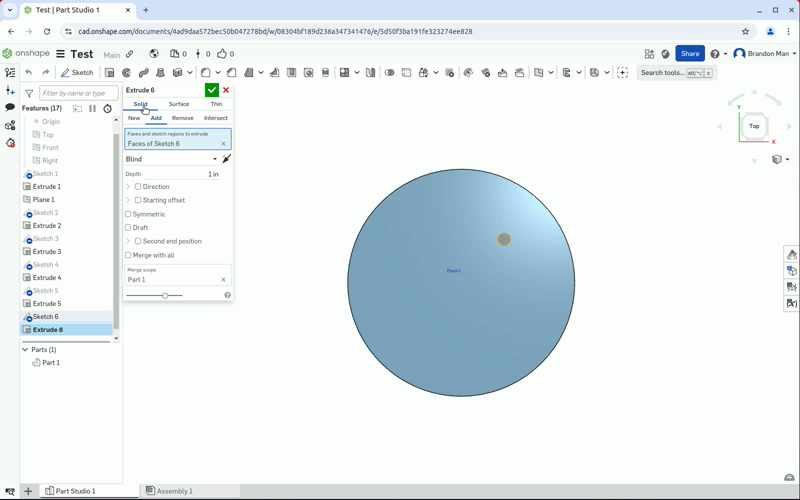
click(143, 106)
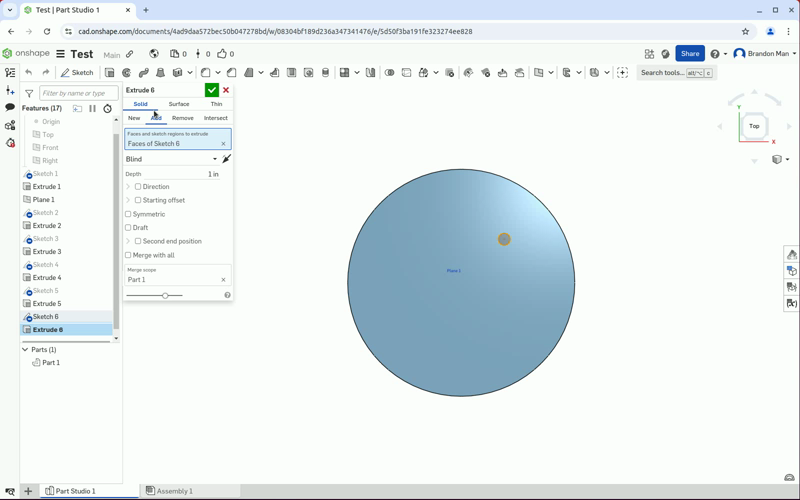
mouse_move(186, 120)
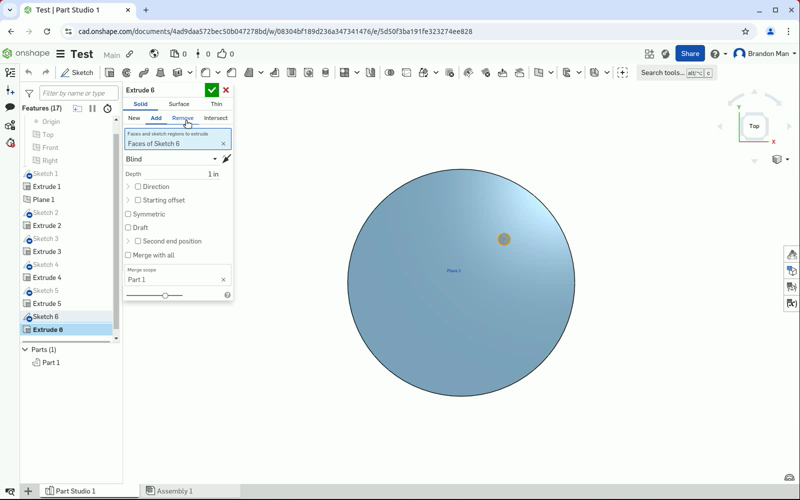
click(186, 120)
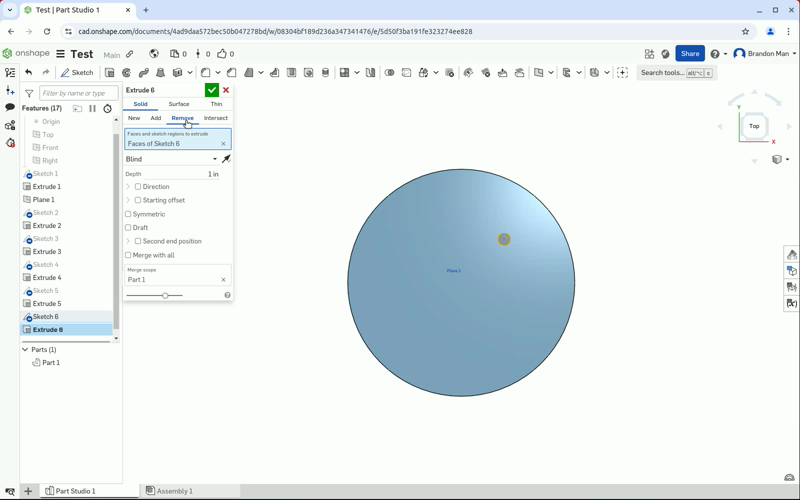
key(tab, 4)
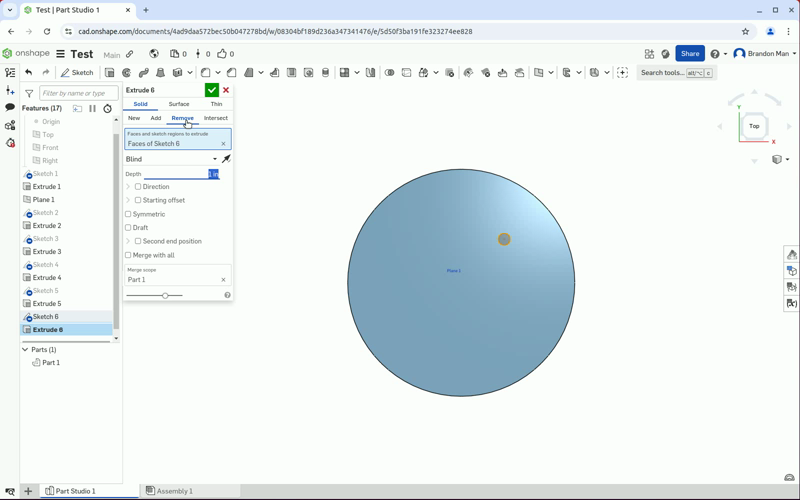
text(1.444)
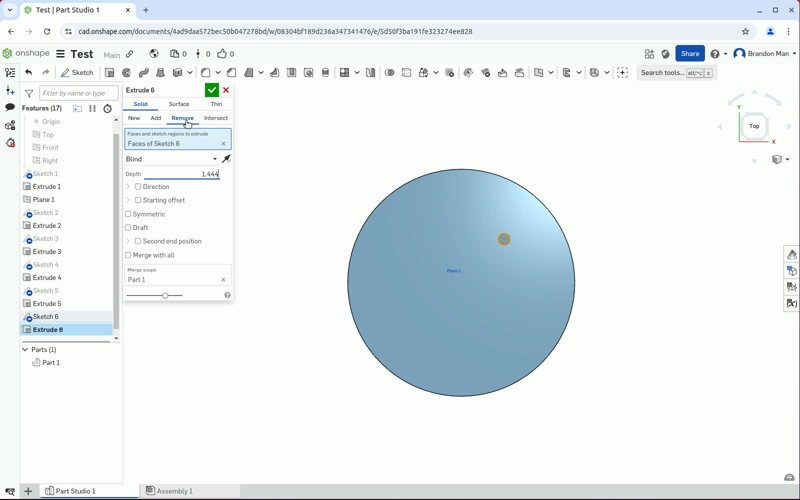
key(tab, 6)
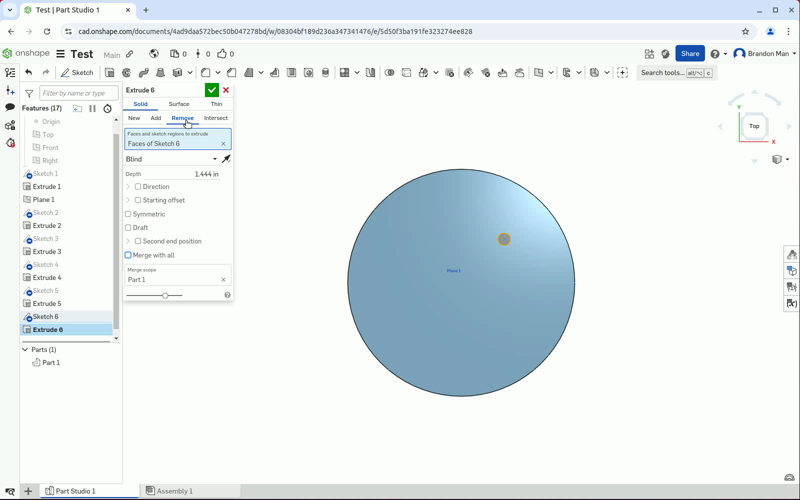
key(space)
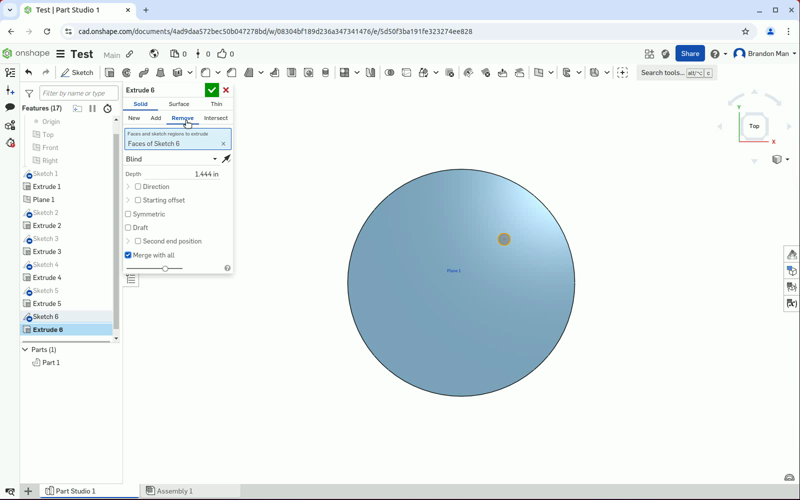
key(enter)
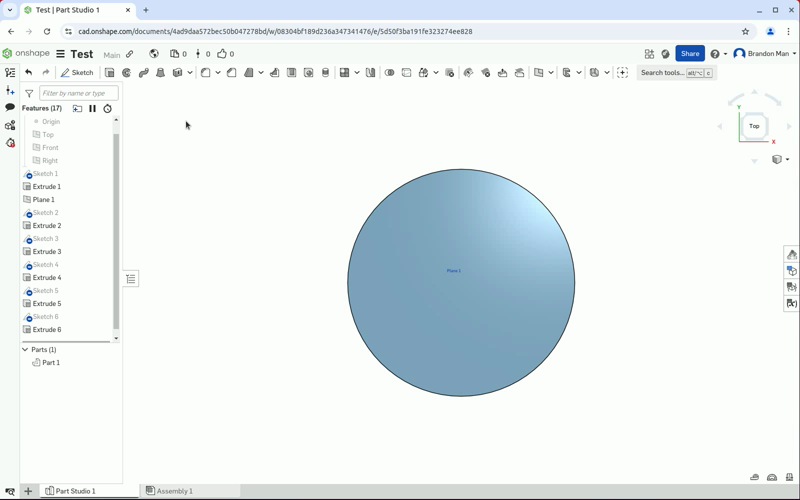
key(shift+h)
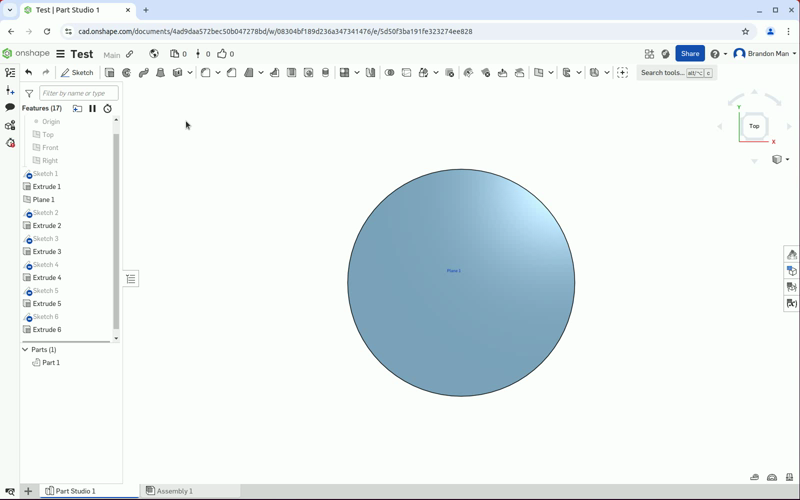
key(shift+h)
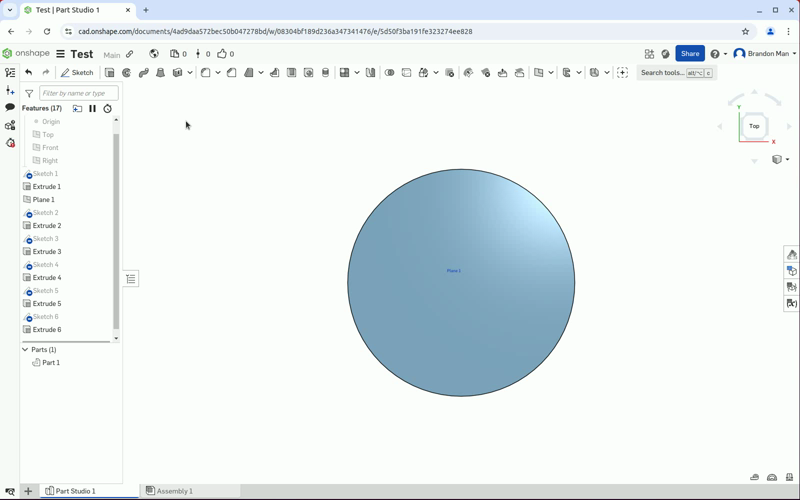
mouse_move(69, 176)
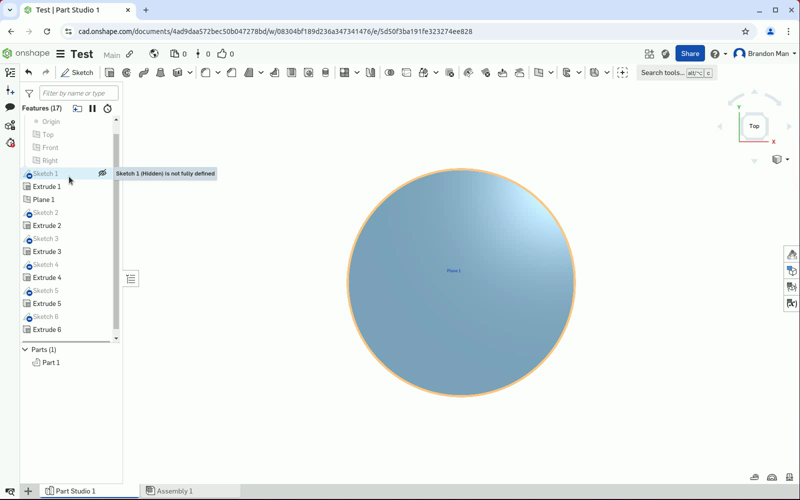
click(69, 176)
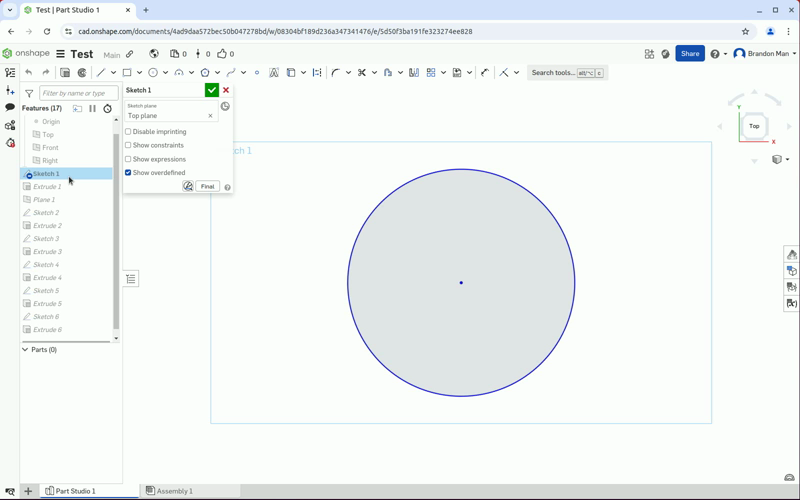
mouse_move(229, 92)
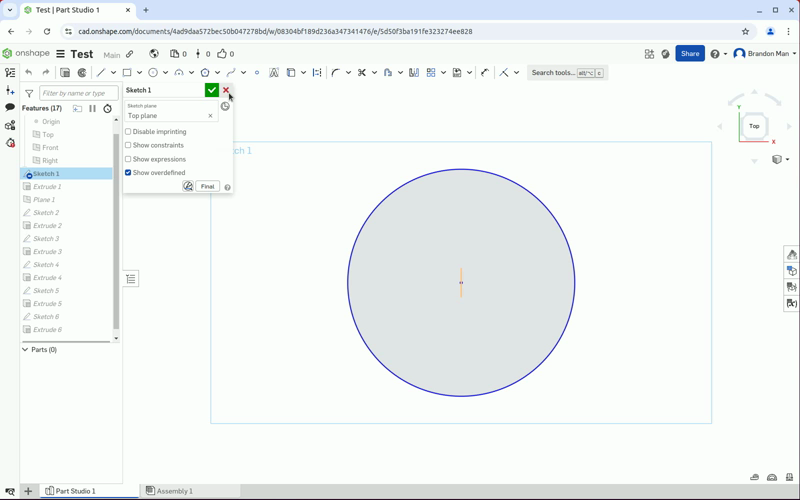
click(229, 92)
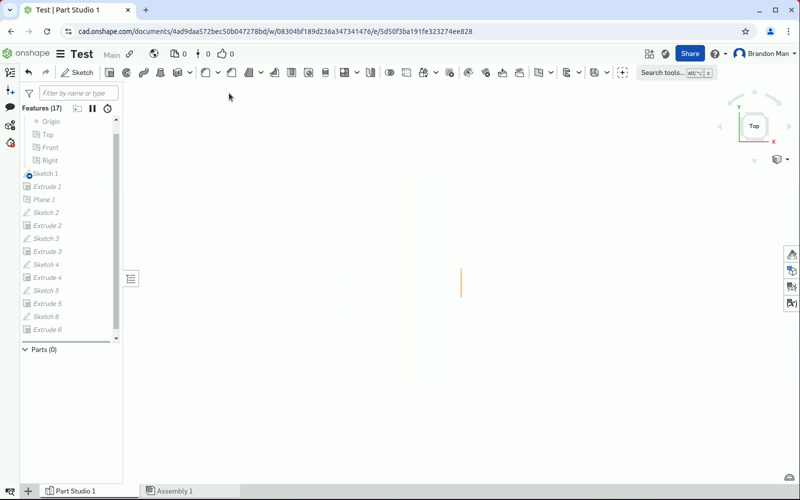
key(shift+s)
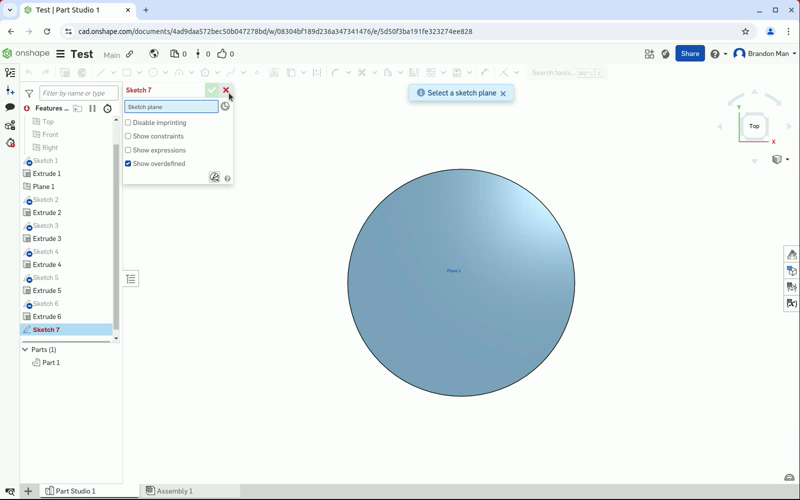
mouse_move(69, 189)
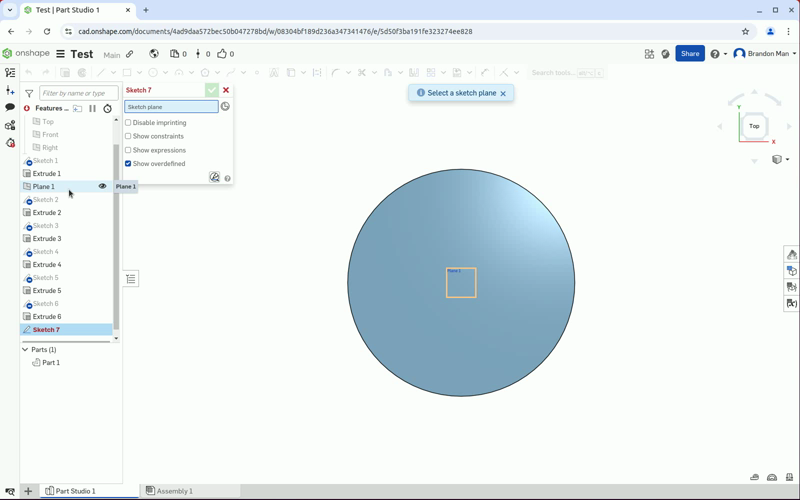
click(69, 189)
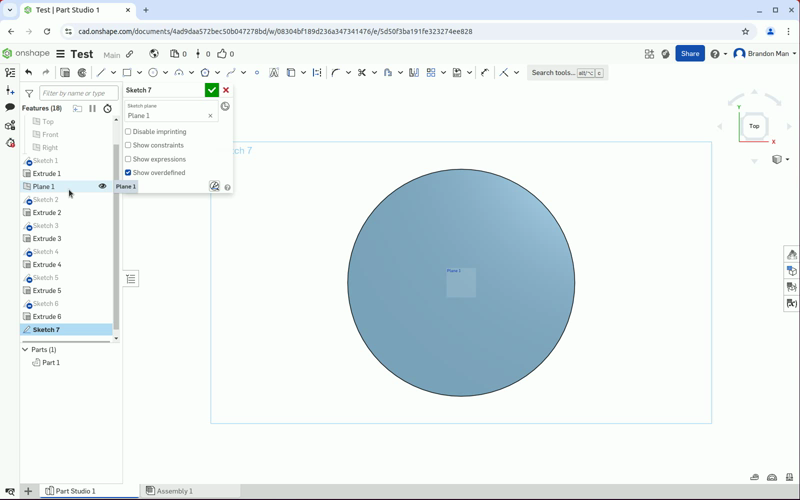
mouse_move(73, 352)
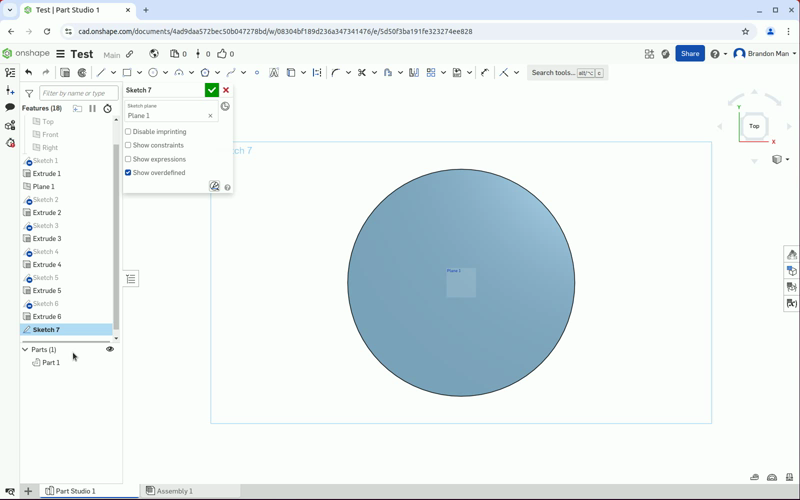
key(y)
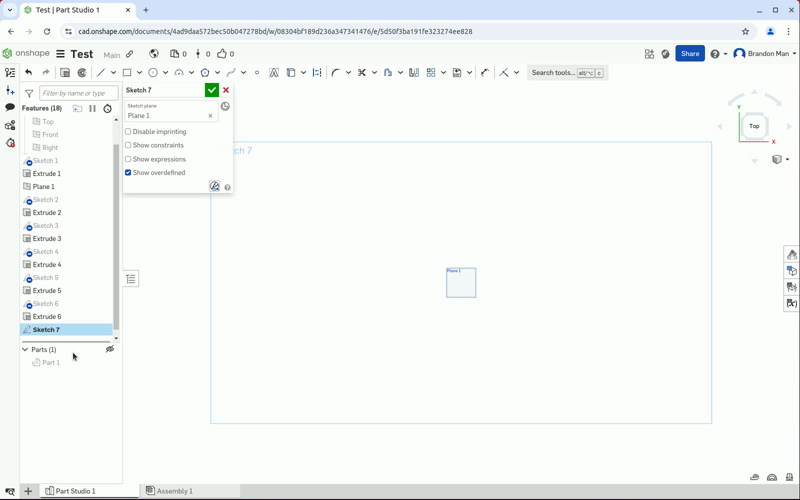
key(c)
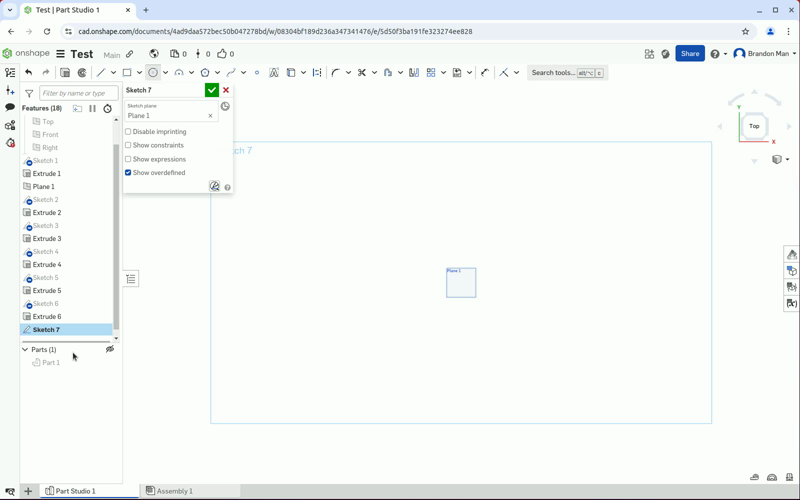
key_down(shift)
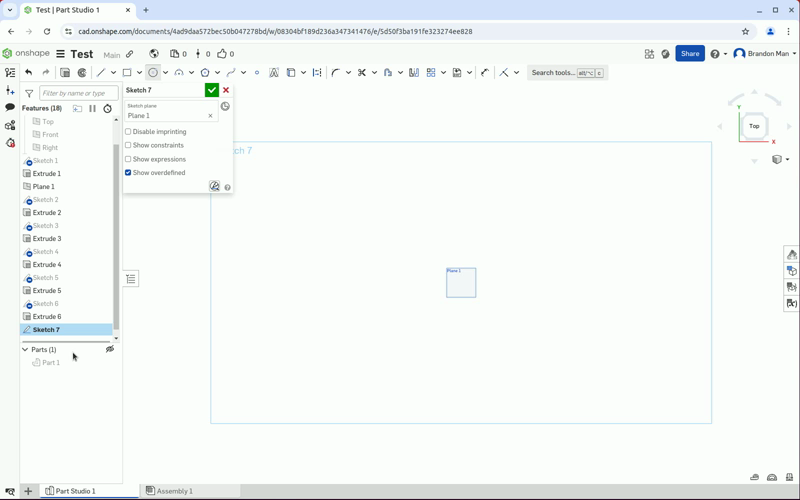
mouse_move(504, 326)
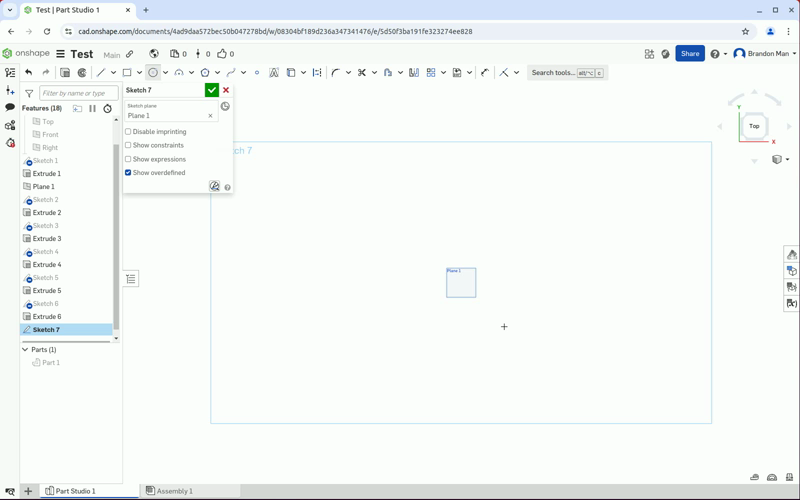
click(504, 326)
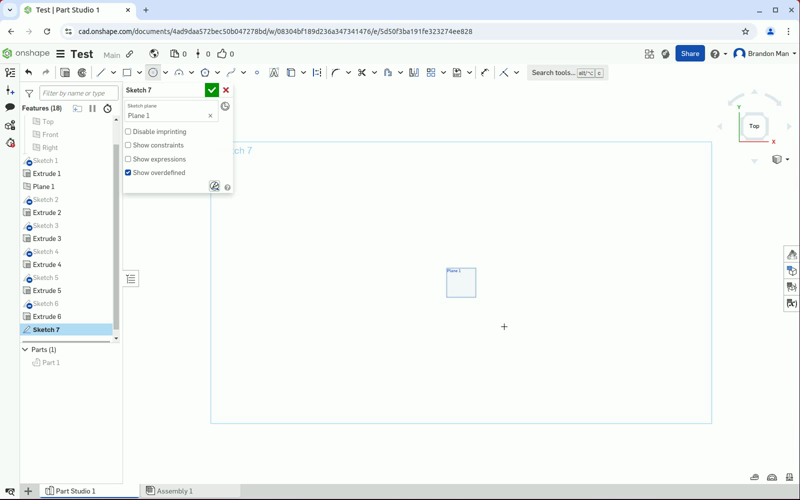
key_up(shift)
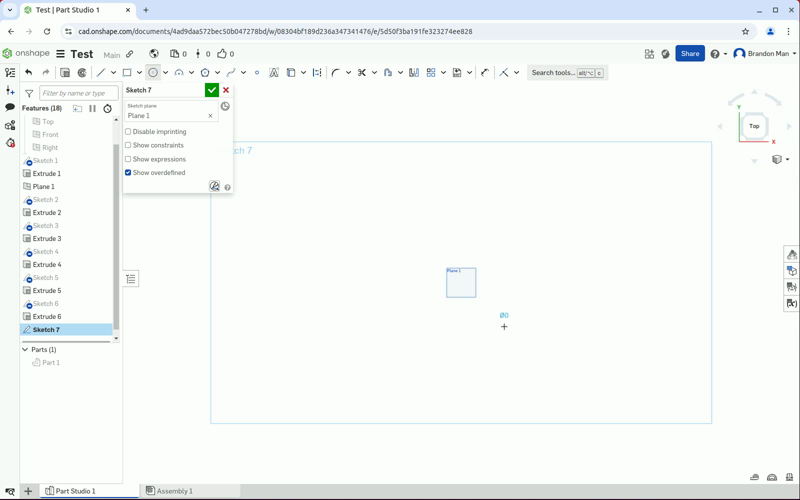
mouse_move(510, 326)
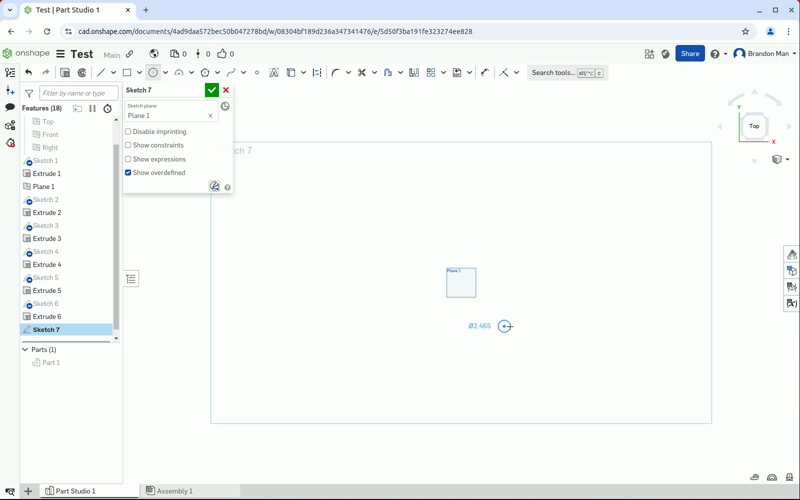
click(510, 326)
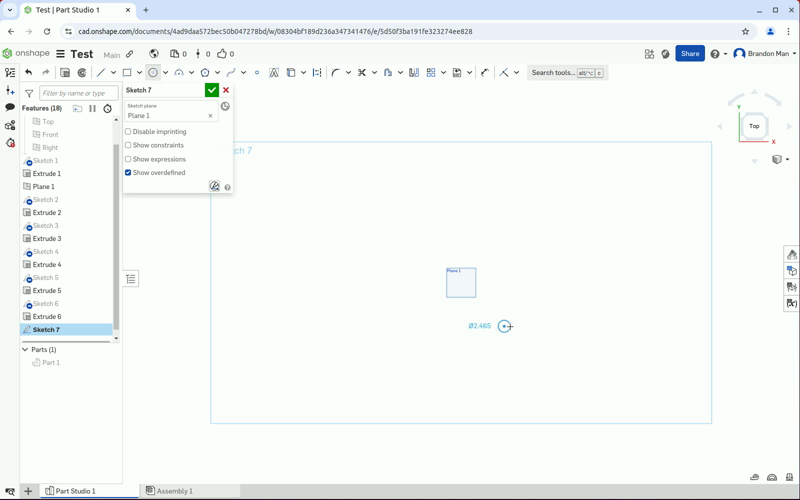
key(esc)
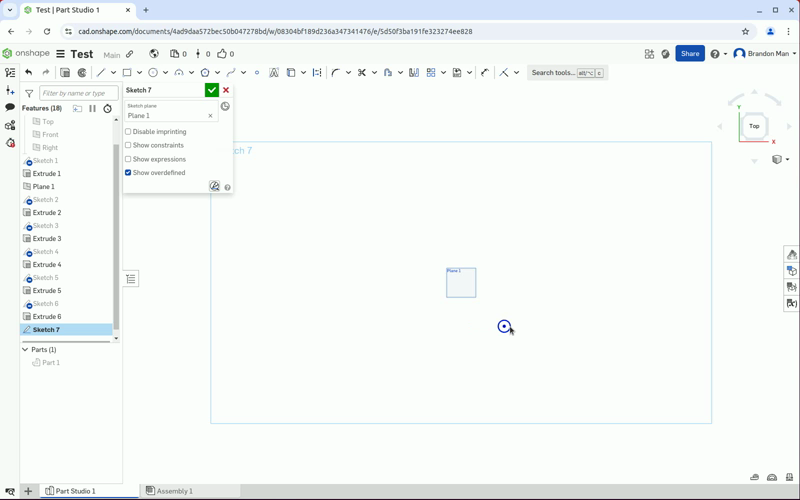
mouse_move(502, 320)
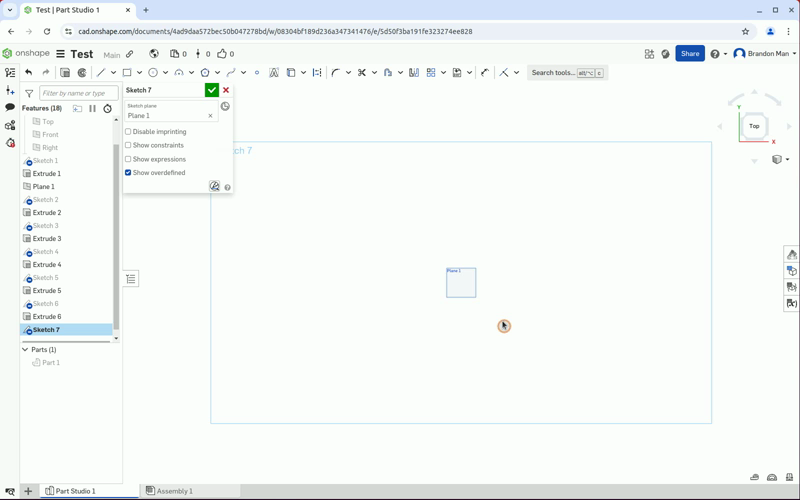
scroll(6)
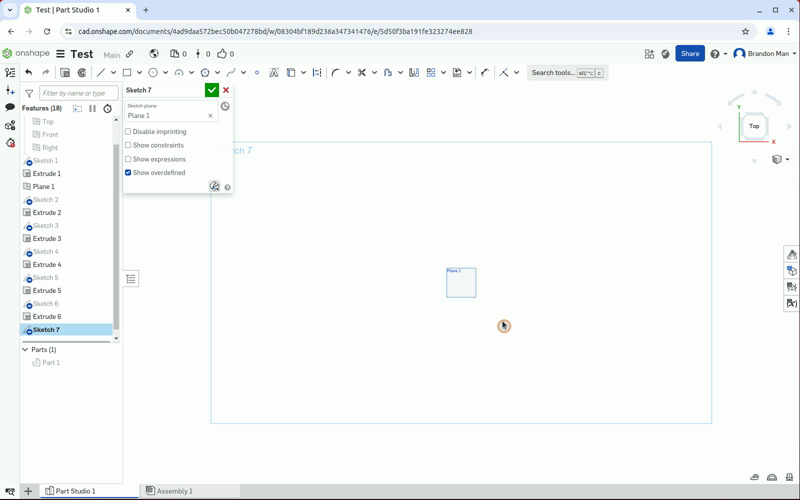
scroll(6)
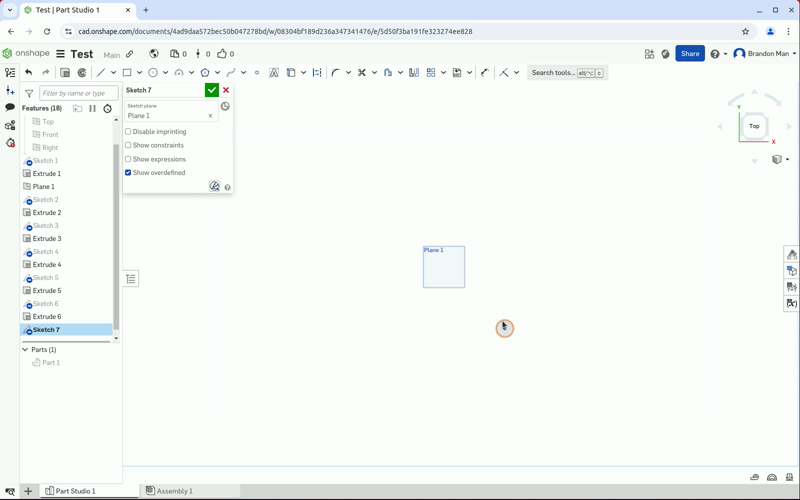
scroll(6)
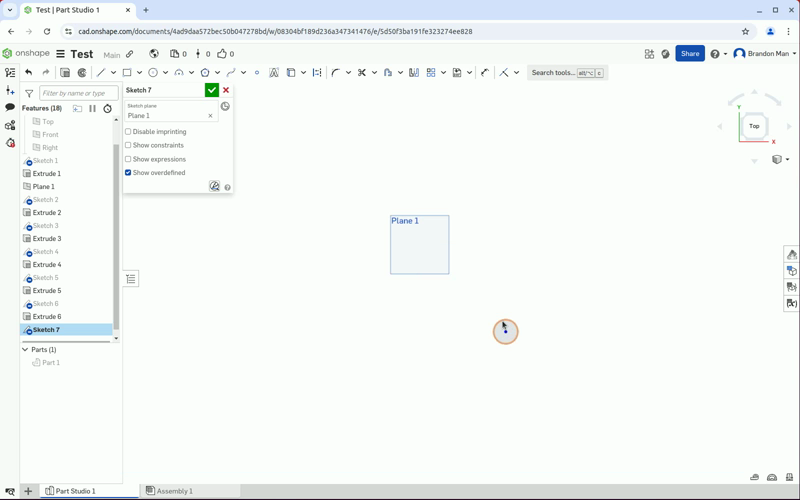
scroll(6)
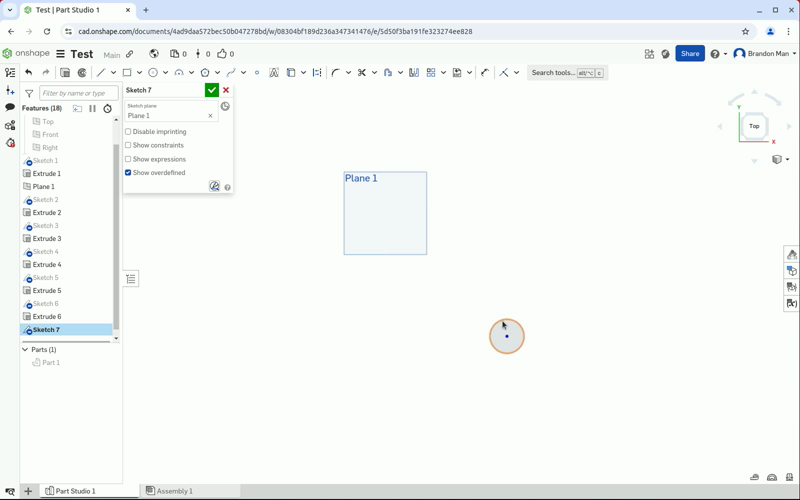
scroll(6)
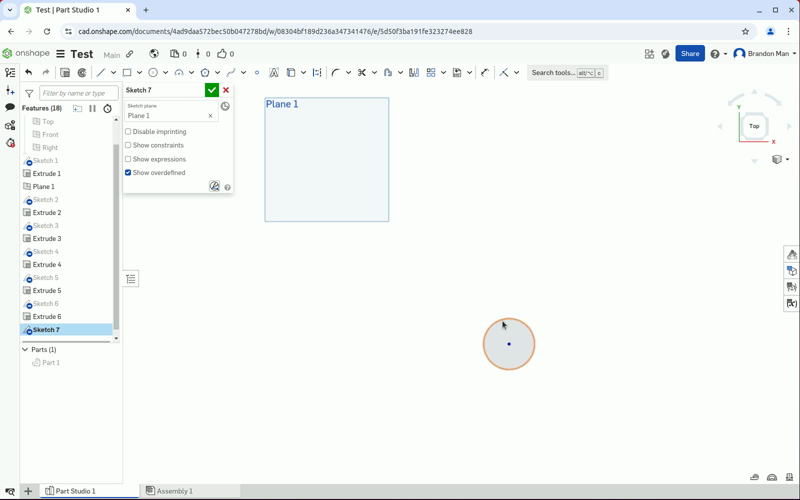
scroll(6)
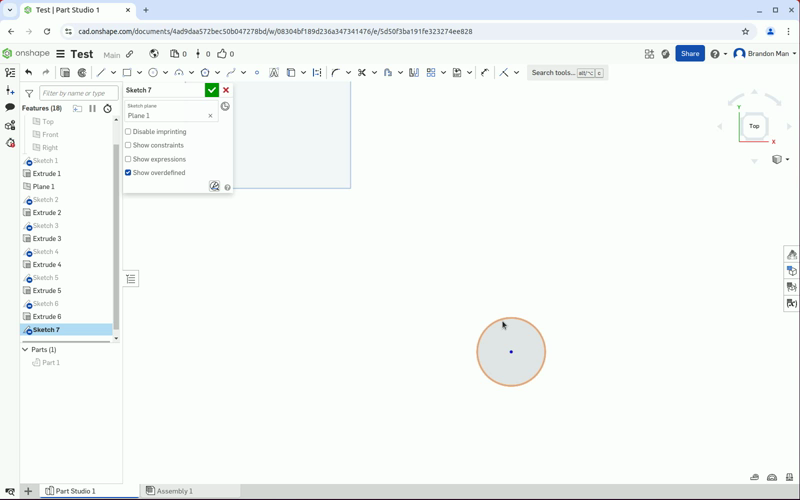
scroll(6)
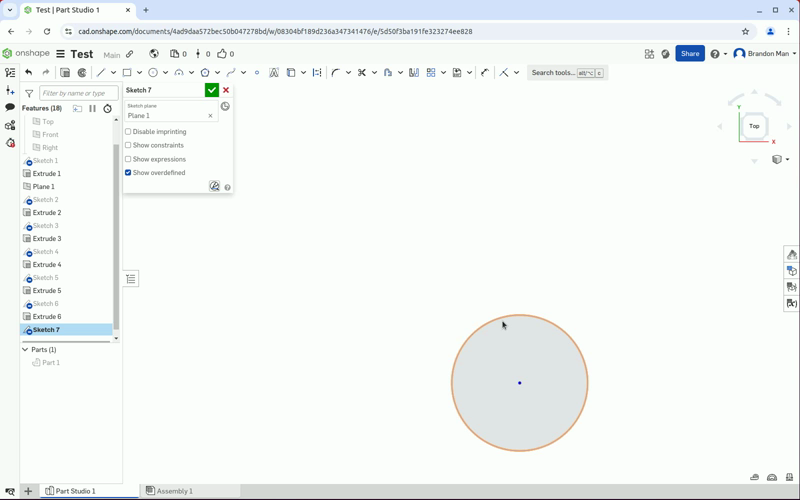
click(502, 320)
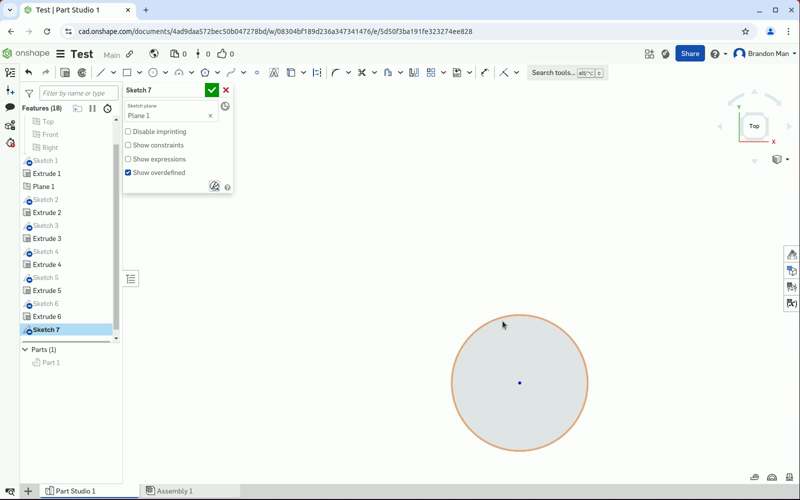
scroll(-6)
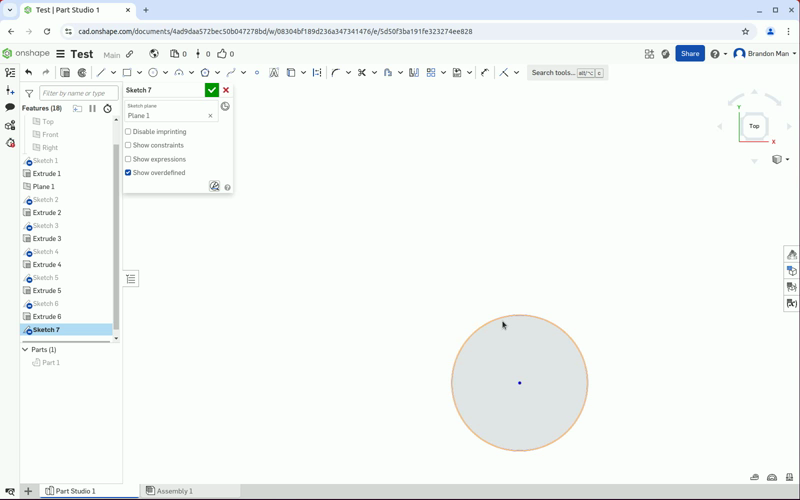
scroll(-6)
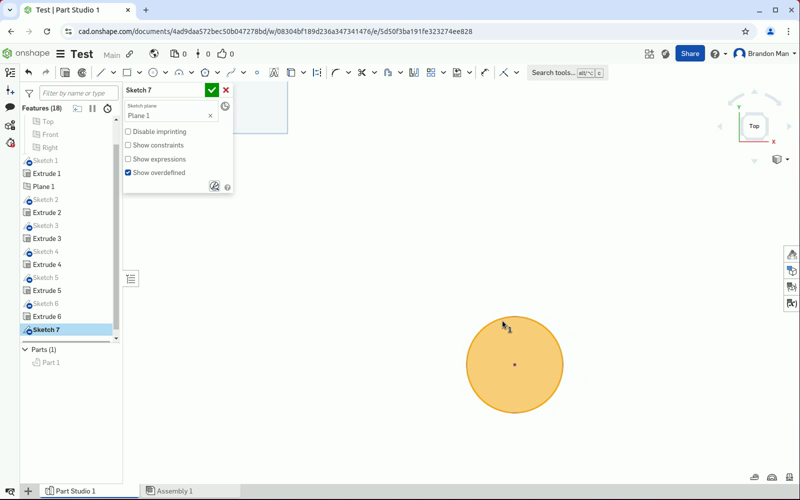
scroll(-6)
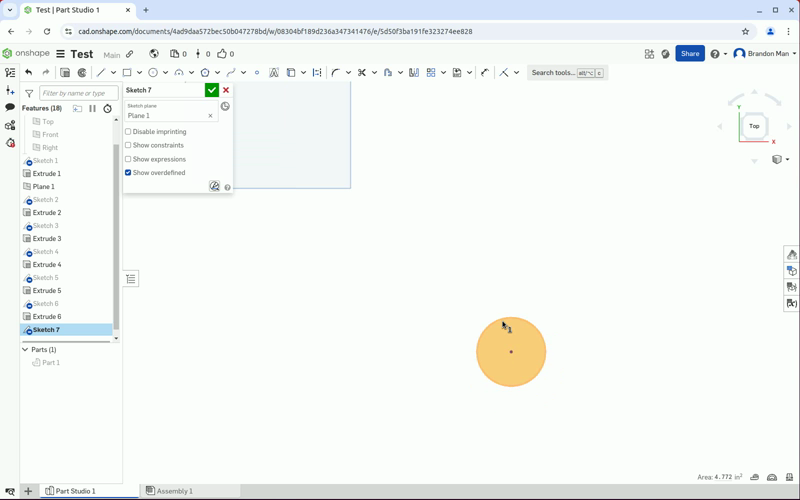
scroll(-6)
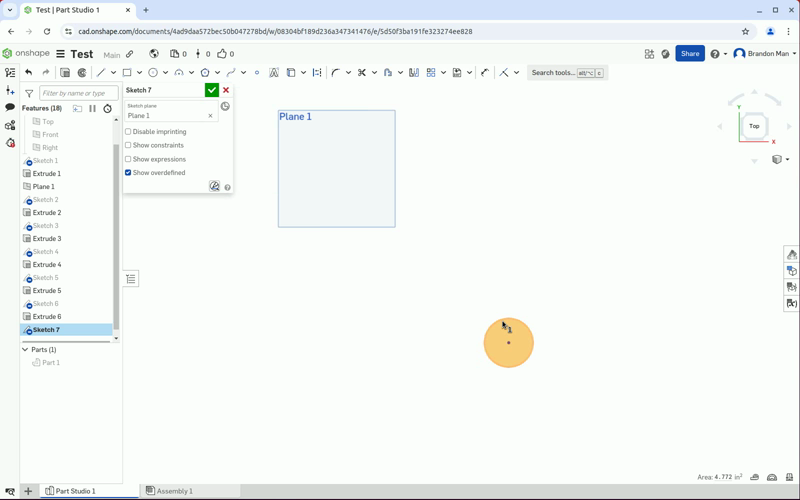
scroll(-6)
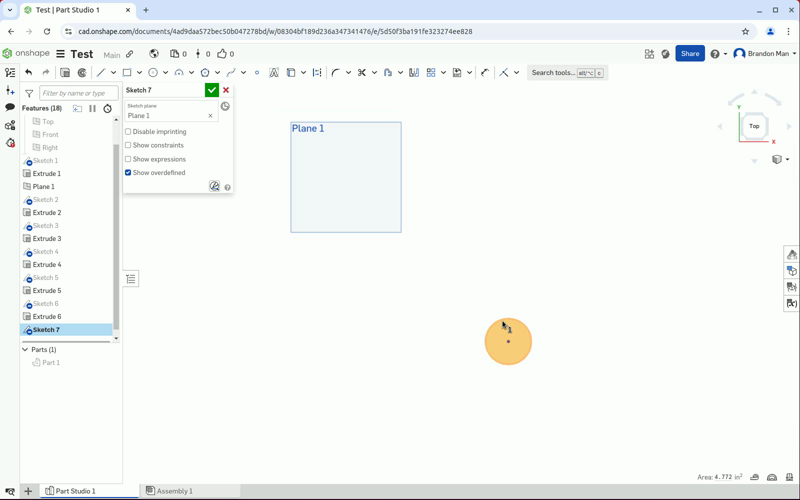
scroll(-6)
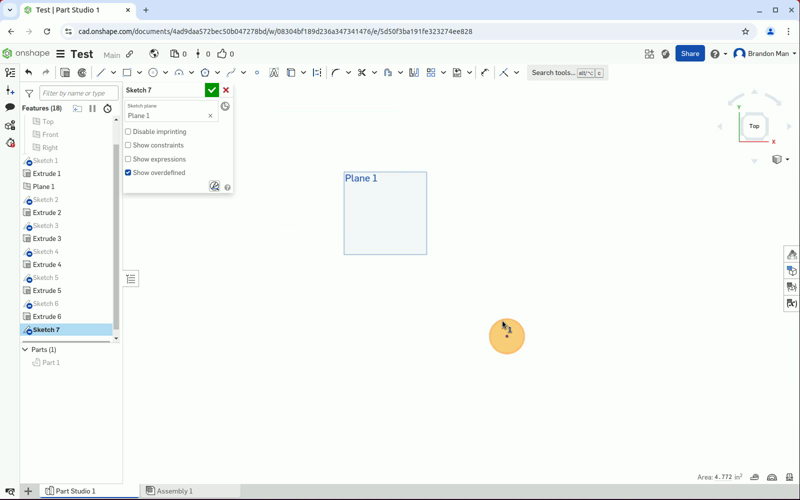
scroll(-6)
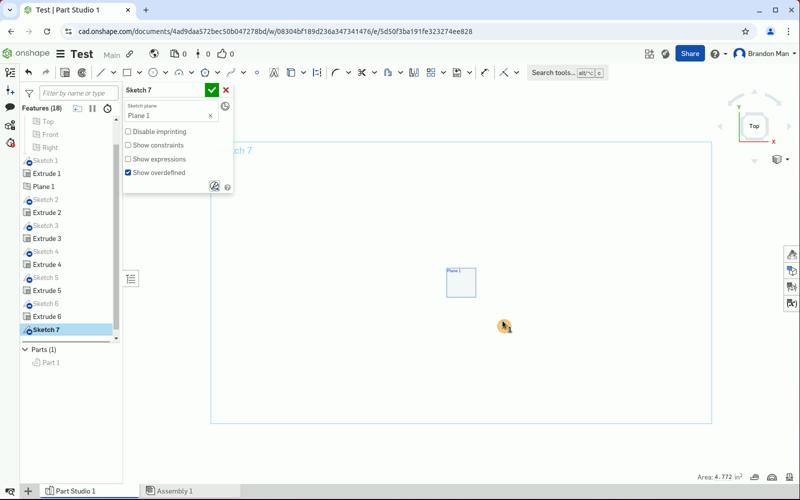
mouse_move(73, 352)
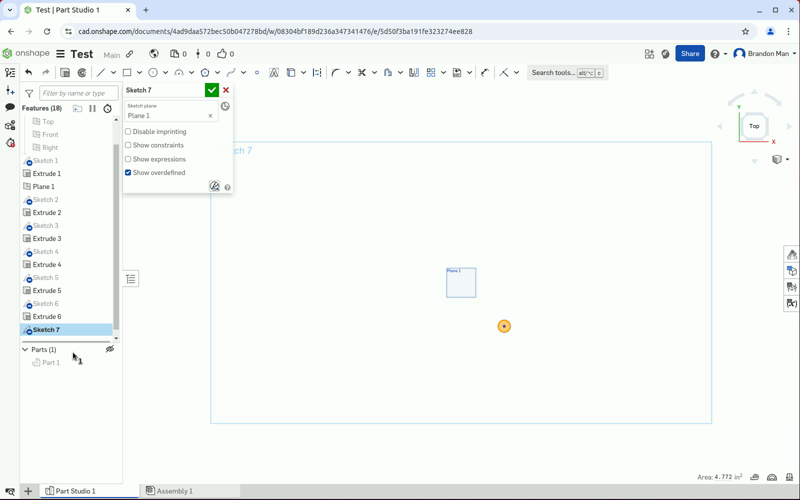
key(shift+y)
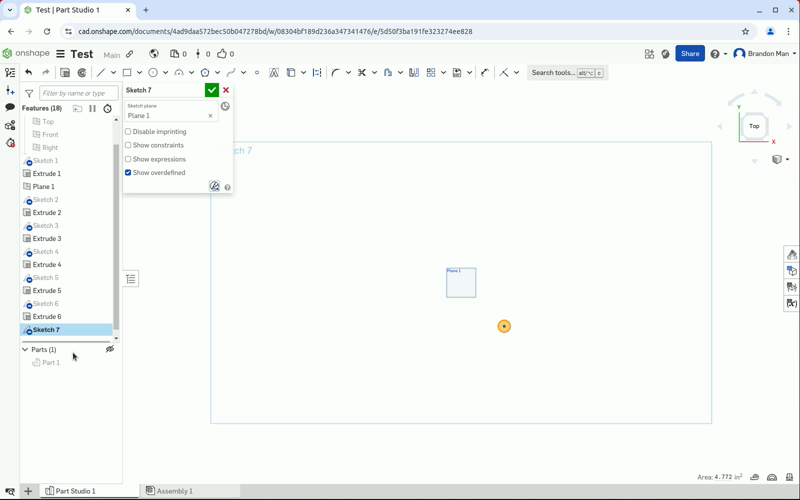
key(shift+e)
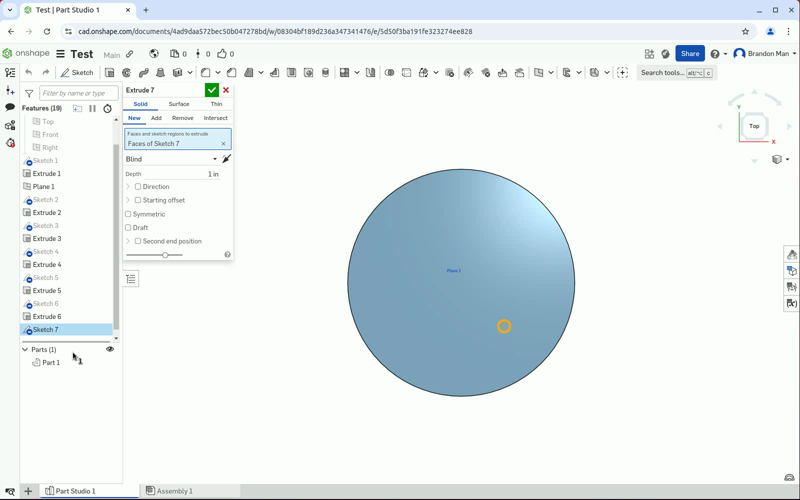
mouse_move(143, 106)
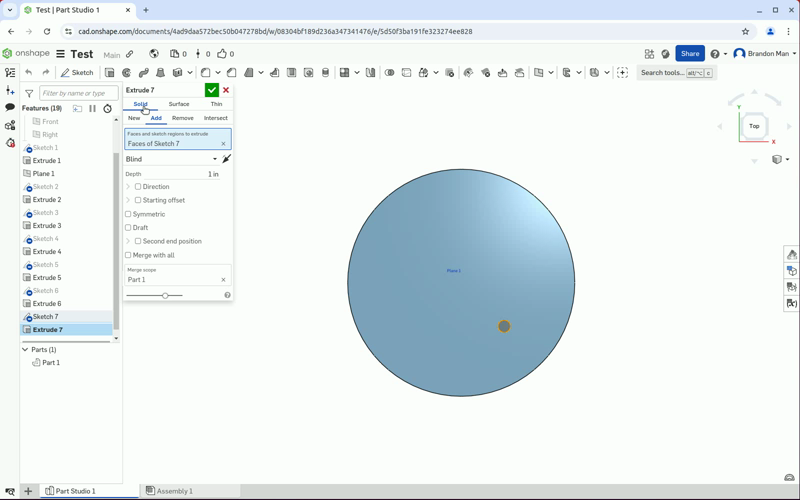
click(143, 106)
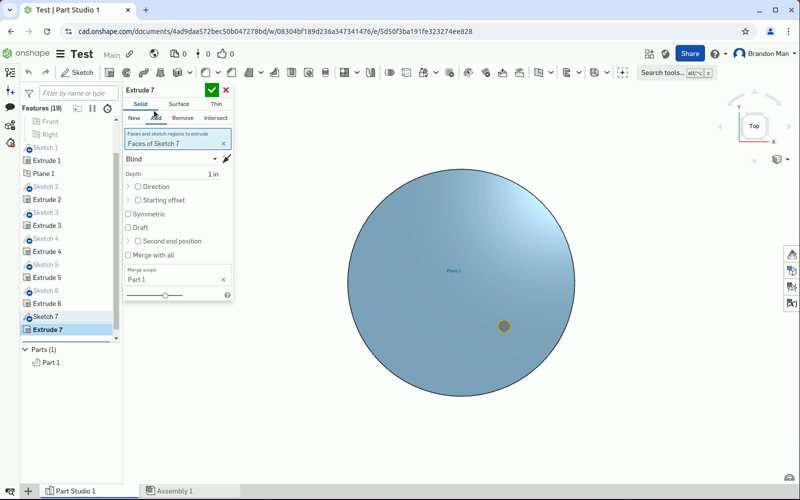
mouse_move(186, 120)
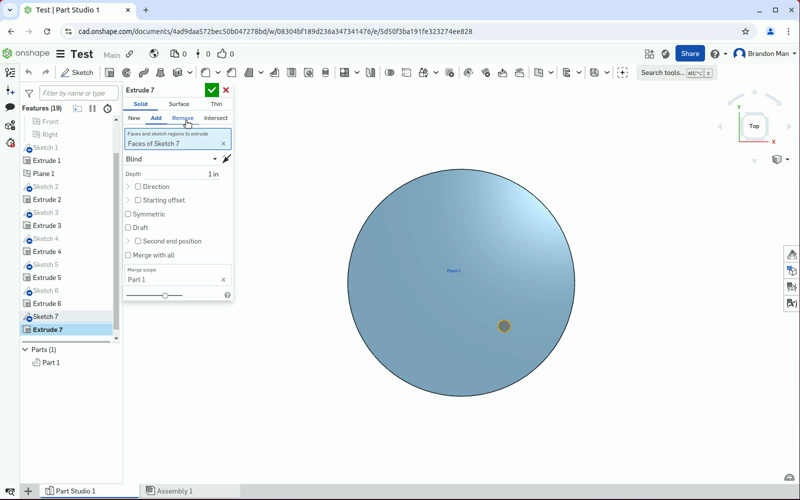
click(186, 120)
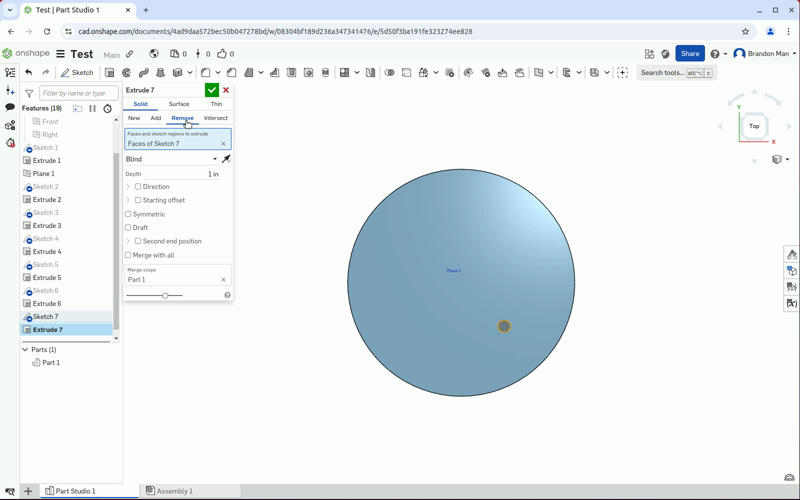
key(tab, 4)
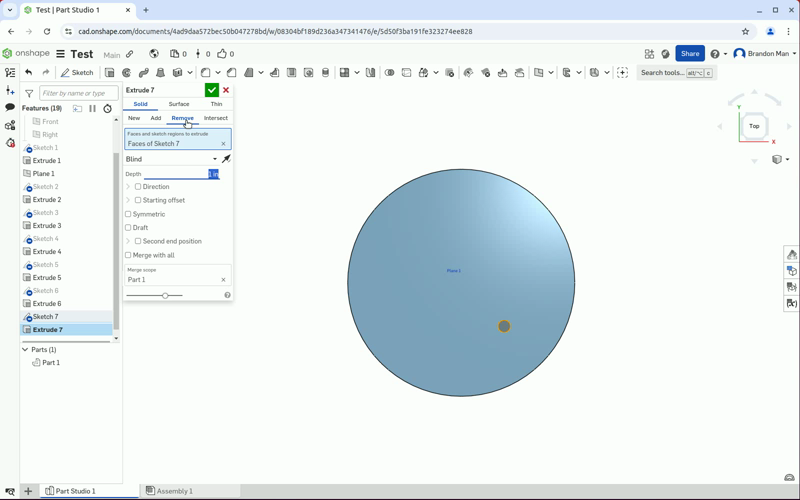
text(1.444)
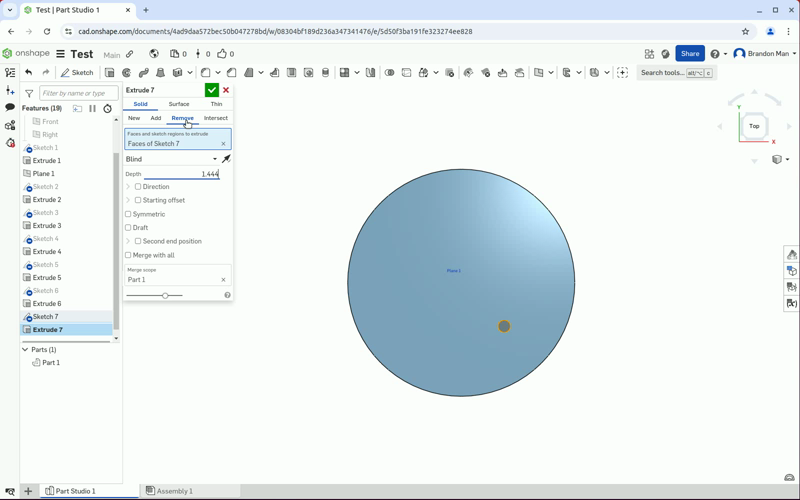
key(tab, 6)
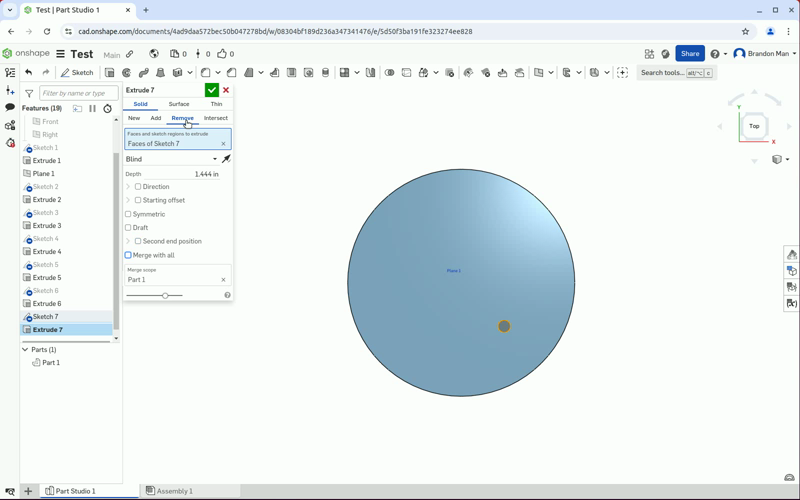
key(space)
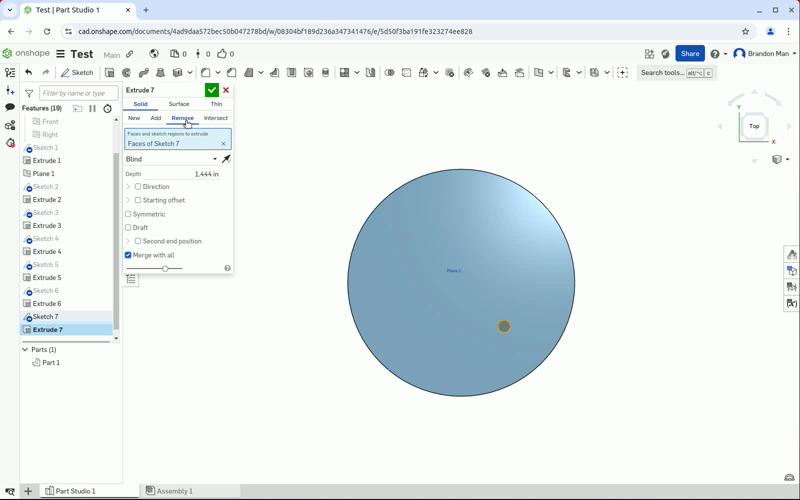
key(enter)
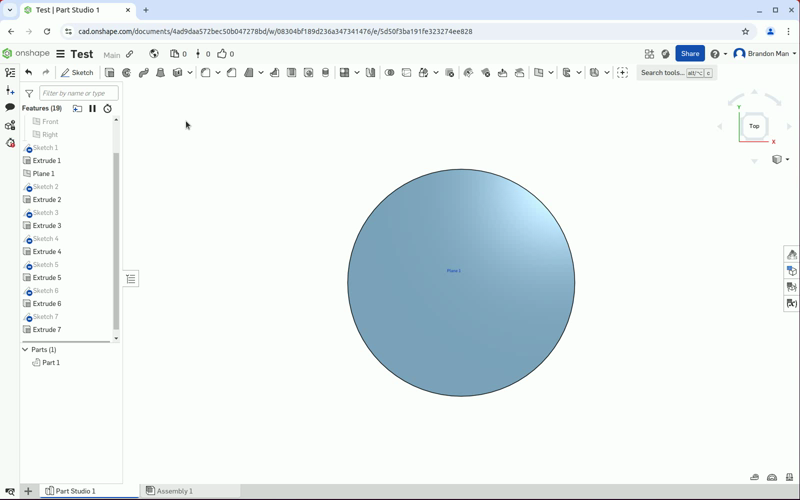
key(shift+h)
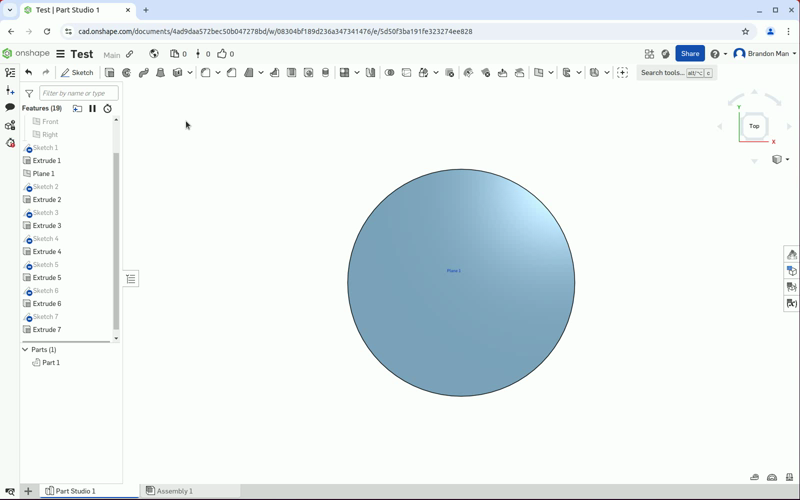
key(shift+h)
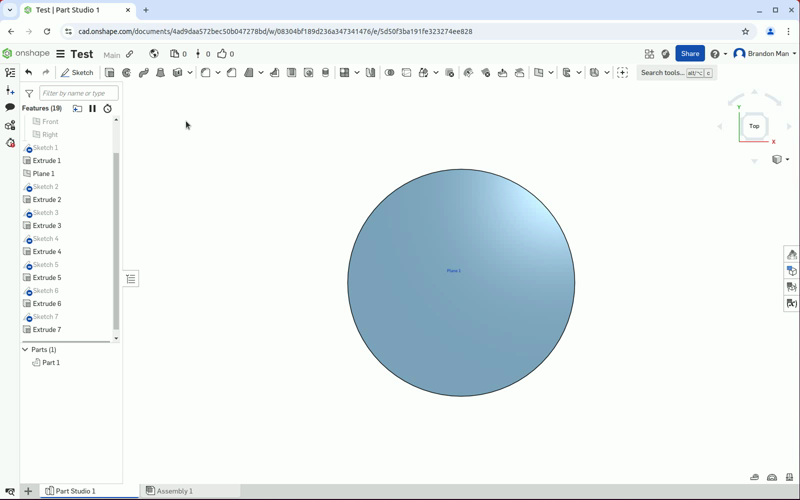
mouse_move(69, 150)
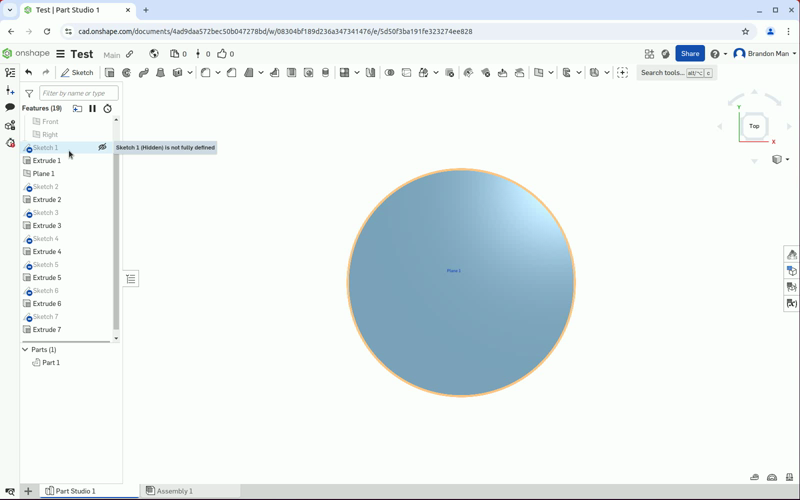
click(69, 150)
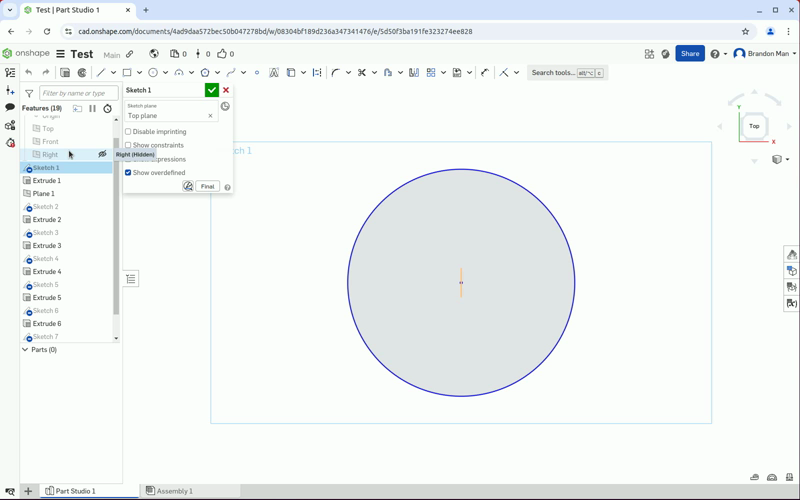
mouse_move(229, 92)
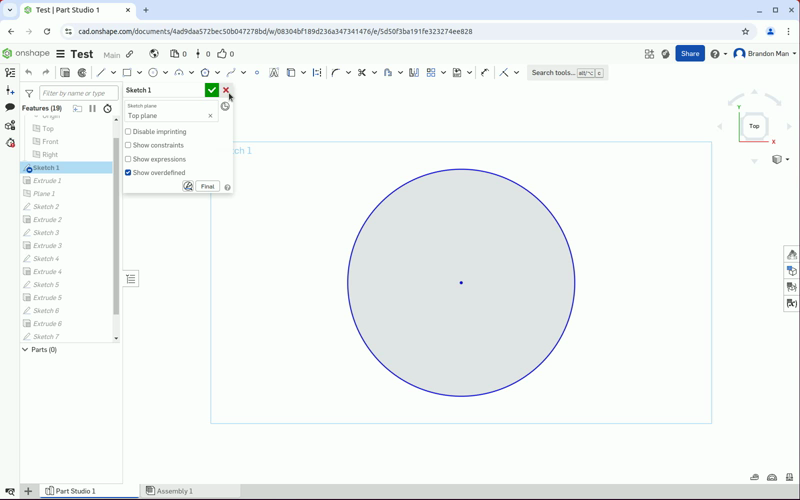
click(229, 92)
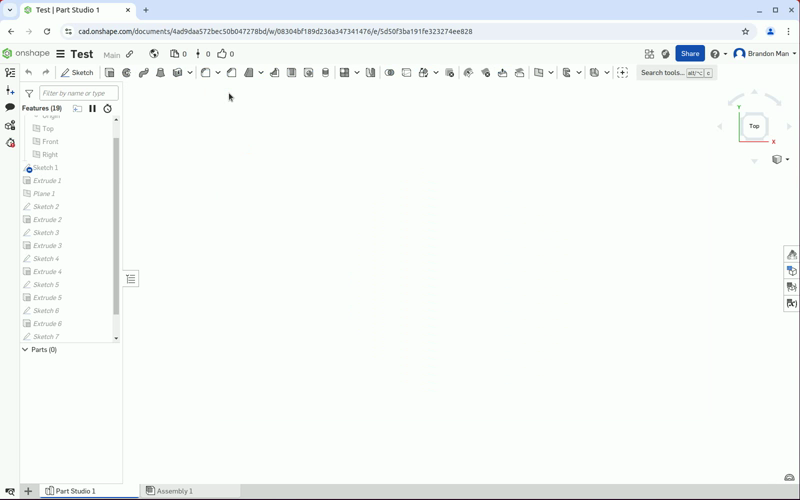
key(shift+s)
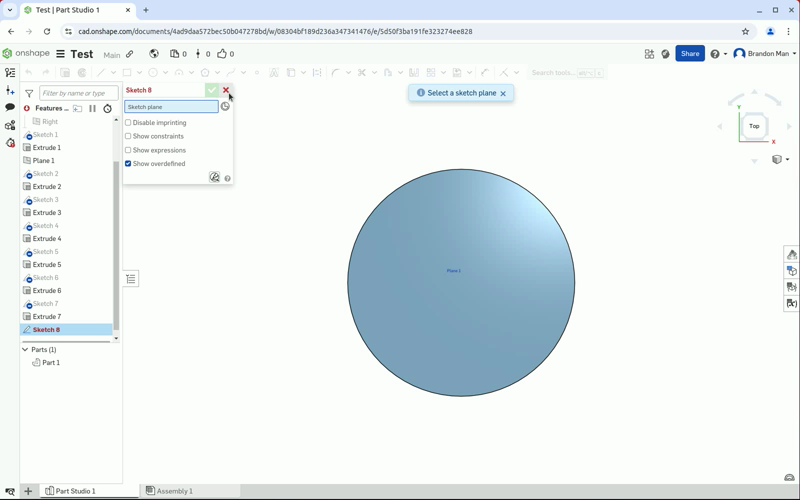
mouse_move(69, 163)
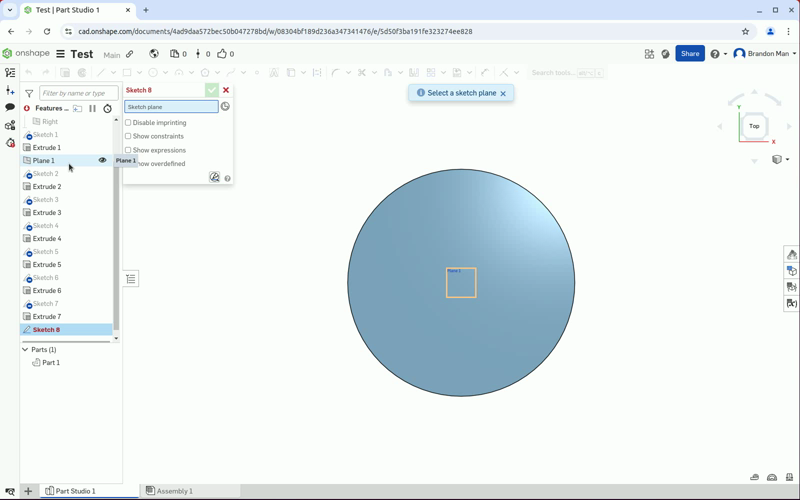
click(69, 163)
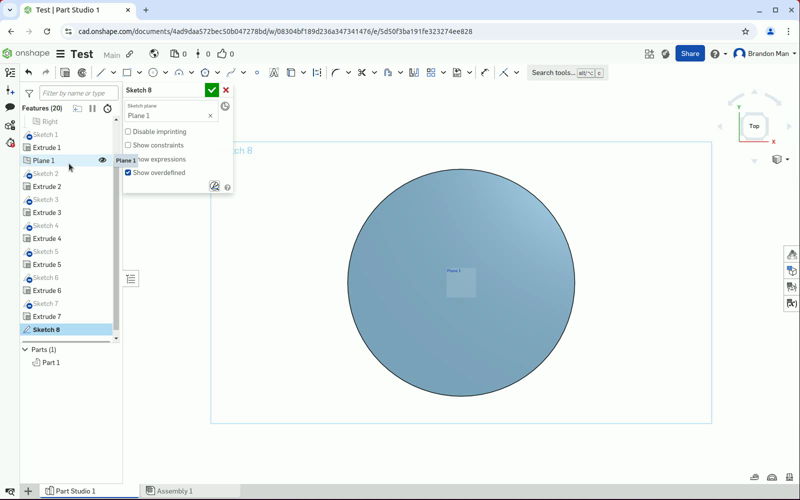
mouse_move(73, 352)
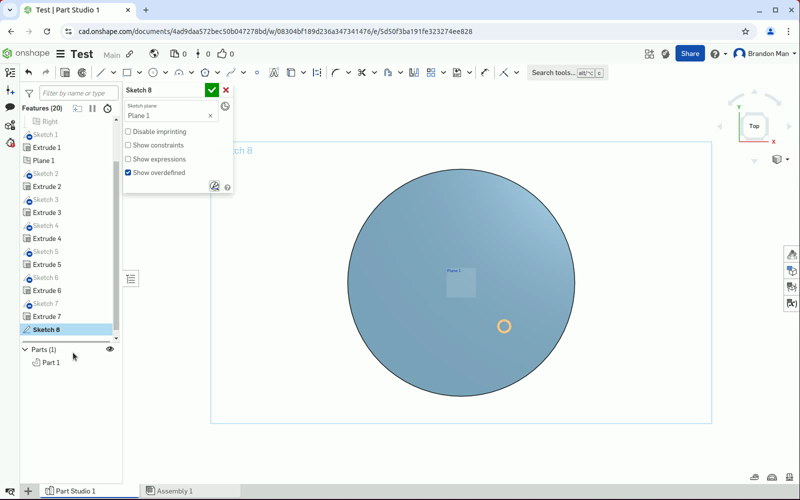
key(y)
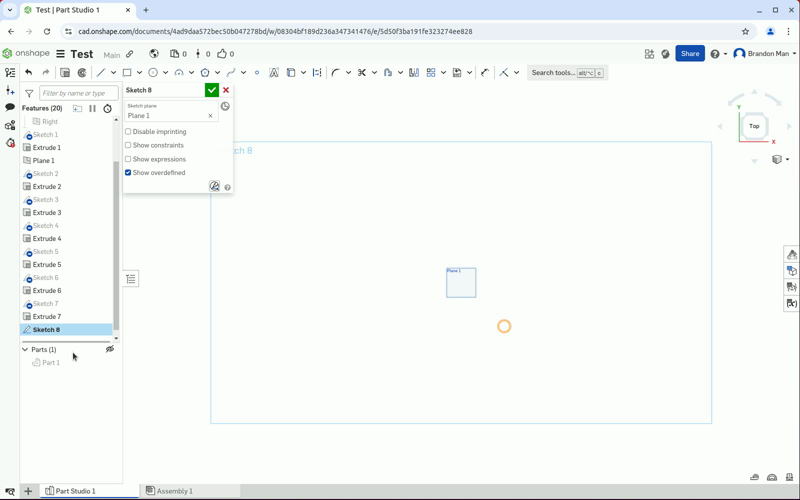
key(c)
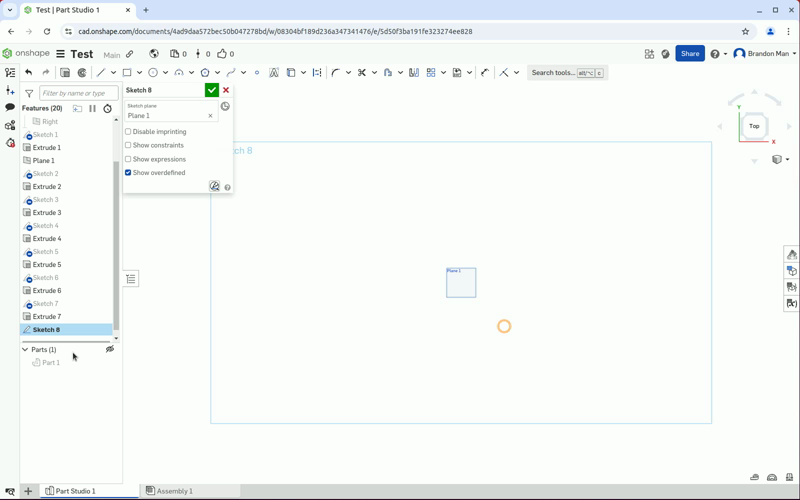
key_down(shift)
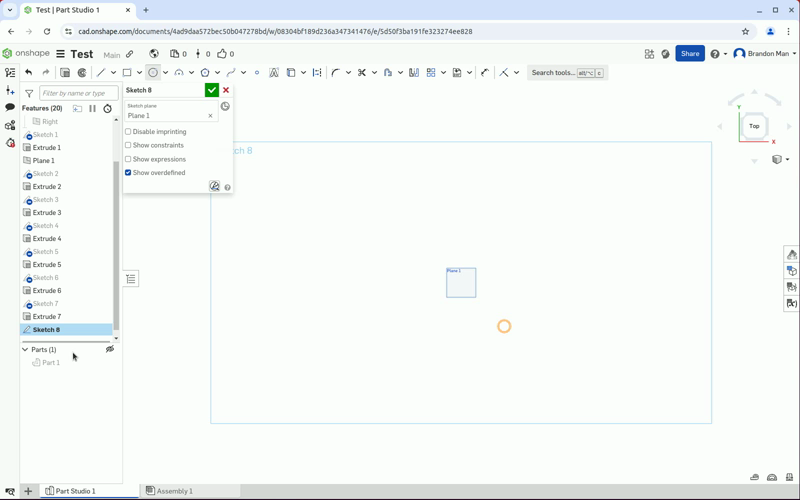
mouse_move(418, 326)
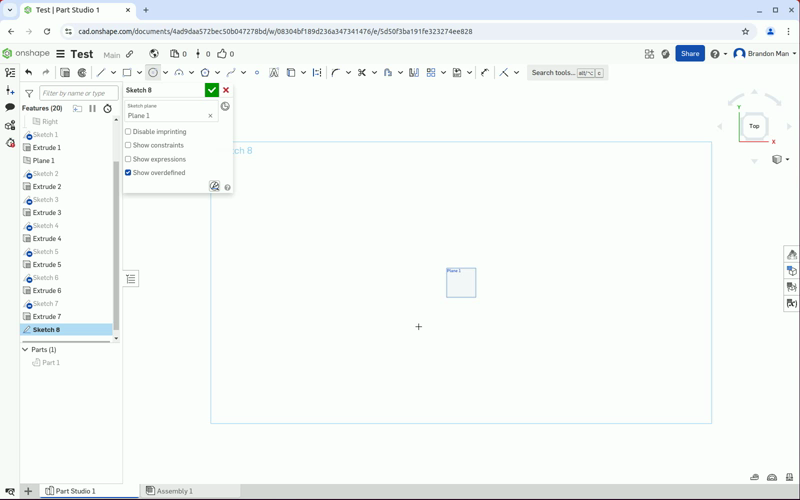
click(418, 326)
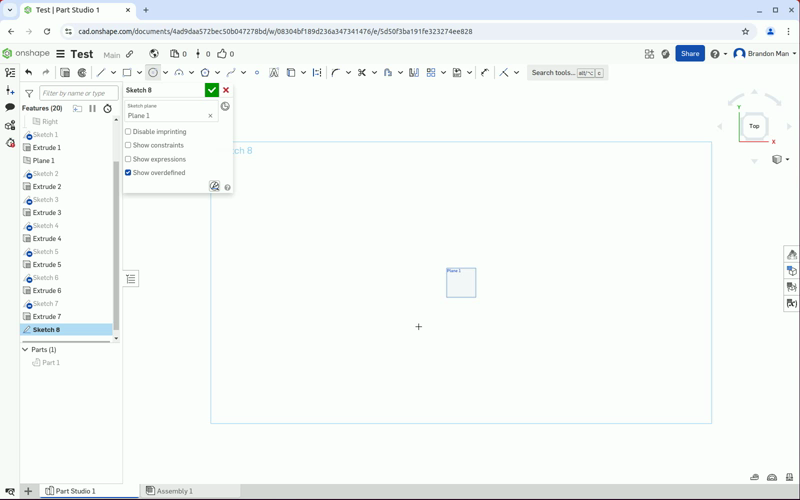
key_up(shift)
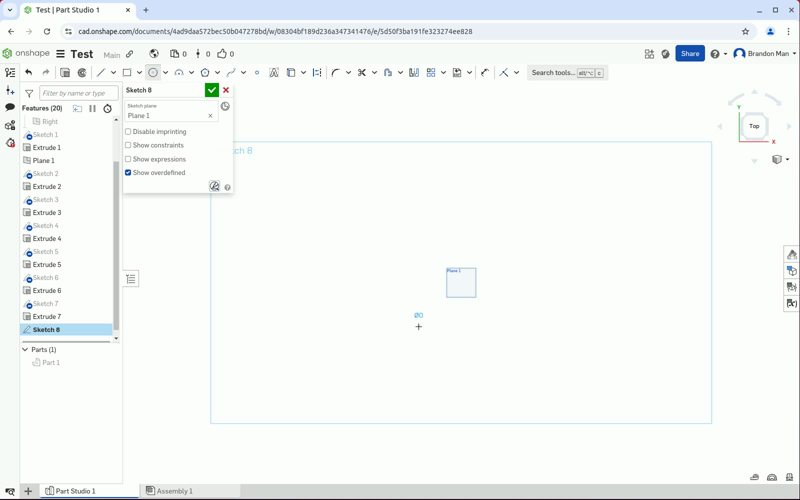
mouse_move(424, 326)
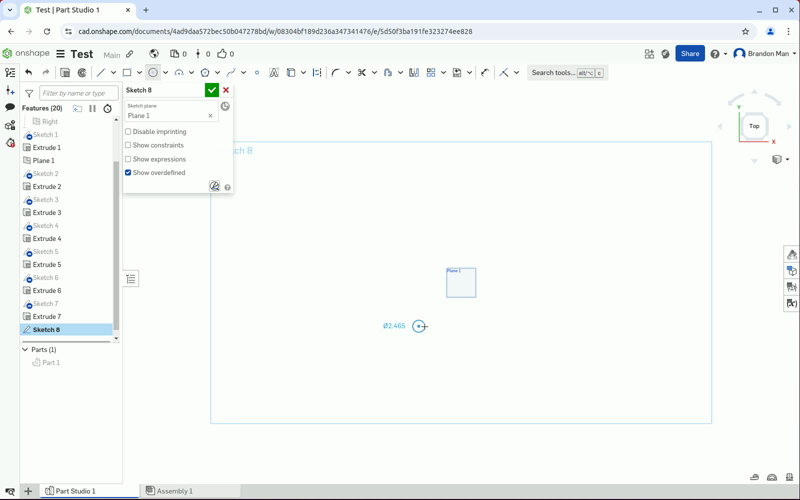
click(424, 326)
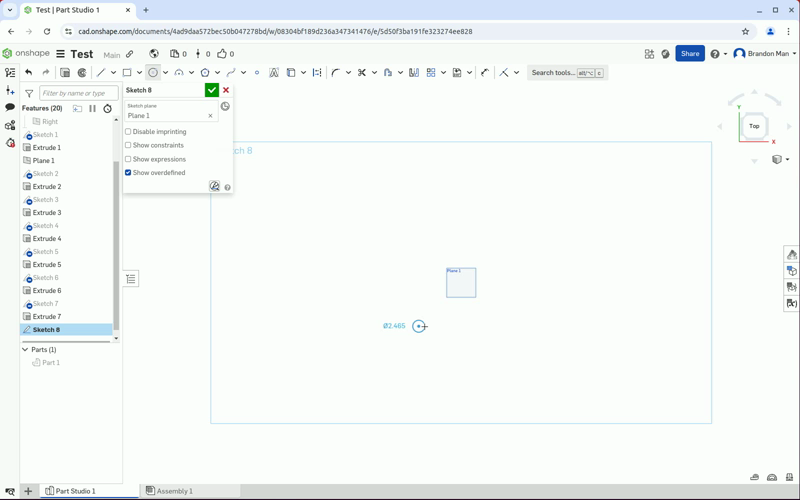
key(esc)
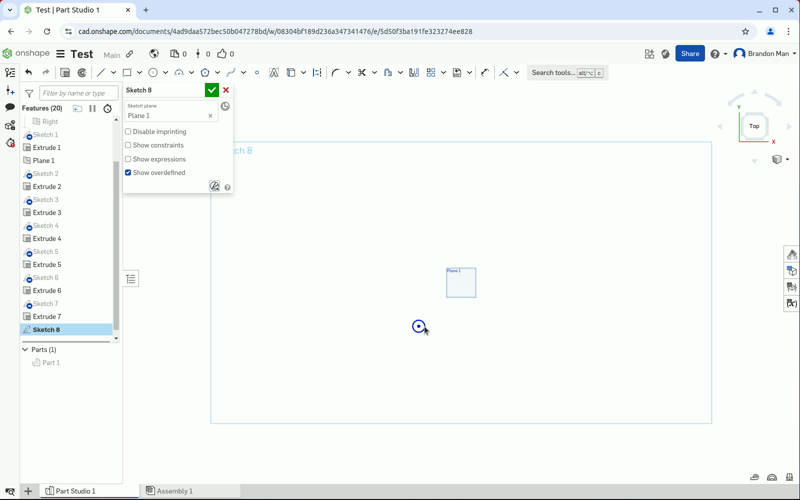
mouse_move(415, 327)
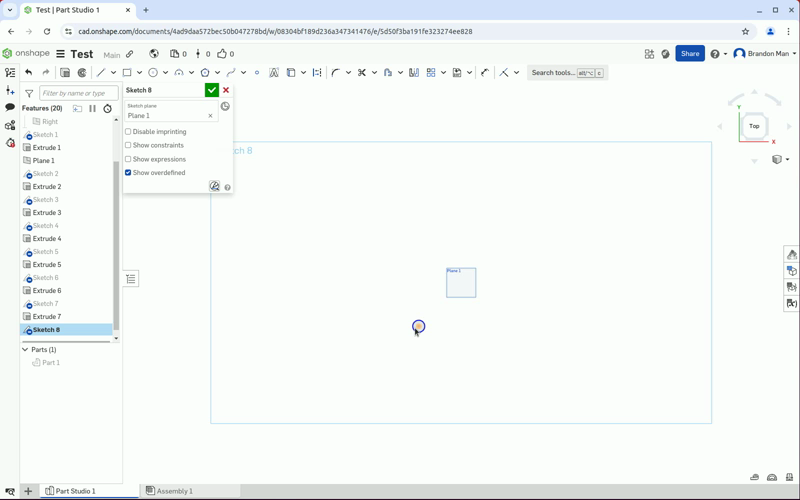
scroll(6)
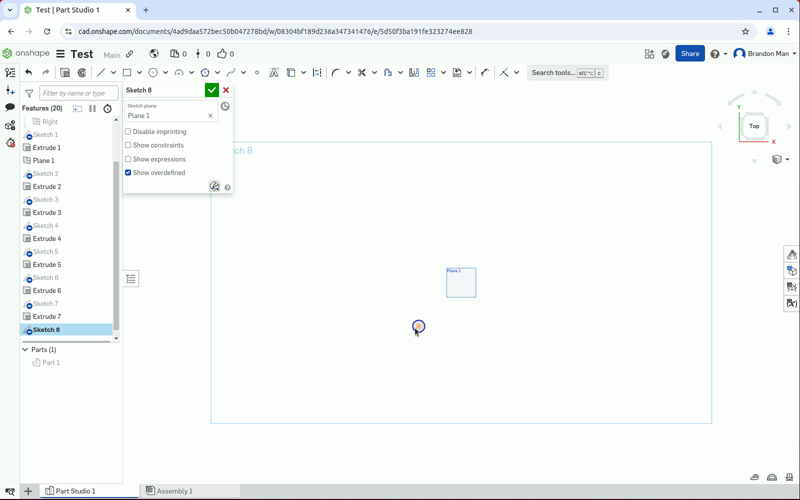
scroll(6)
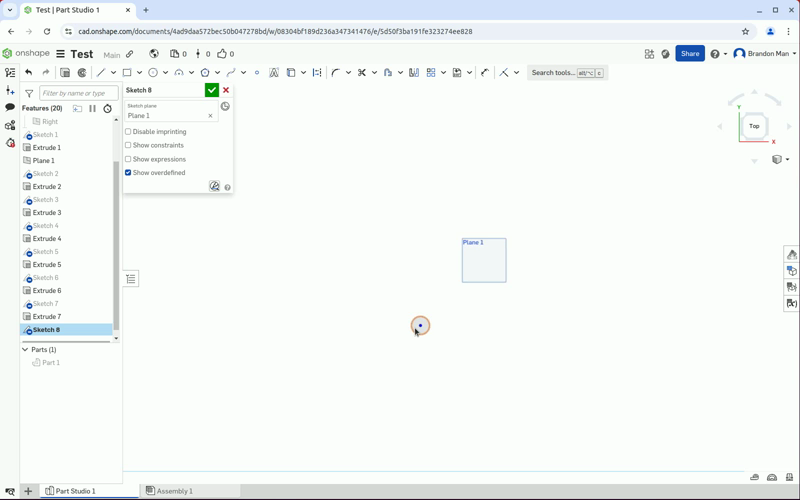
scroll(6)
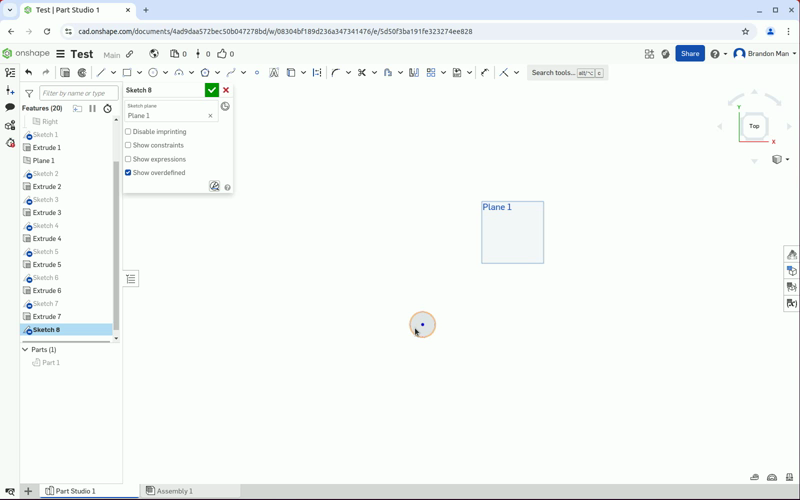
scroll(6)
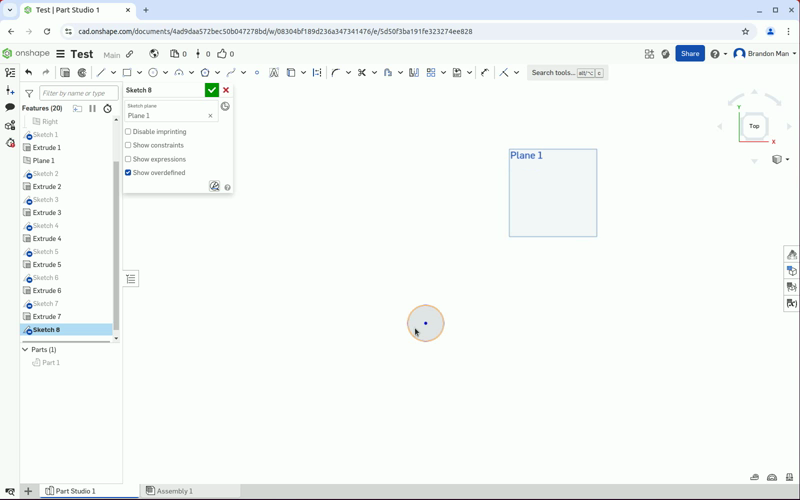
scroll(6)
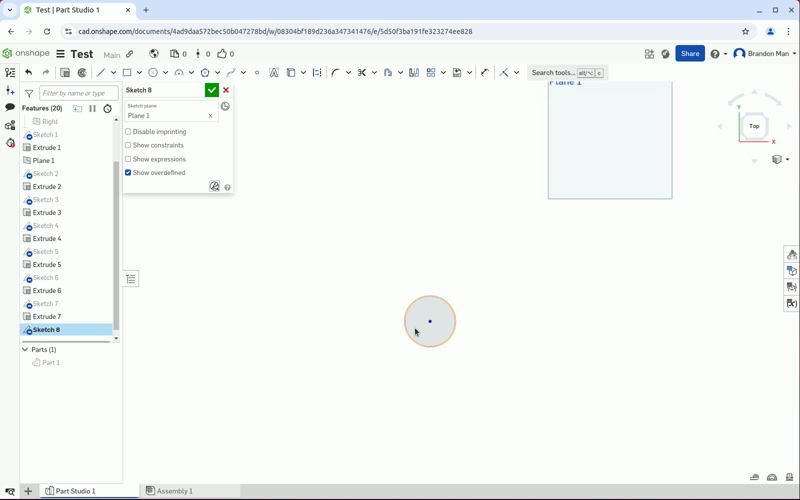
scroll(6)
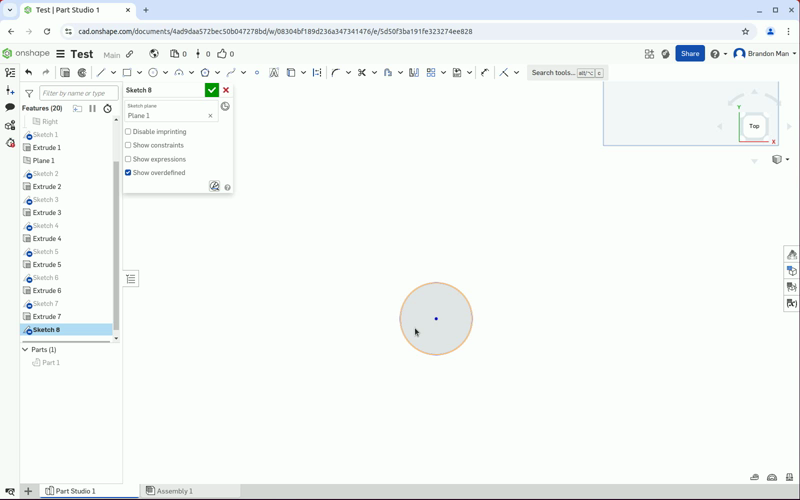
scroll(6)
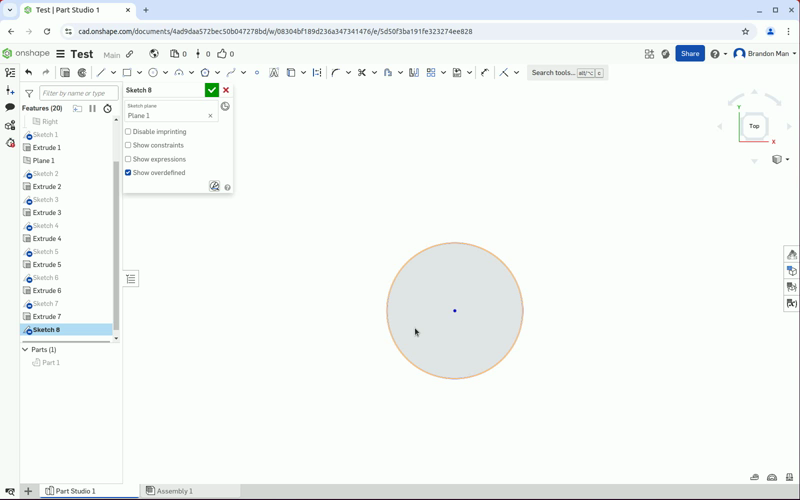
click(415, 327)
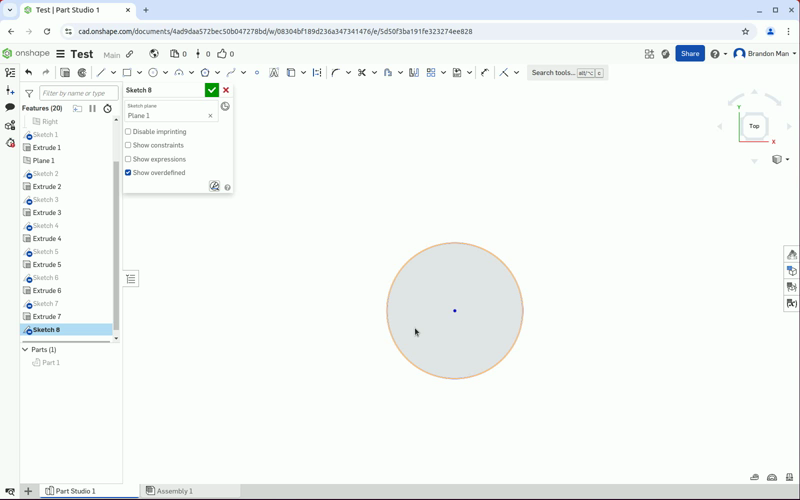
scroll(-6)
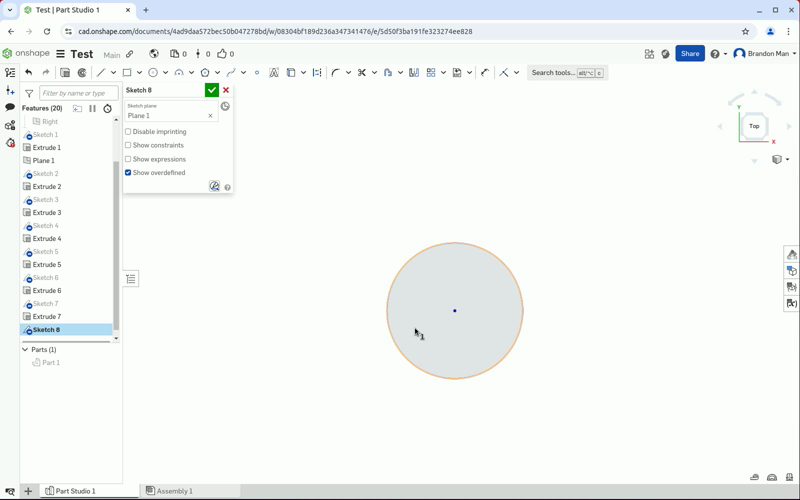
scroll(-6)
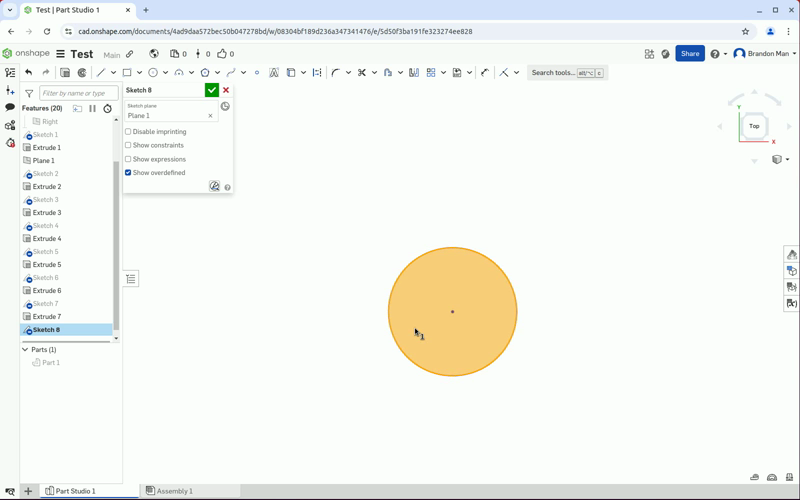
scroll(-6)
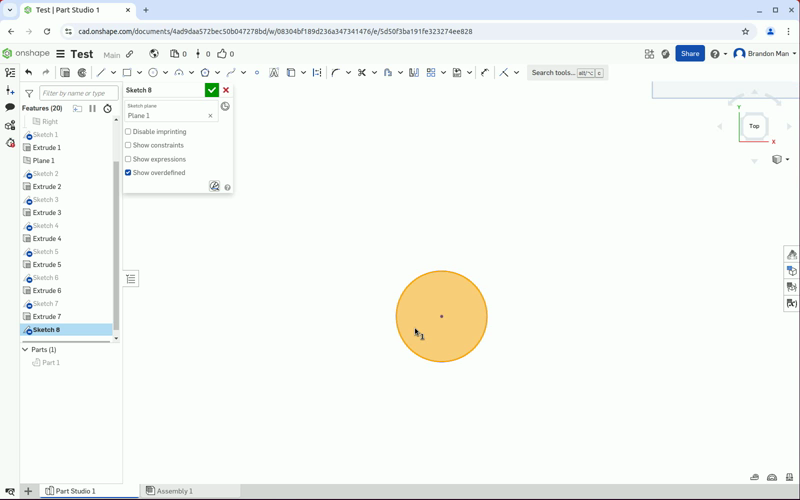
scroll(-6)
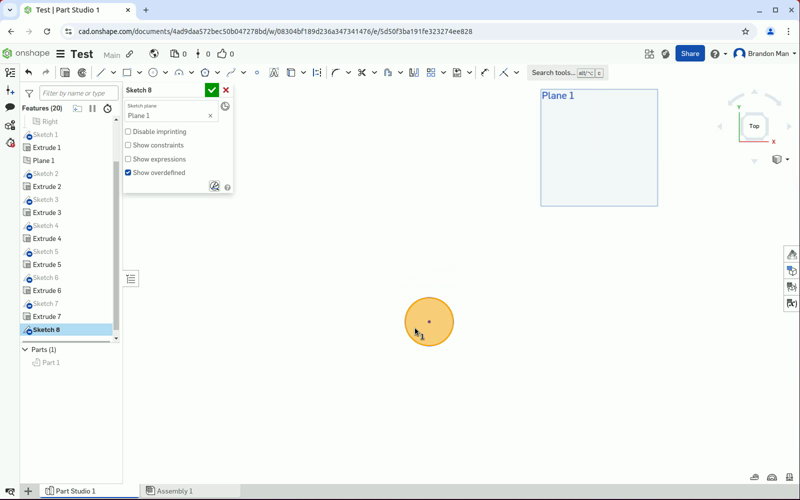
scroll(-6)
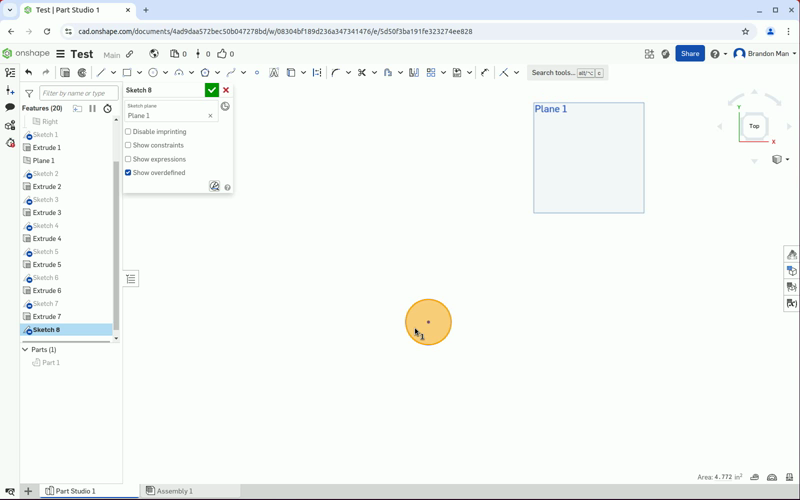
scroll(-6)
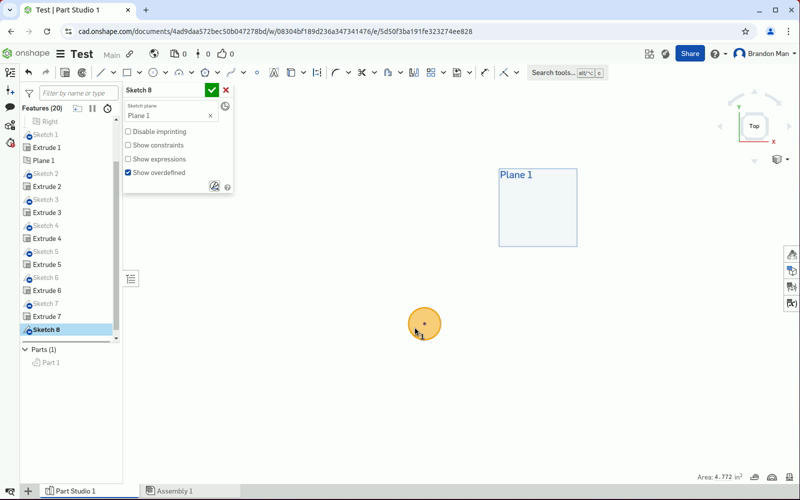
scroll(-6)
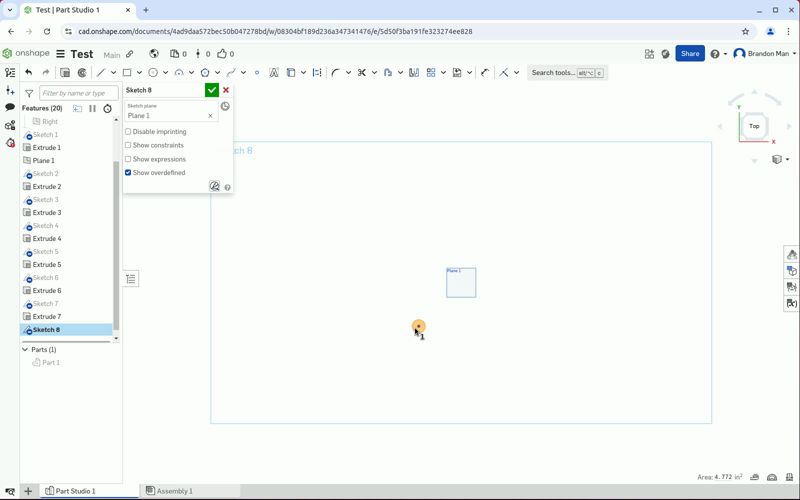
mouse_move(73, 352)
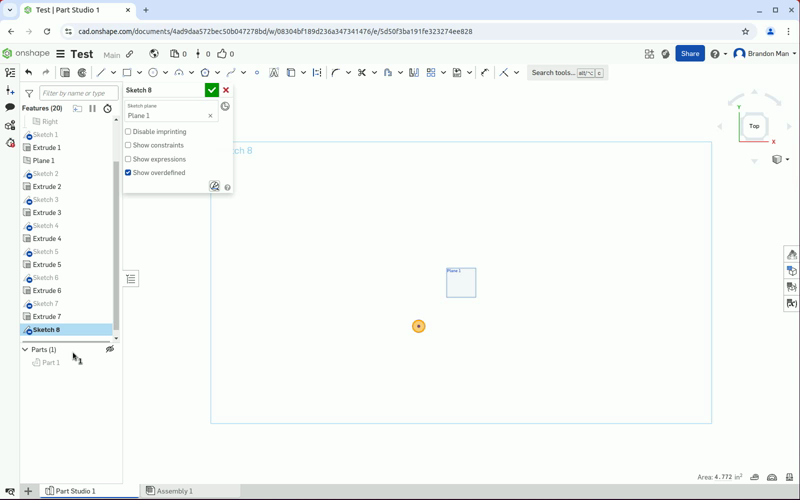
key(shift+y)
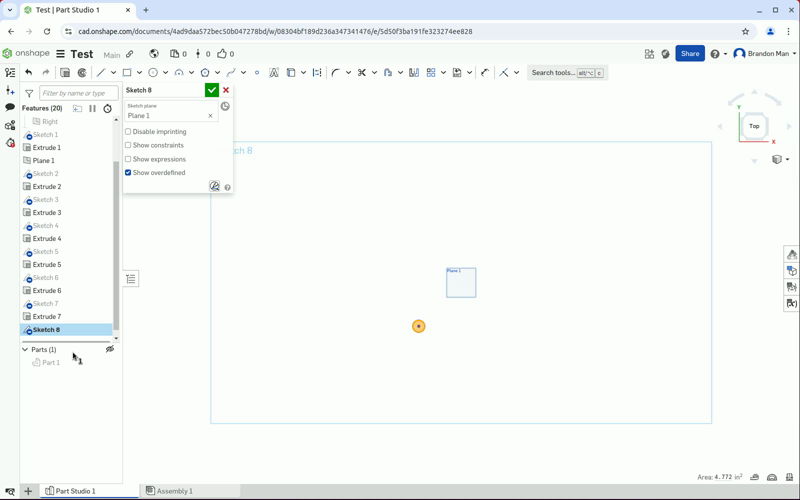
key(shift+e)
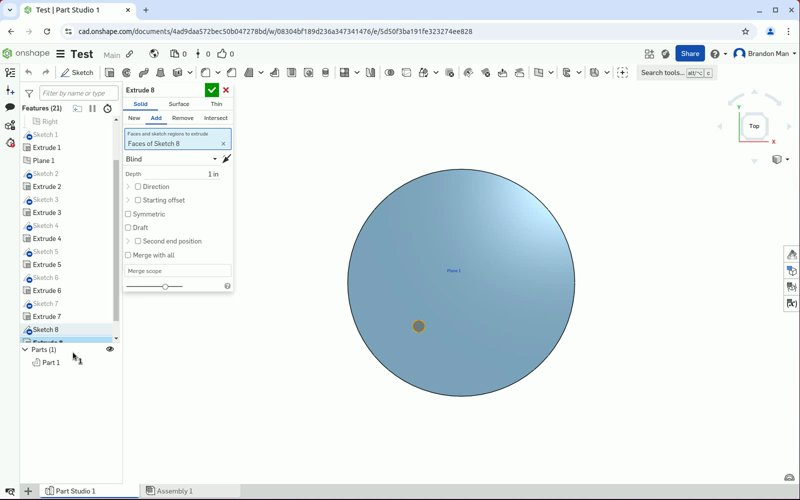
mouse_move(143, 106)
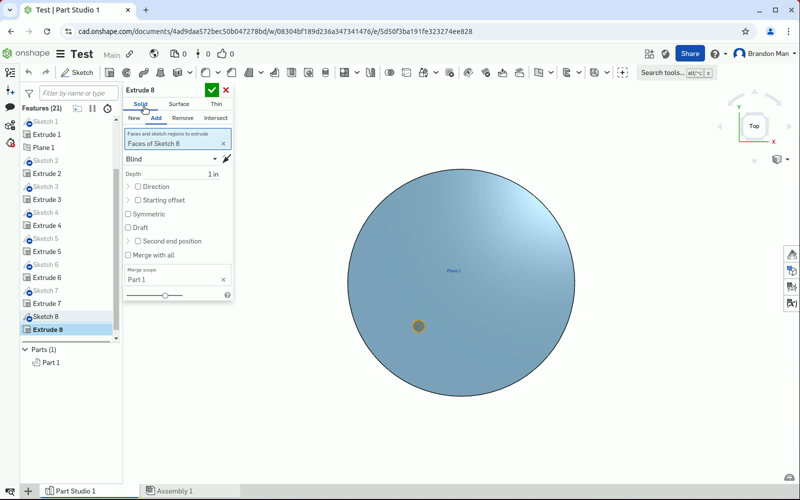
click(143, 106)
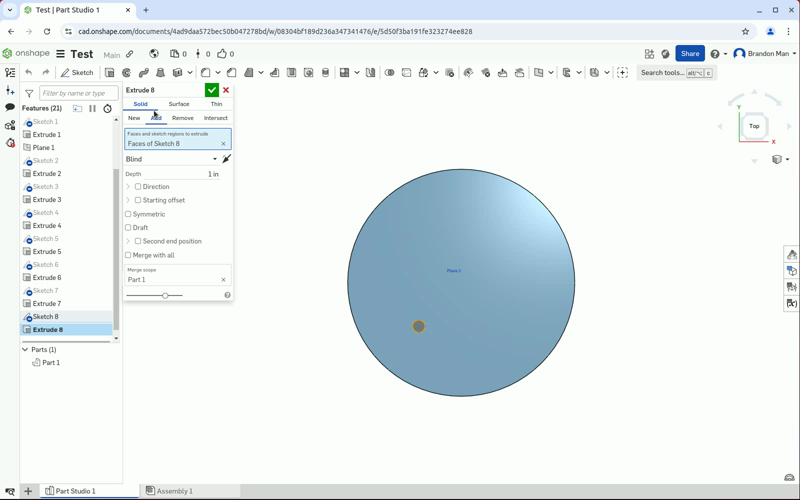
mouse_move(186, 120)
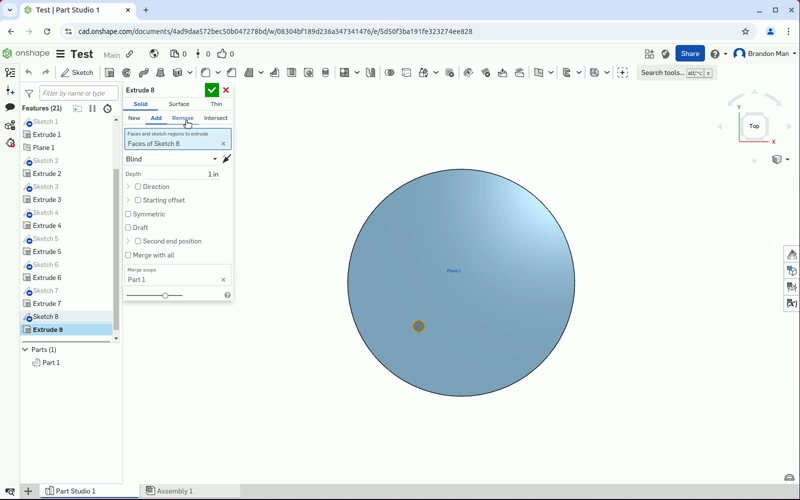
click(186, 120)
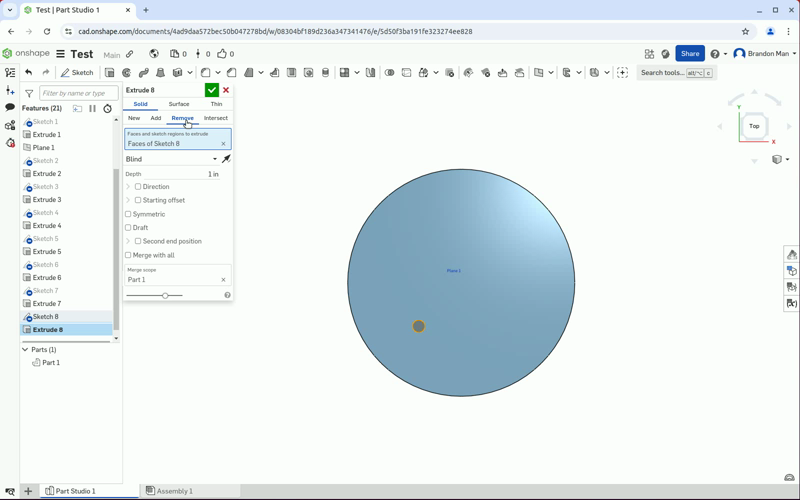
key(tab, 4)
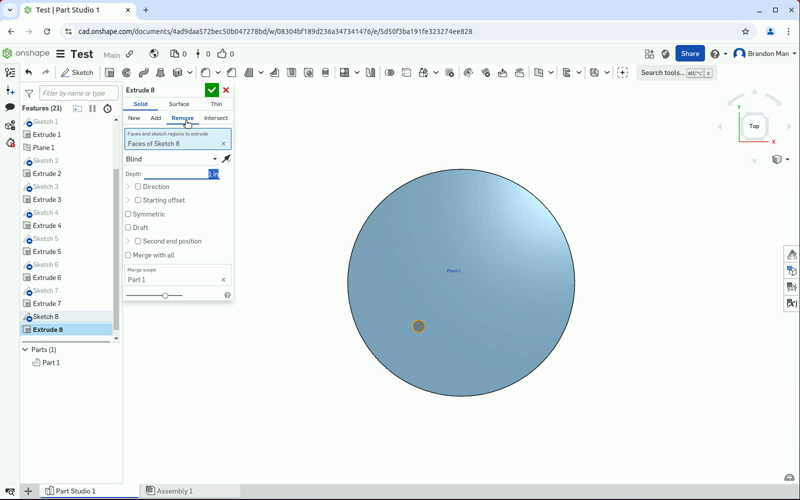
text(1.444)
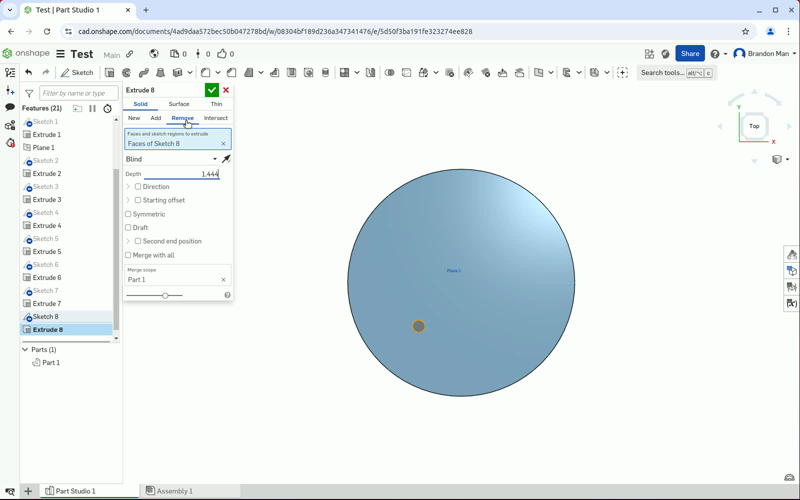
key(tab, 6)
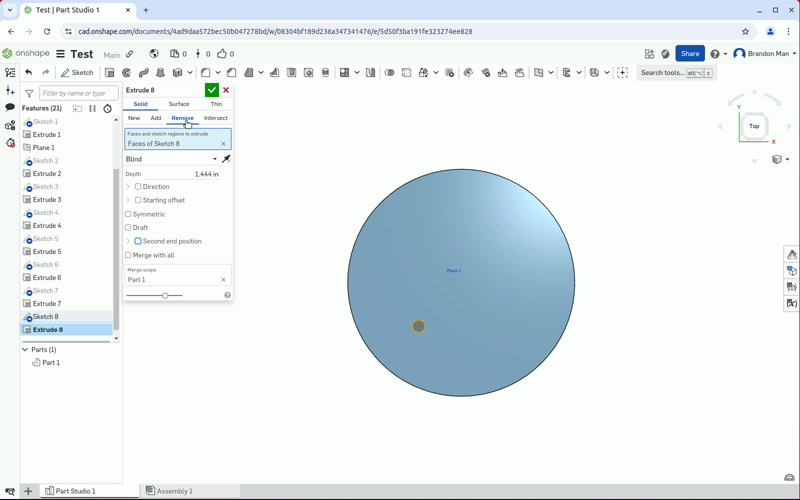
key(space)
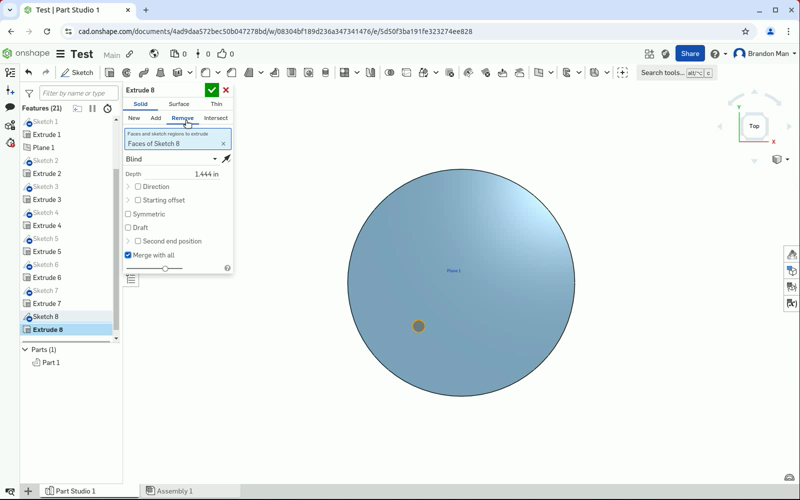
key(enter)
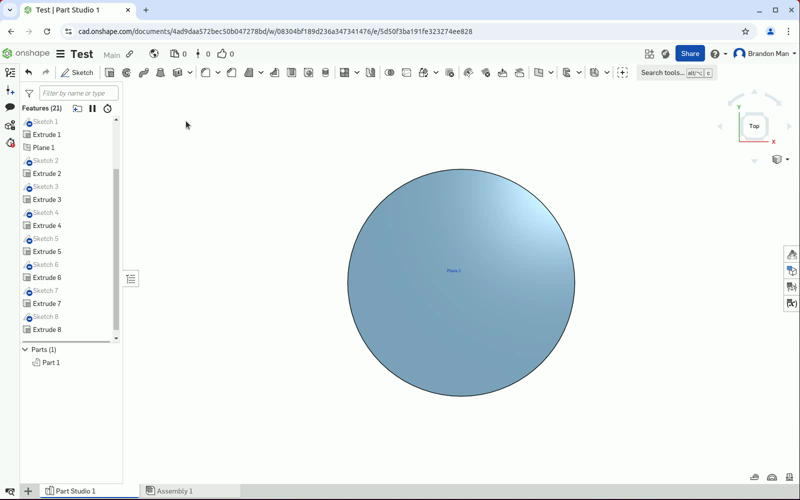
key(shift+h)
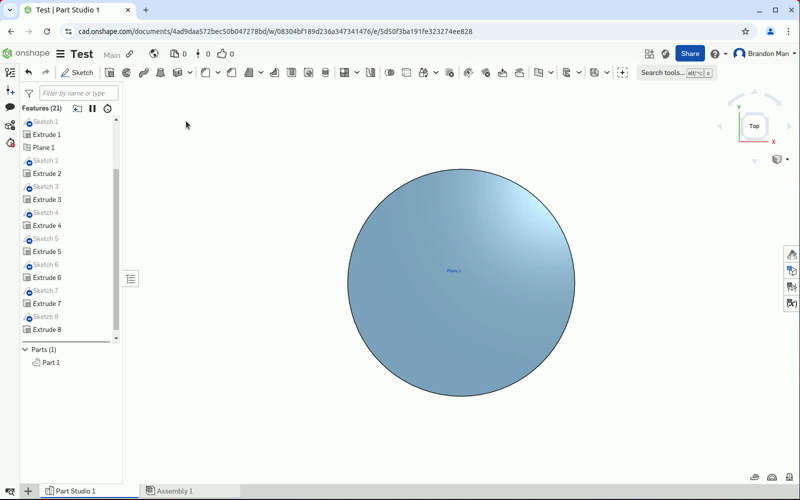
key(shift+h)
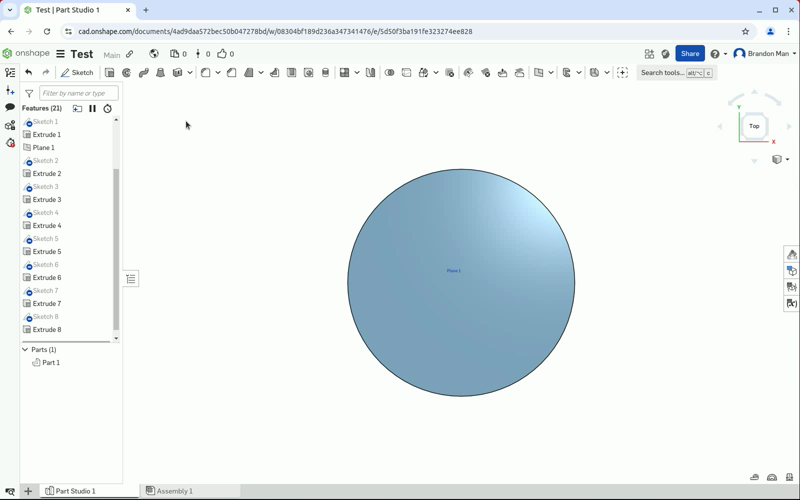
mouse_move(69, 124)
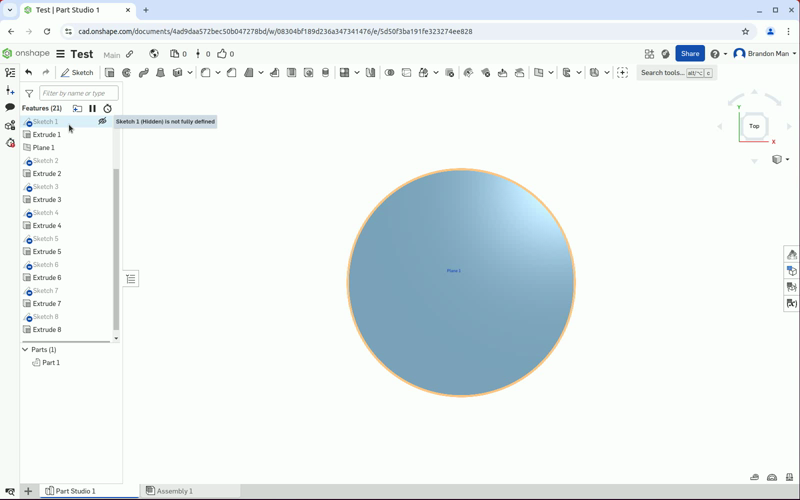
click(69, 124)
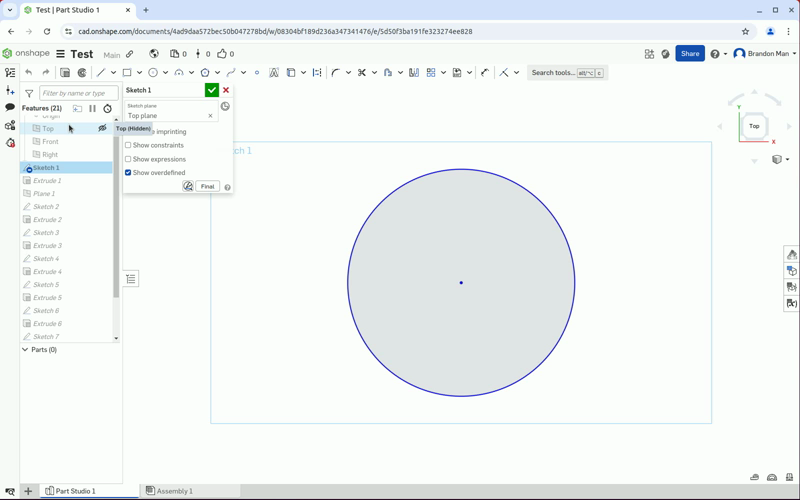
mouse_move(229, 92)
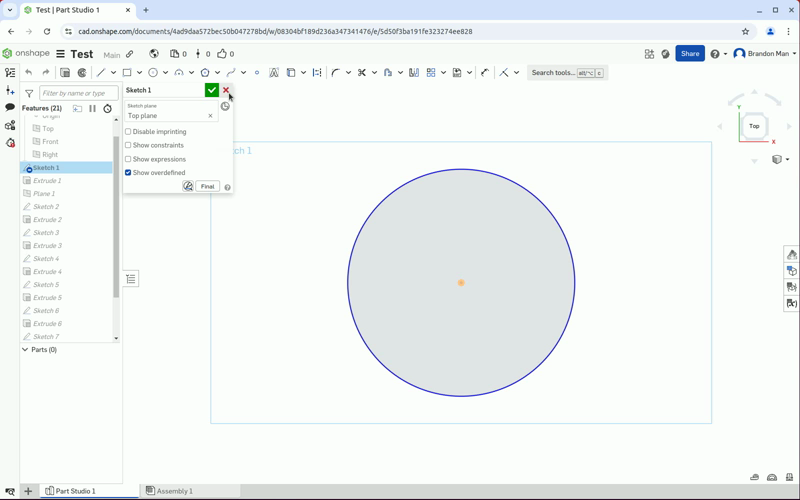
click(229, 92)
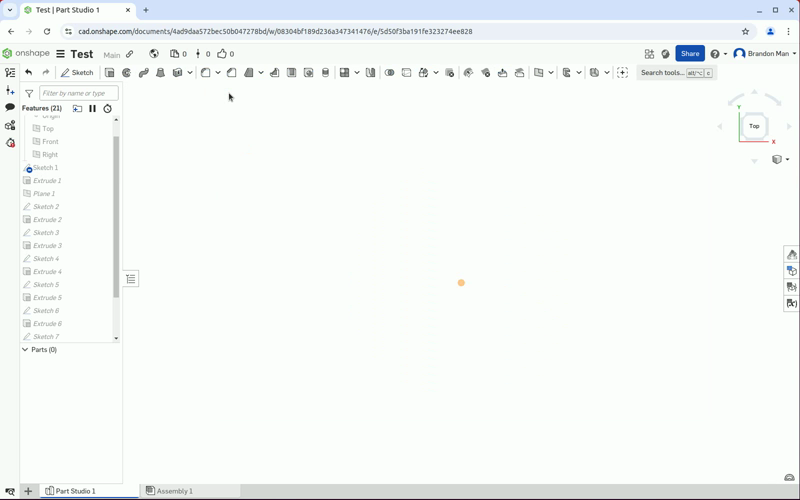
key(shift+s)
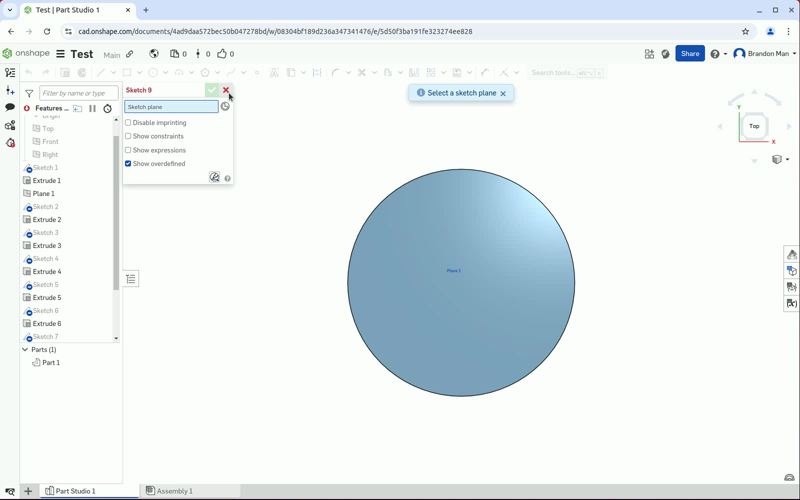
mouse_move(69, 137)
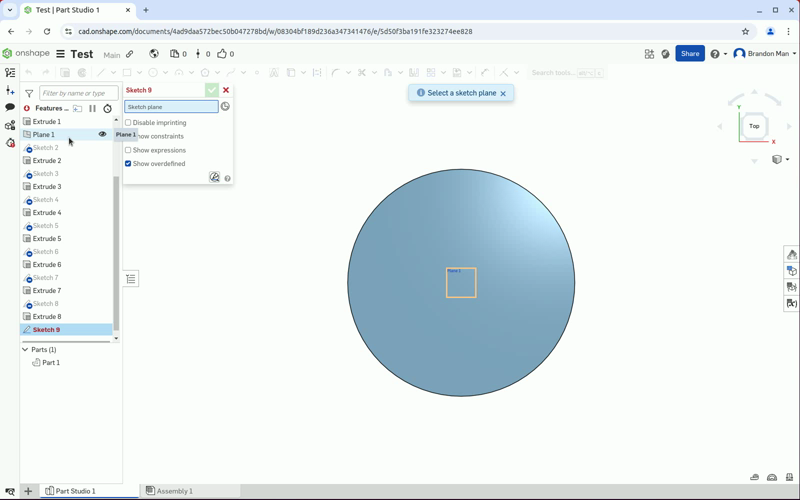
click(69, 137)
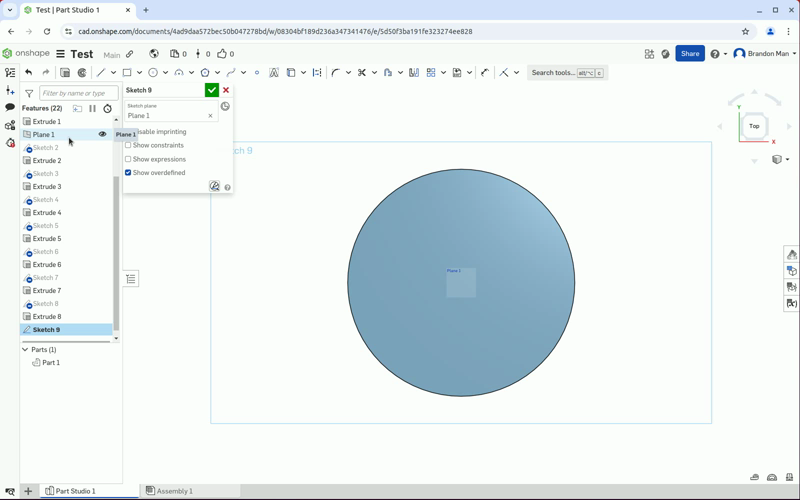
mouse_move(73, 352)
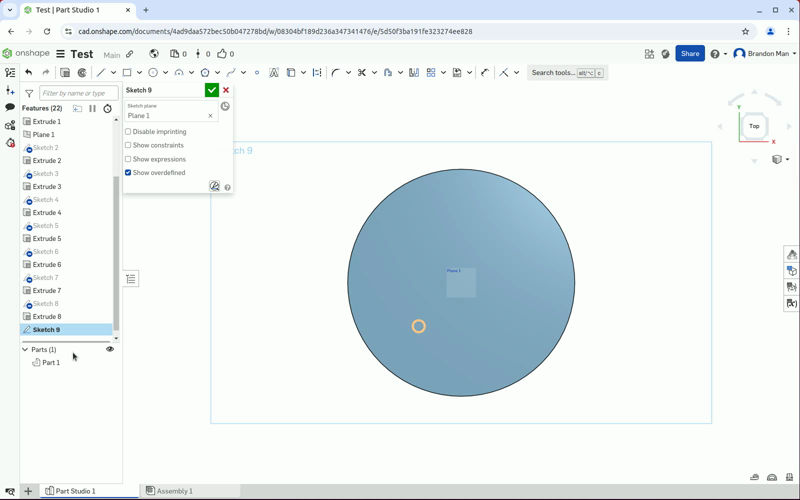
key(y)
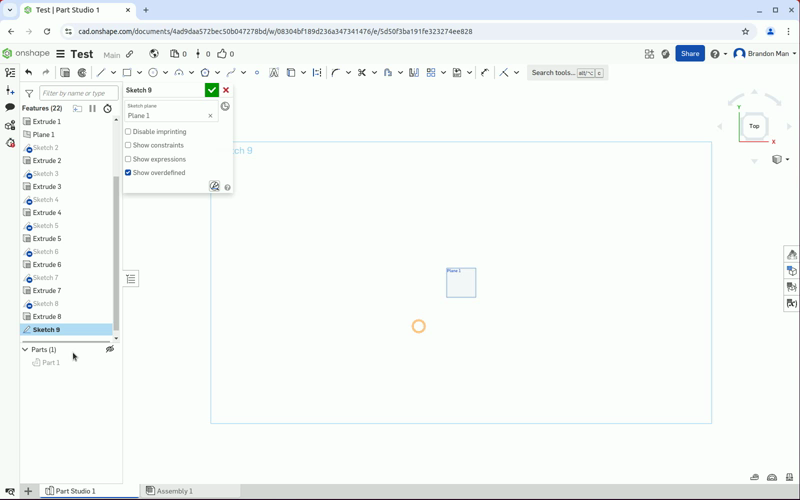
key(c)
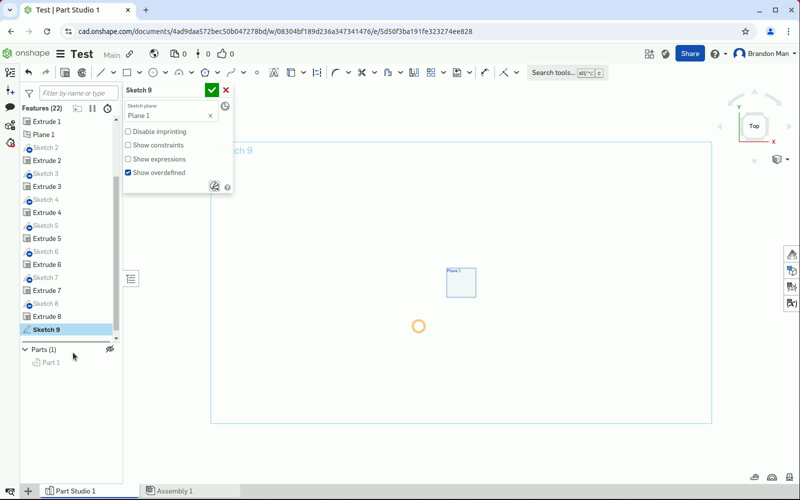
key_down(shift)
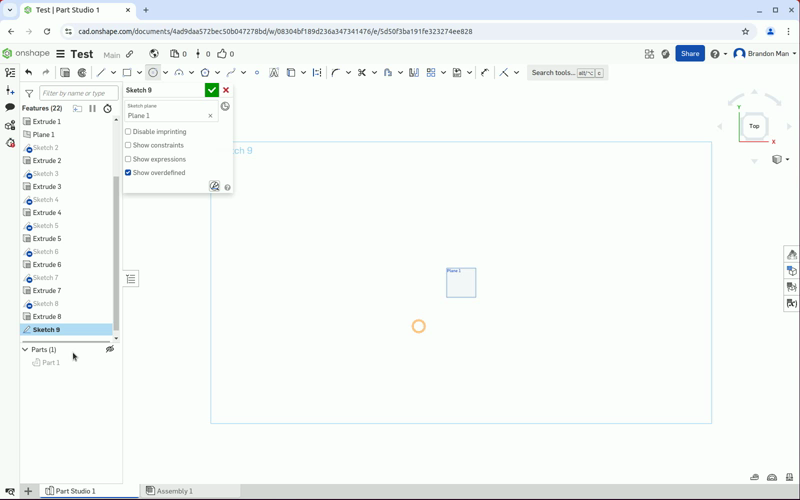
mouse_move(418, 239)
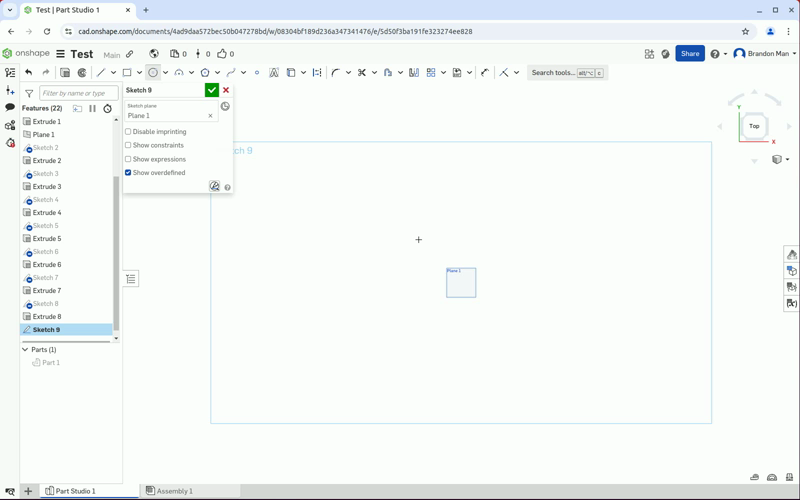
click(418, 239)
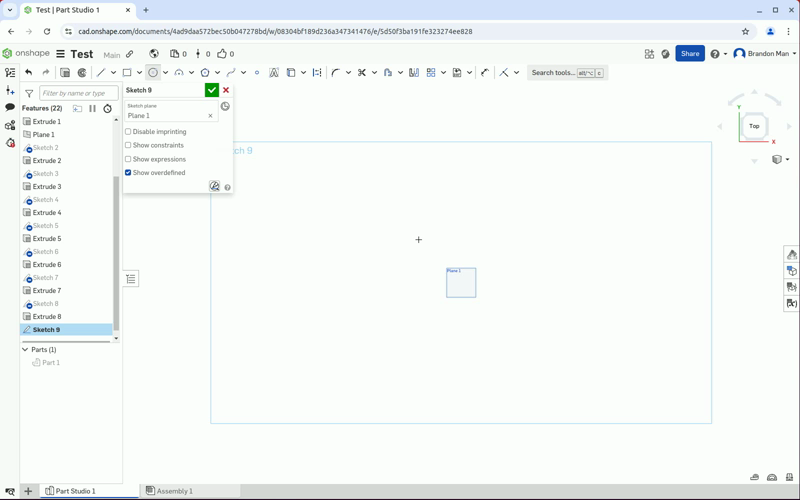
key_up(shift)
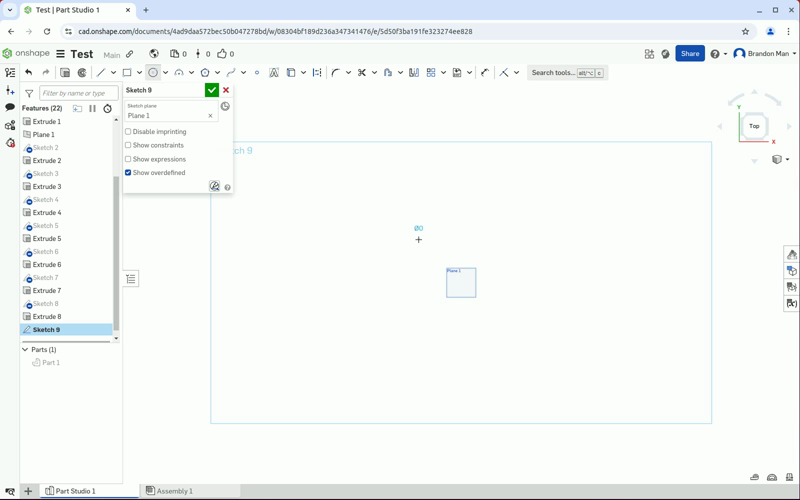
mouse_move(424, 239)
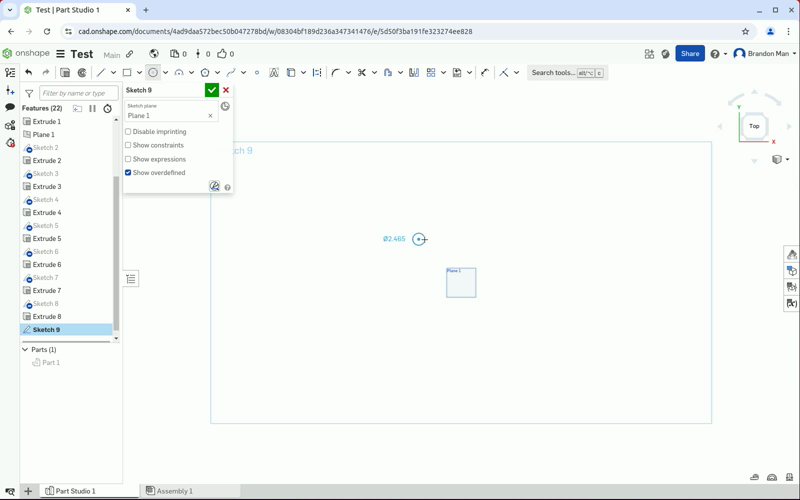
click(424, 239)
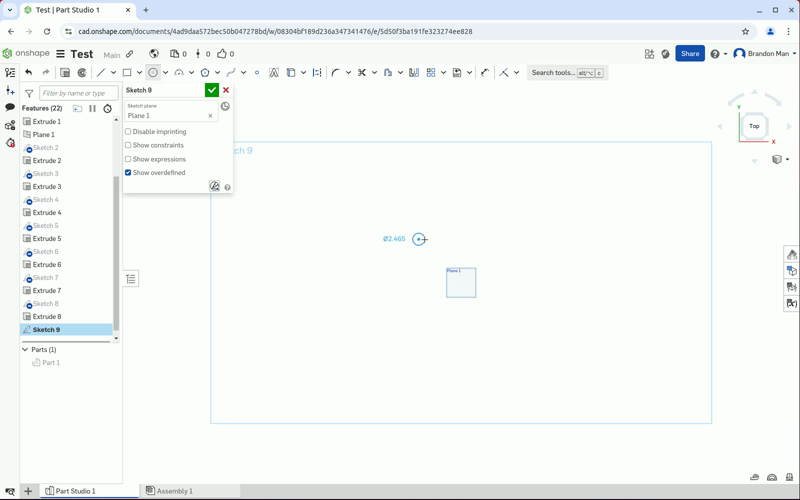
key(esc)
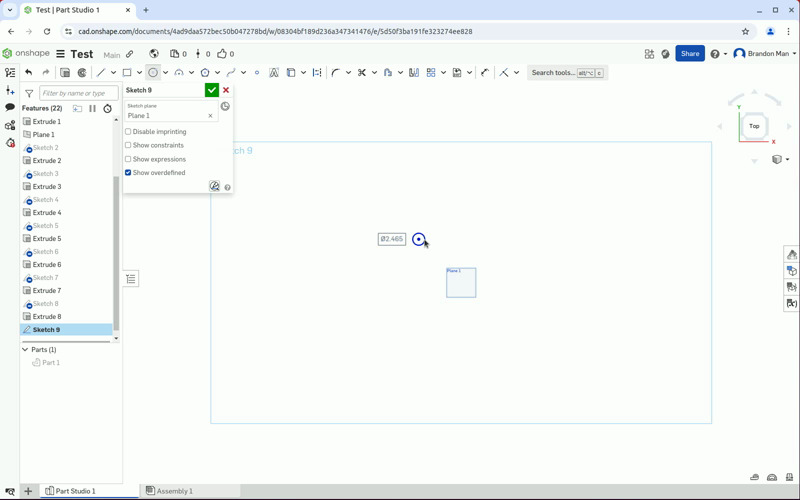
mouse_move(419, 239)
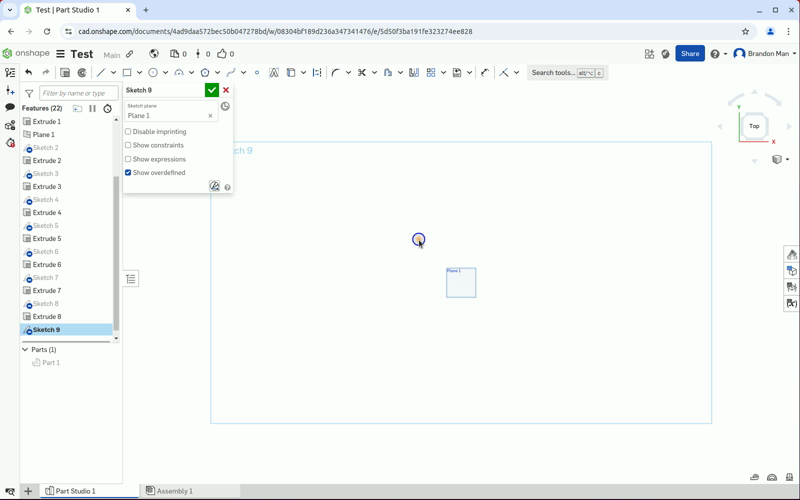
scroll(6)
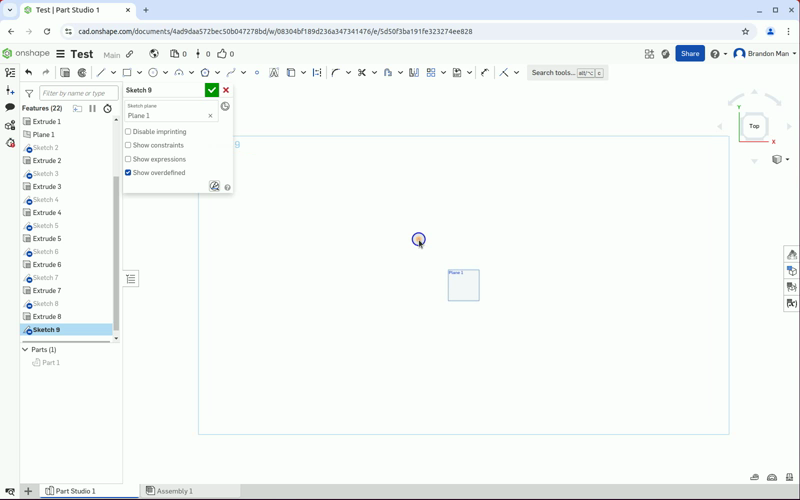
scroll(6)
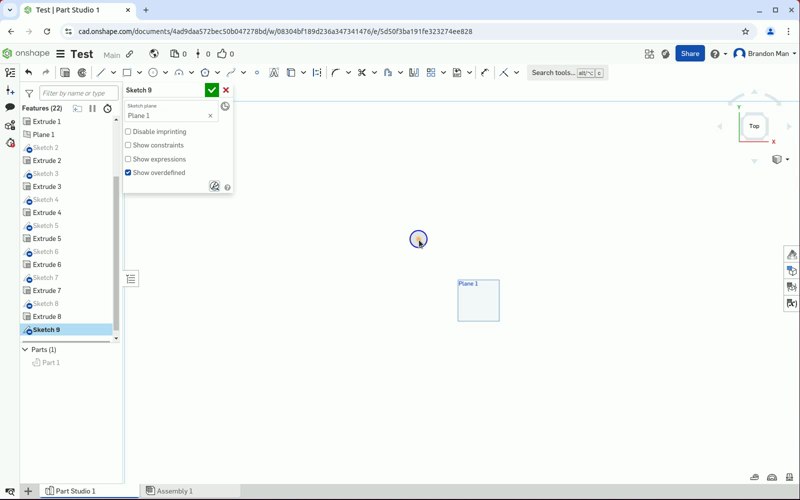
scroll(6)
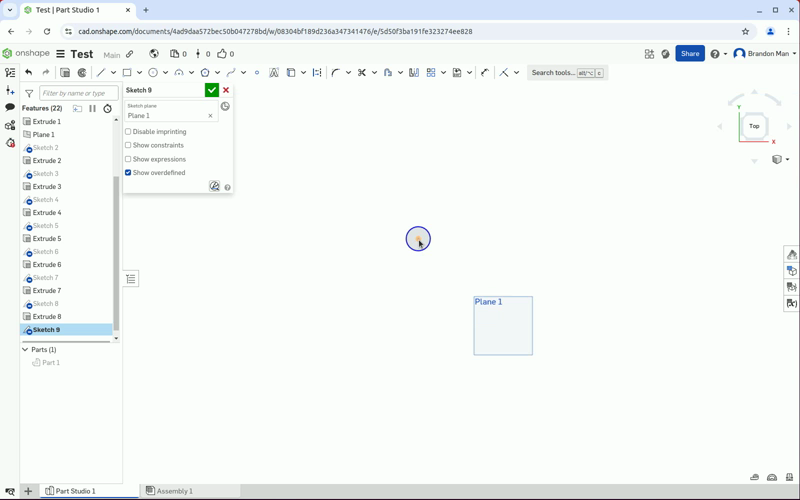
scroll(6)
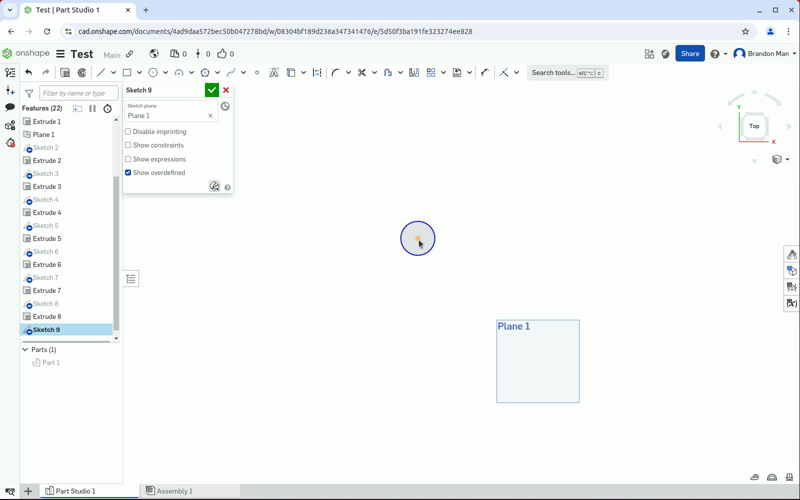
scroll(6)
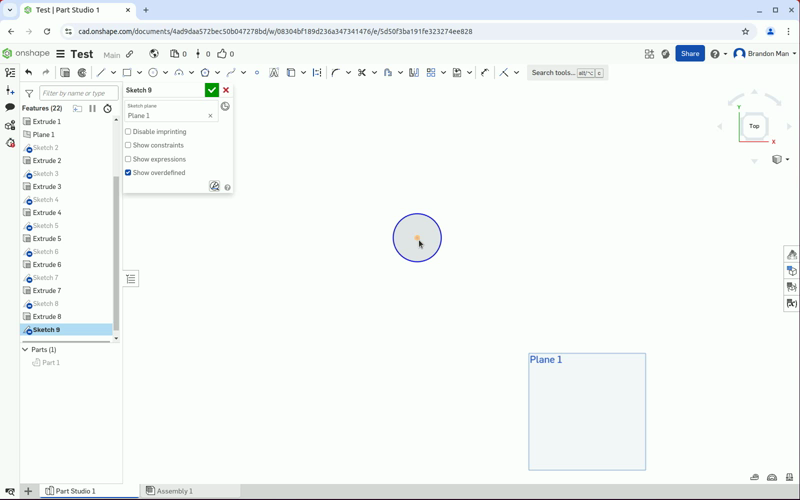
scroll(6)
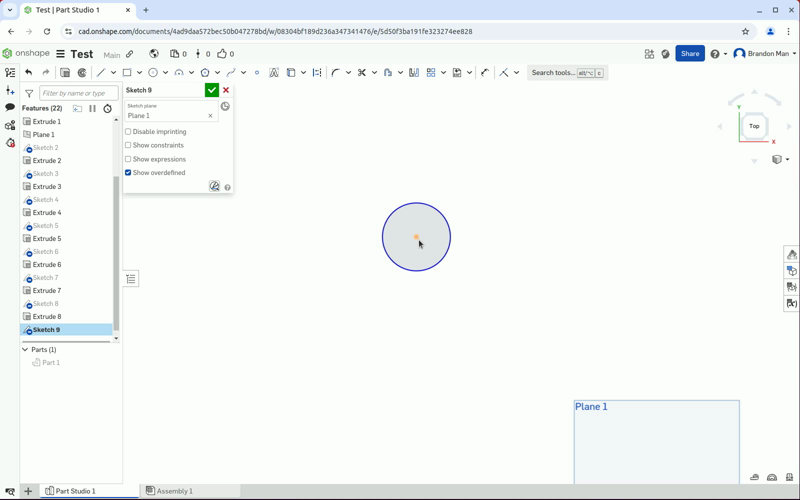
scroll(6)
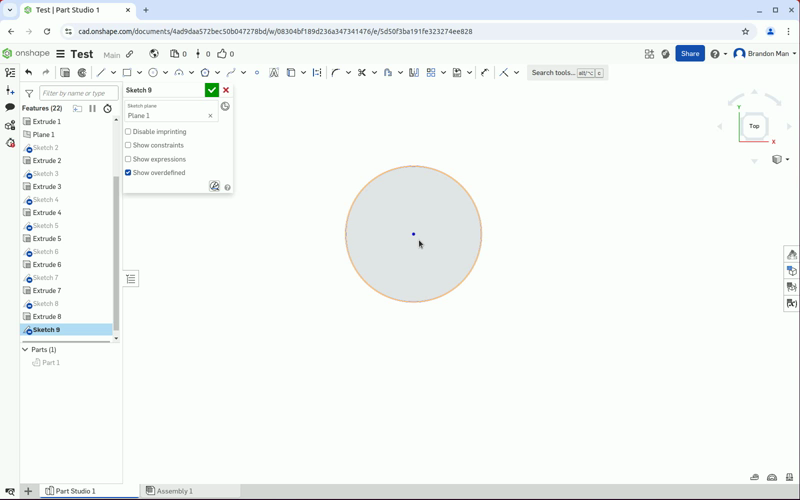
click(419, 239)
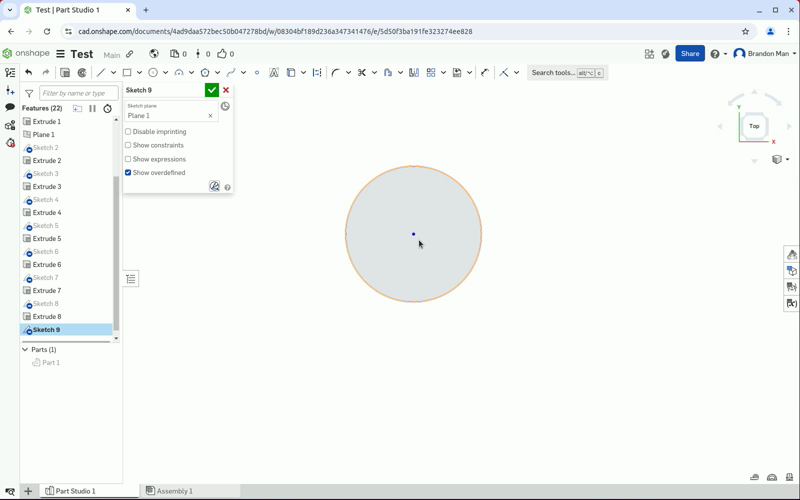
scroll(-6)
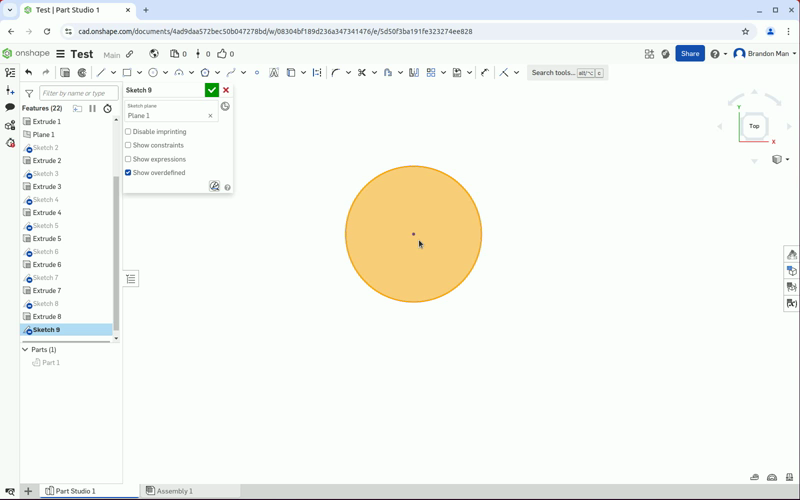
scroll(-6)
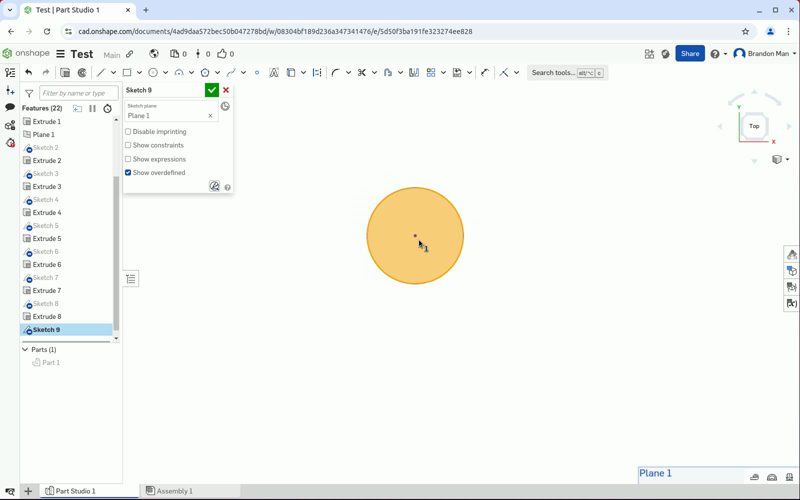
scroll(-6)
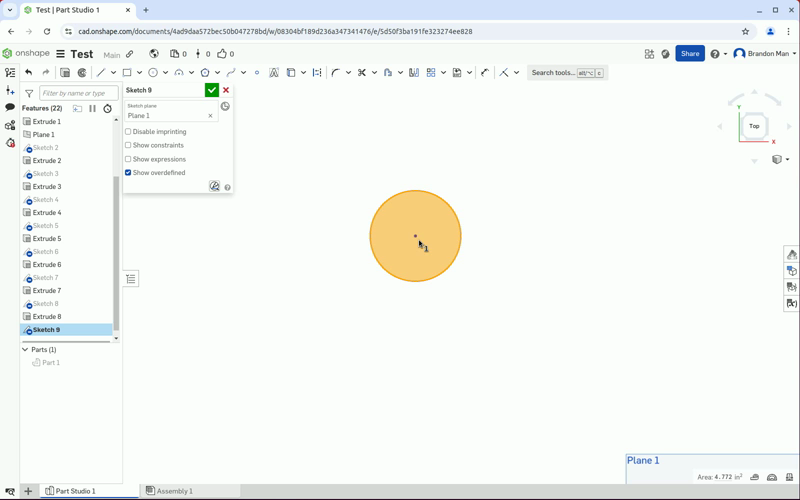
scroll(-6)
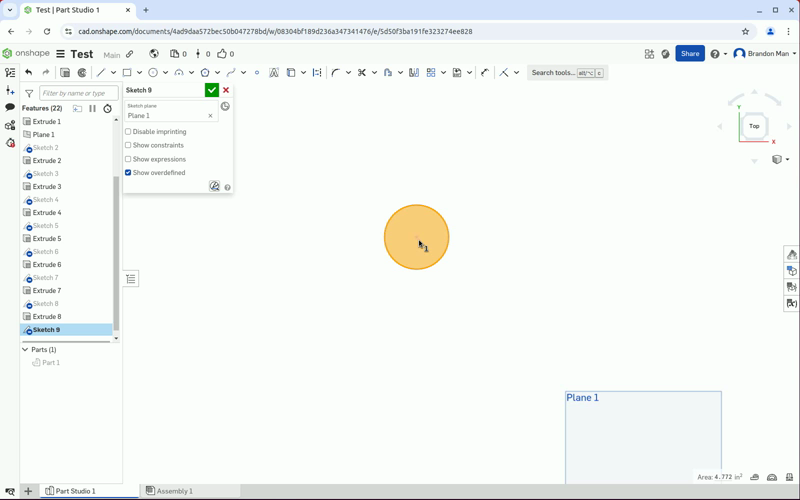
scroll(-6)
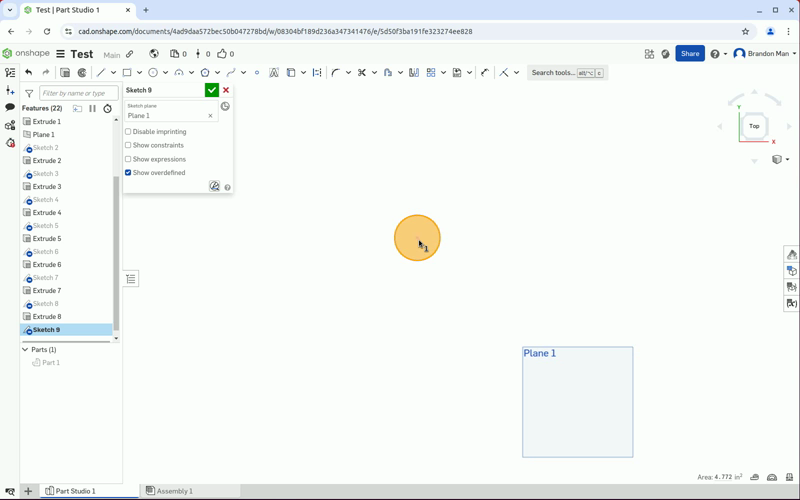
scroll(-6)
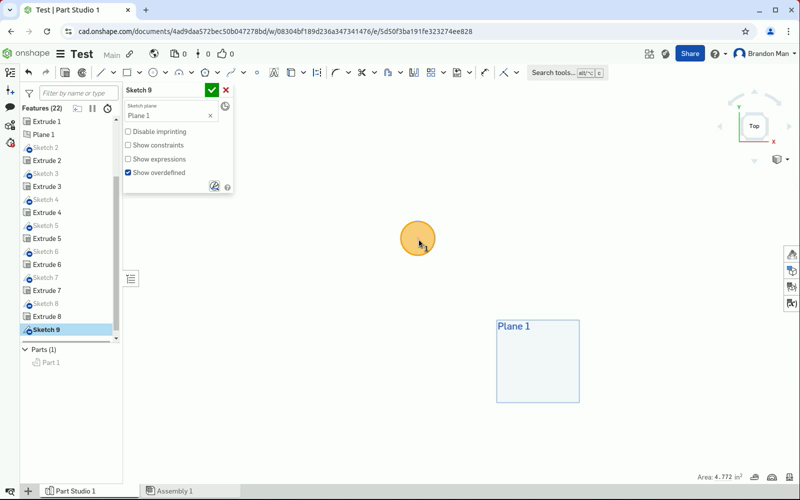
scroll(-6)
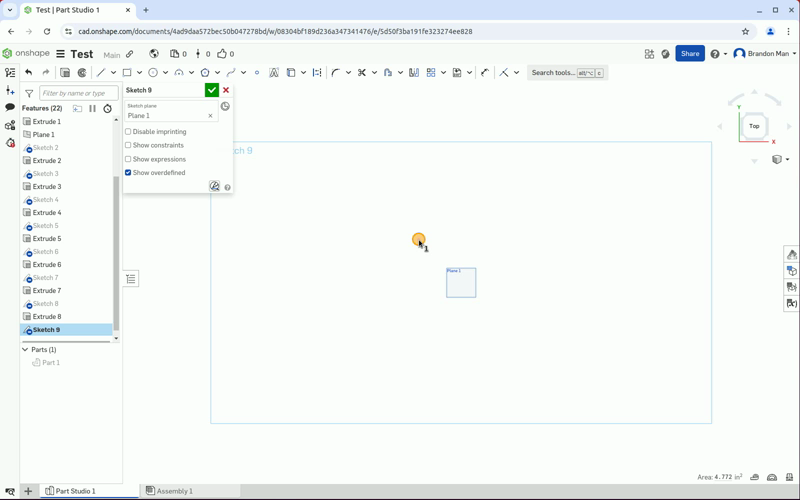
mouse_move(73, 352)
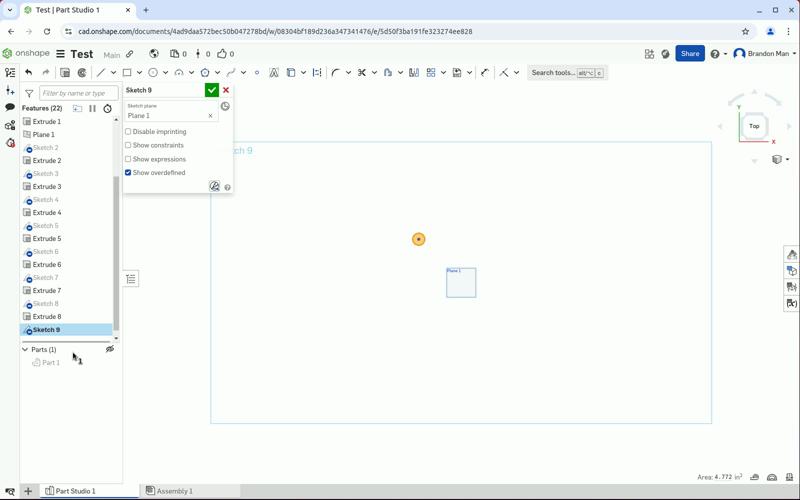
key(shift+y)
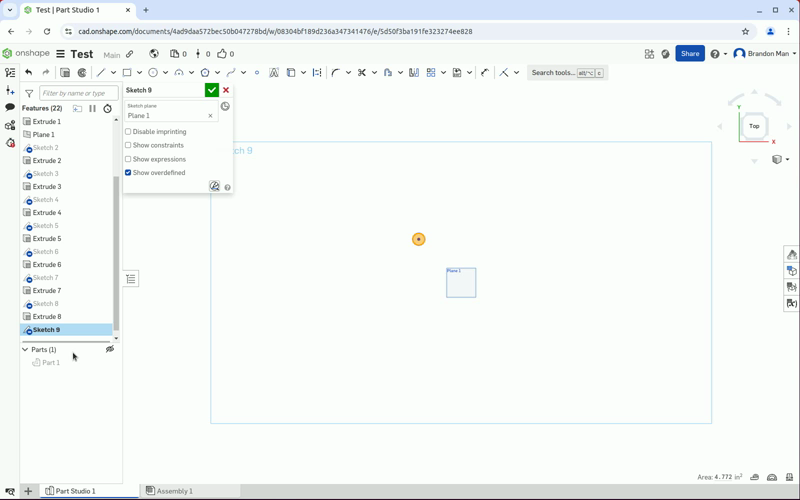
key(shift+e)
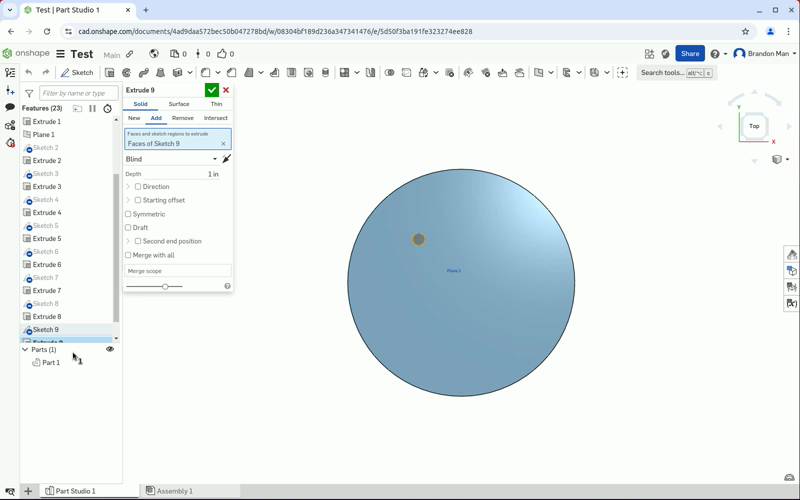
mouse_move(143, 106)
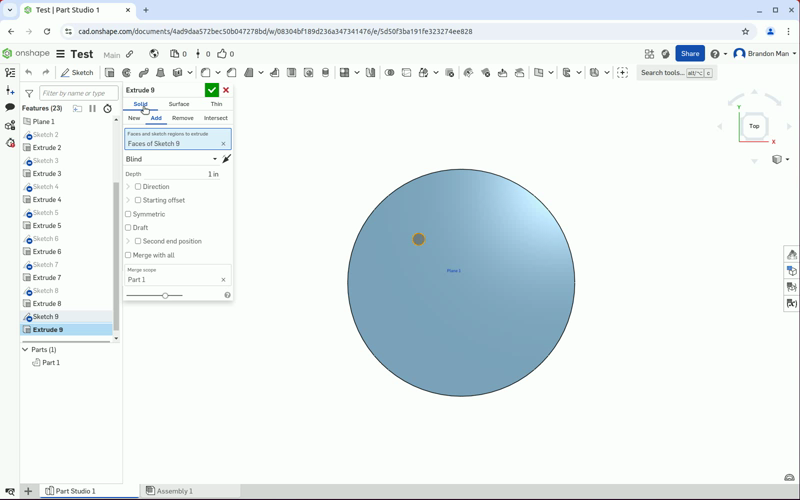
click(143, 106)
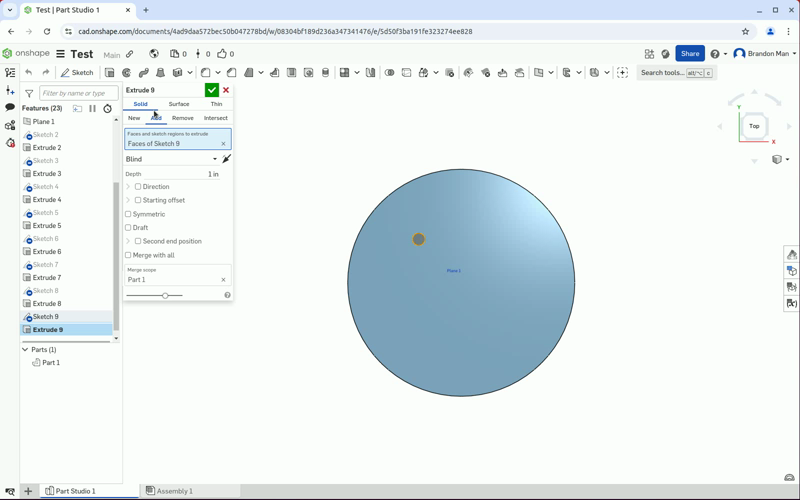
mouse_move(186, 120)
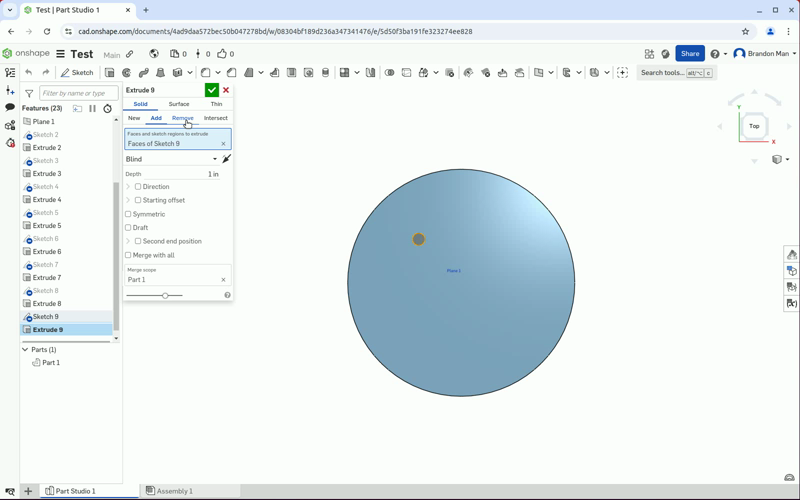
click(186, 120)
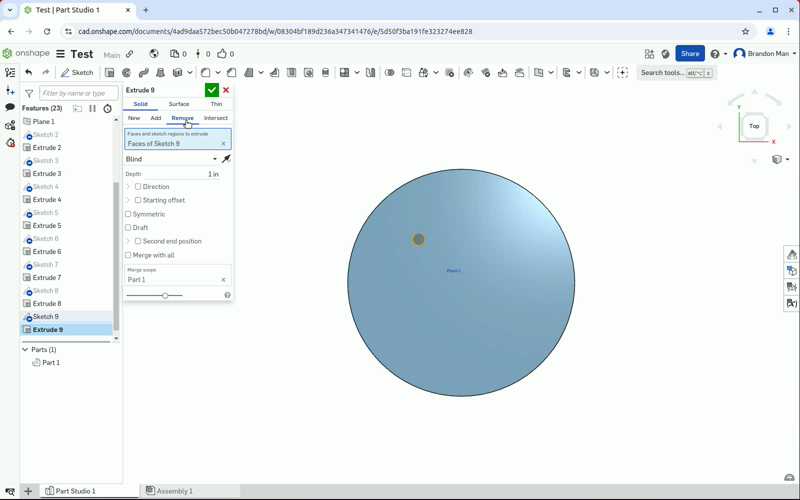
key(tab, 4)
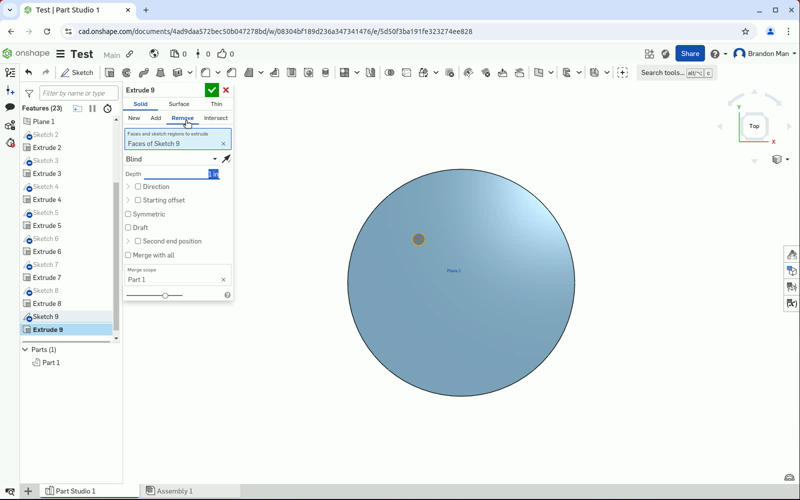
text(1.444)
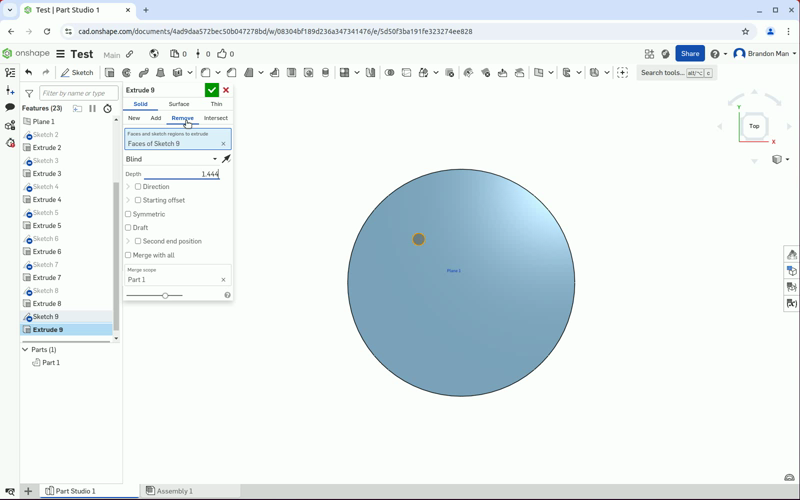
key(tab, 6)
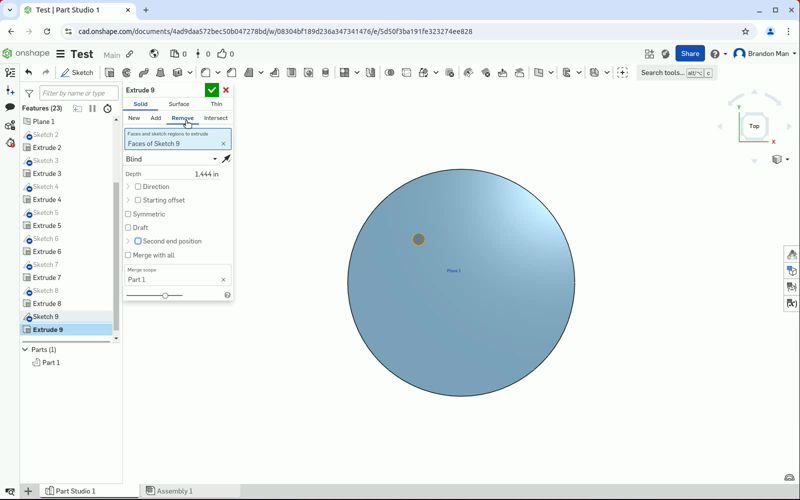
key(space)
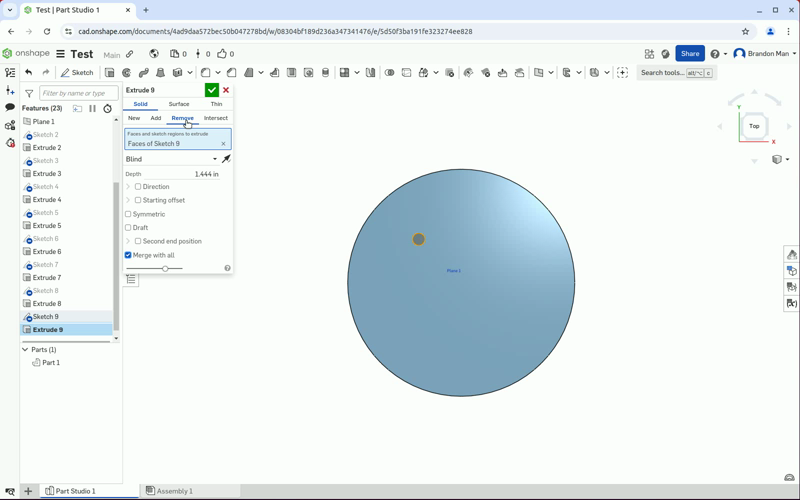
key(enter)
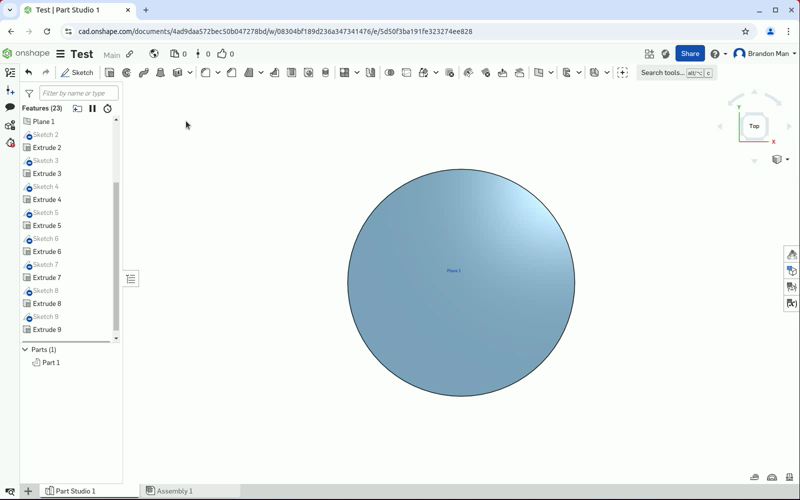
key(shift+h)
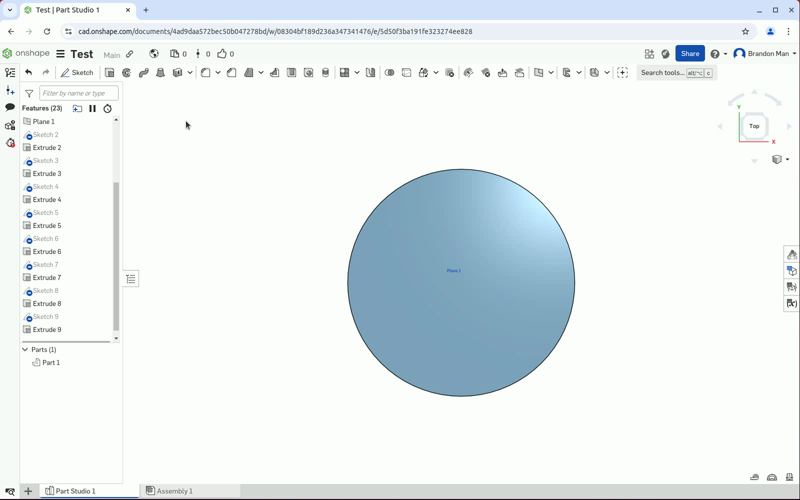
key(shift+h)
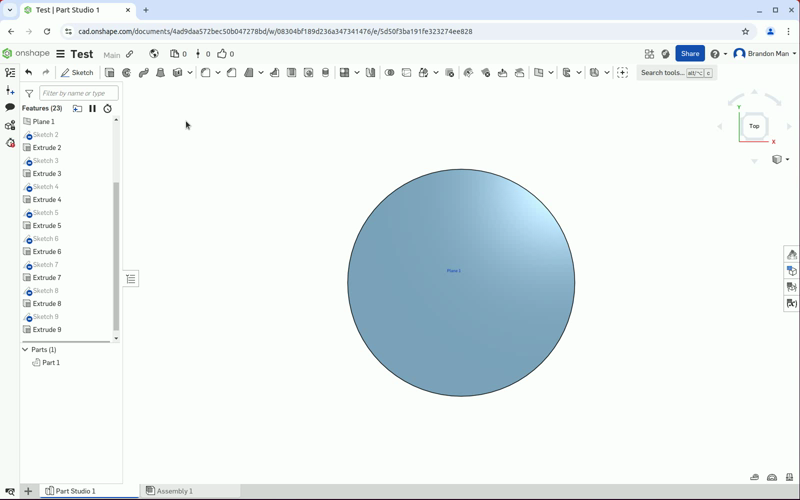
key(shift+7)
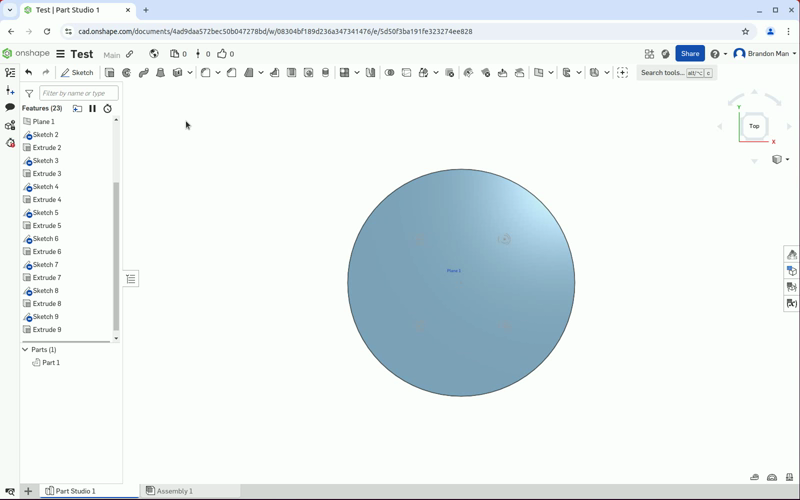
key(up, 3)
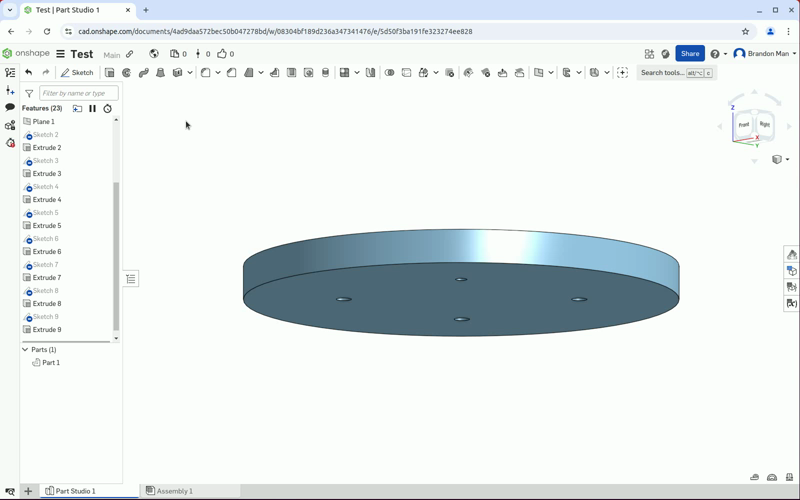
key(left, 3)
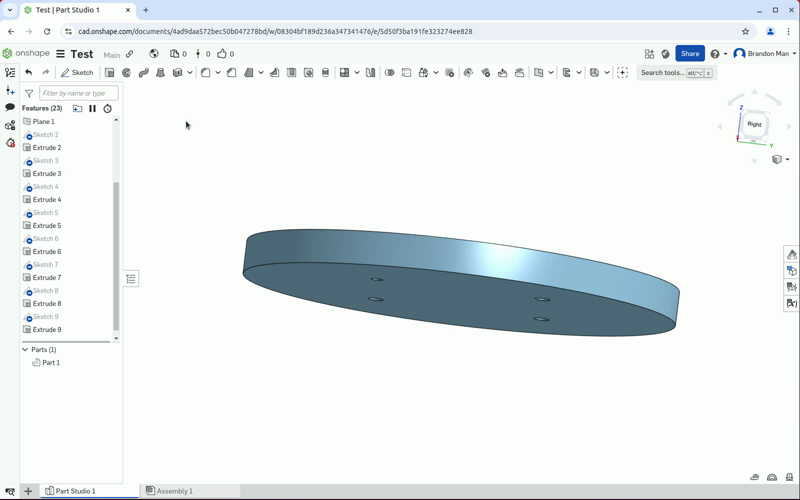
key(right, 3)
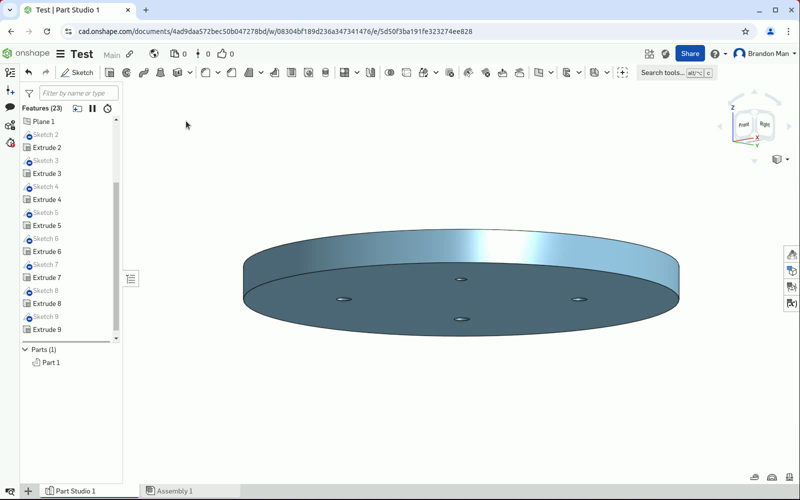
key(down, 3)
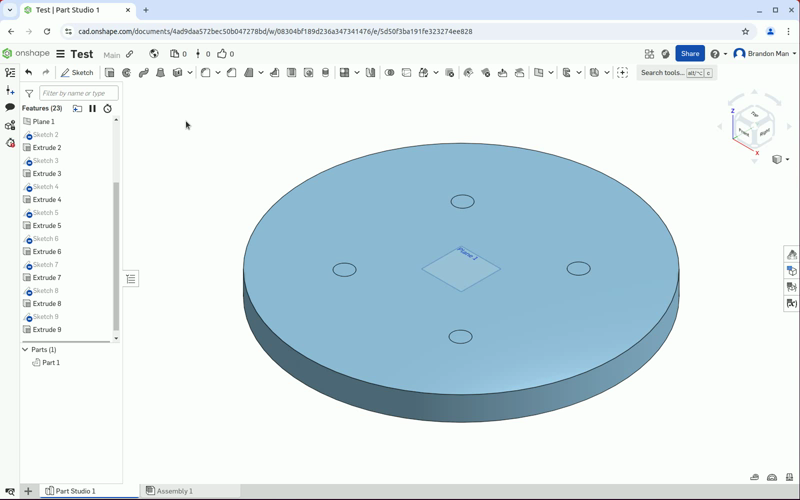
mouse_move(69, 98)
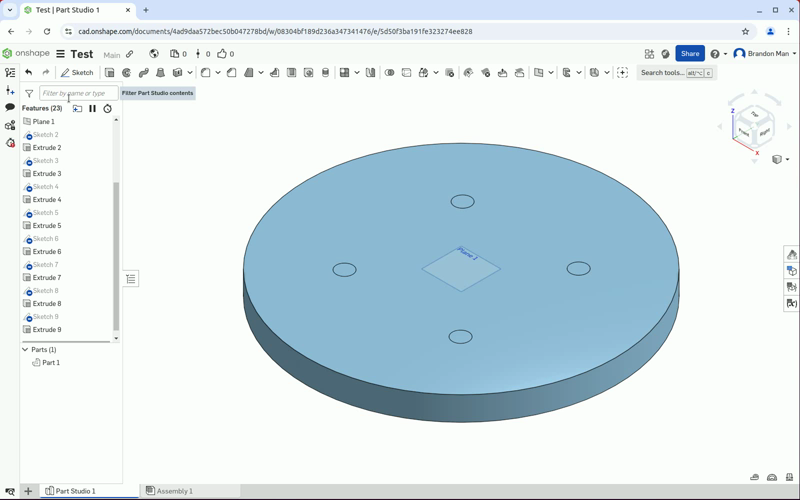
click(69, 98)